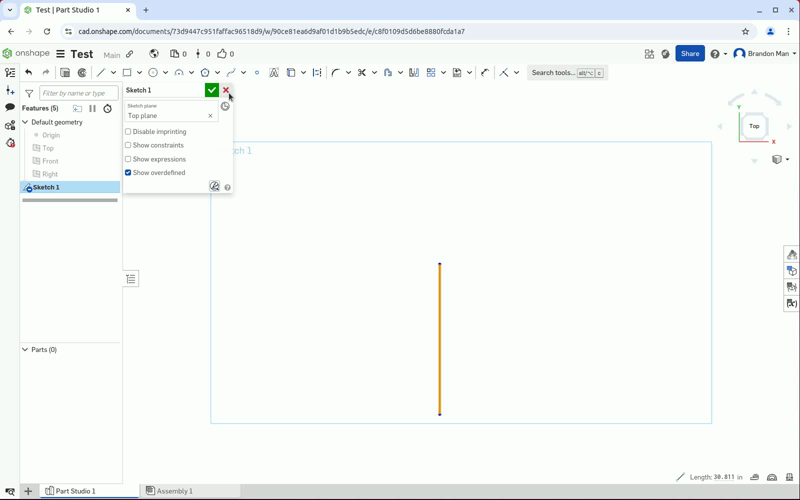
key(shift+h)
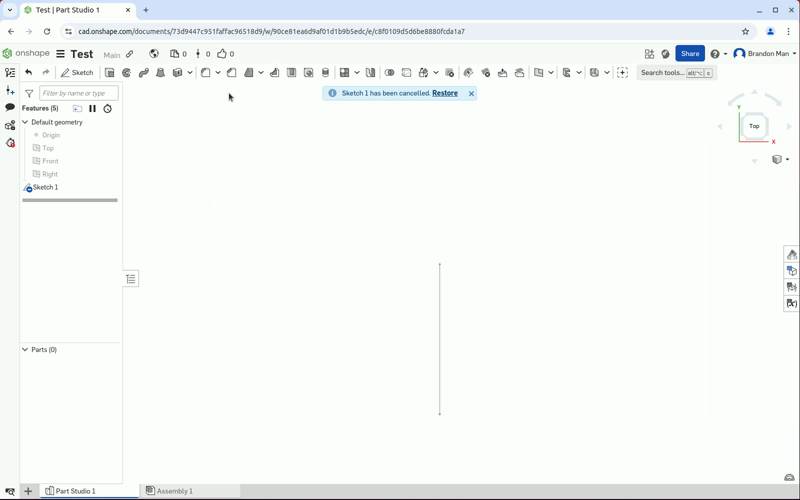
mouse_move(73, 352)
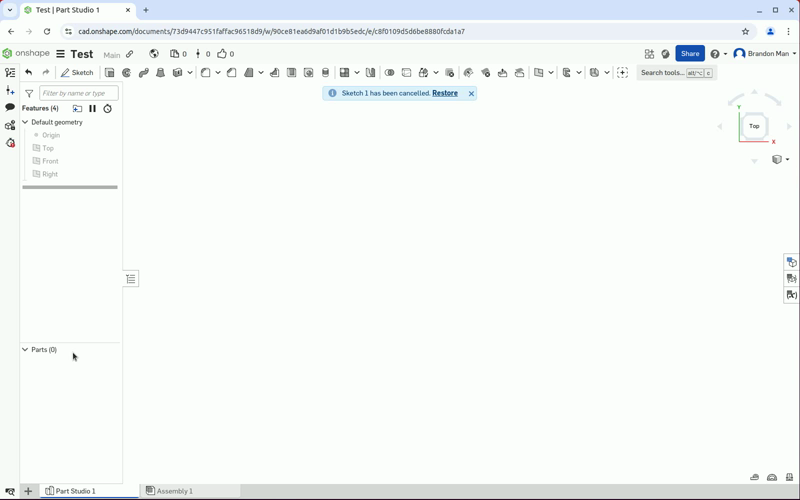
key(y)
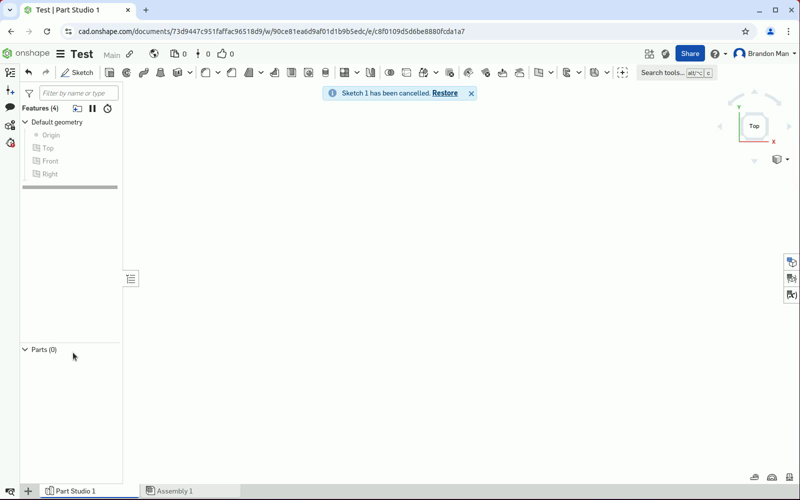
key(shift+p)
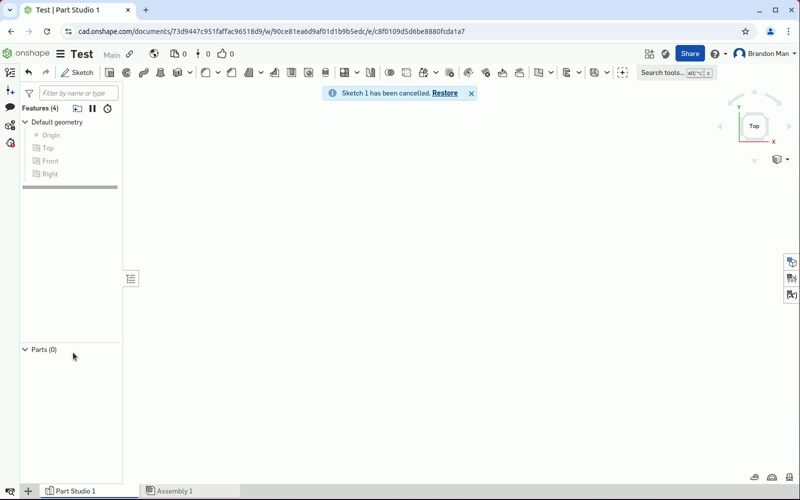
key(space)
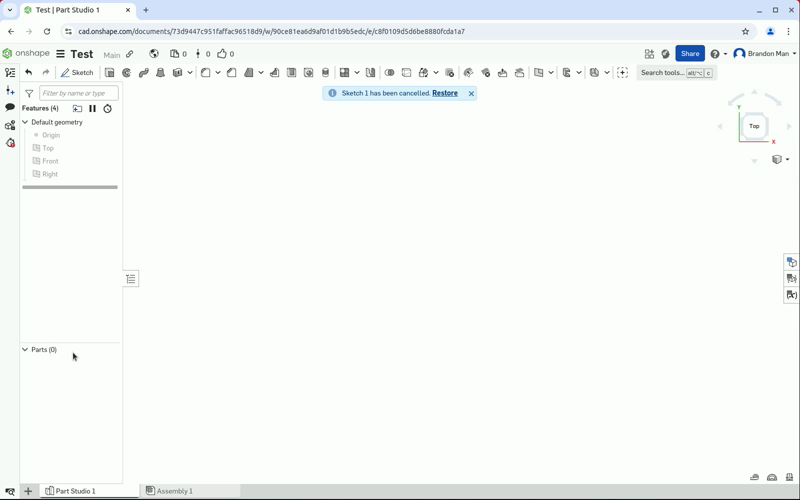
key_down(shift)
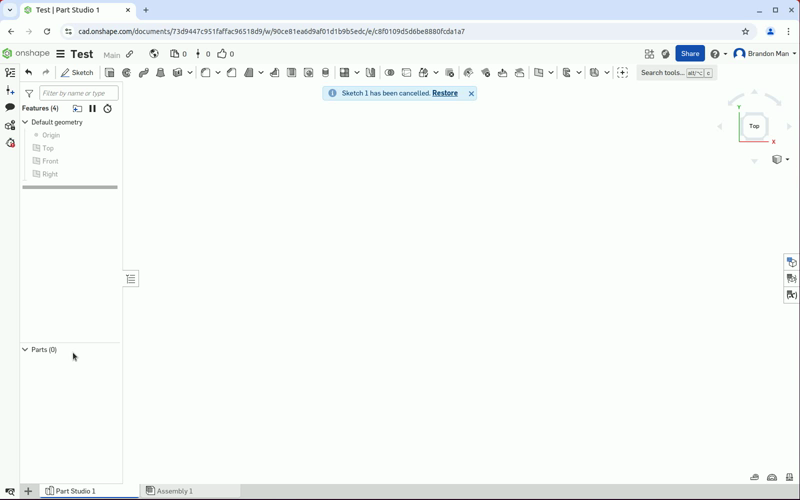
key(up)
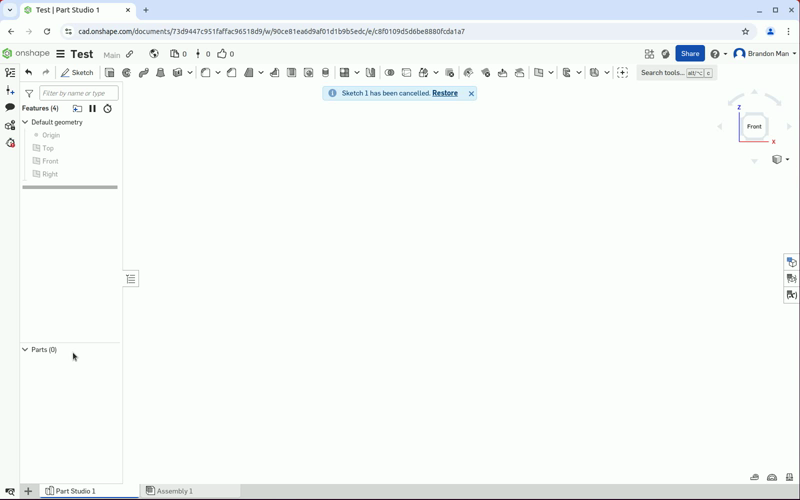
key_up(shift)
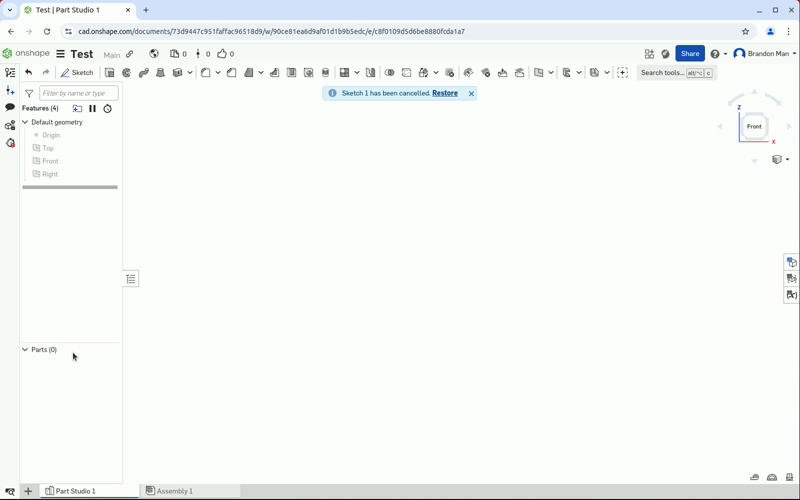
mouse_move(73, 352)
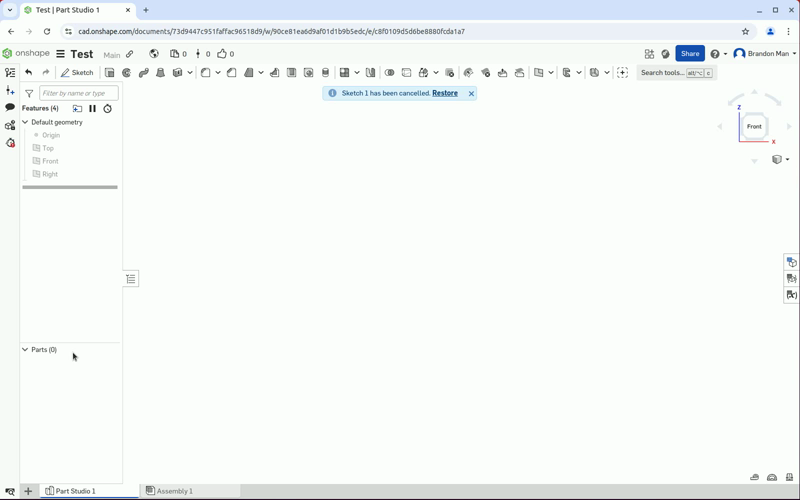
key(shift+y)
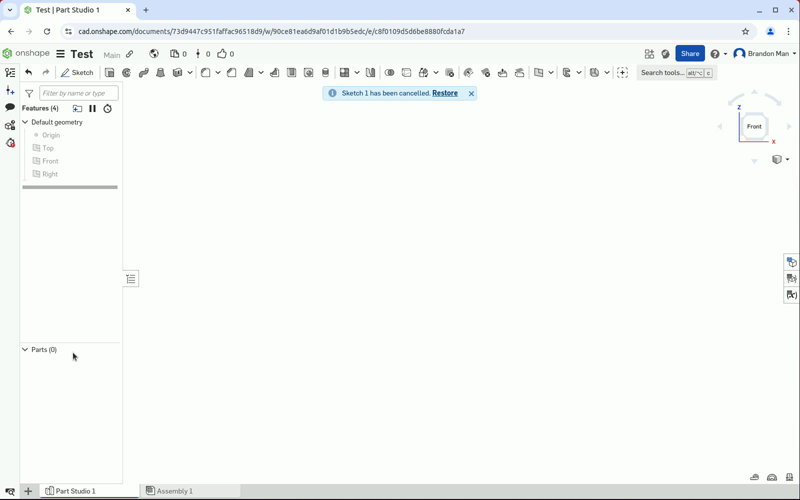
key(shift+s)
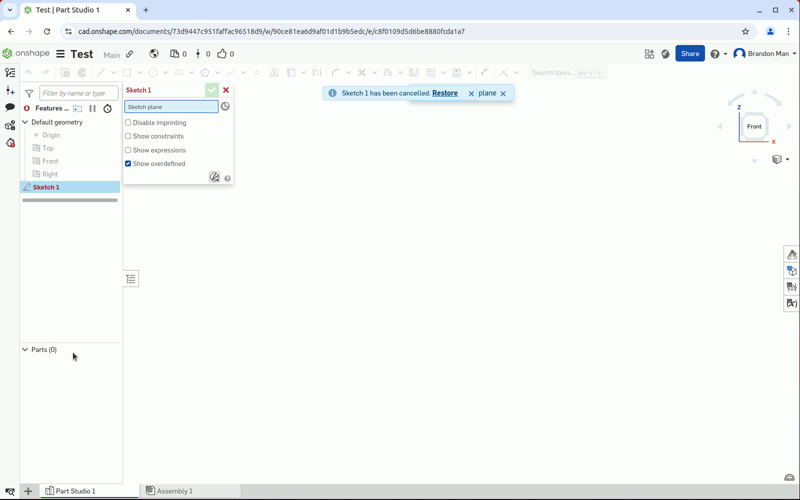
mouse_move(73, 163)
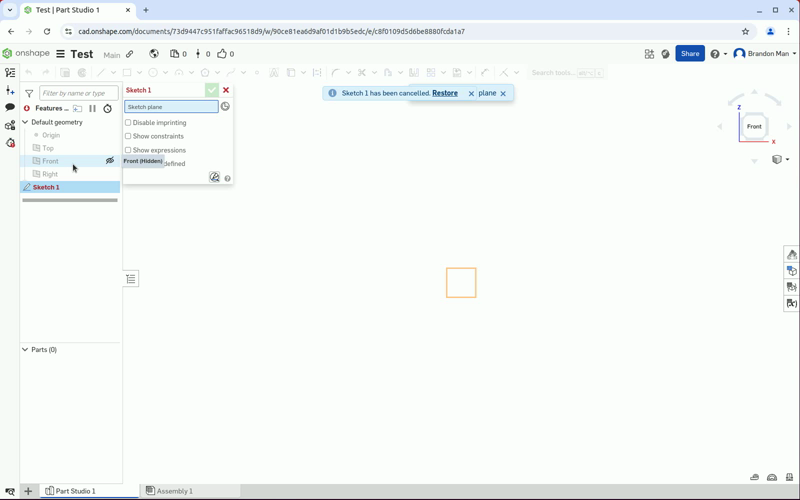
click(73, 163)
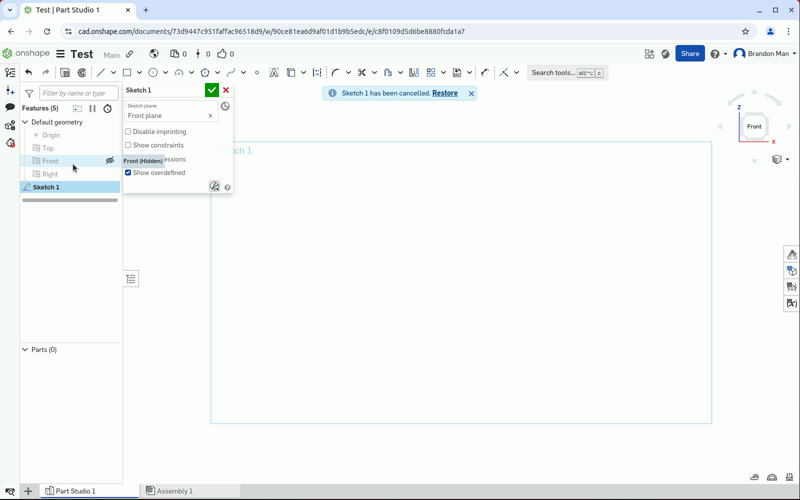
mouse_move(73, 352)
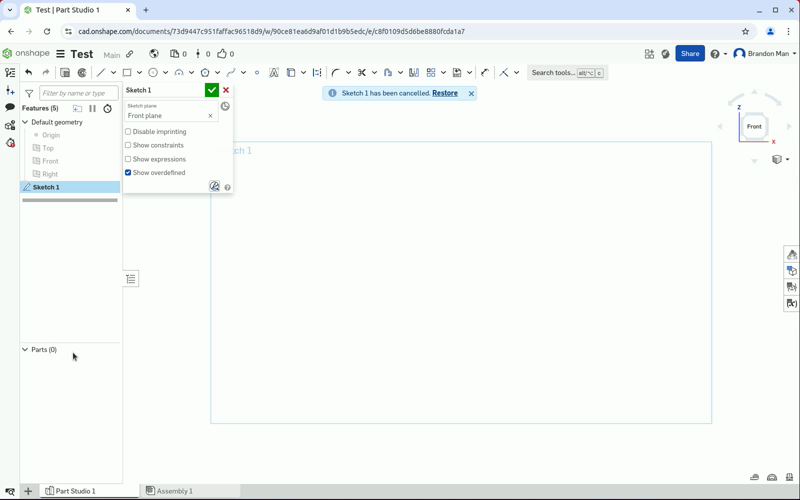
key(y)
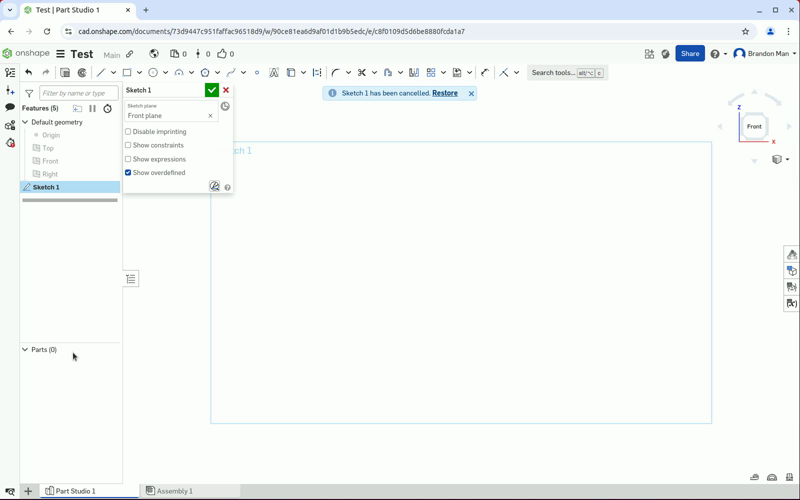
key(a)
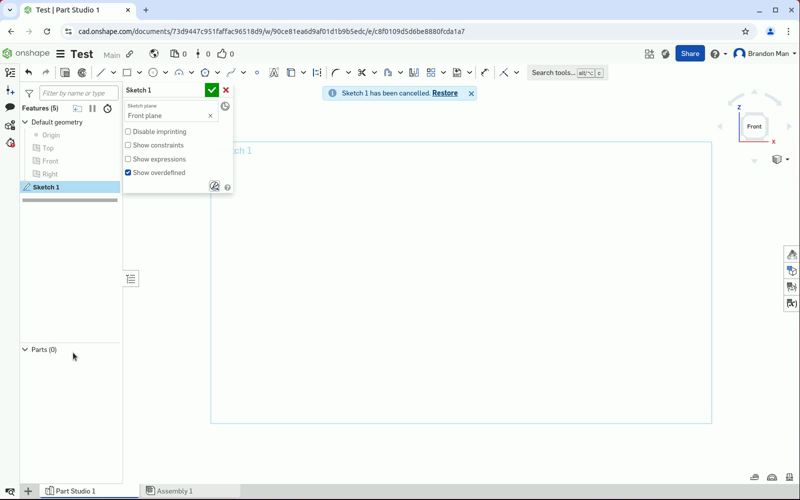
key_down(shift)
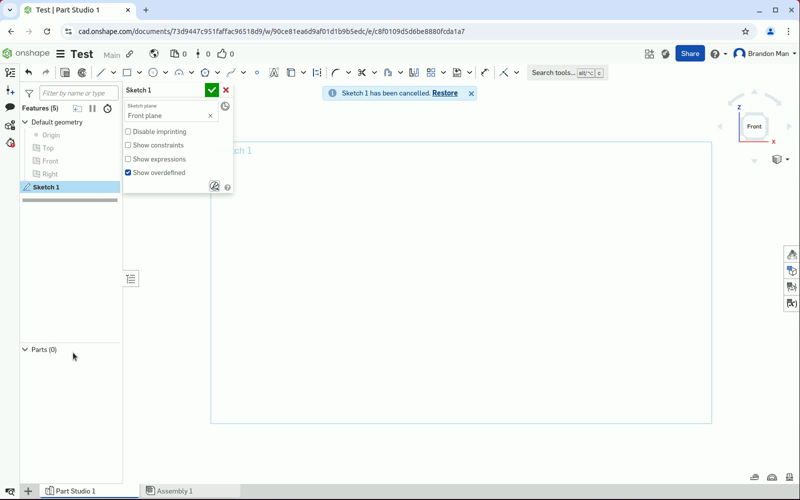
mouse_move(393, 291)
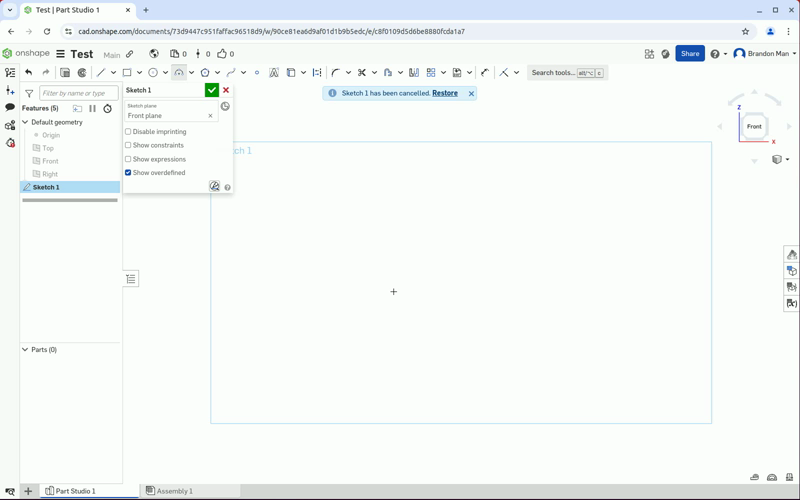
click(393, 291)
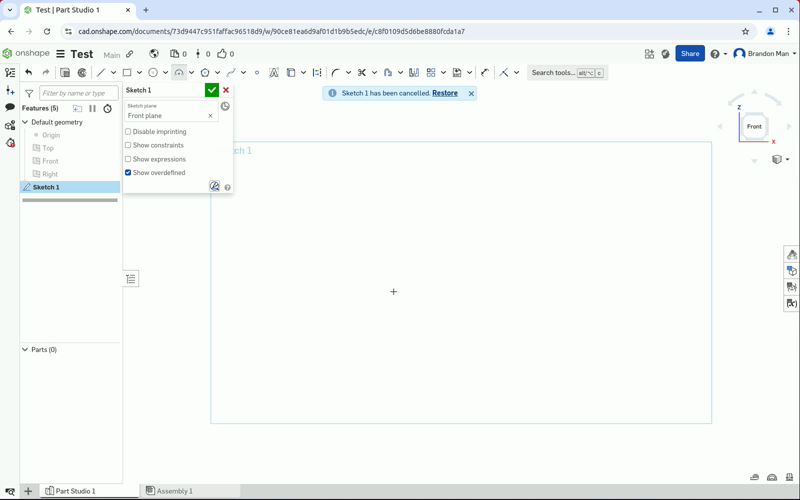
key_up(shift)
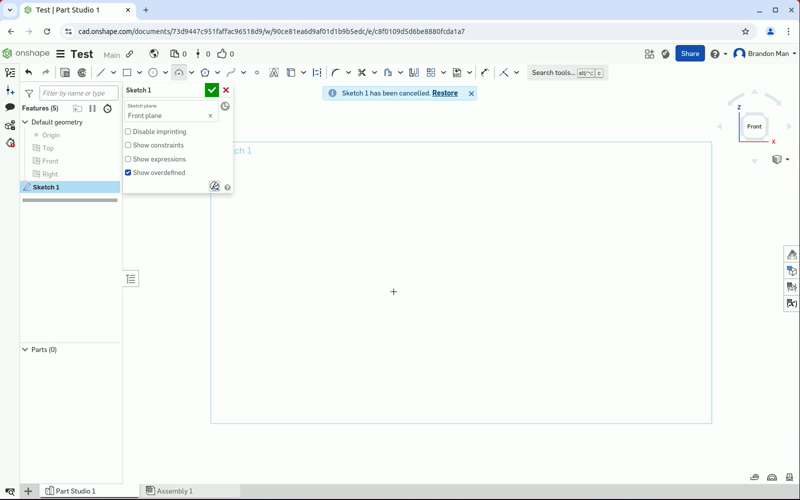
key_down(shift)
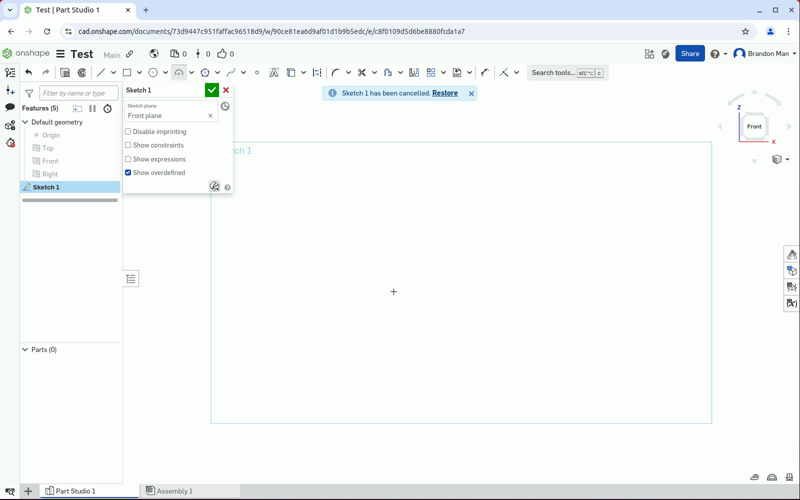
mouse_move(439, 334)
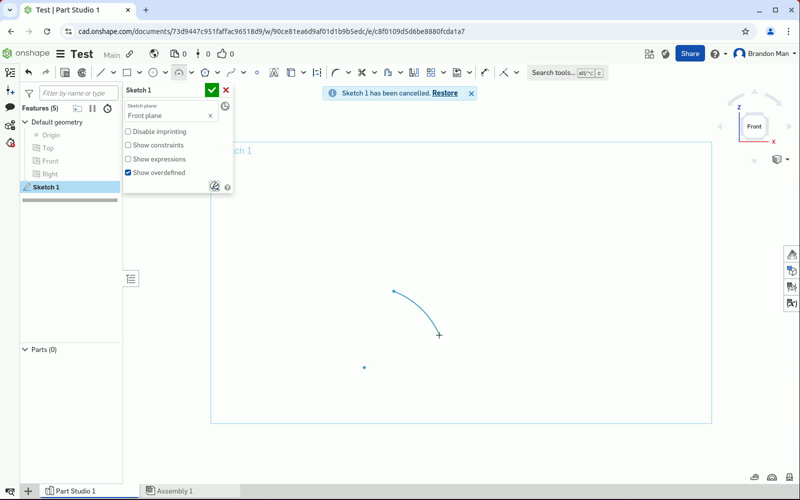
click(439, 334)
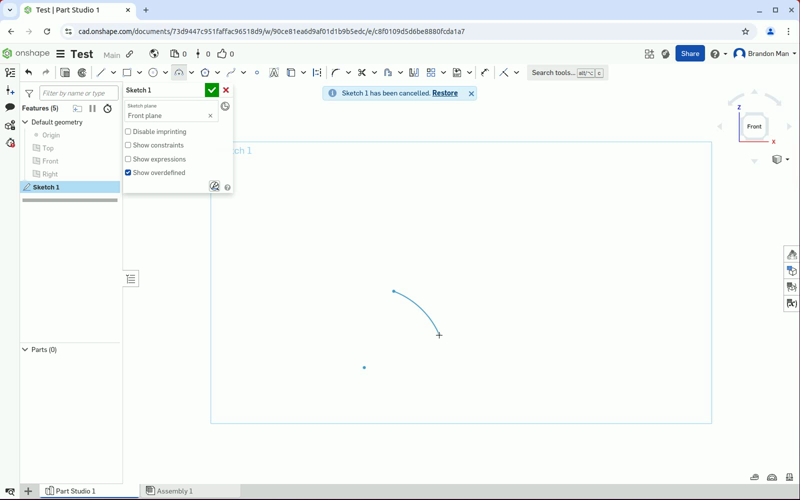
mouse_move(362, 369)
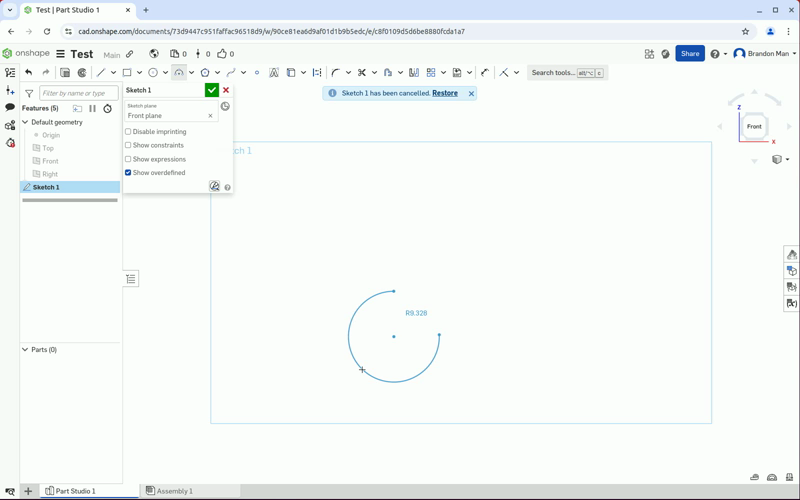
click(362, 369)
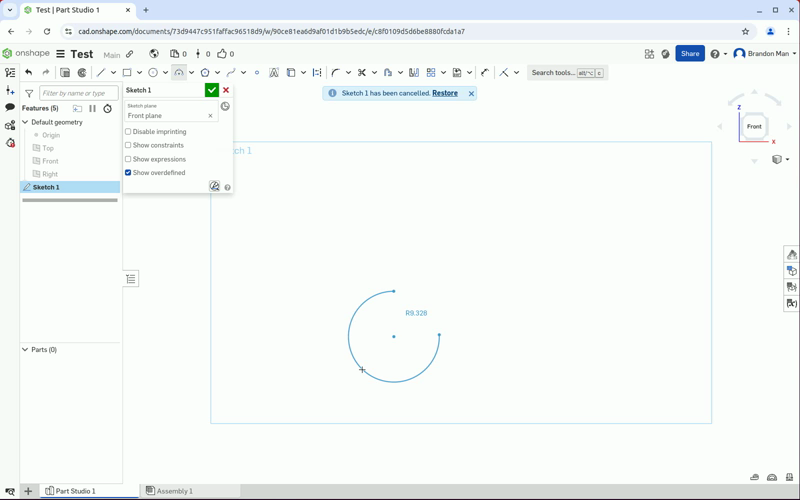
key_up(shift)
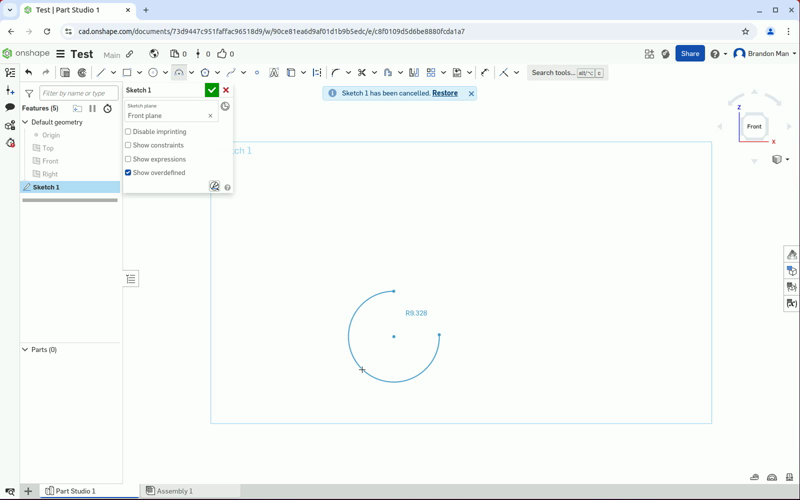
key(esc)
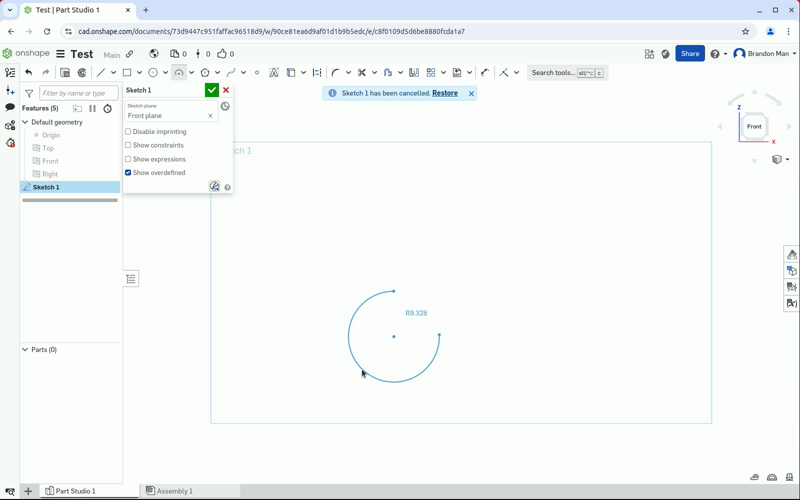
key(l)
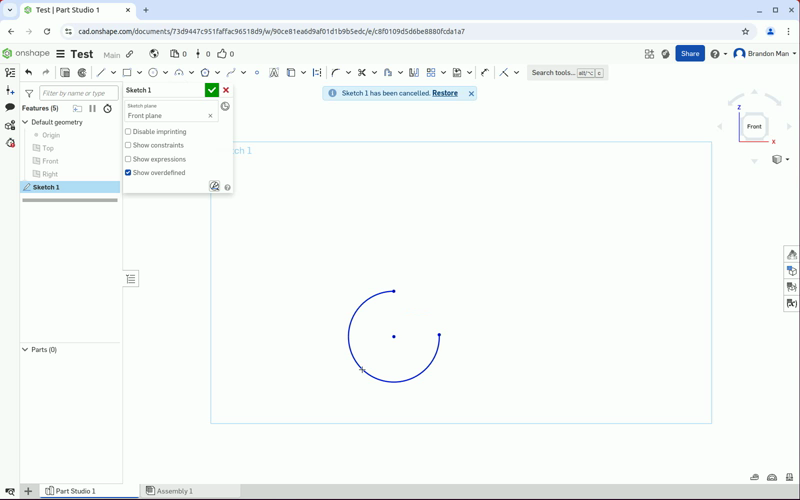
mouse_move(439, 334)
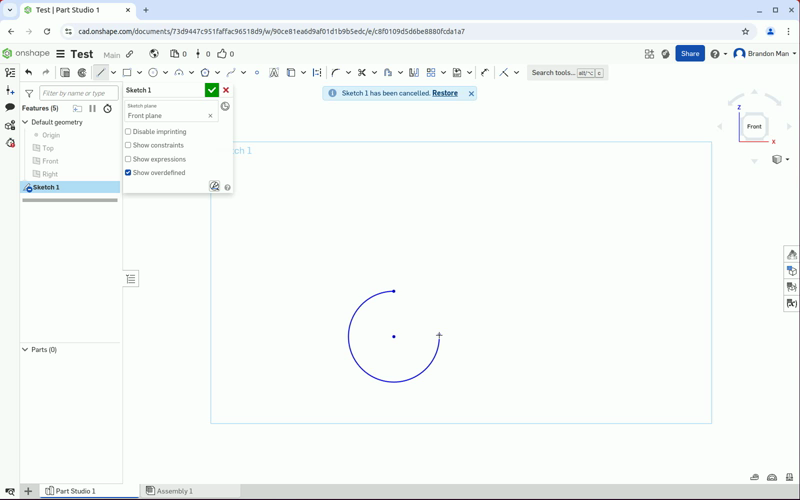
click(439, 334)
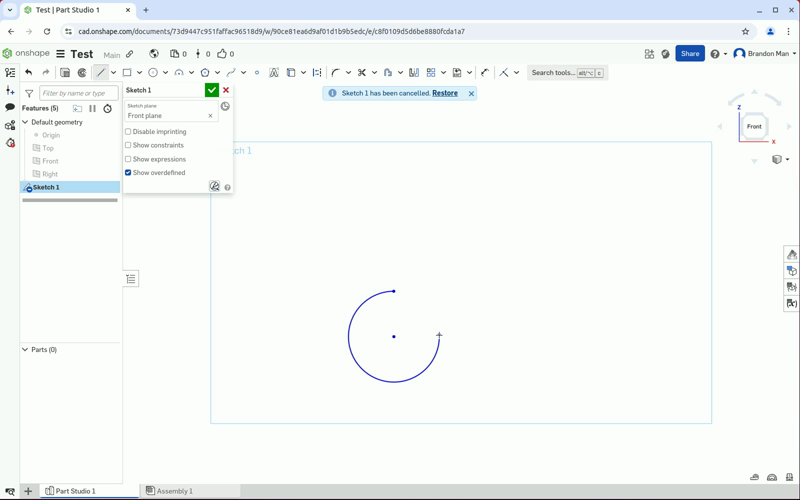
key_down(shift)
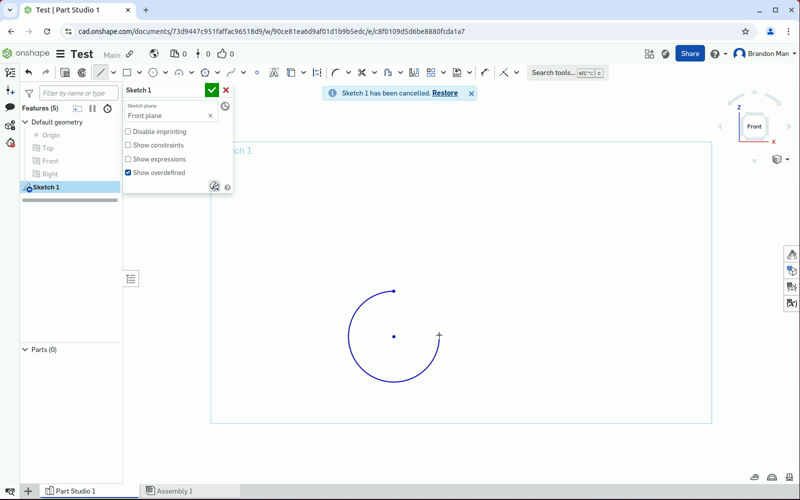
mouse_move(469, 334)
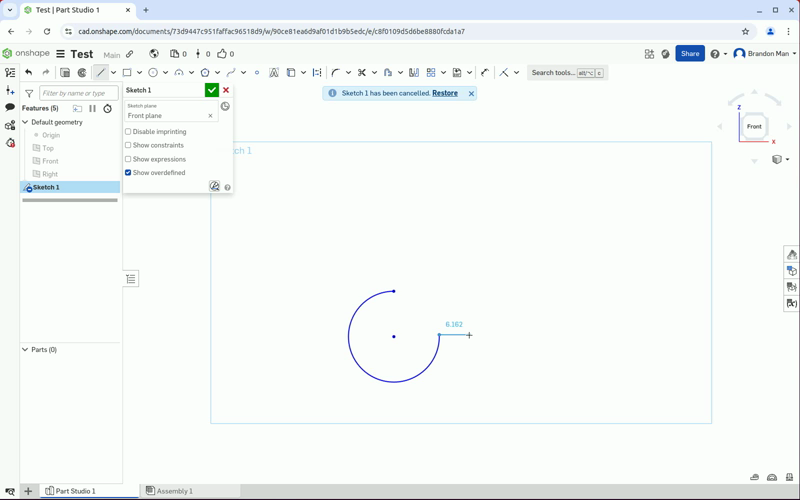
mouse_move(439, 332)
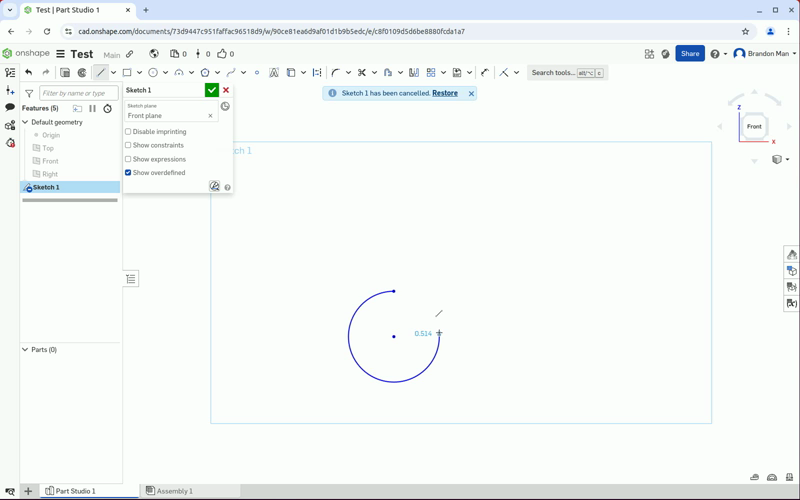
scroll(6)
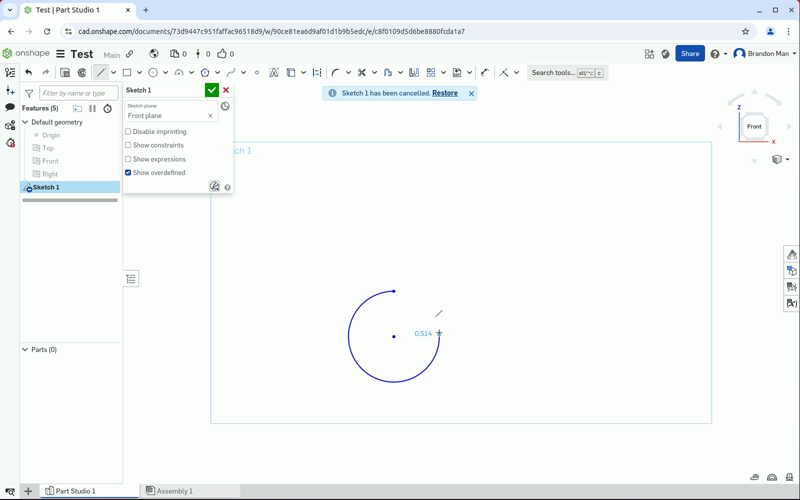
scroll(6)
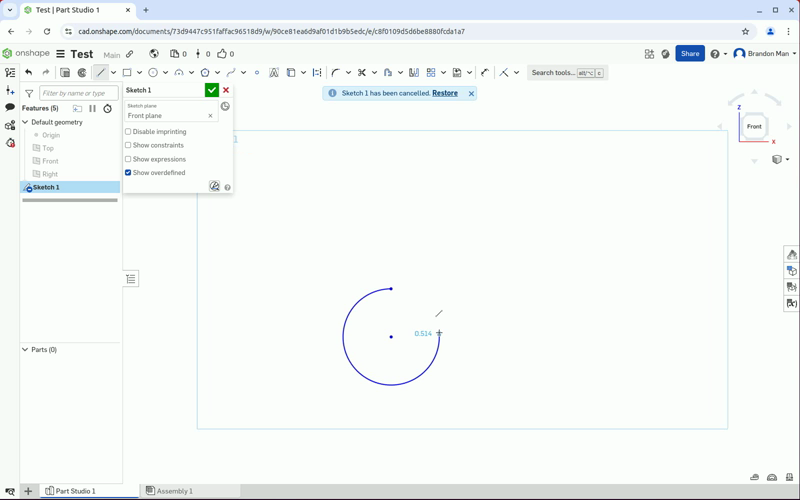
scroll(6)
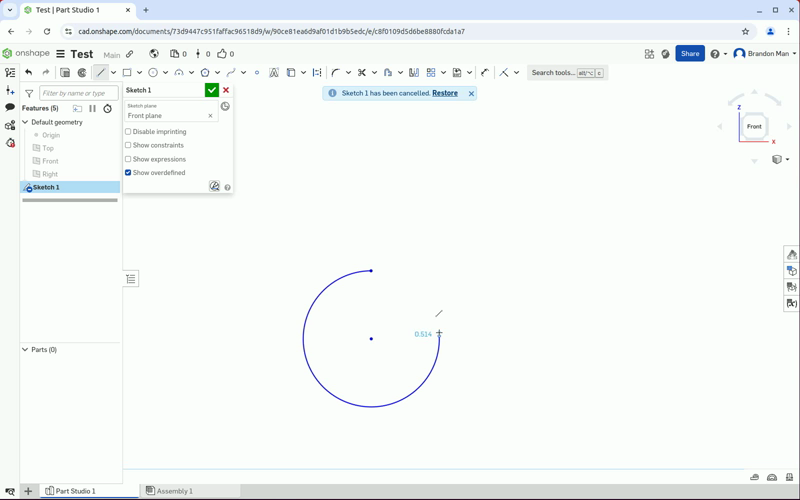
scroll(6)
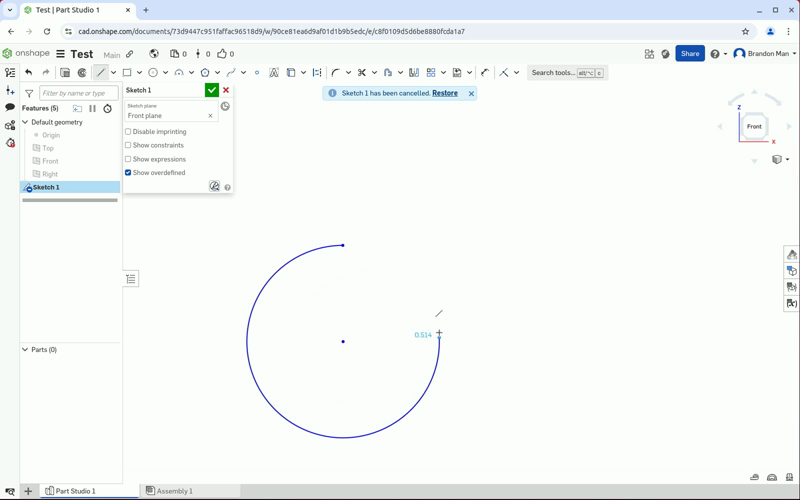
scroll(6)
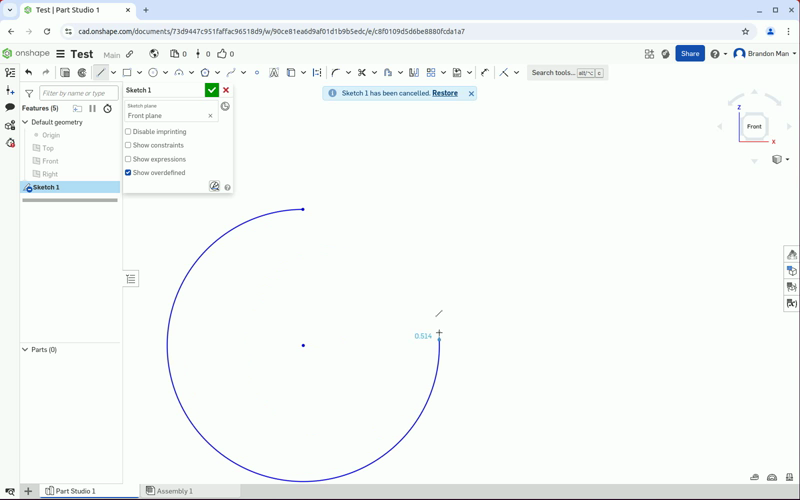
scroll(6)
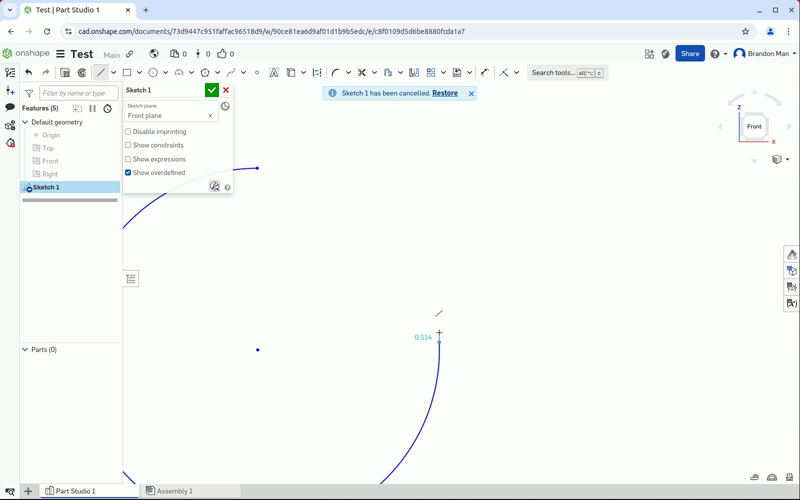
scroll(6)
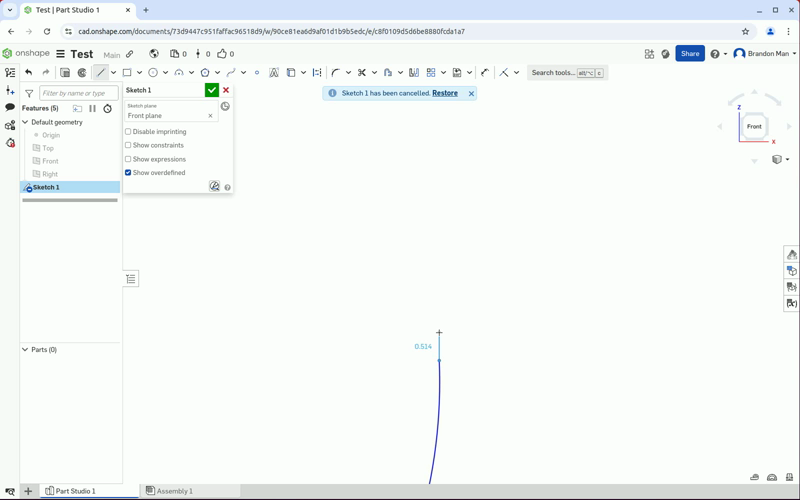
click(439, 332)
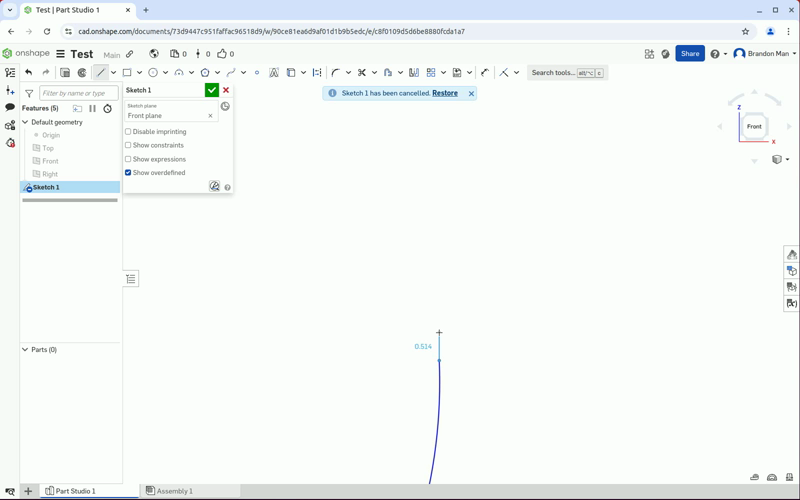
scroll(-6)
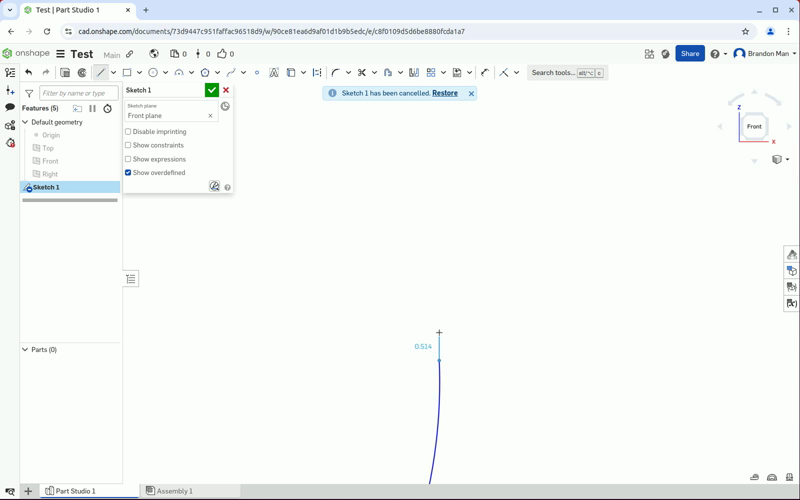
scroll(-6)
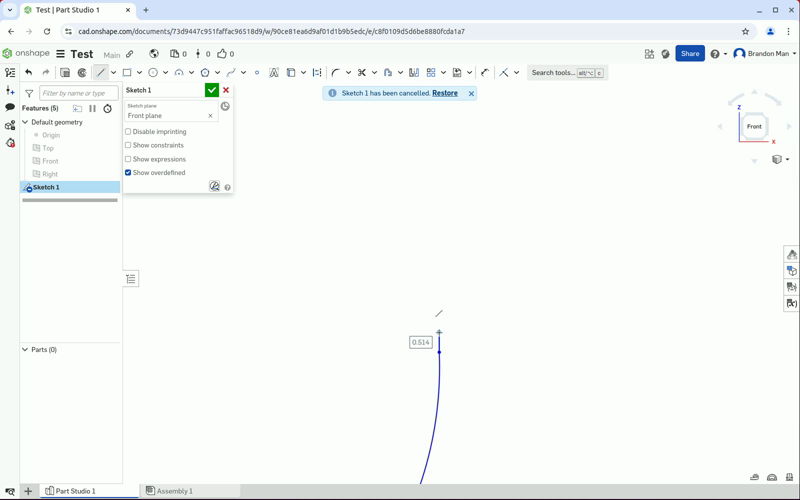
scroll(-6)
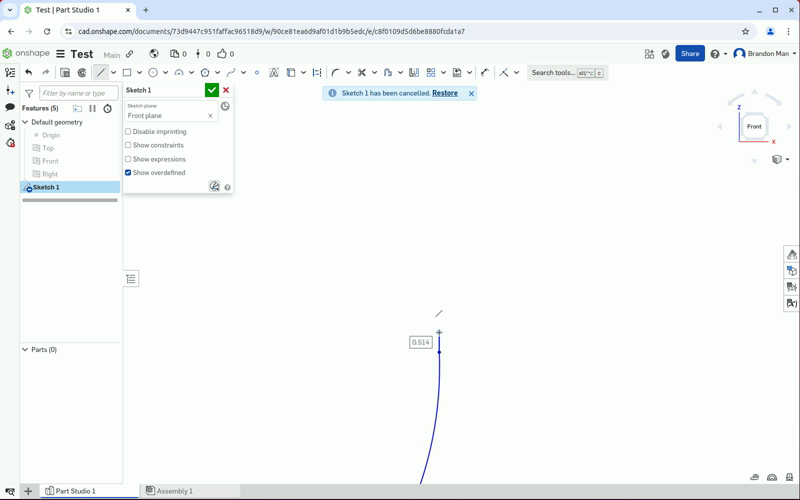
scroll(-6)
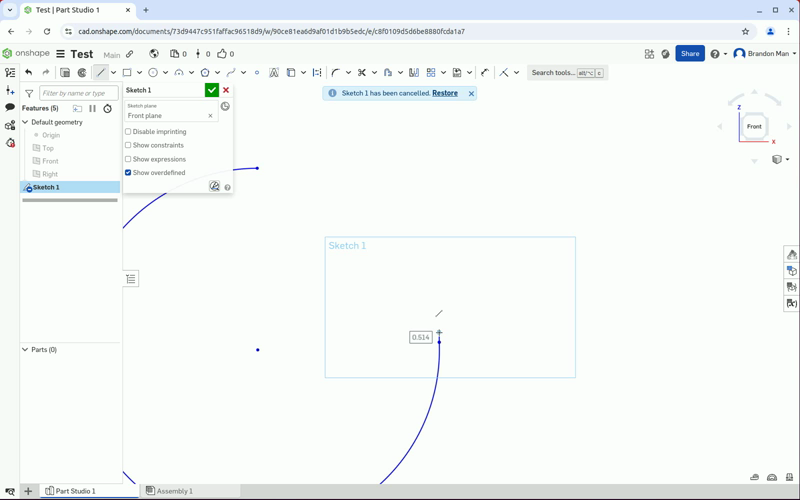
scroll(-6)
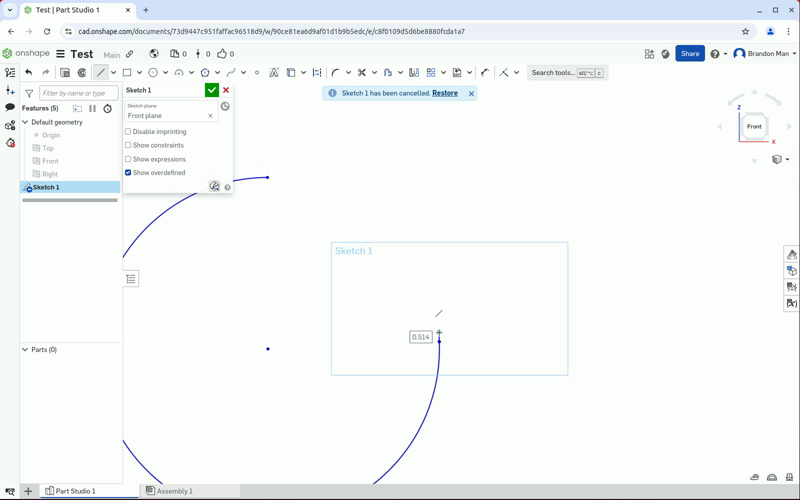
scroll(-6)
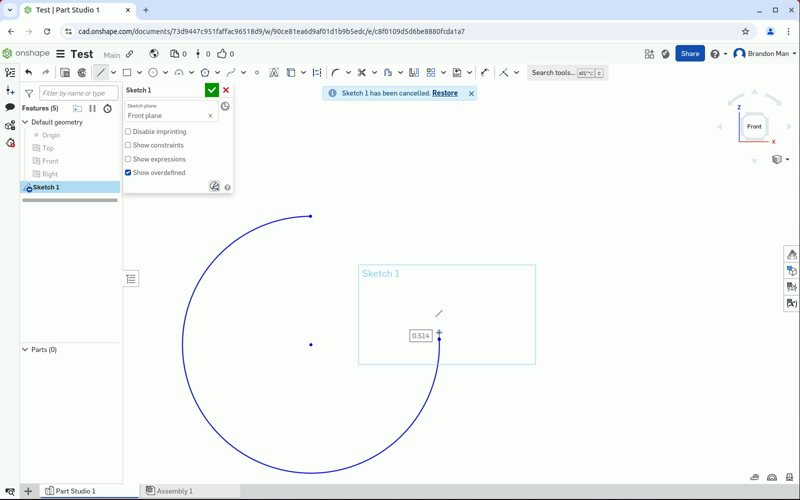
scroll(-6)
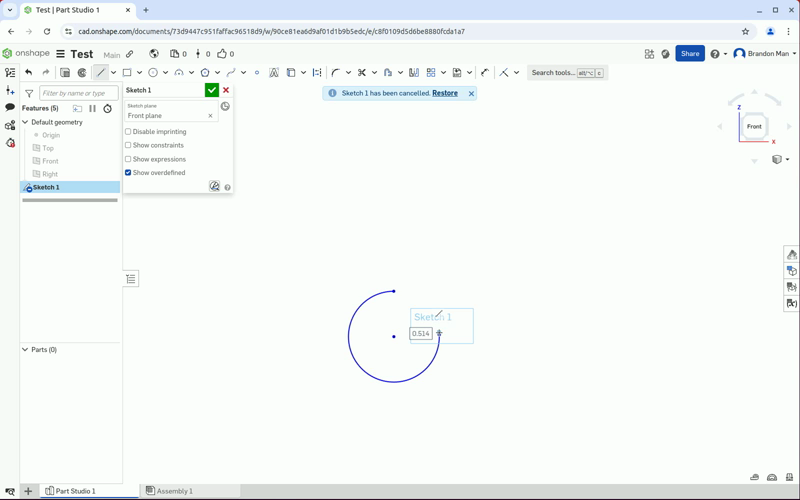
key_up(shift)
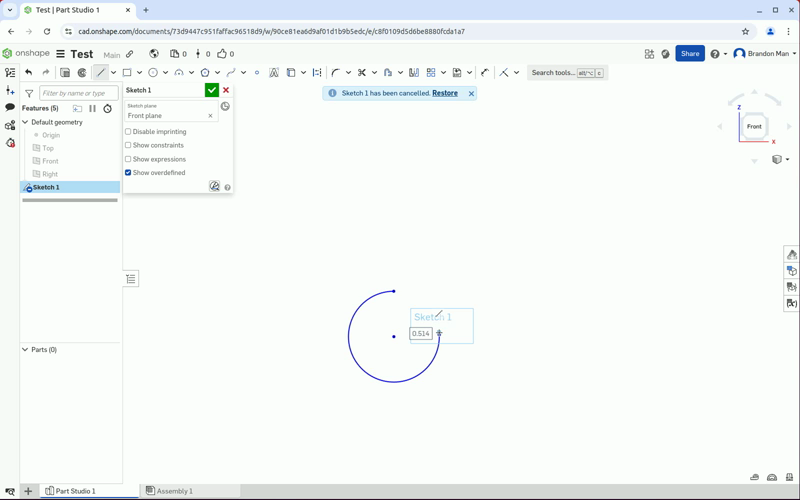
key(esc)
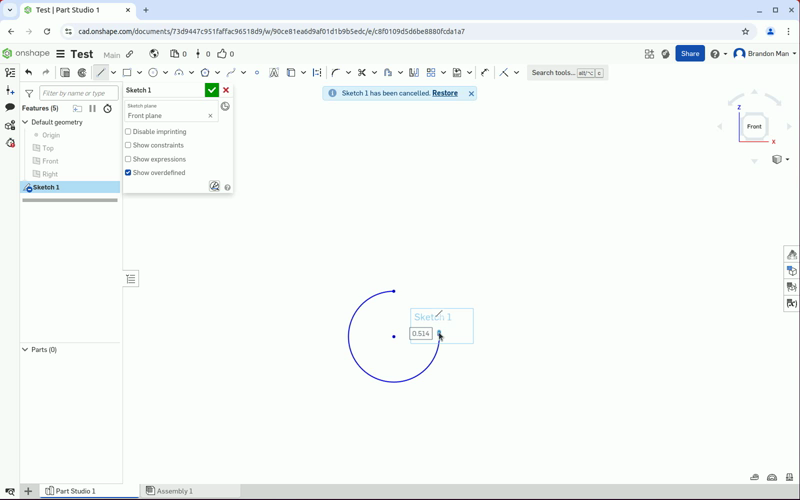
key(a)
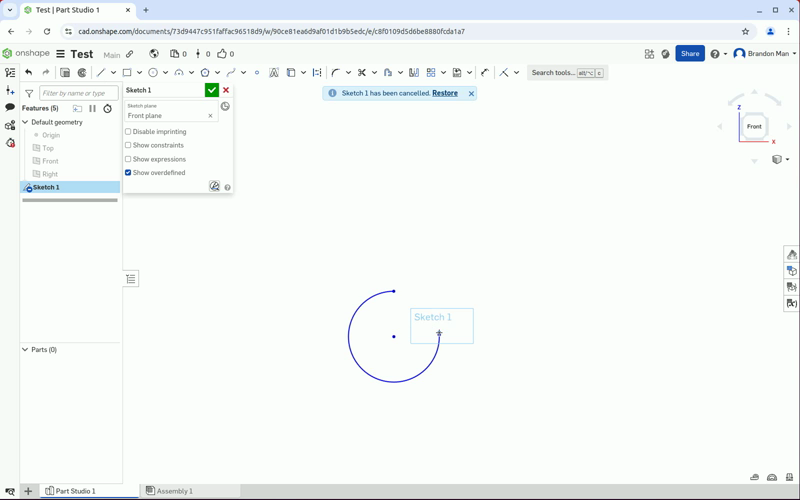
mouse_move(439, 332)
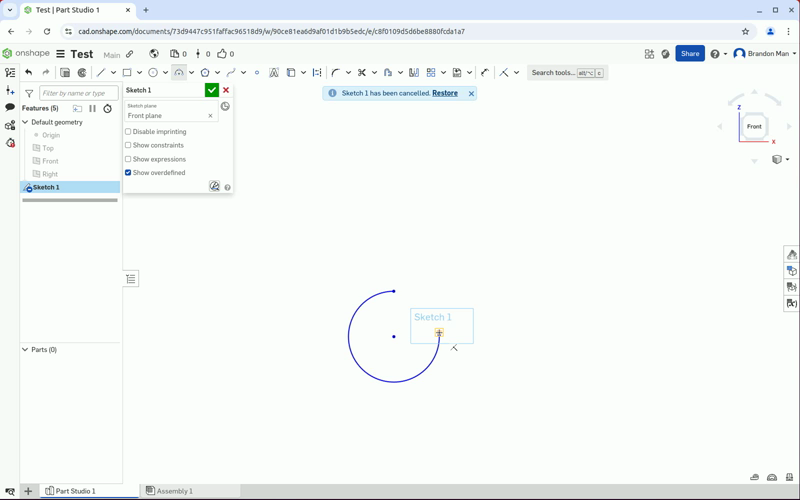
scroll(6)
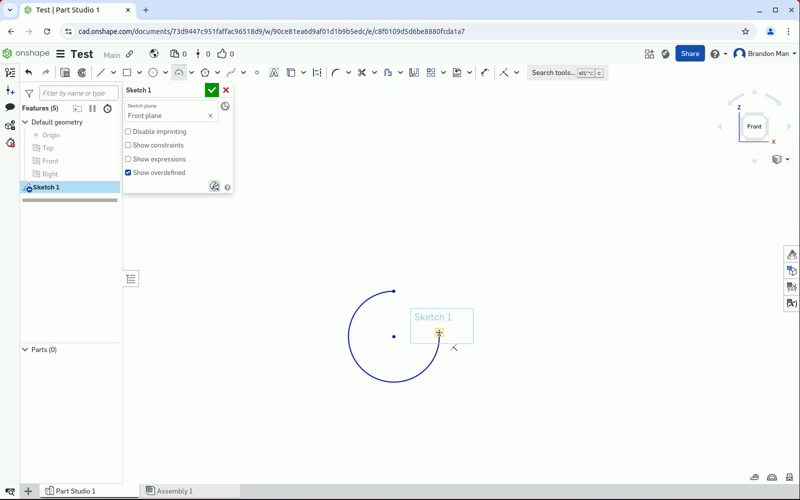
scroll(6)
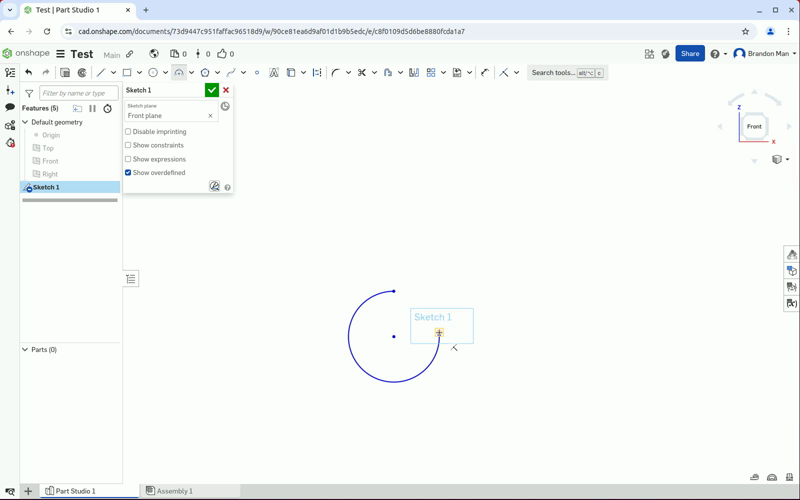
scroll(6)
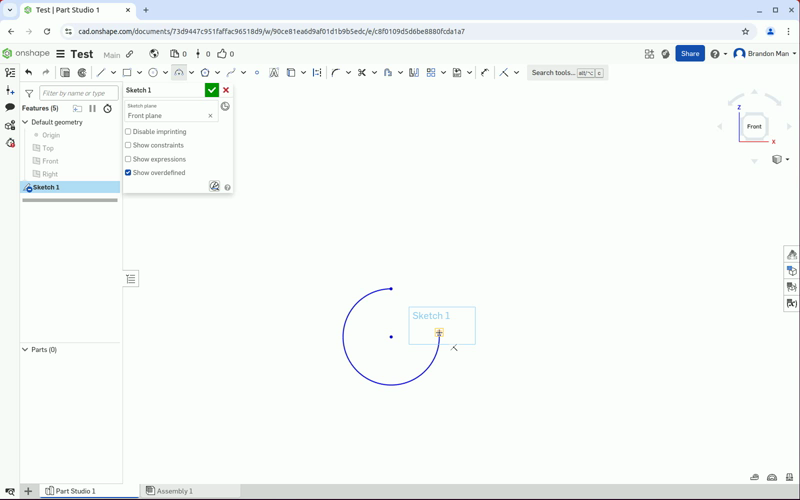
scroll(6)
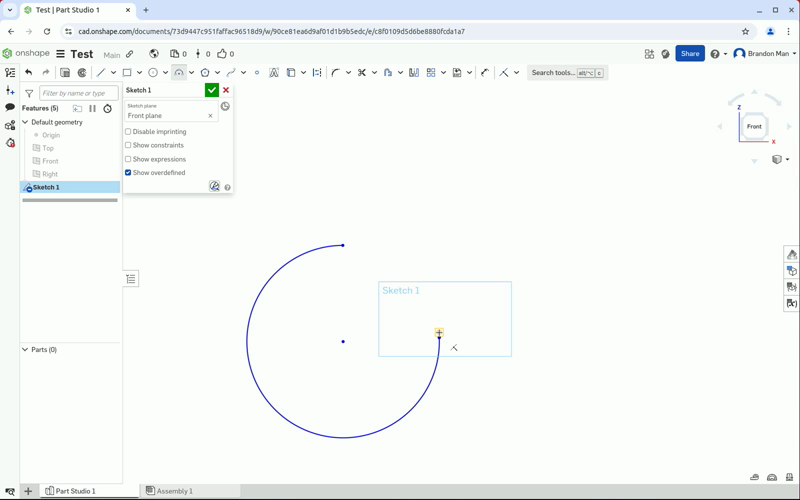
scroll(6)
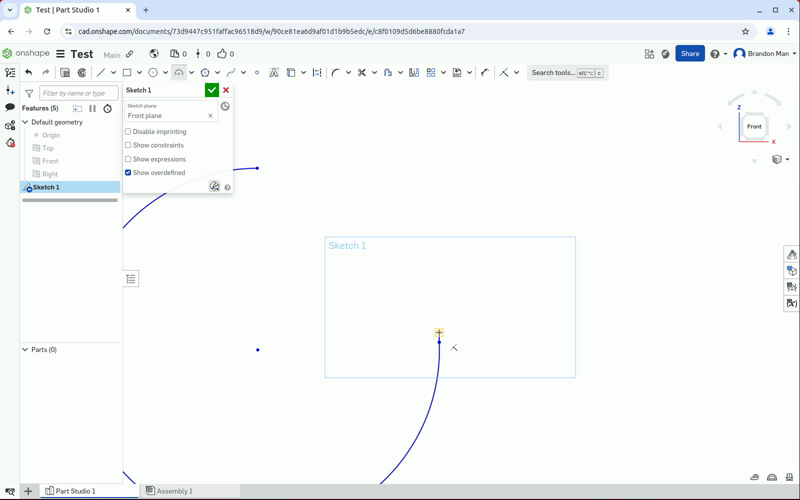
scroll(6)
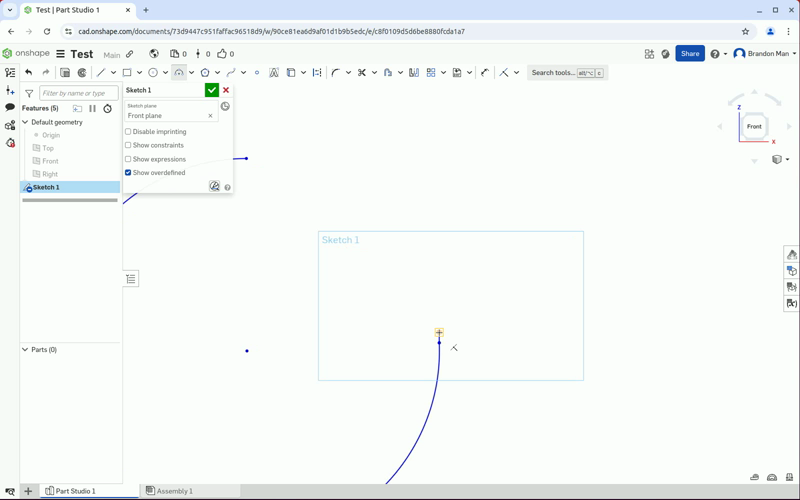
scroll(6)
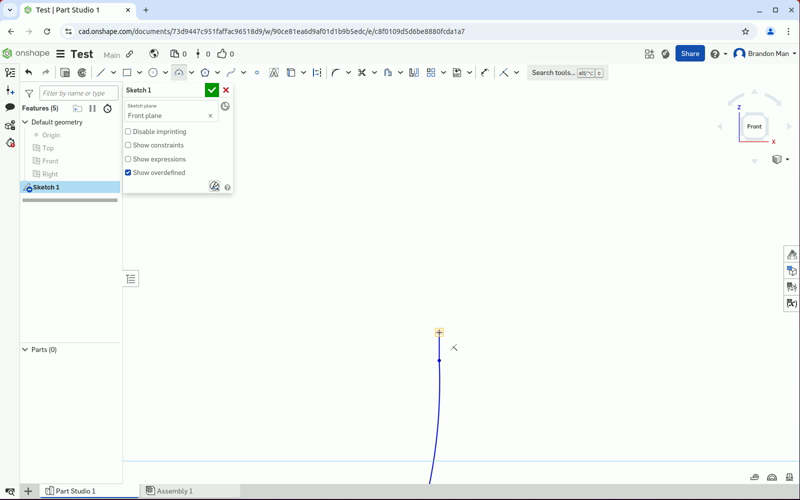
click(439, 332)
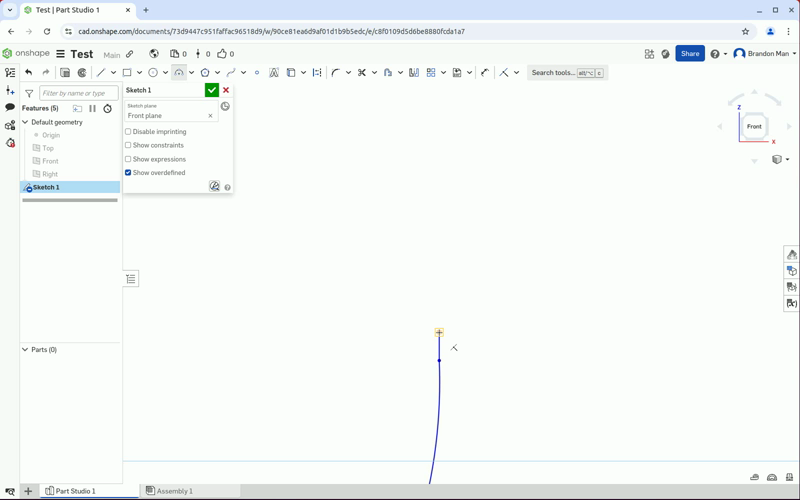
scroll(-6)
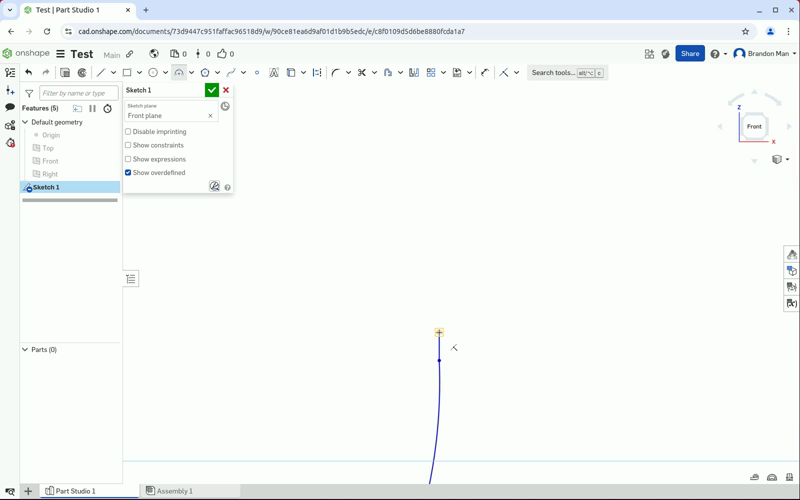
scroll(-6)
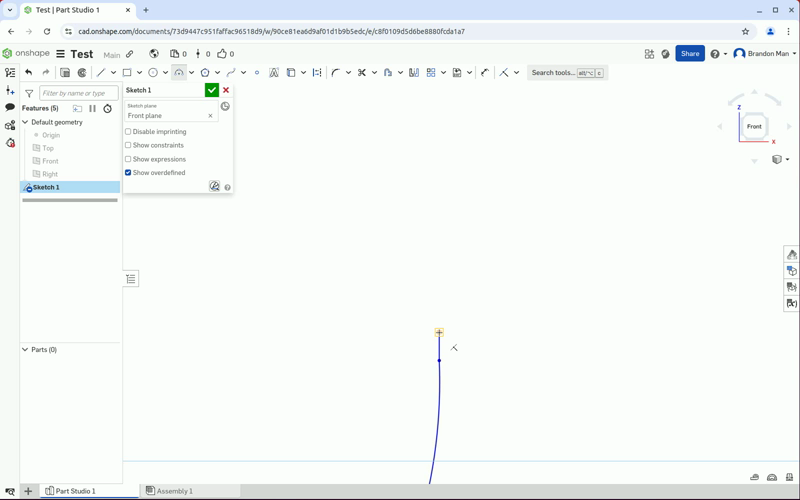
scroll(-6)
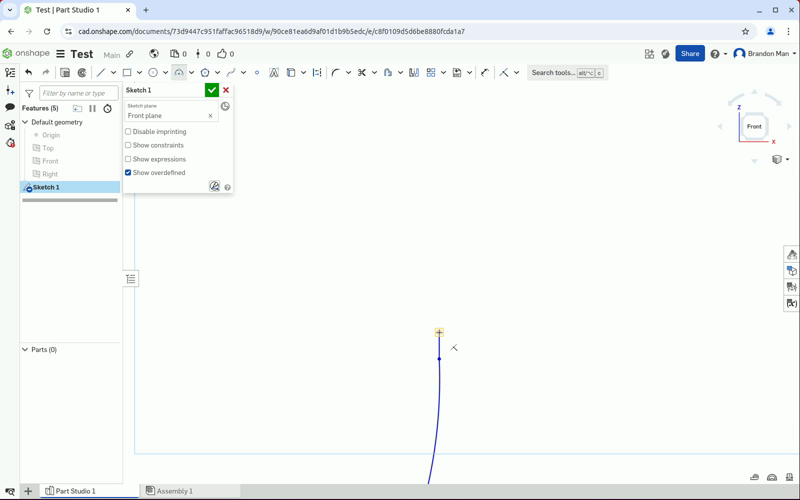
scroll(-6)
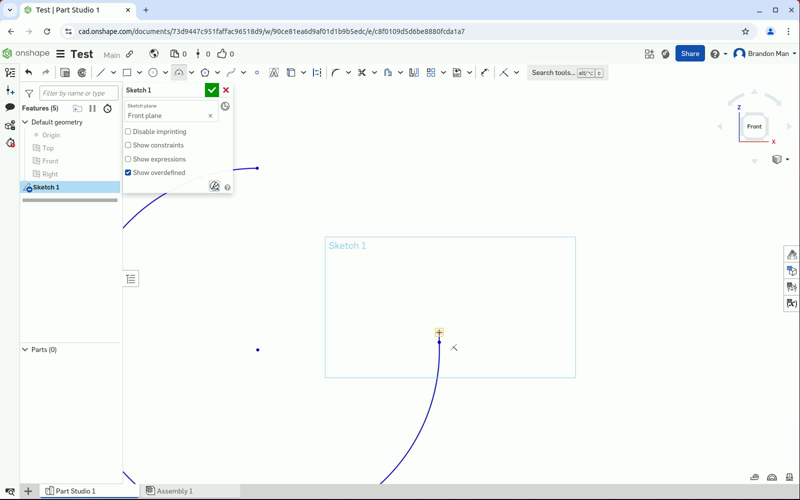
scroll(-6)
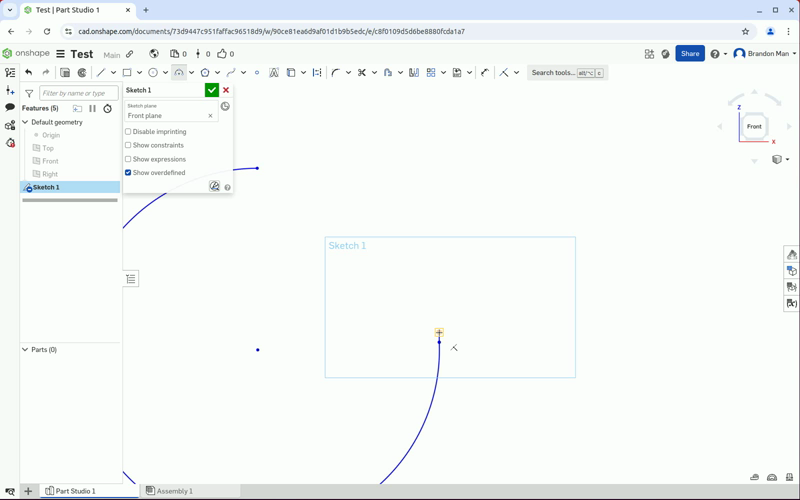
scroll(-6)
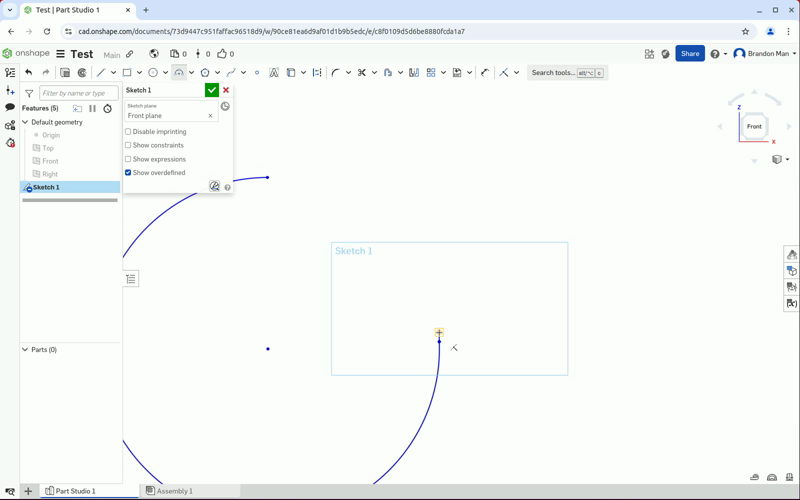
scroll(-6)
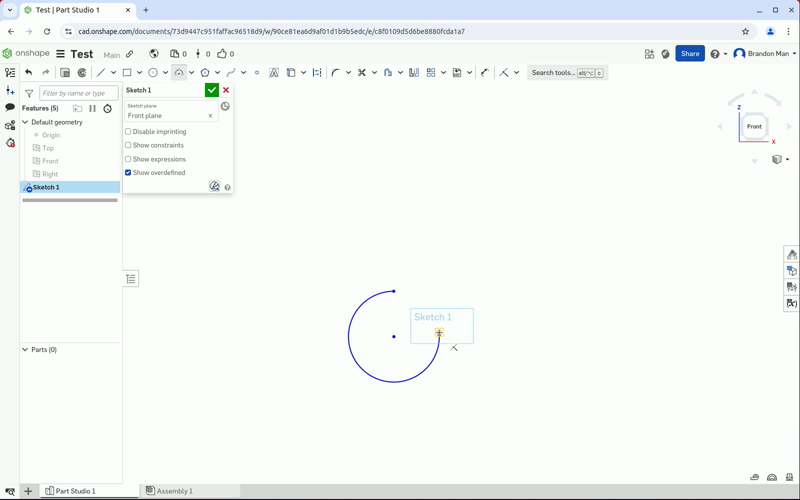
key_down(shift)
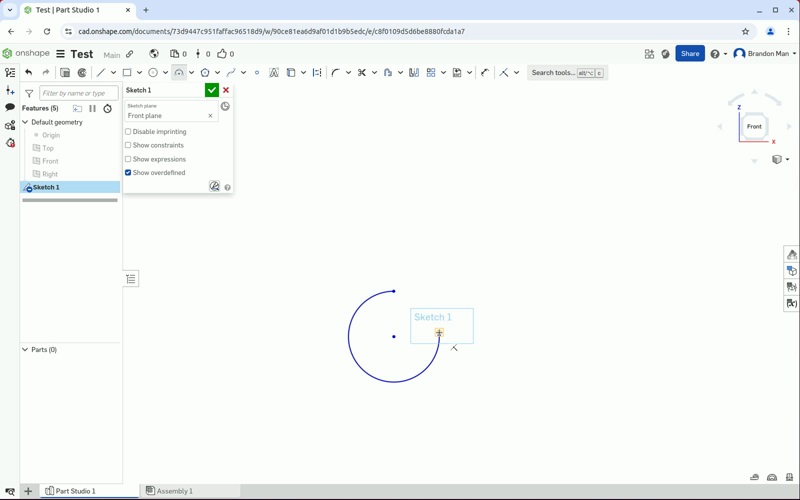
mouse_move(454, 319)
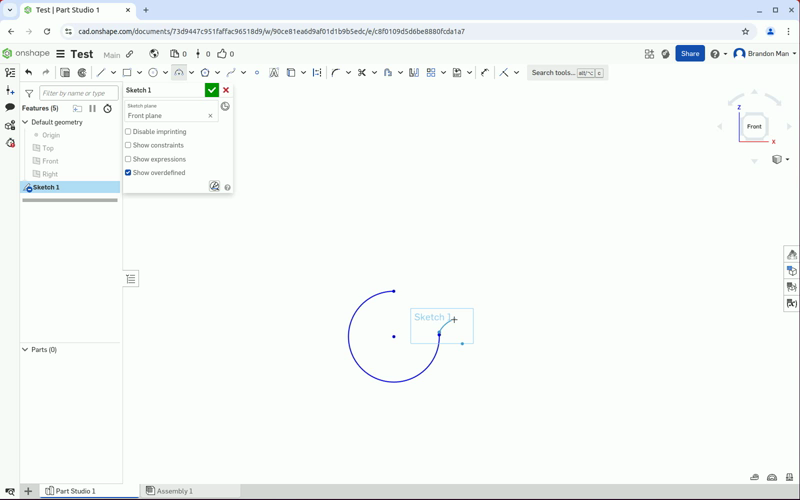
click(454, 319)
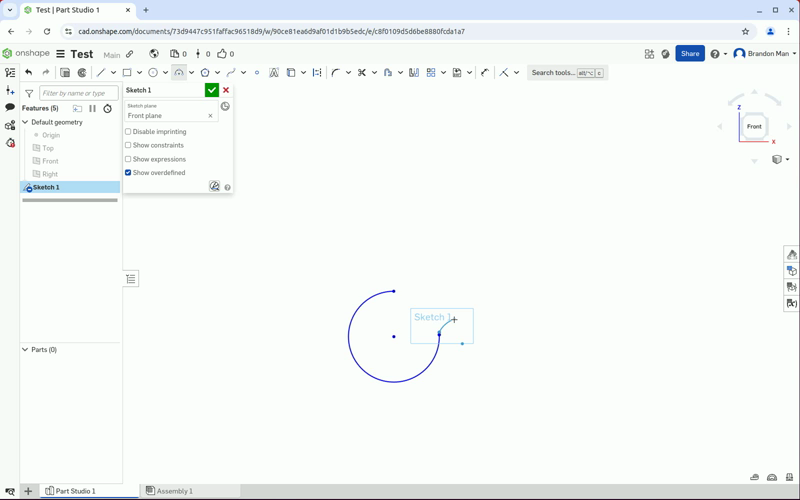
mouse_move(444, 323)
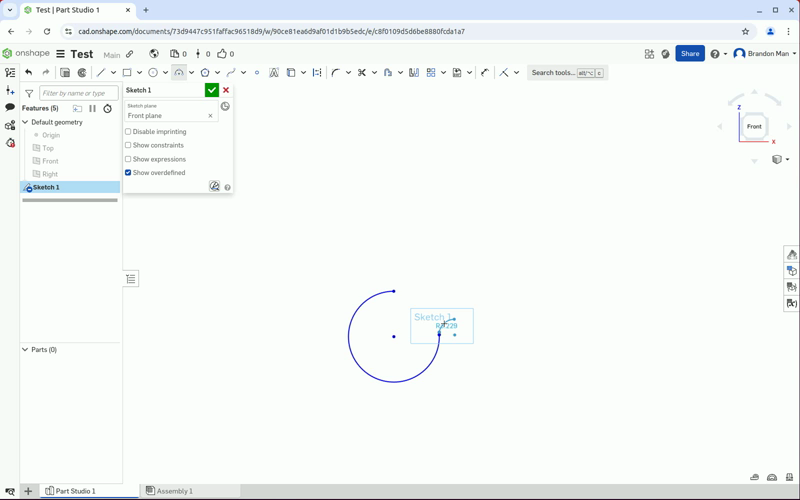
click(444, 323)
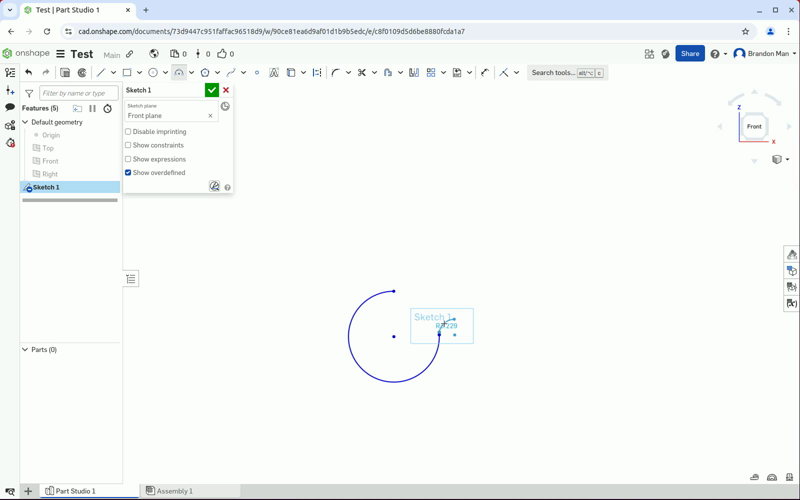
key_up(shift)
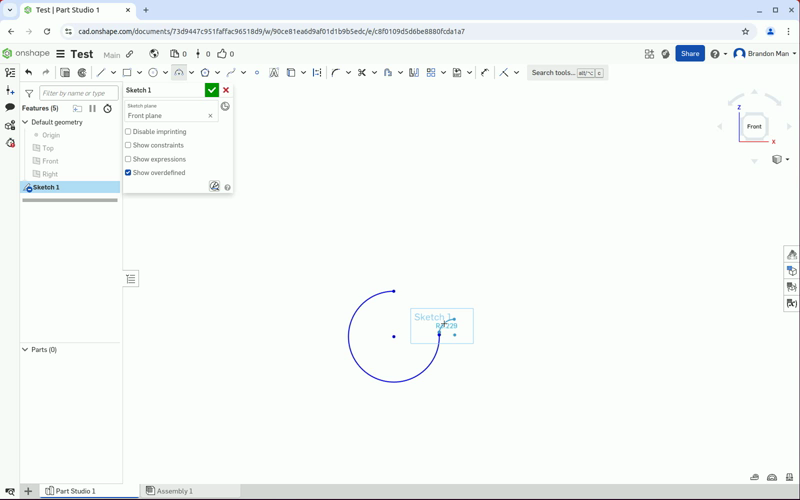
key(esc)
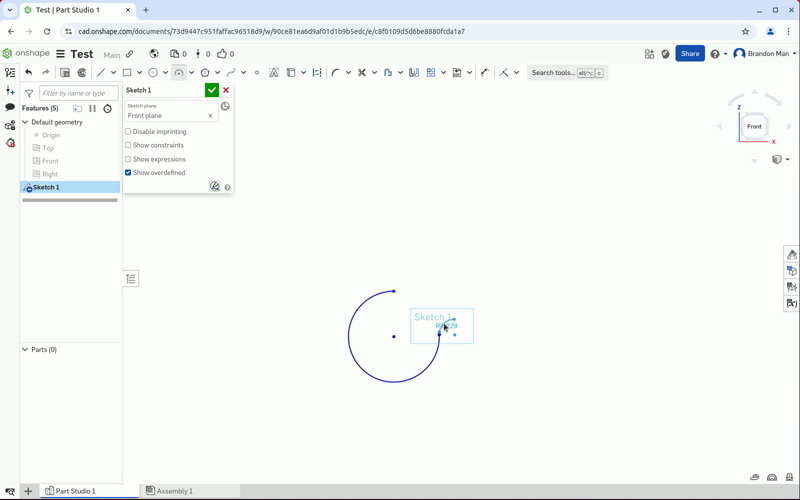
key(l)
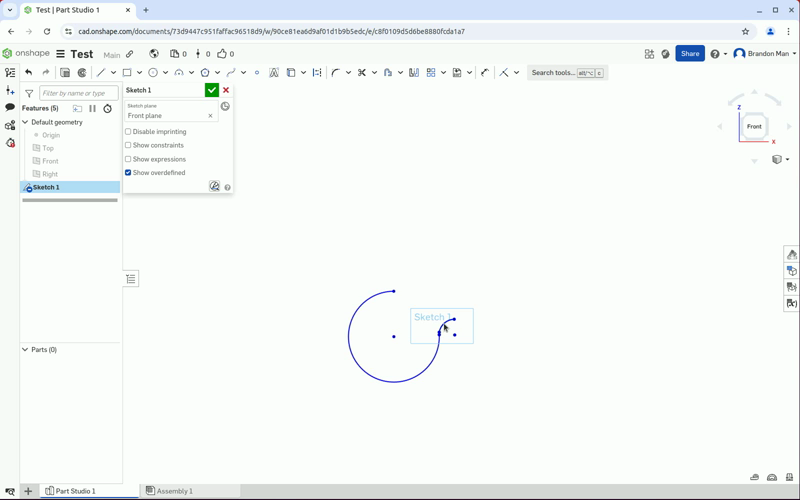
mouse_move(454, 319)
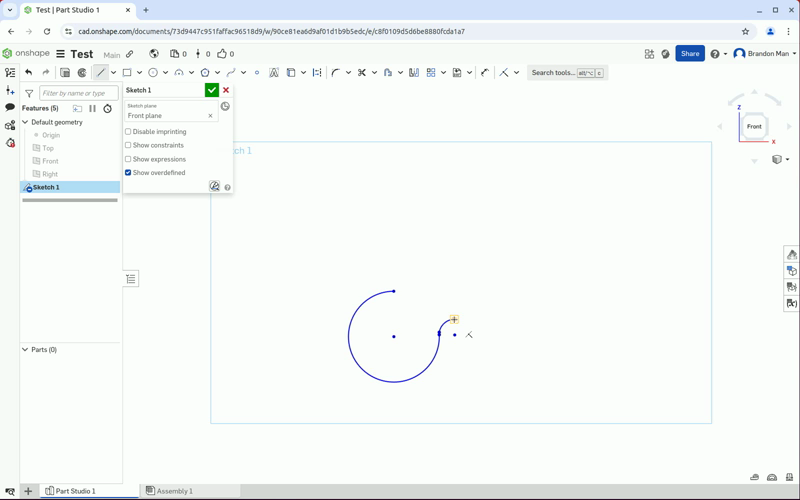
click(454, 319)
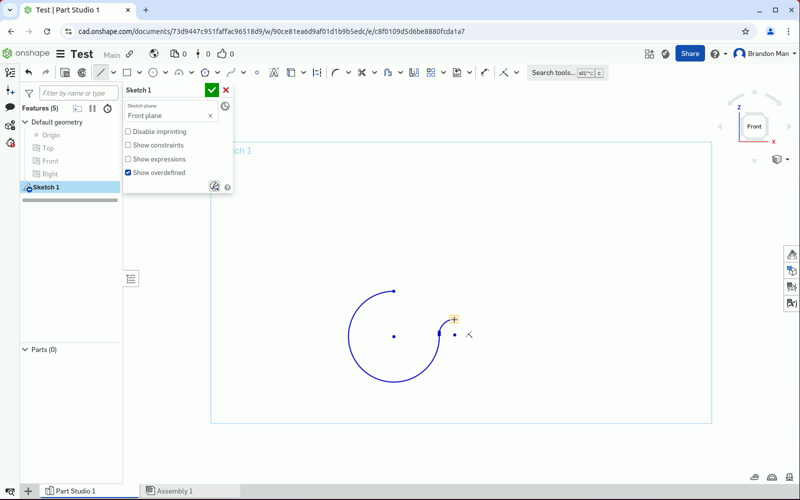
key_down(shift)
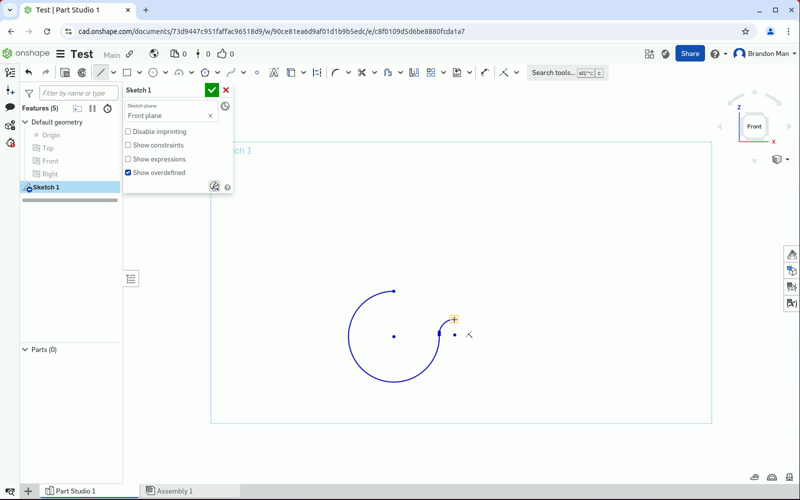
mouse_move(537, 319)
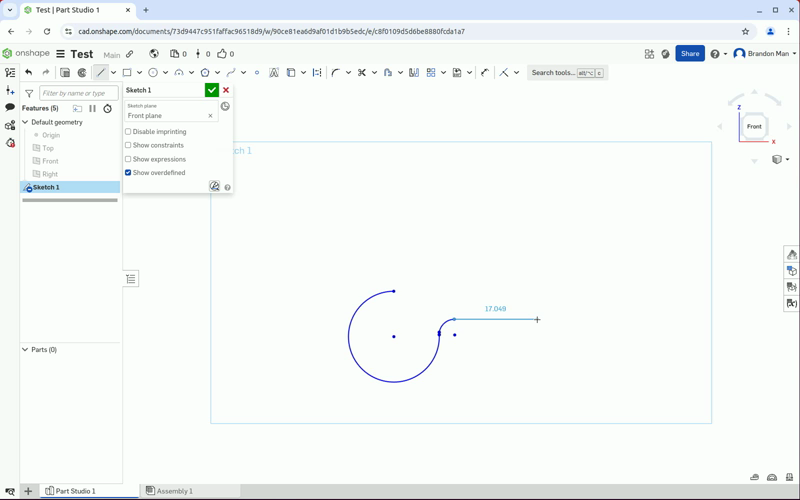
click(537, 319)
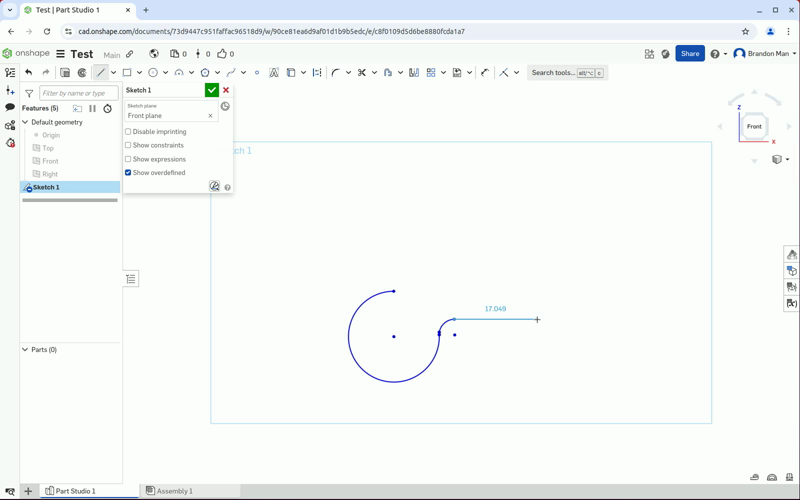
key_up(shift)
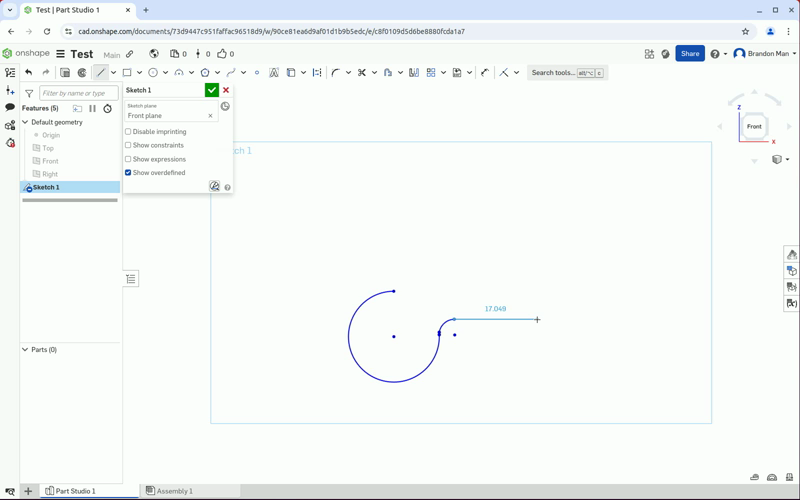
key_down(shift)
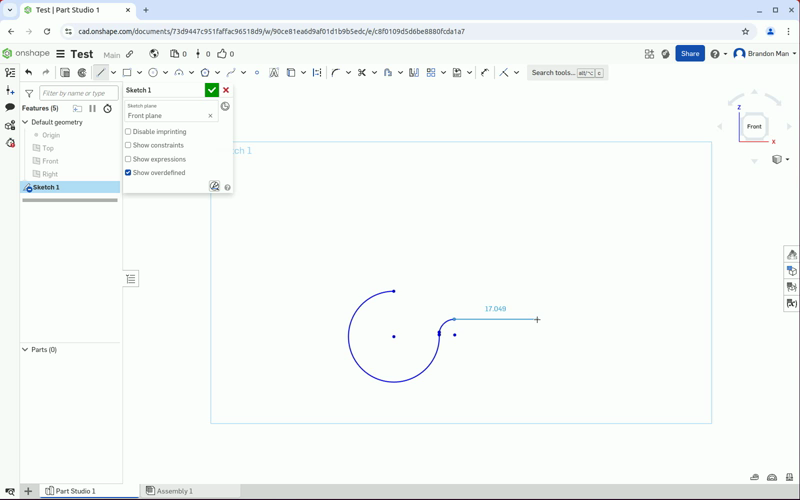
mouse_move(567, 319)
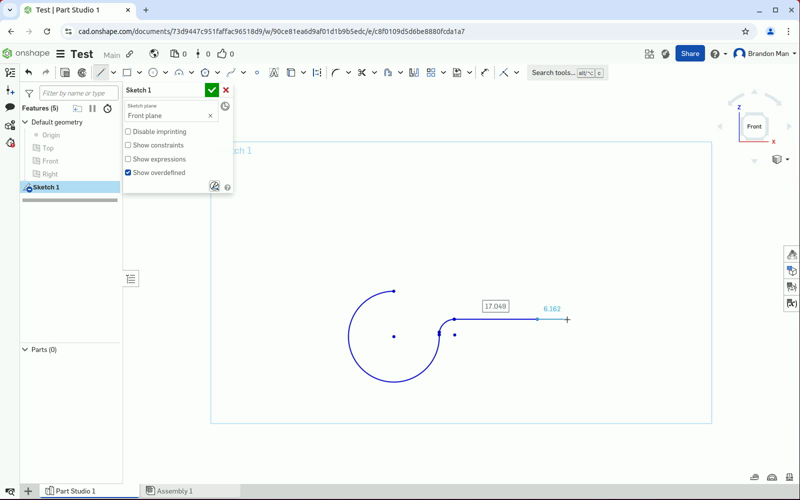
mouse_move(572, 319)
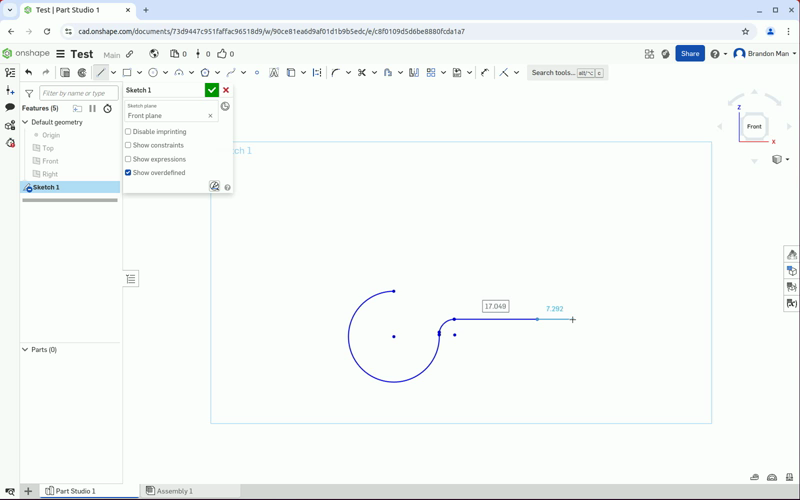
click(572, 319)
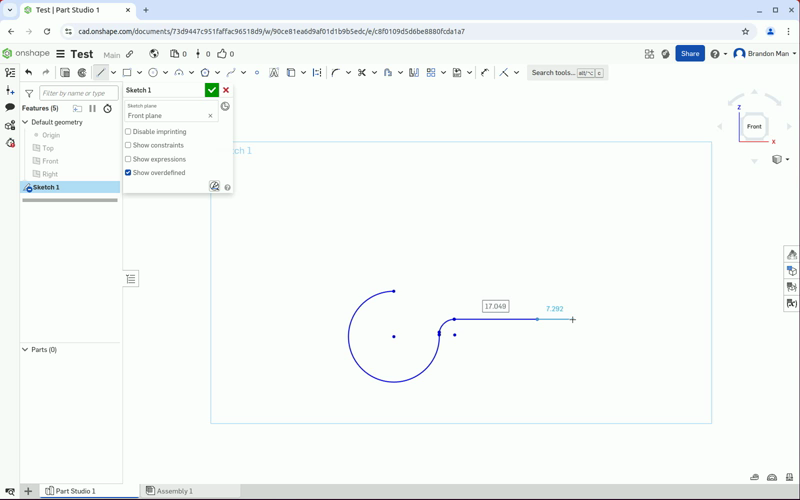
key_up(shift)
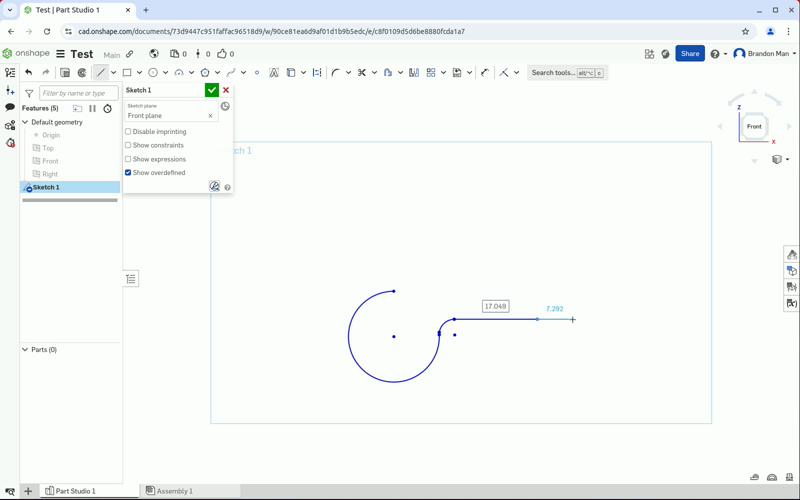
key_down(shift)
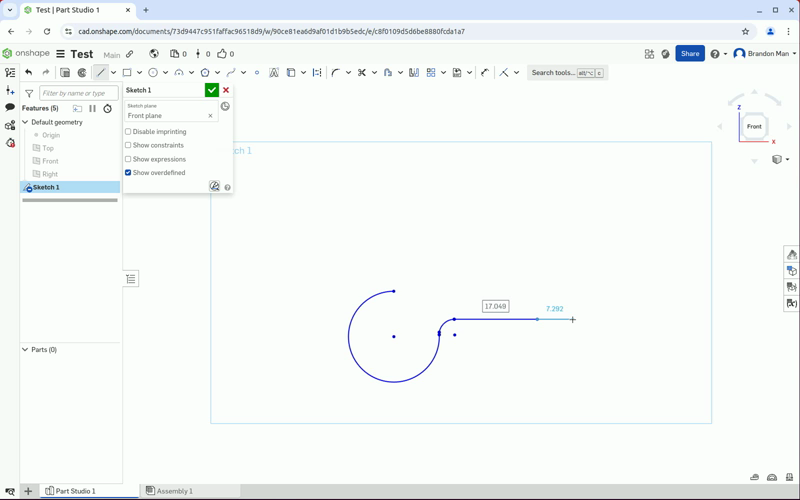
mouse_move(589, 319)
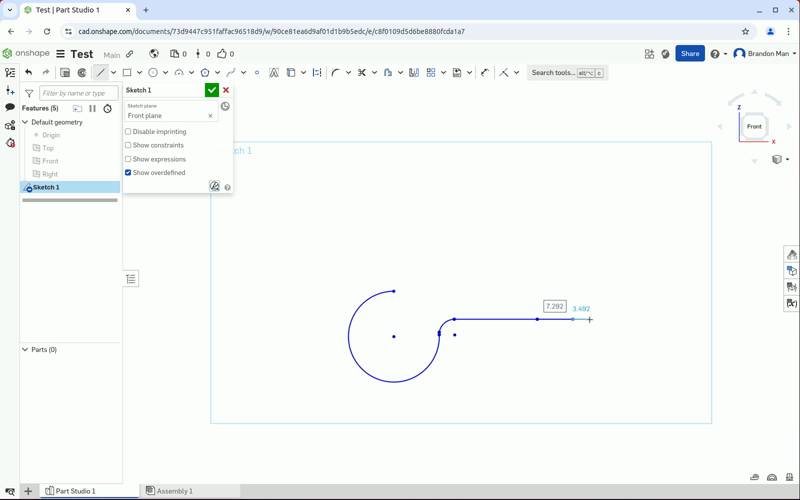
mouse_move(572, 291)
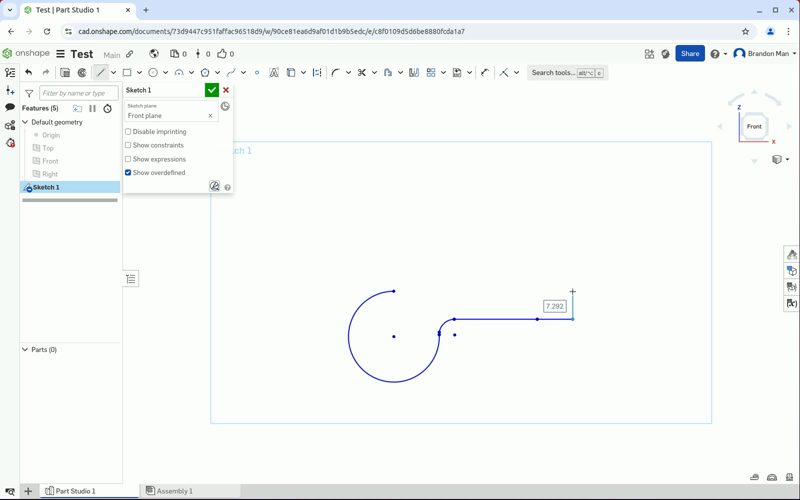
click(572, 291)
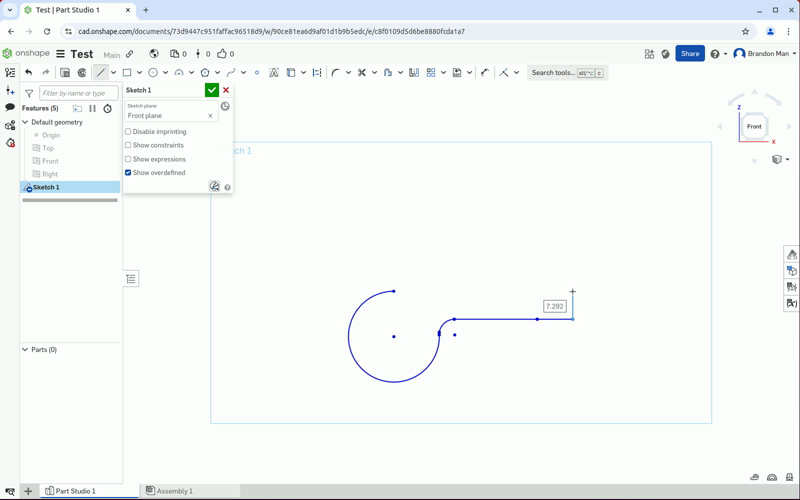
key_up(shift)
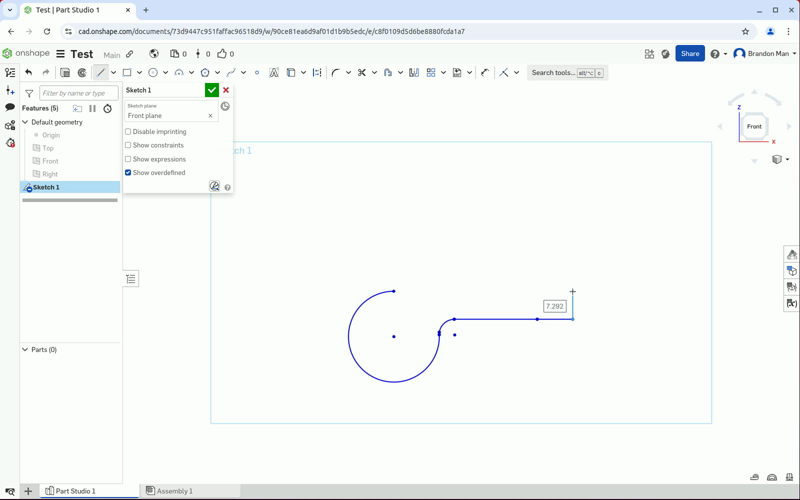
key_down(shift)
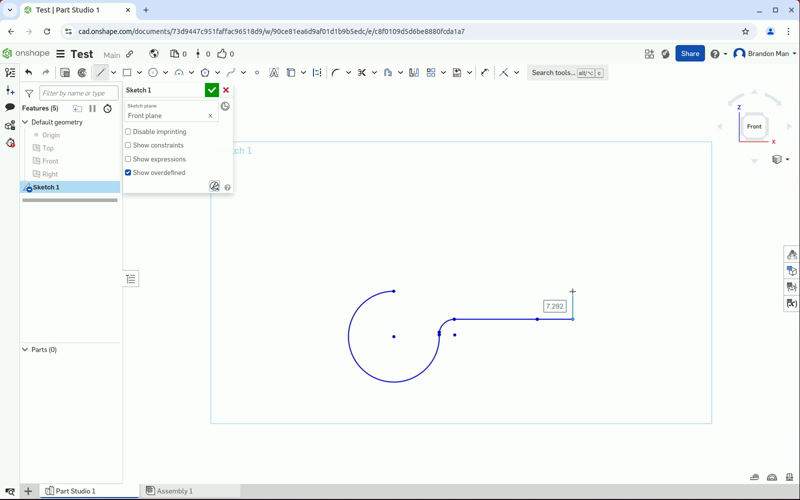
mouse_move(393, 291)
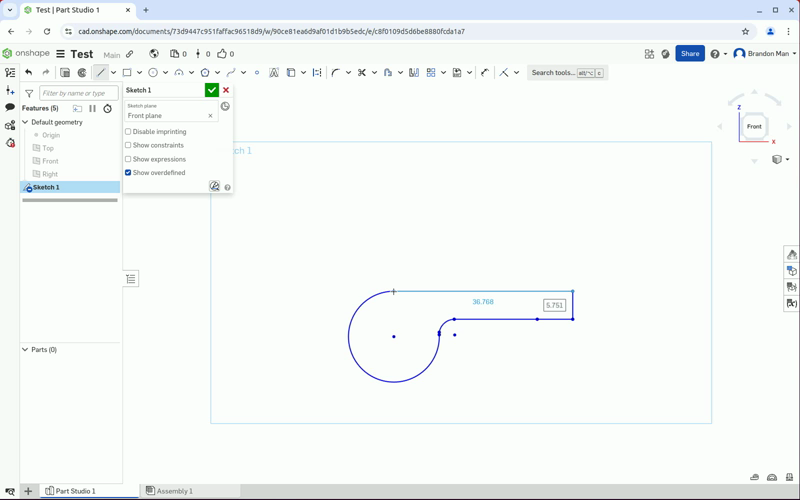
key_up(shift)
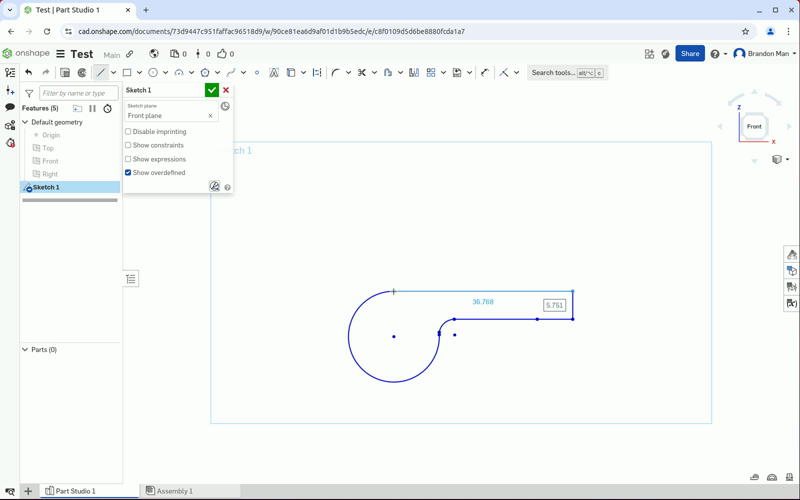
click(393, 291)
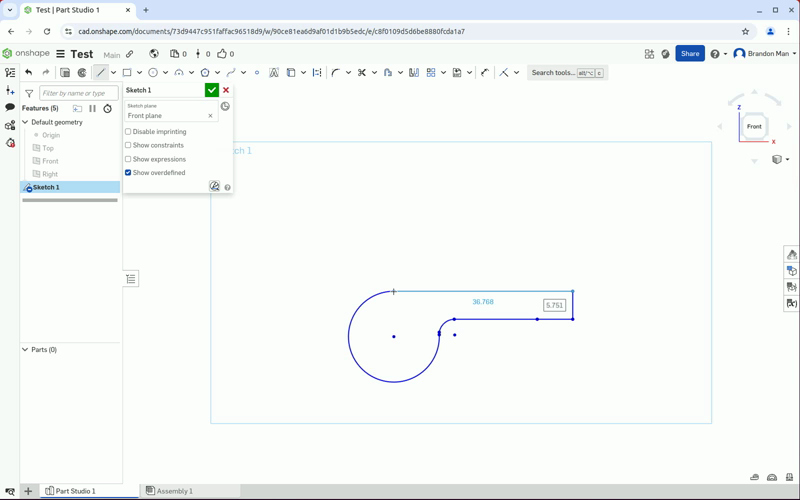
key(esc)
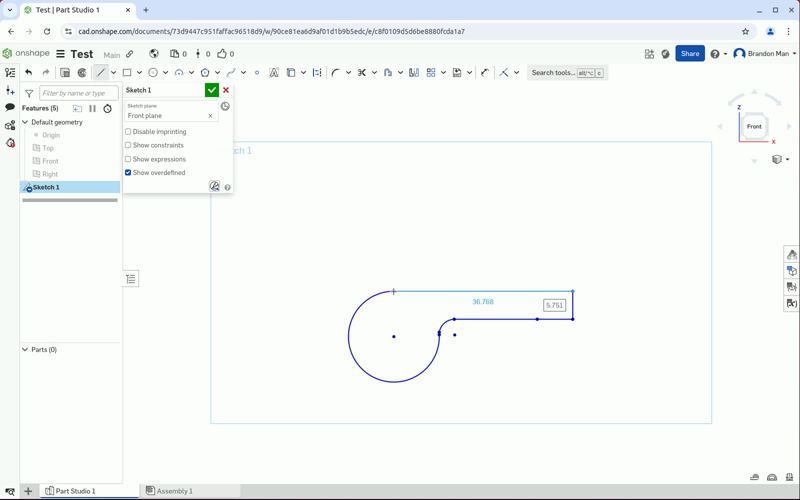
key(c)
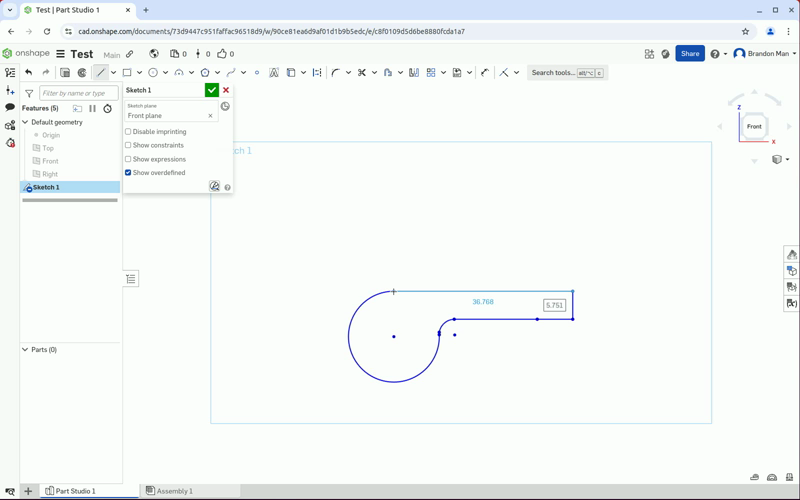
key_down(shift)
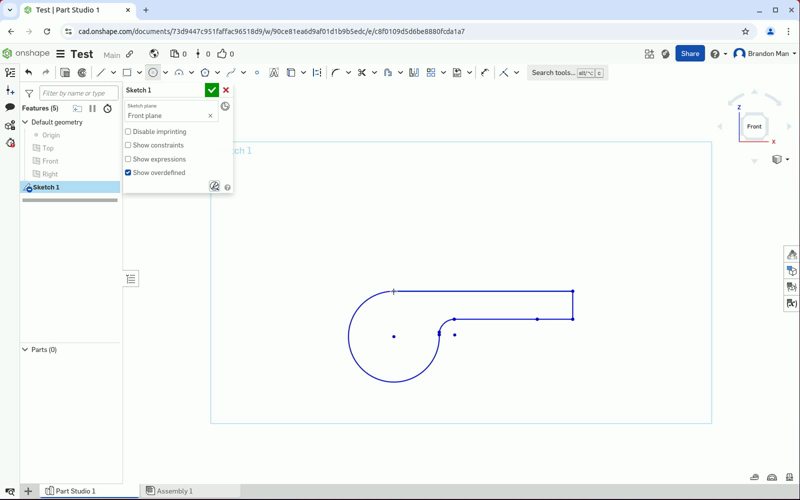
mouse_move(393, 336)
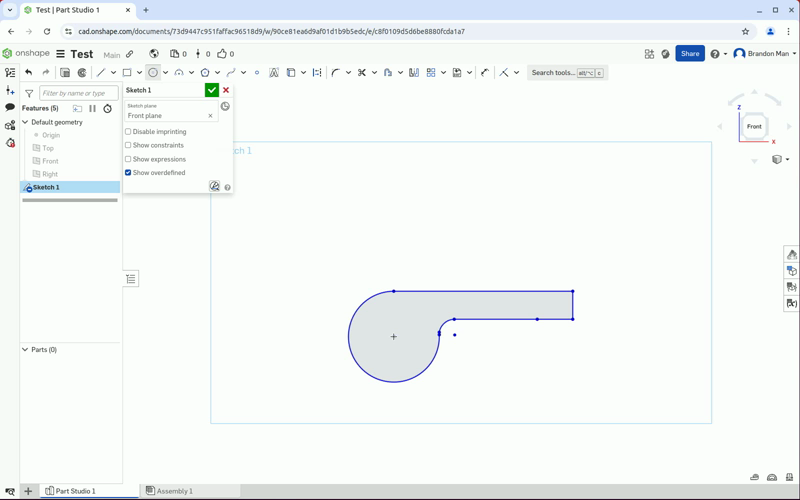
click(393, 336)
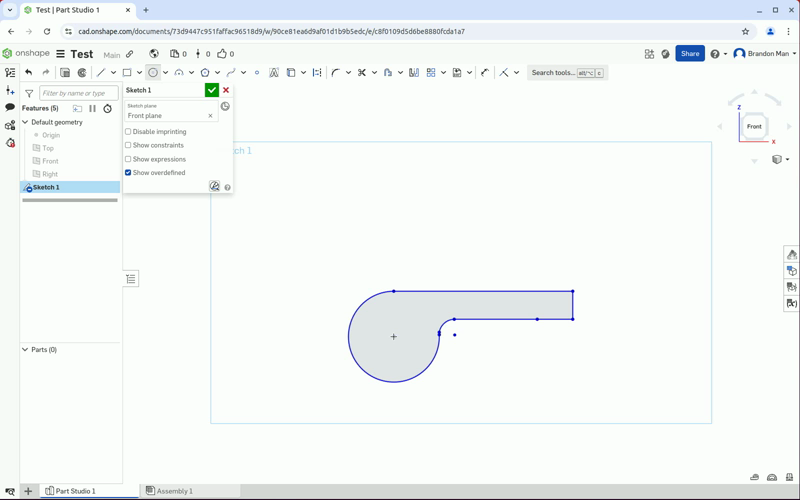
key_up(shift)
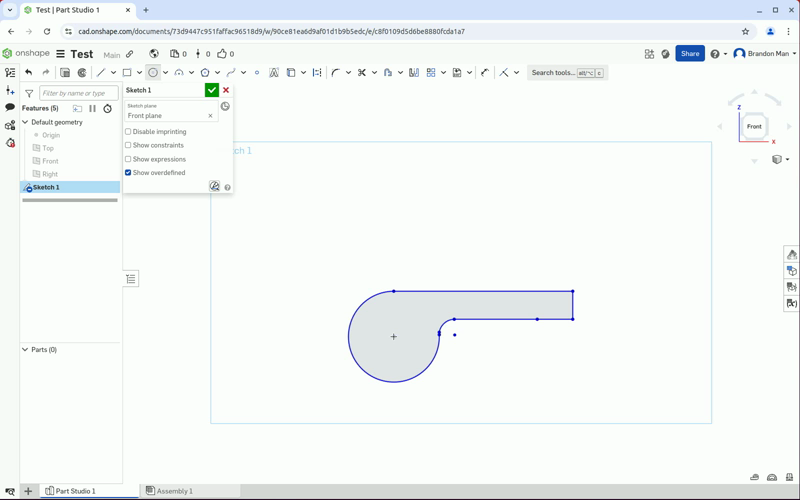
mouse_move(423, 336)
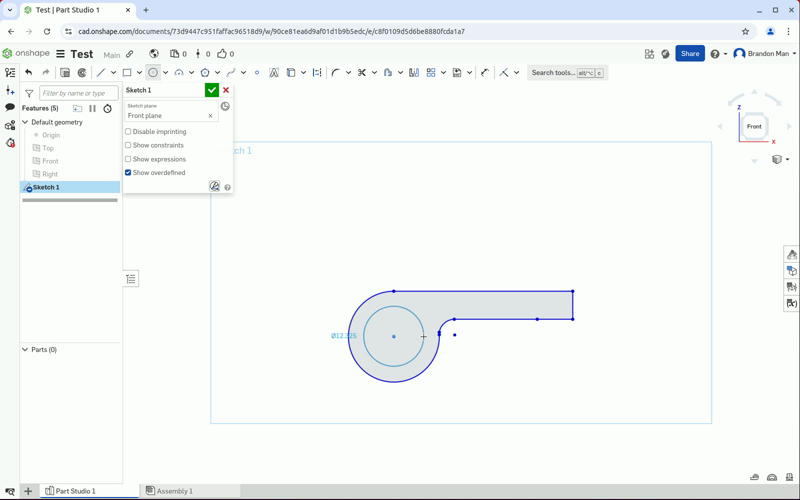
click(423, 336)
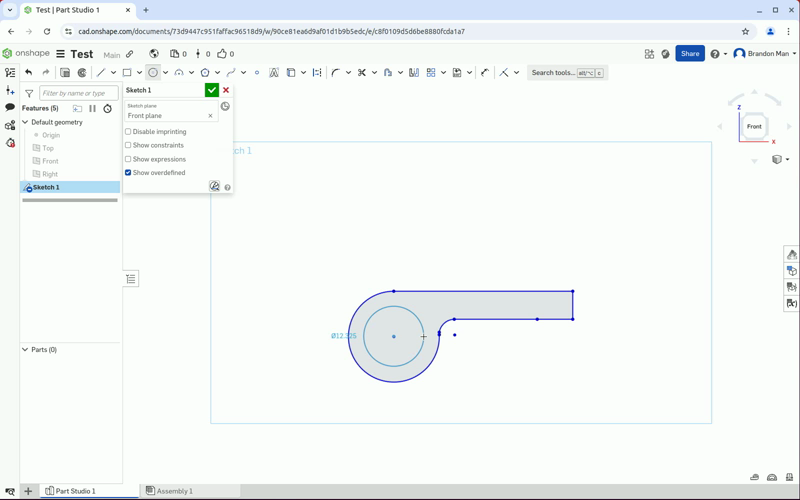
key(esc)
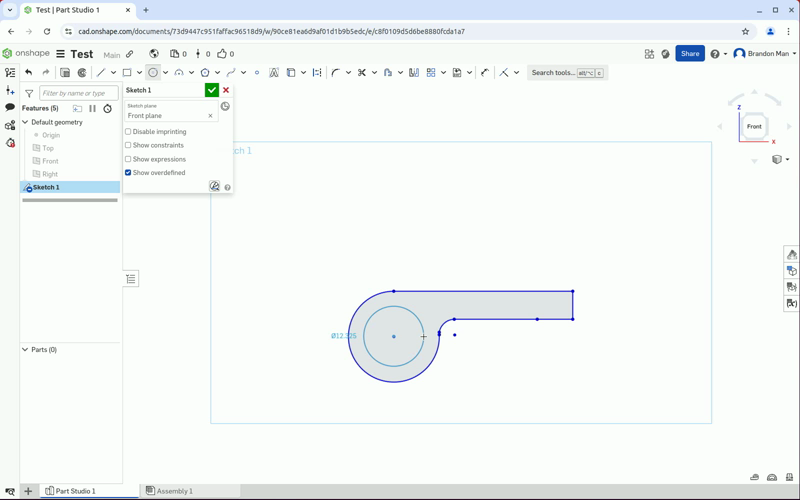
mouse_move(509, 304)
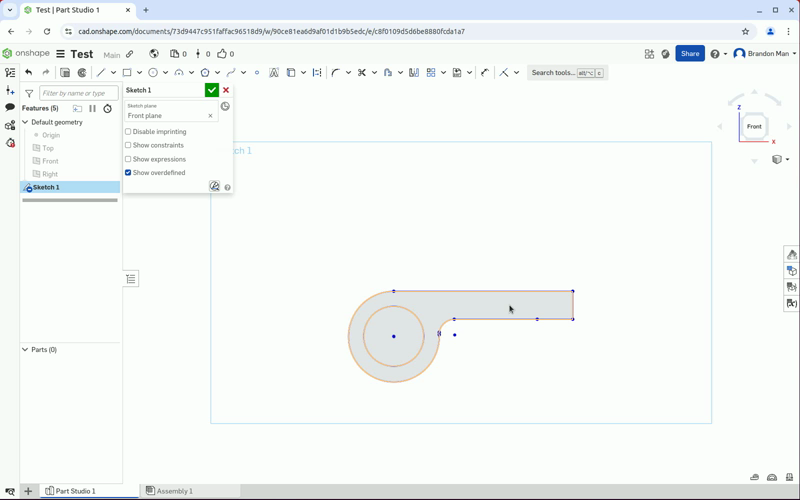
click(509, 304)
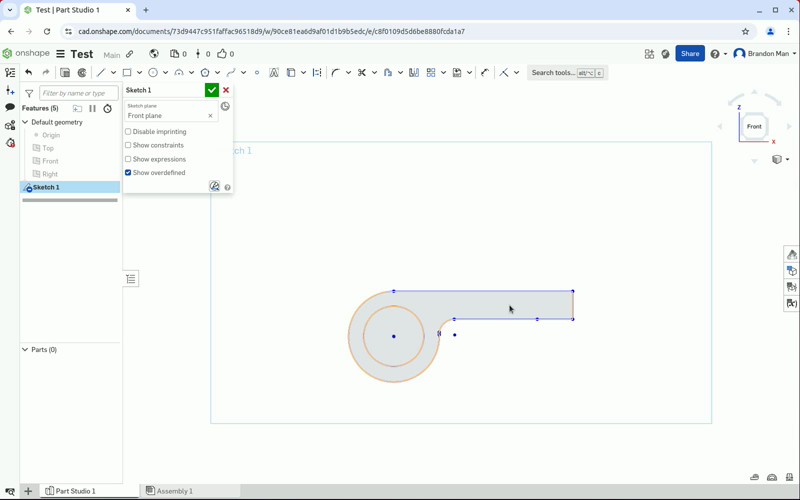
mouse_move(73, 352)
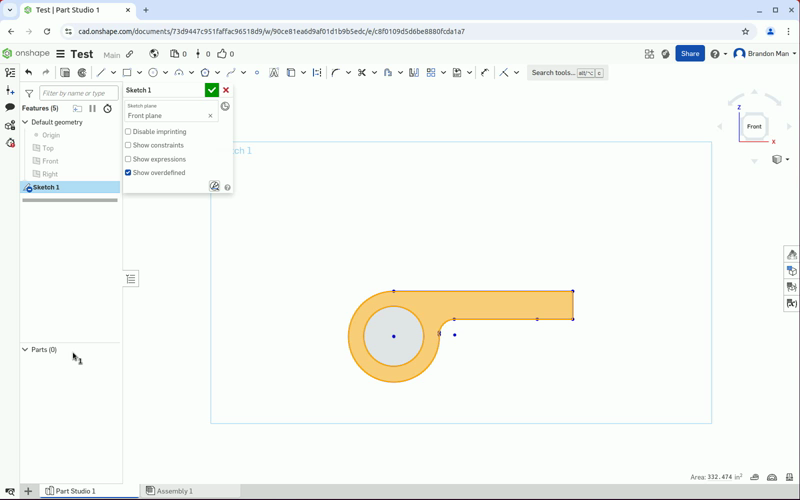
key(shift+y)
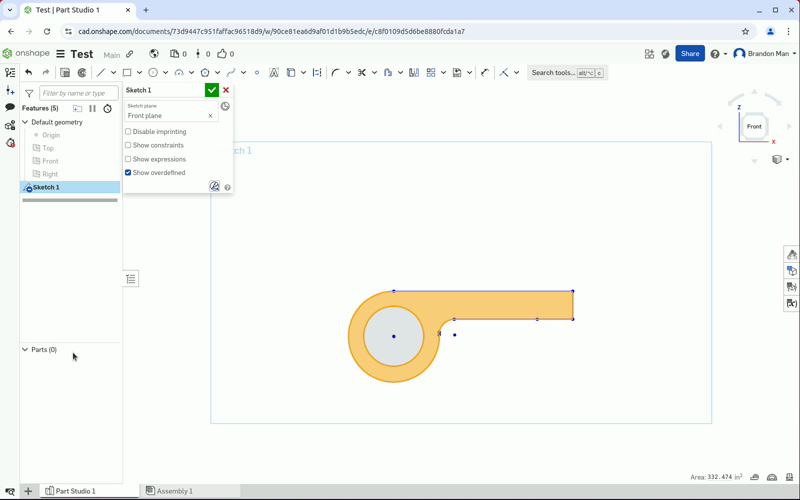
key(shift+e)
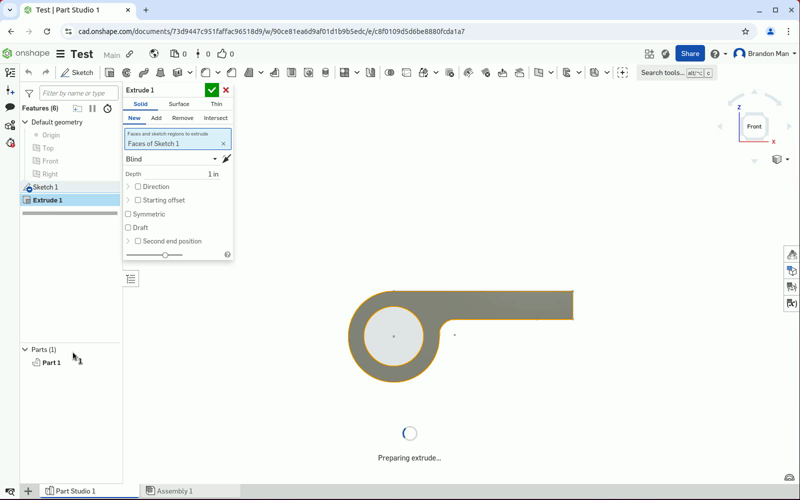
mouse_move(143, 106)
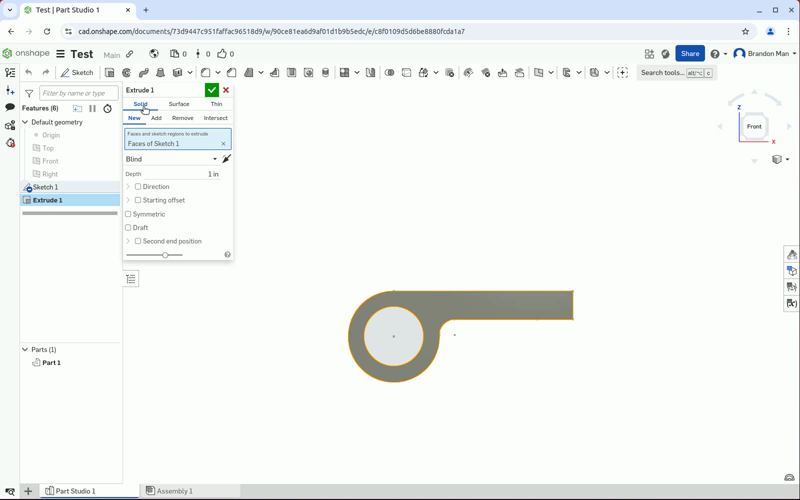
click(143, 106)
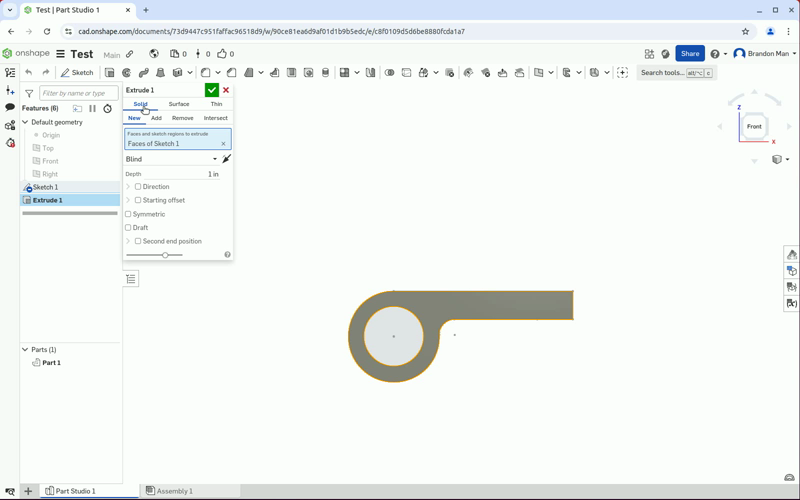
mouse_move(137, 120)
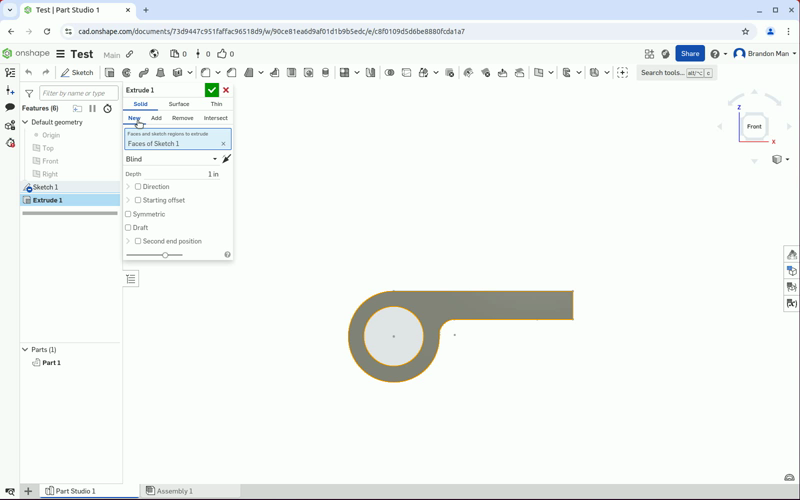
click(137, 120)
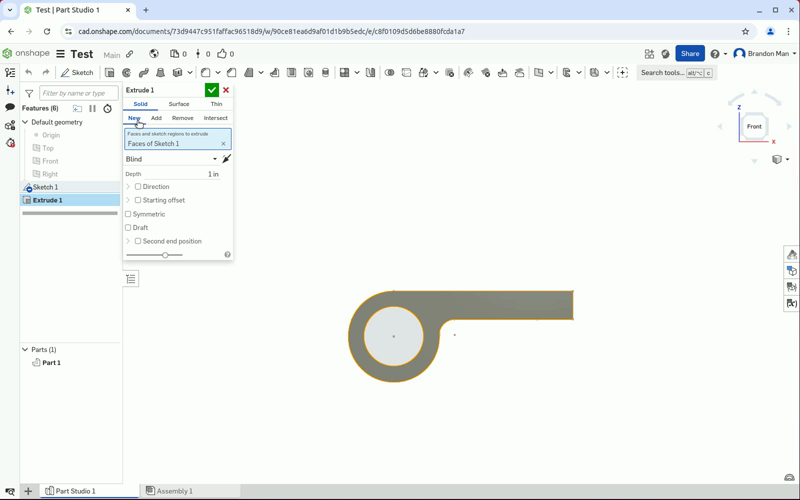
key(tab, 4)
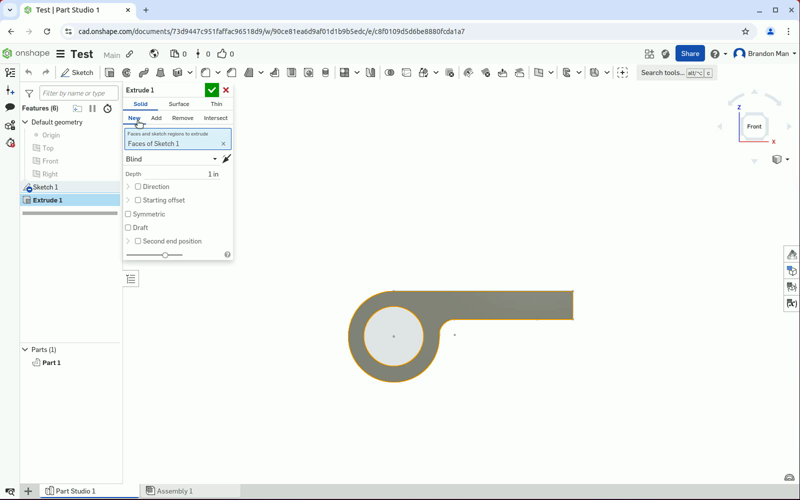
text(20.702)
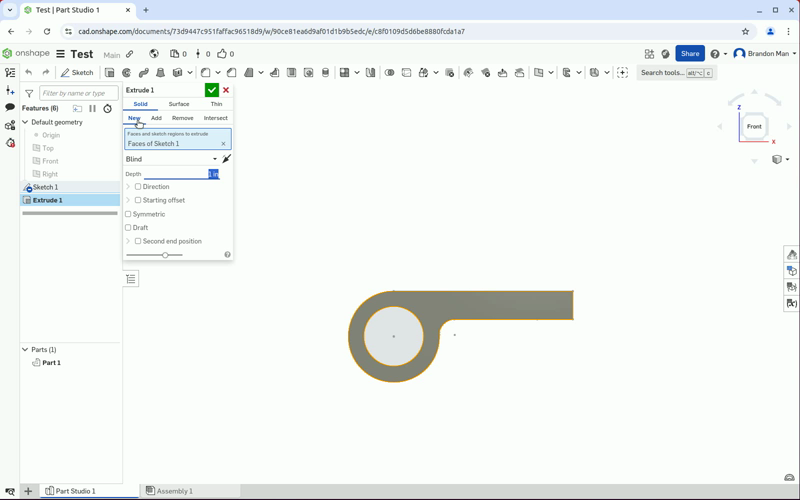
key(tab, 3)
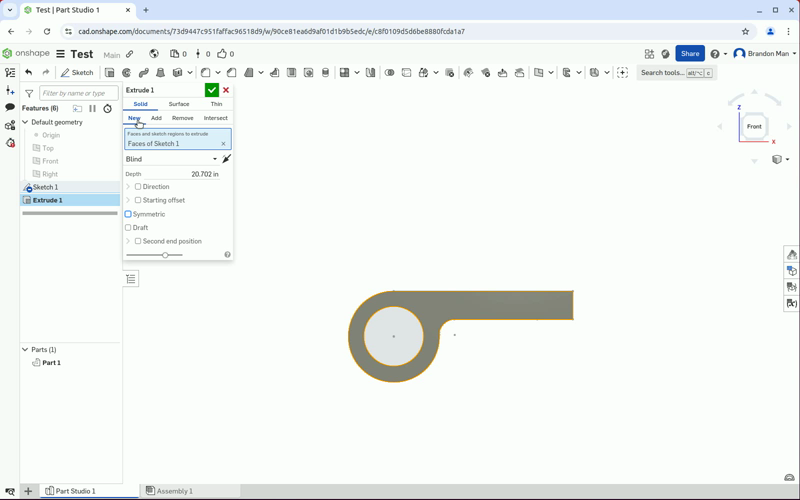
key(space)
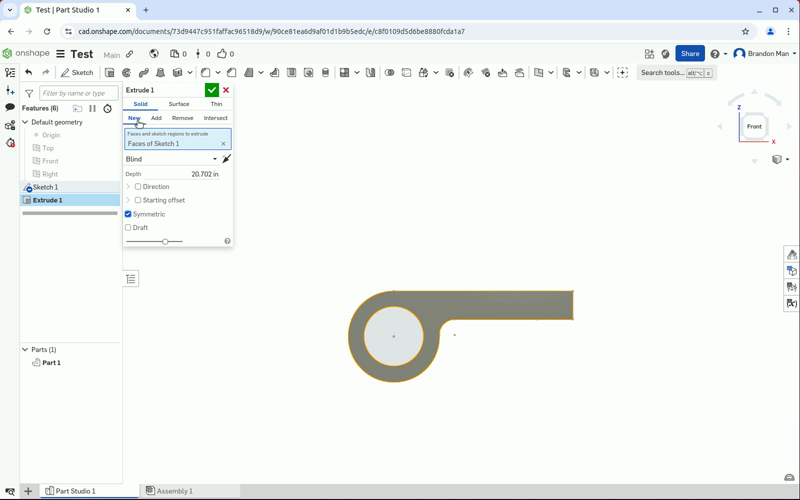
key(enter)
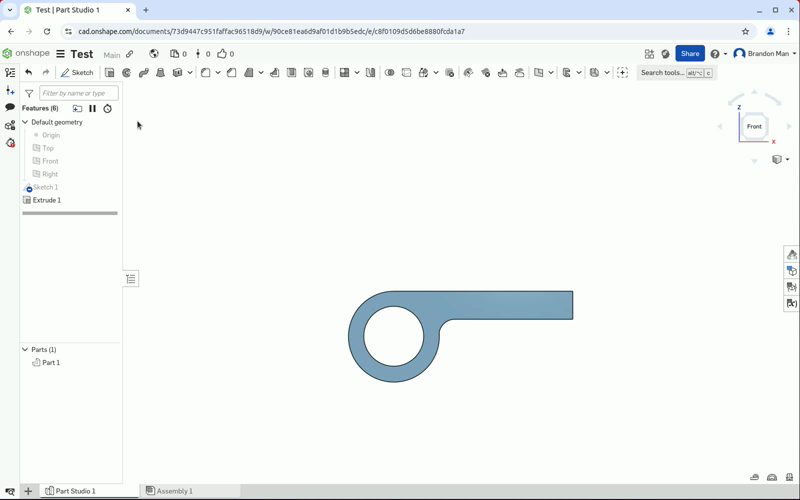
key(shift+h)
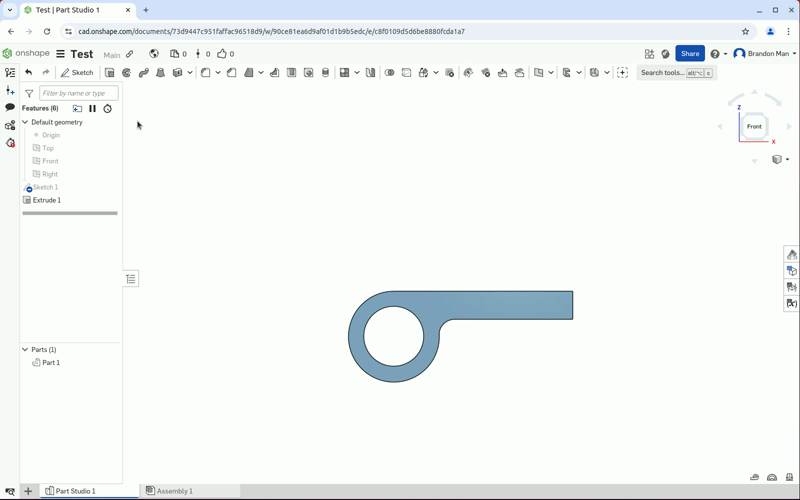
key(shift+h)
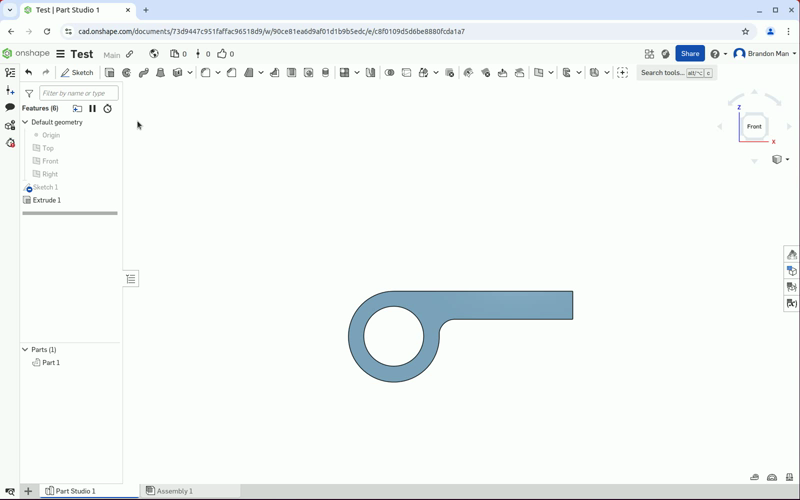
mouse_move(73, 189)
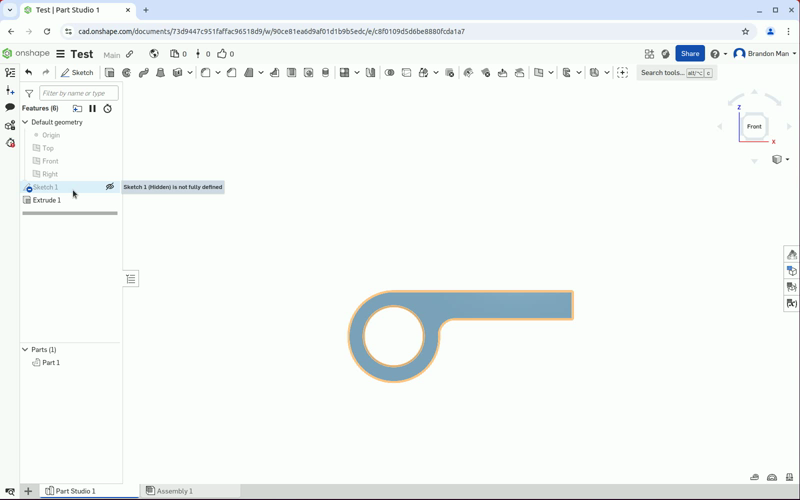
click(73, 189)
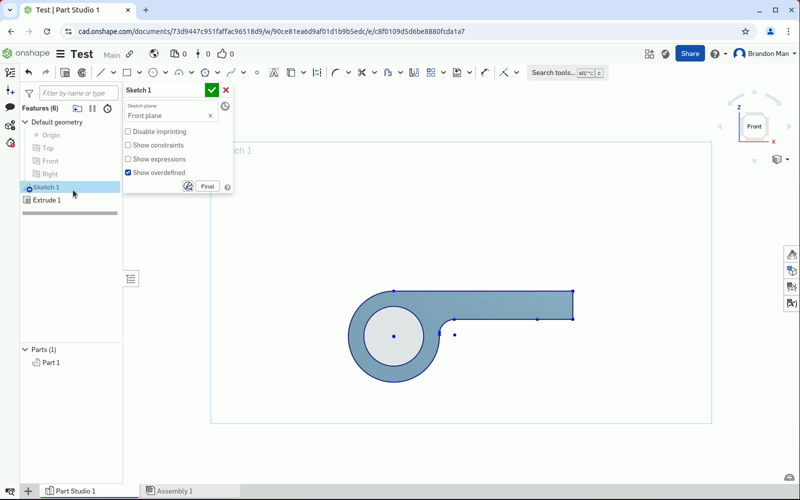
mouse_move(229, 92)
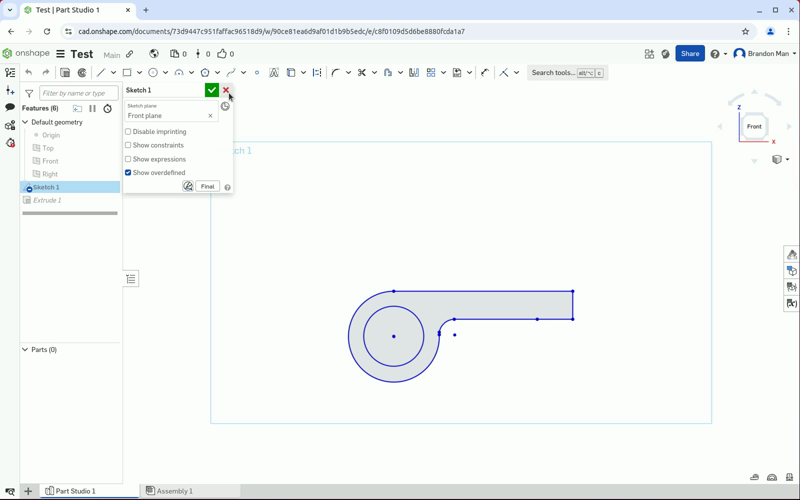
click(229, 92)
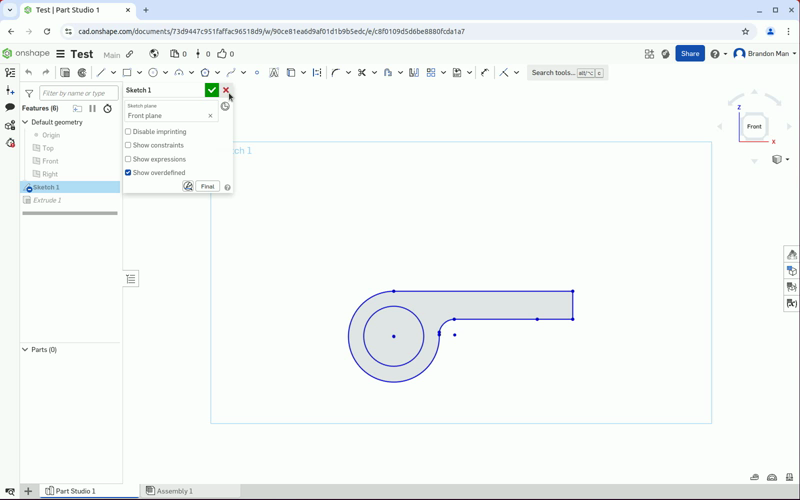
key(shift+s)
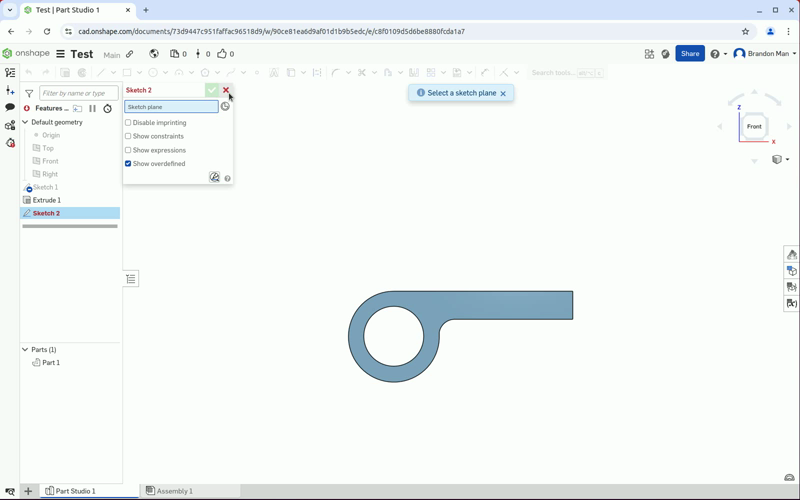
mouse_move(73, 163)
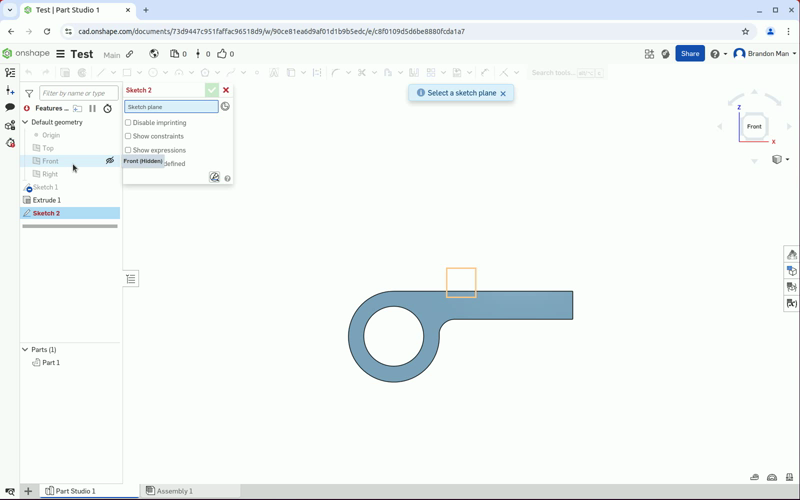
click(73, 163)
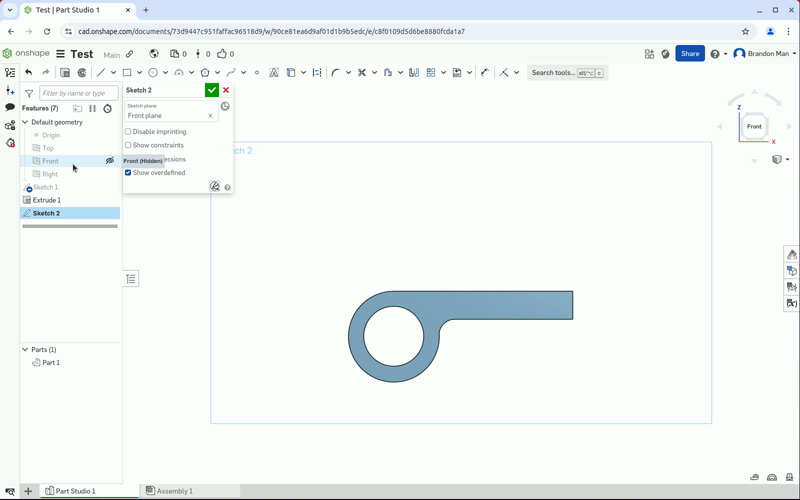
mouse_move(73, 352)
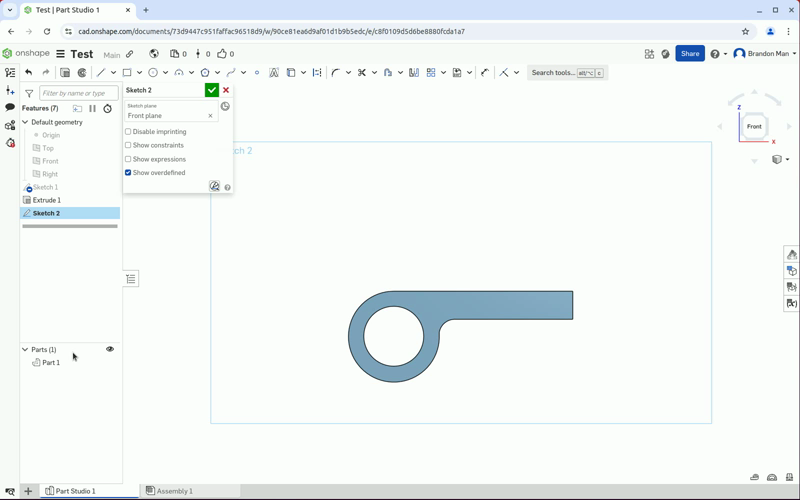
key(y)
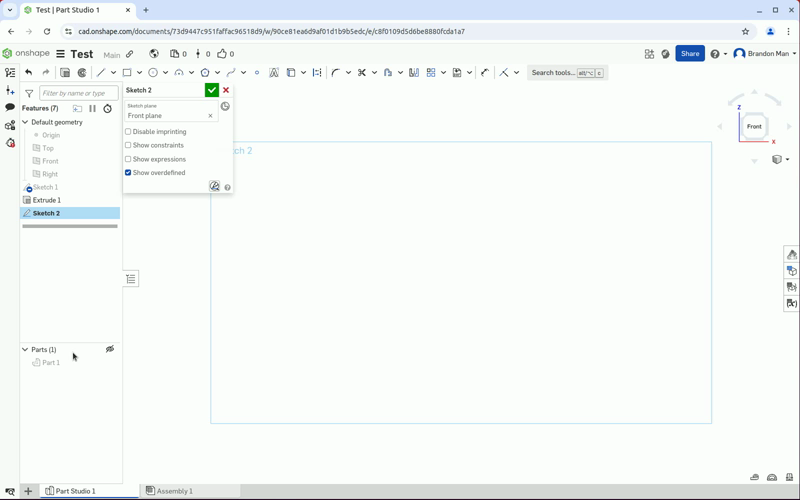
key(l)
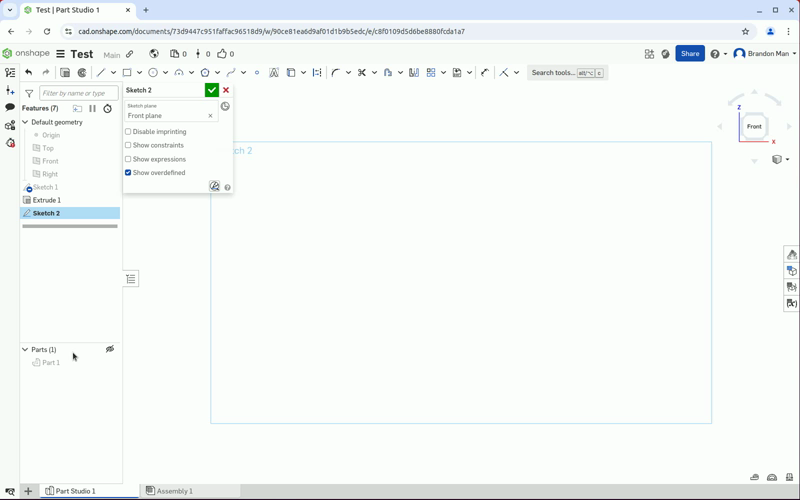
key_down(shift)
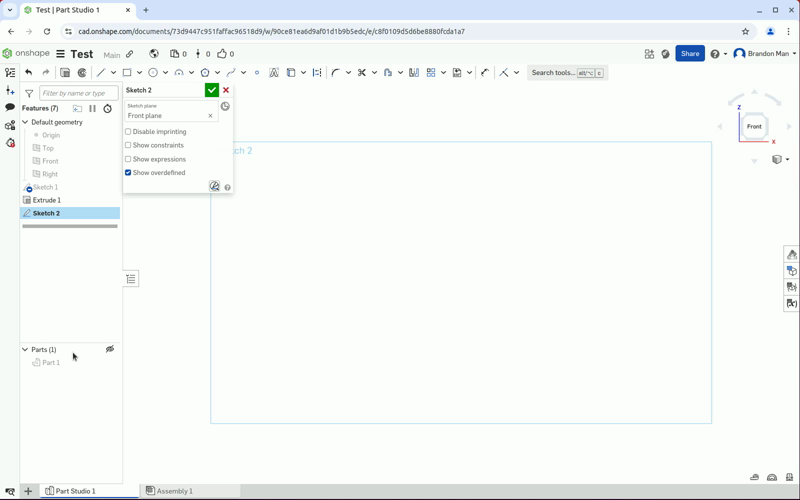
mouse_move(417, 375)
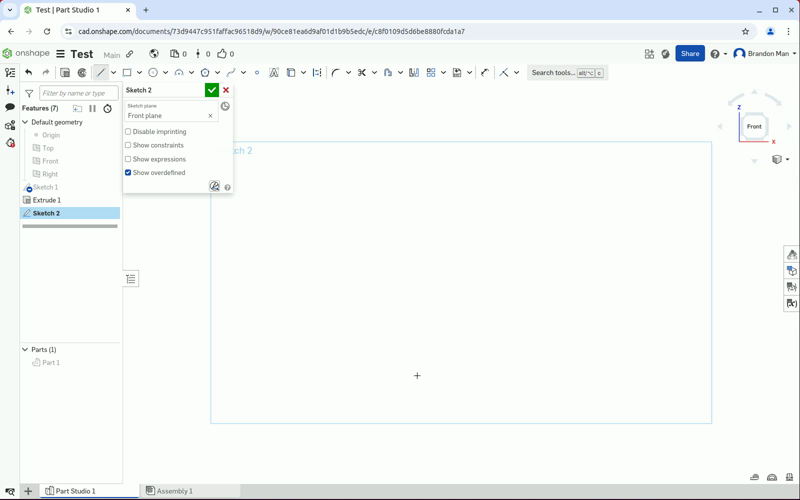
click(417, 375)
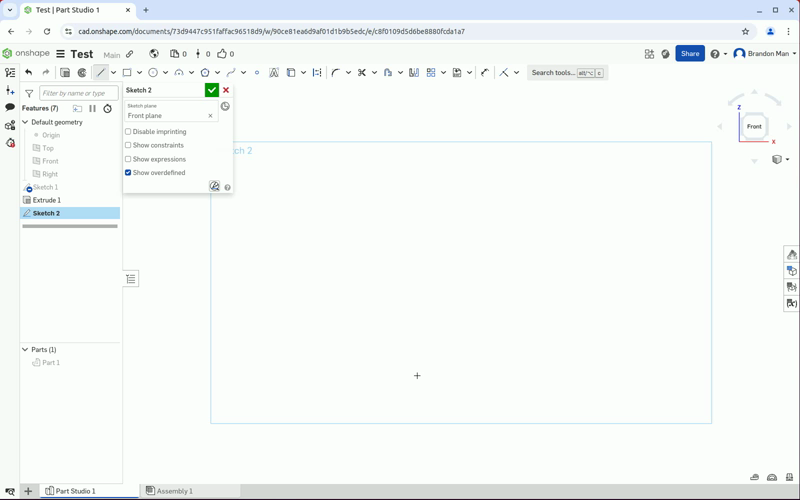
key_up(shift)
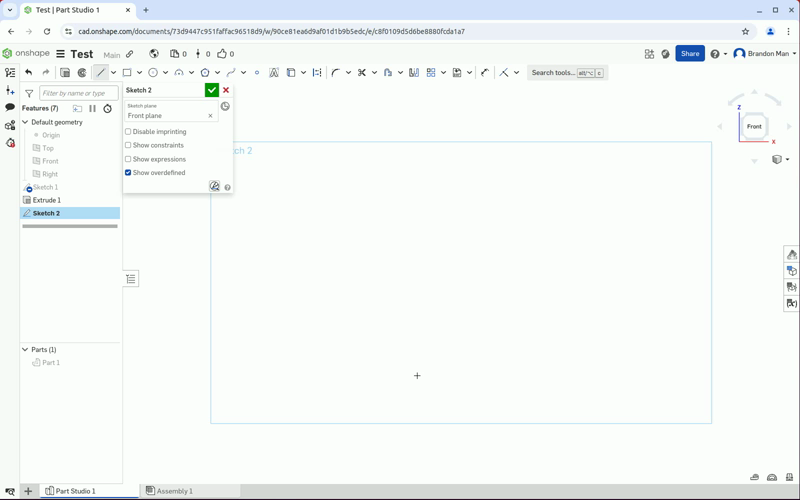
key_down(shift)
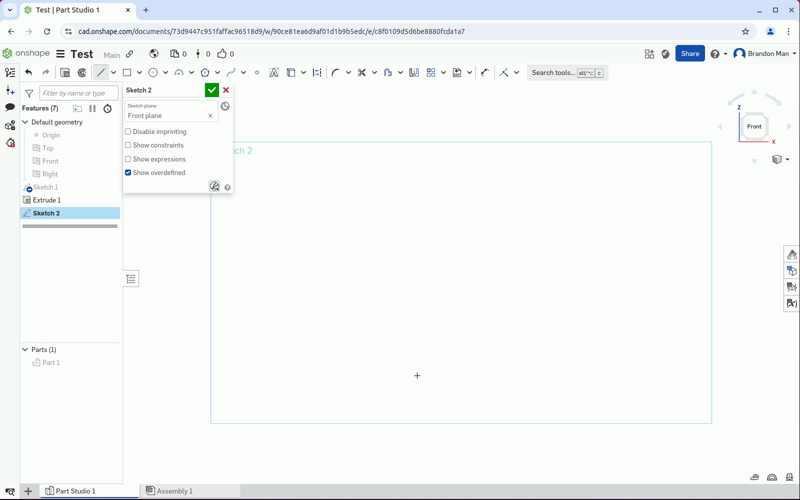
mouse_move(537, 318)
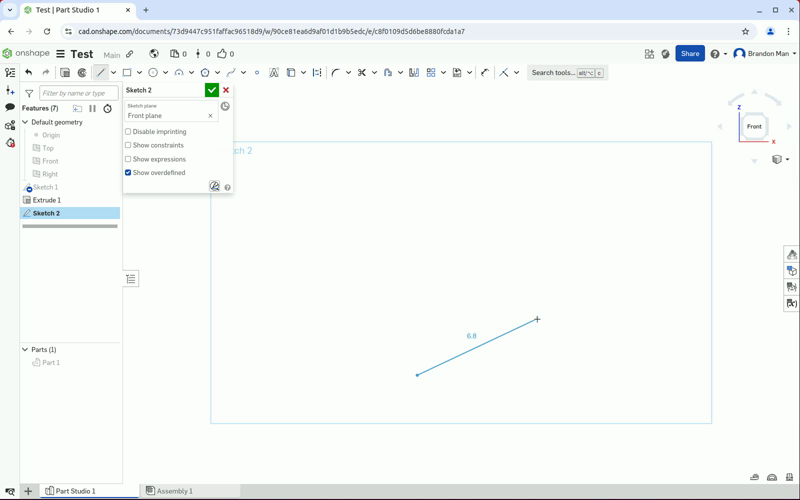
click(537, 318)
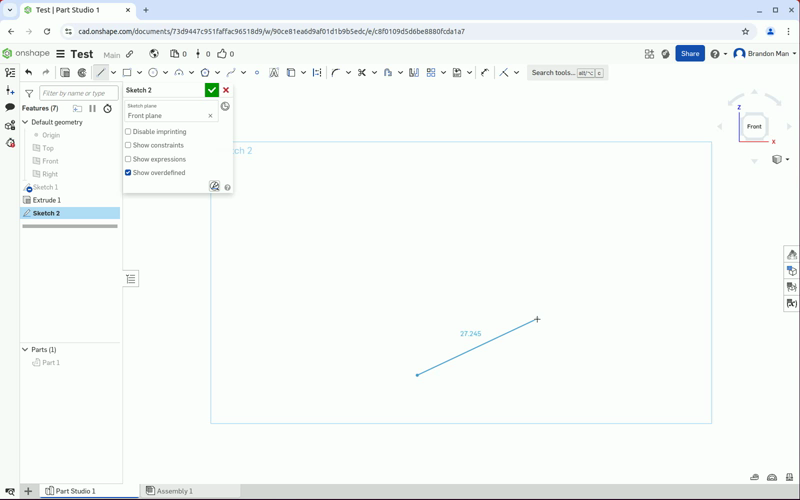
key_up(shift)
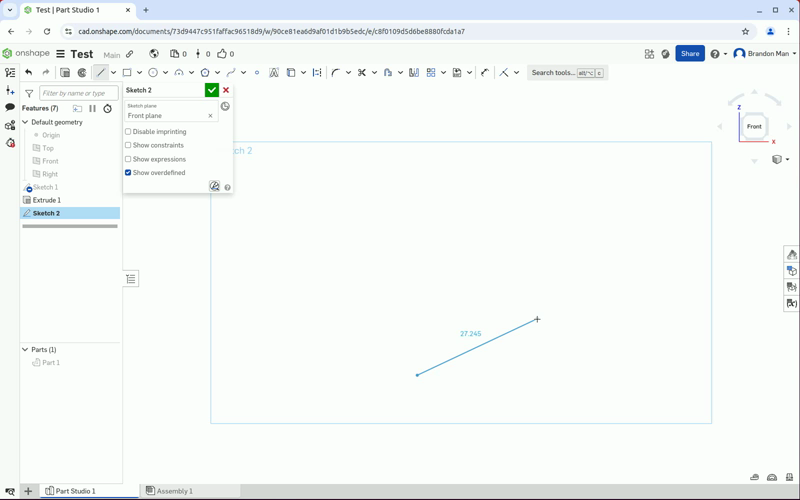
key_down(shift)
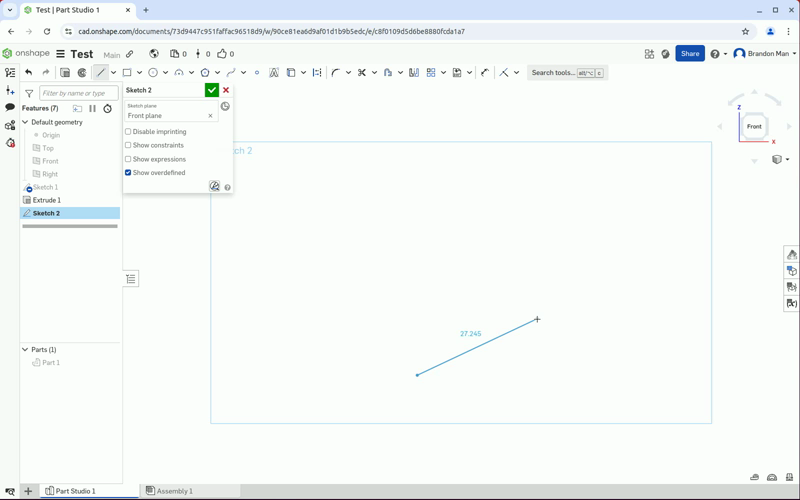
mouse_move(455, 318)
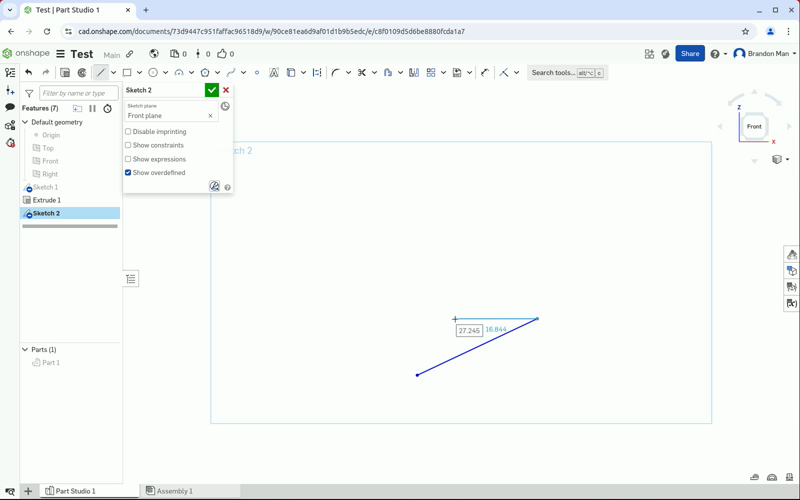
click(455, 318)
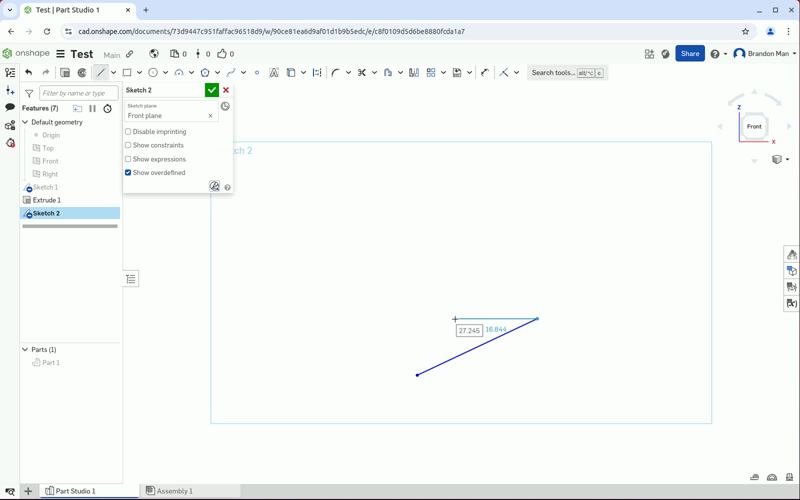
key_up(shift)
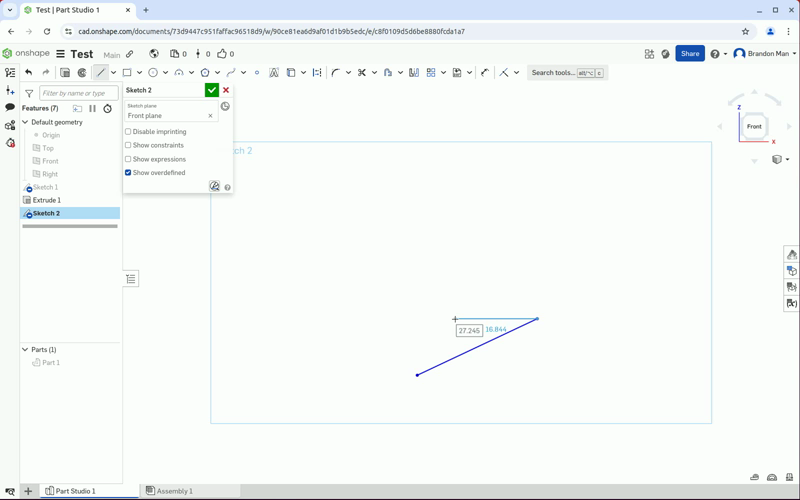
key(esc)
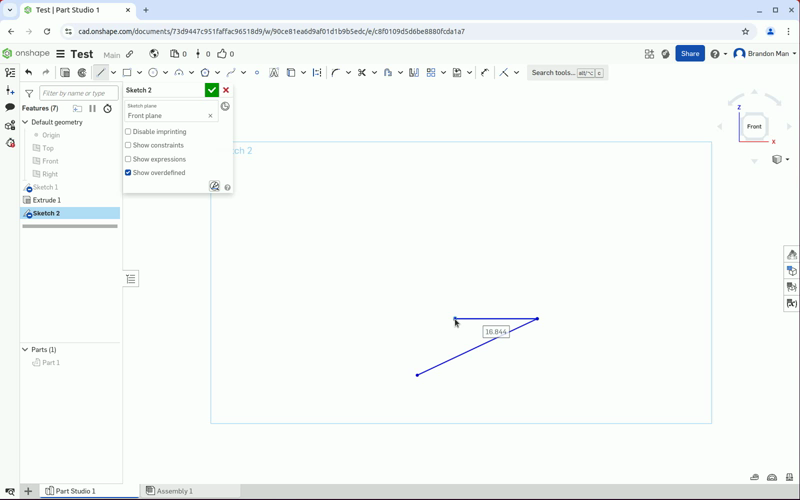
key(a)
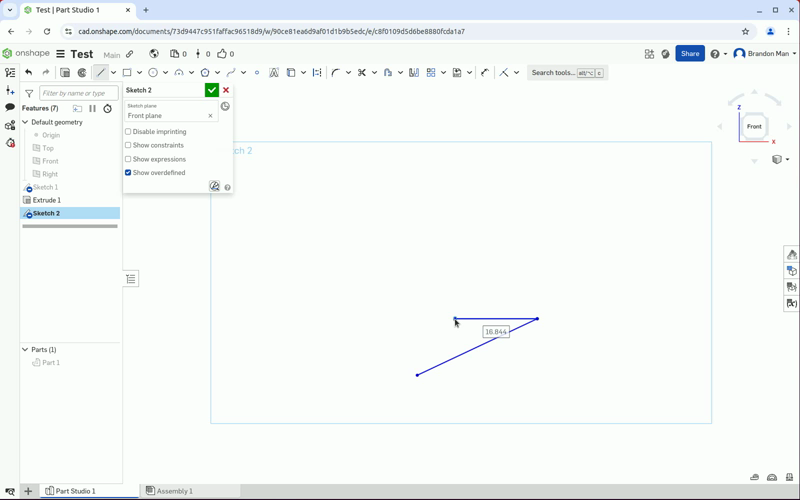
mouse_move(455, 318)
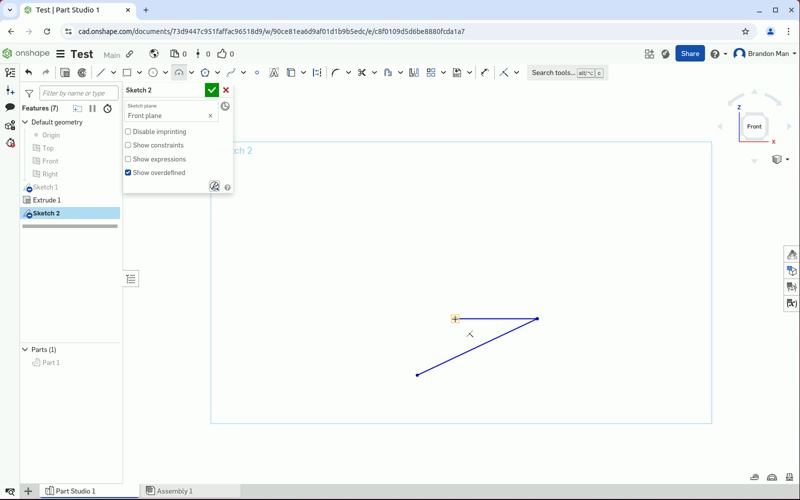
click(455, 318)
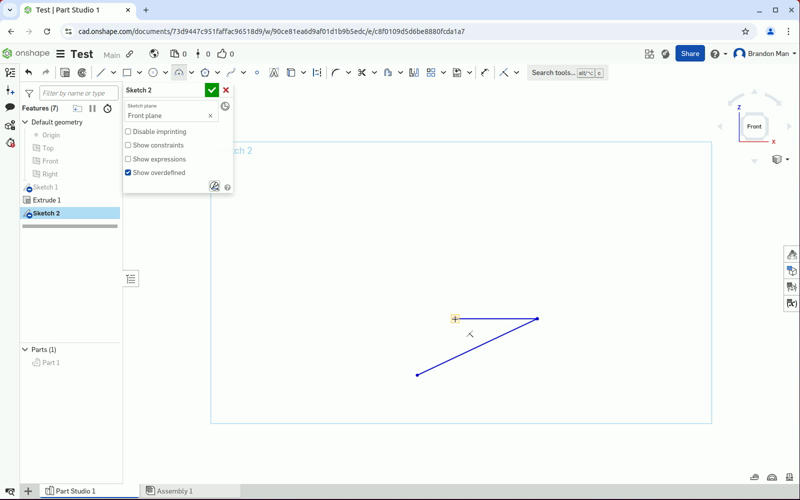
key_down(shift)
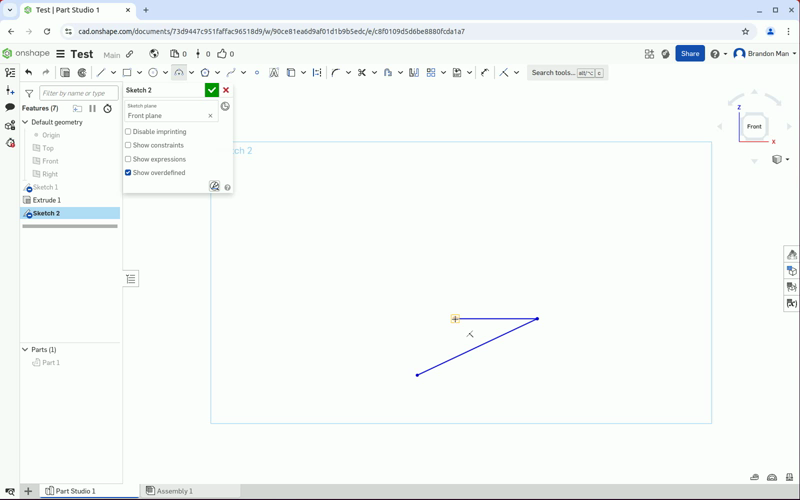
mouse_move(440, 332)
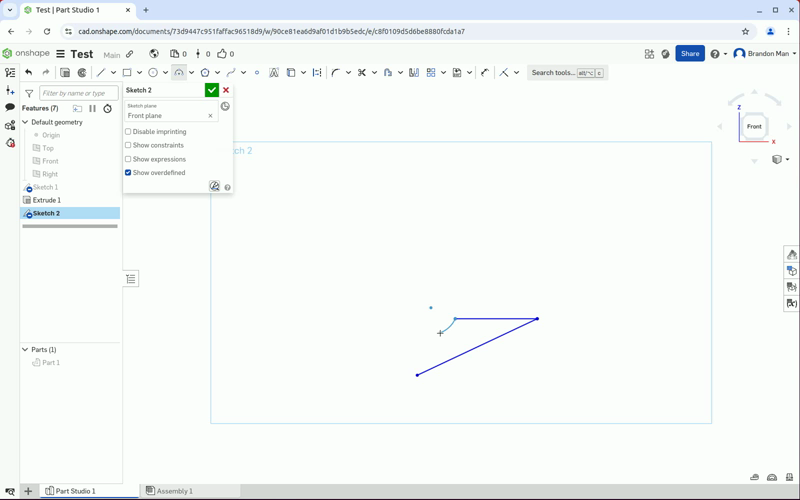
click(440, 332)
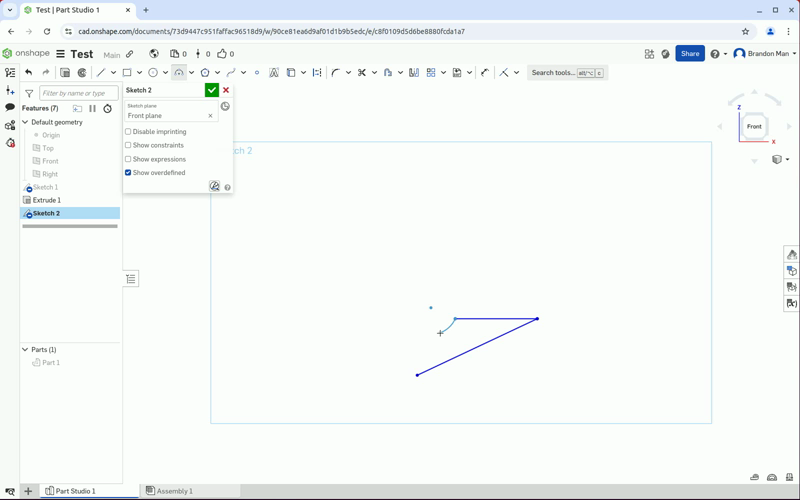
mouse_move(444, 322)
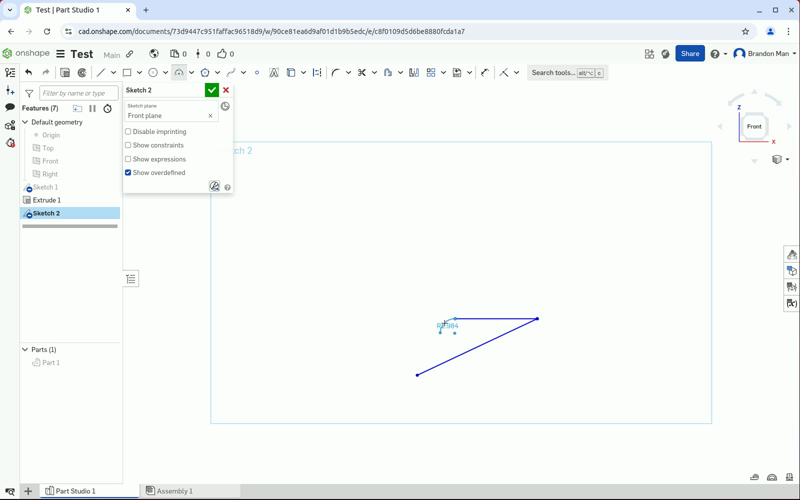
click(444, 322)
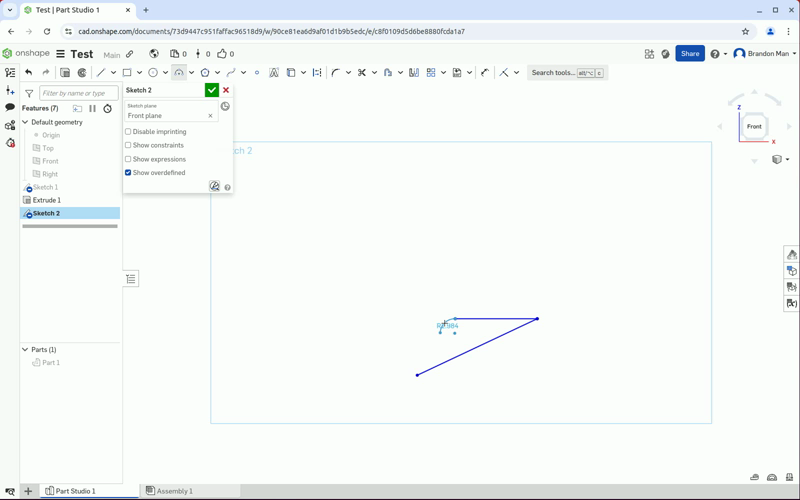
key_up(shift)
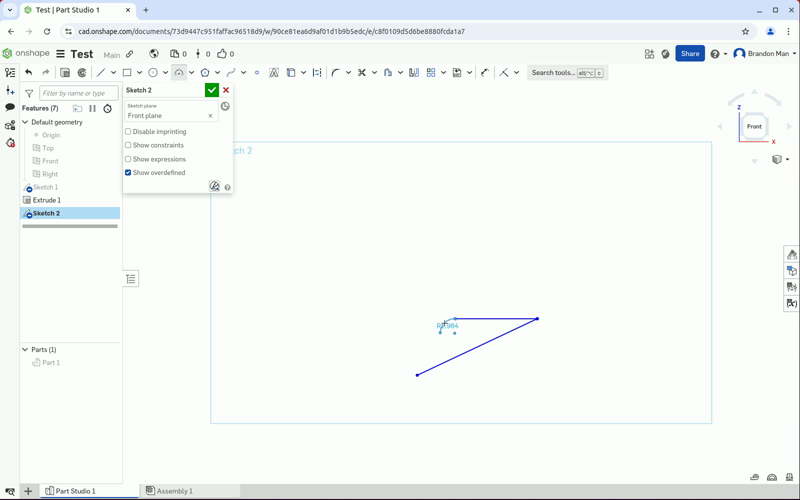
key(esc)
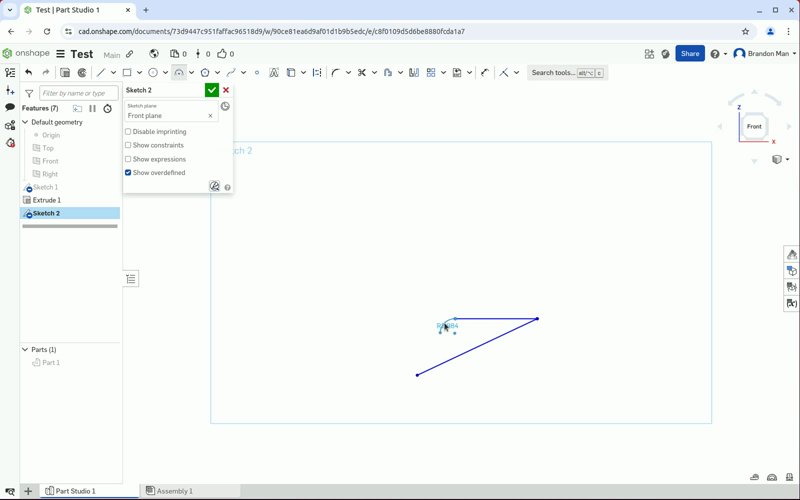
key(l)
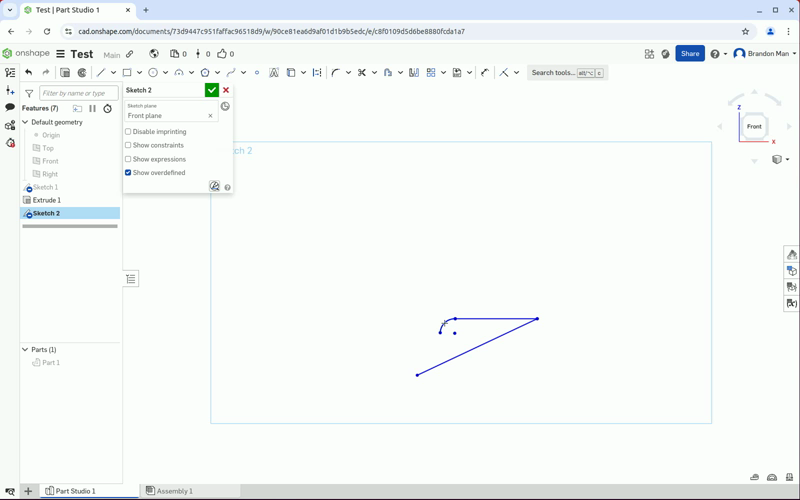
mouse_move(440, 332)
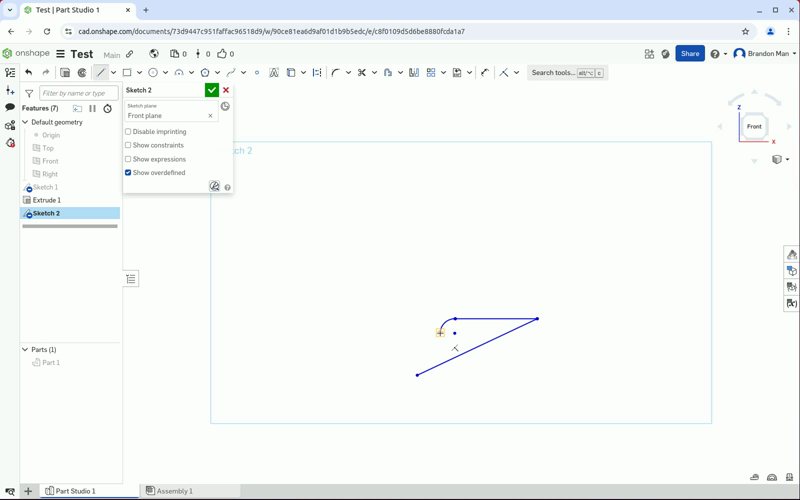
click(440, 332)
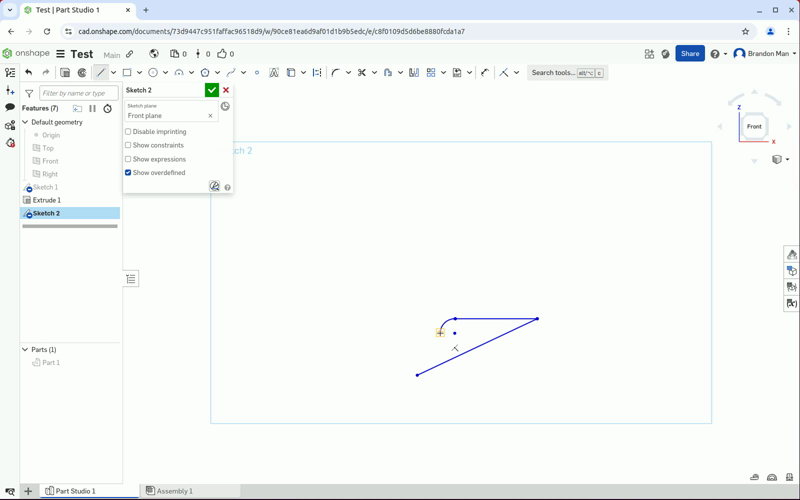
key_down(shift)
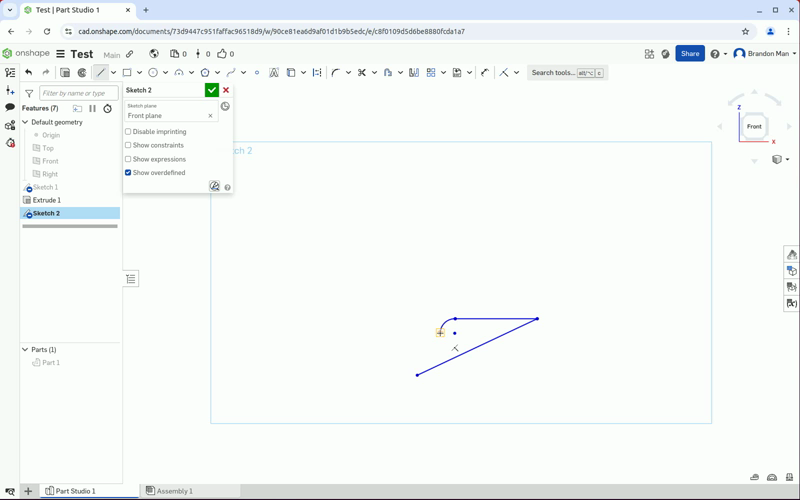
mouse_move(470, 332)
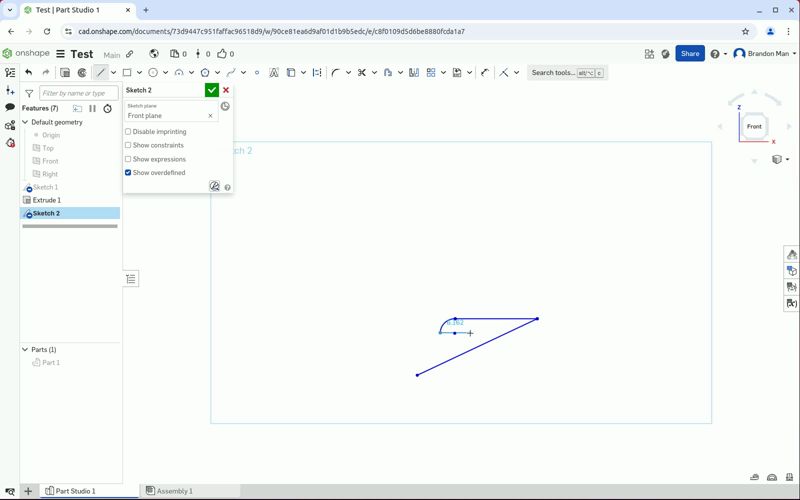
mouse_move(440, 333)
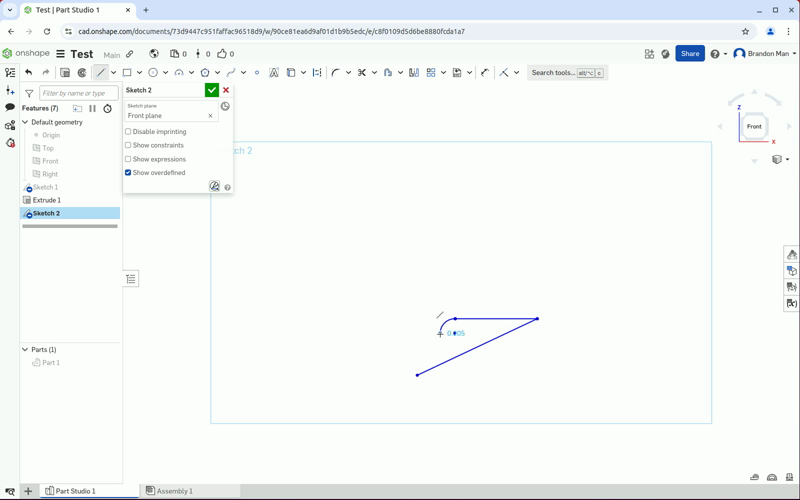
scroll(6)
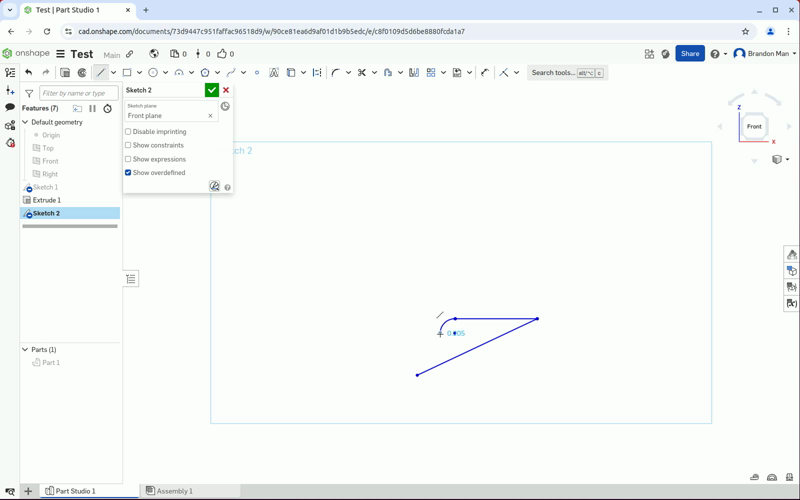
scroll(6)
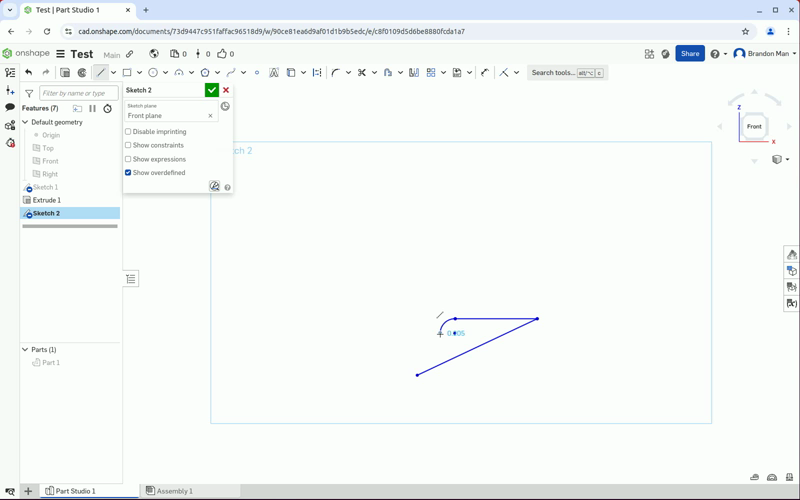
scroll(6)
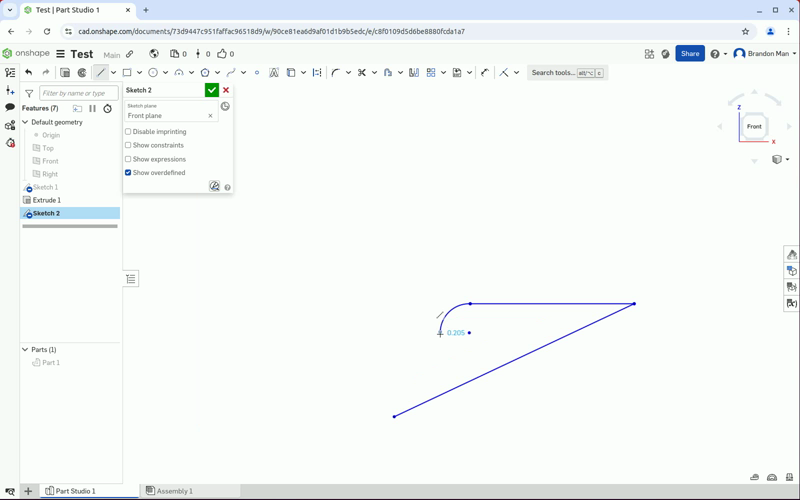
scroll(6)
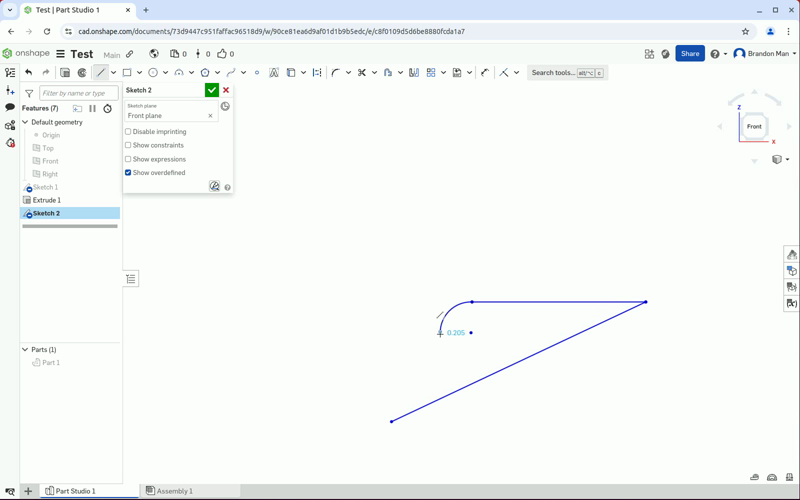
scroll(6)
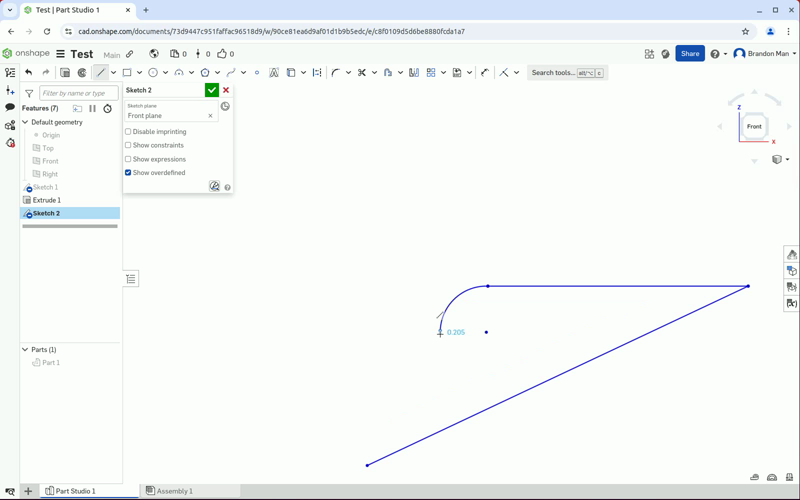
scroll(6)
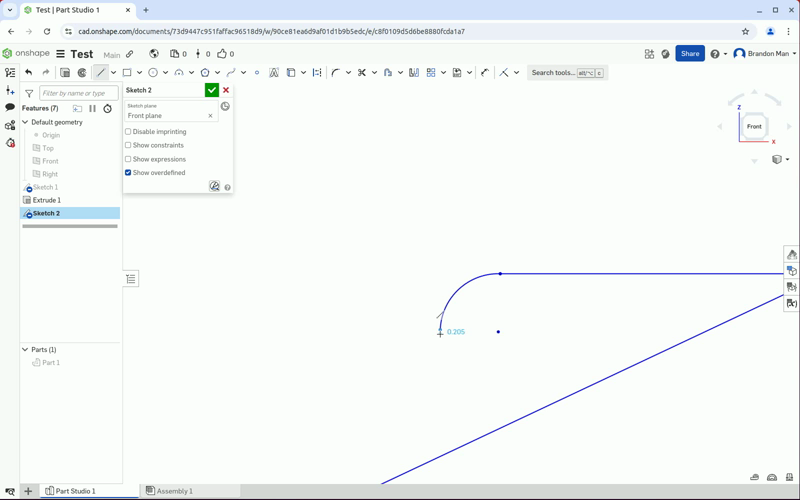
scroll(6)
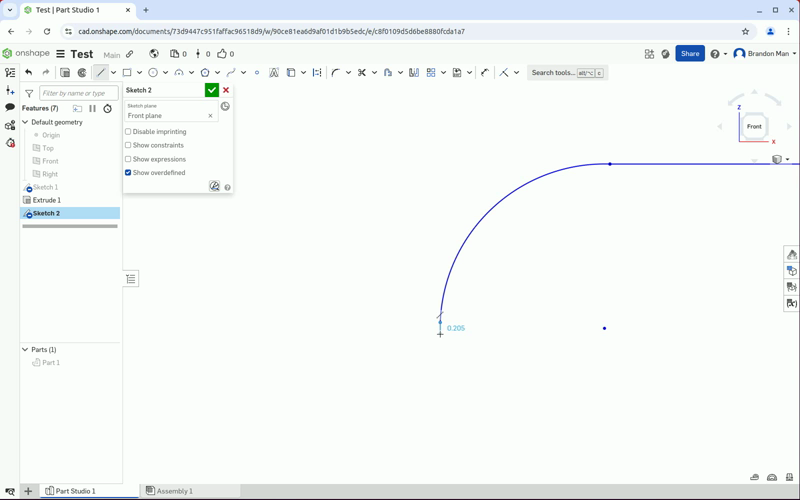
click(440, 333)
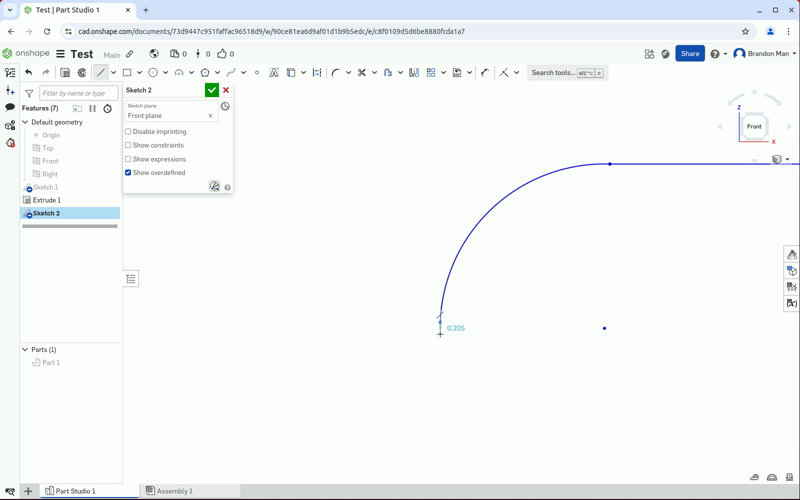
scroll(-6)
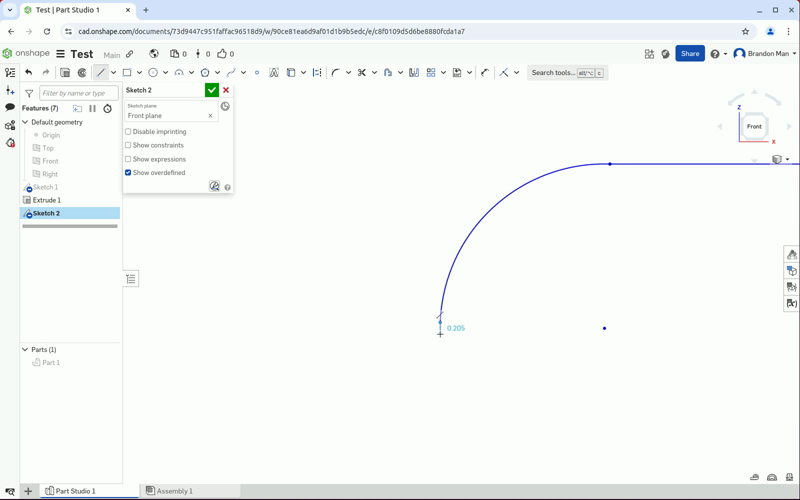
scroll(-6)
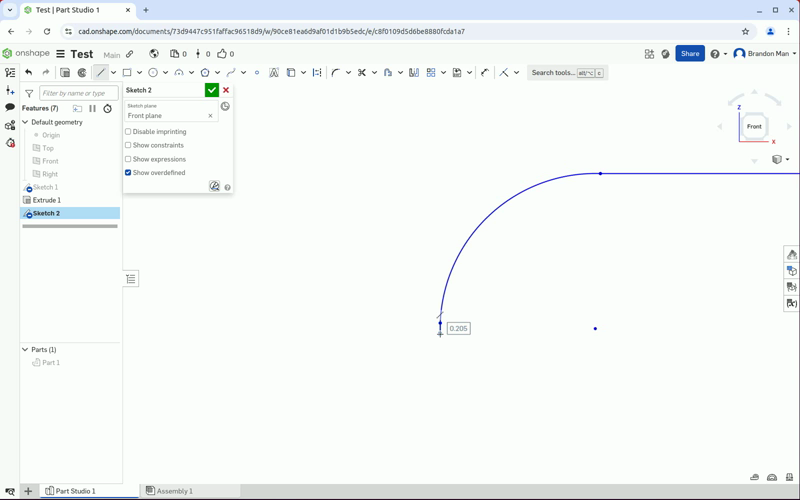
scroll(-6)
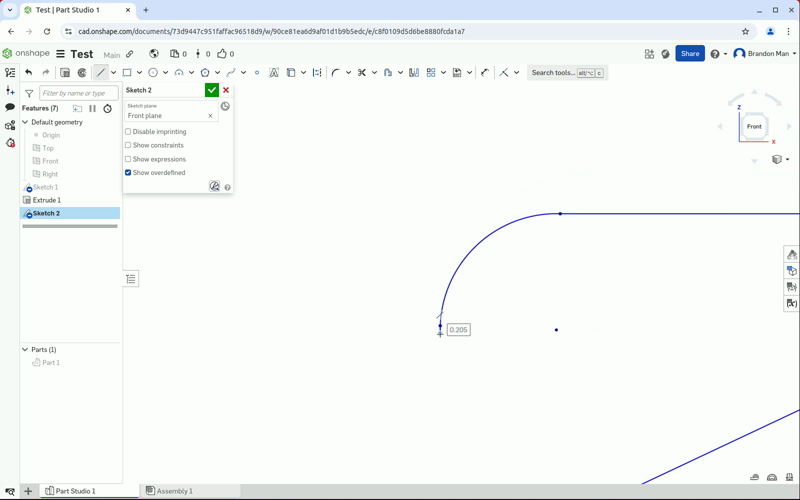
scroll(-6)
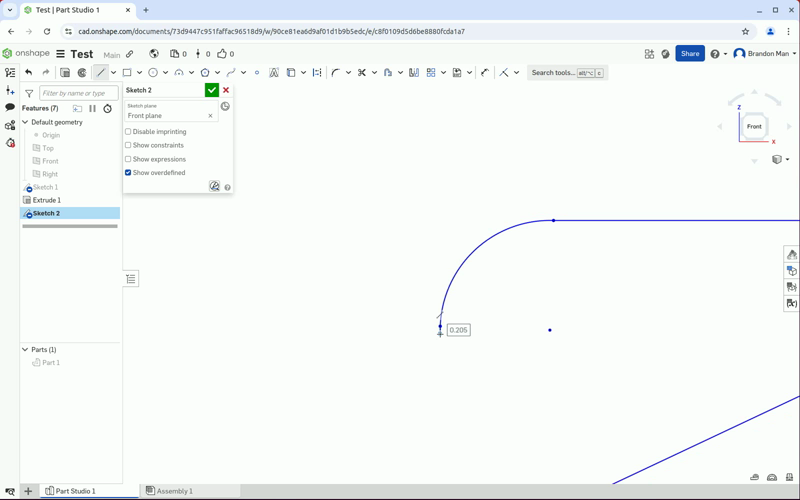
scroll(-6)
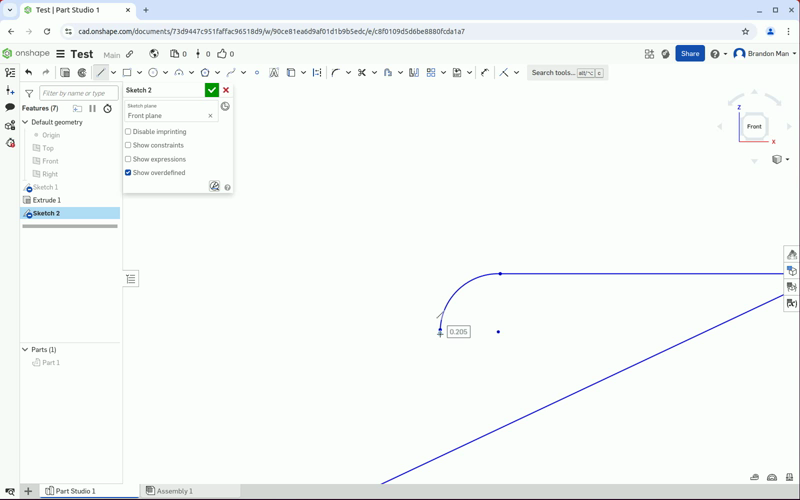
scroll(-6)
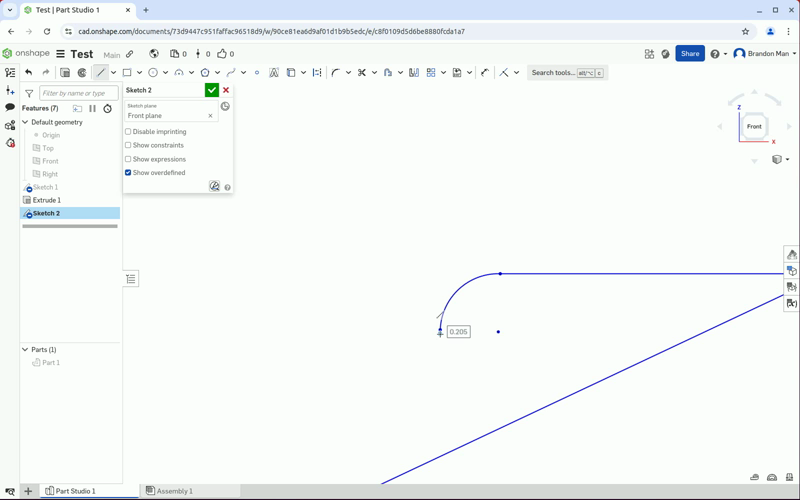
scroll(-6)
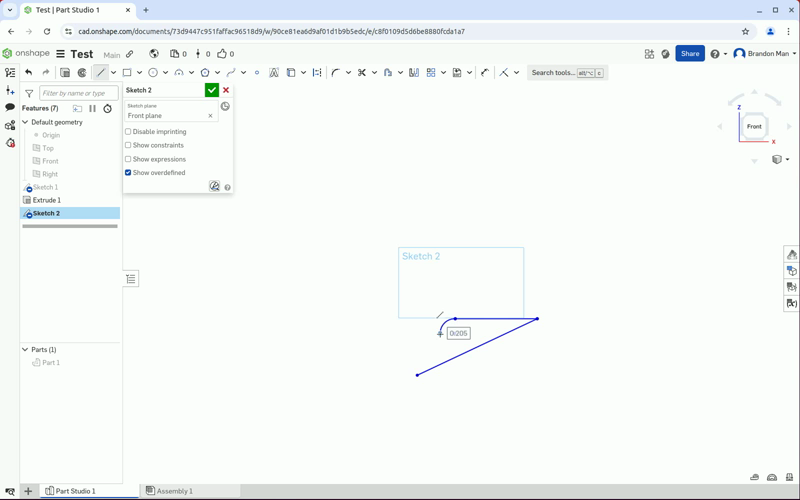
key_up(shift)
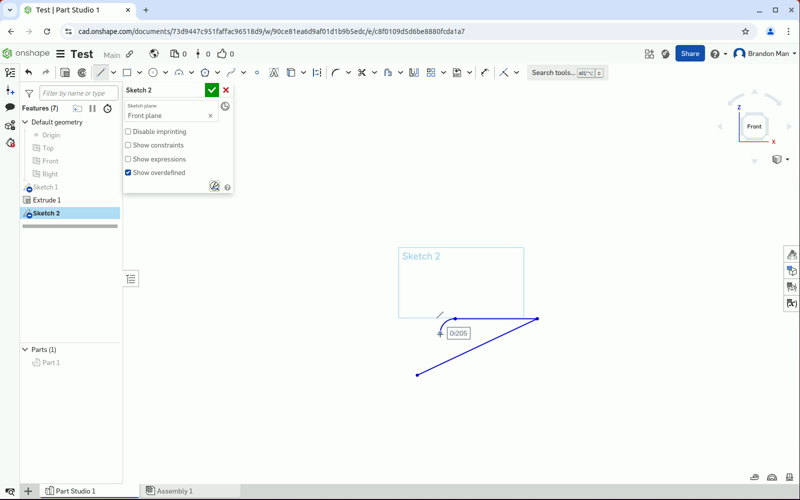
key(esc)
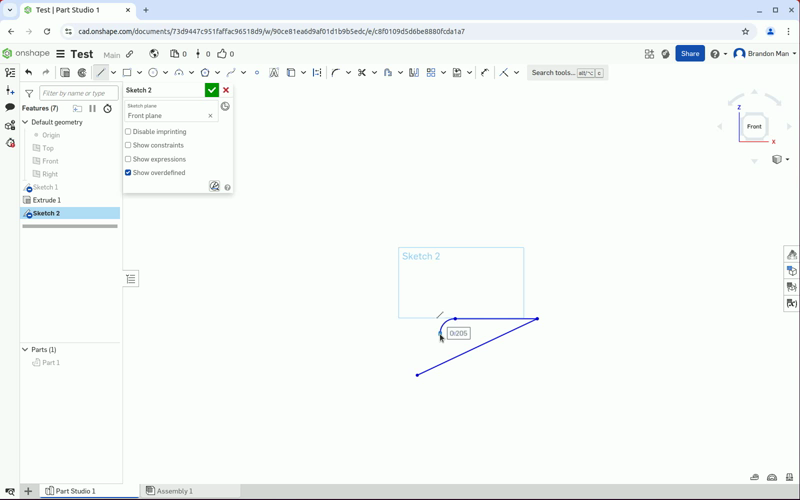
key(a)
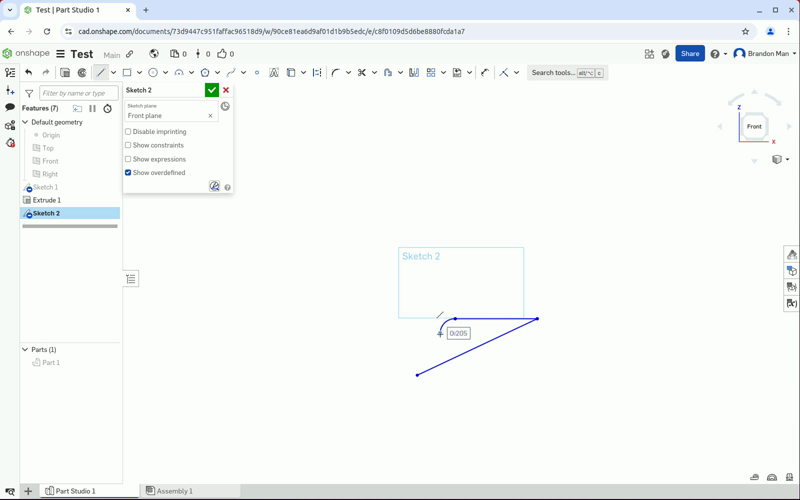
mouse_move(440, 333)
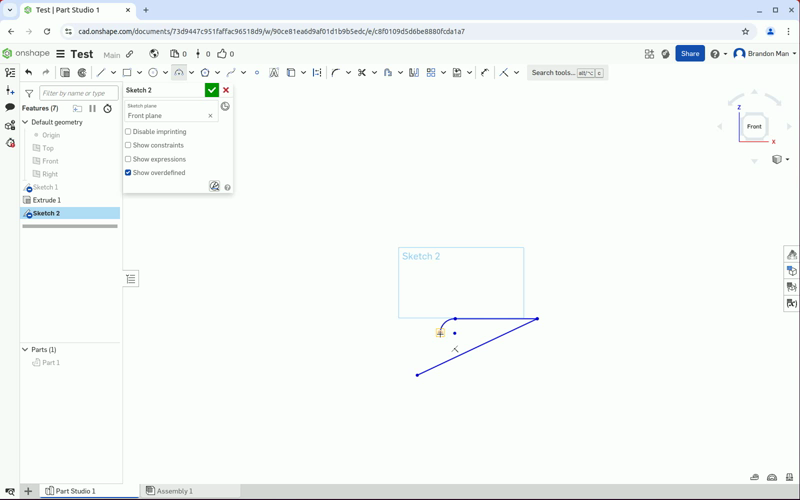
scroll(6)
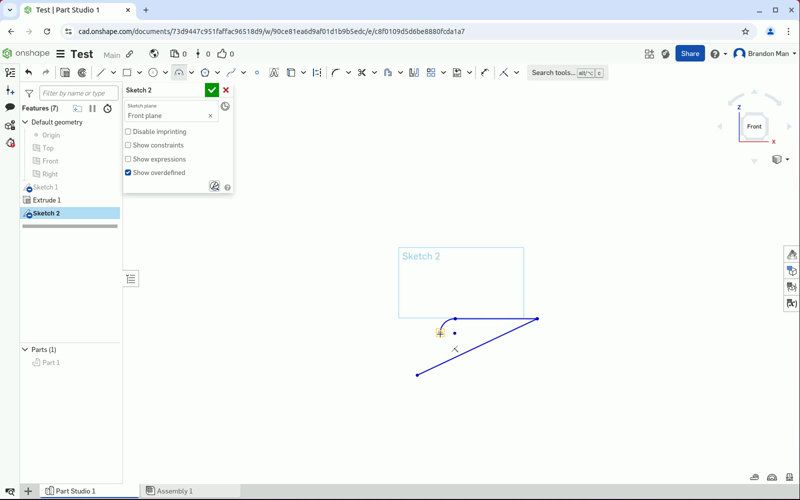
scroll(6)
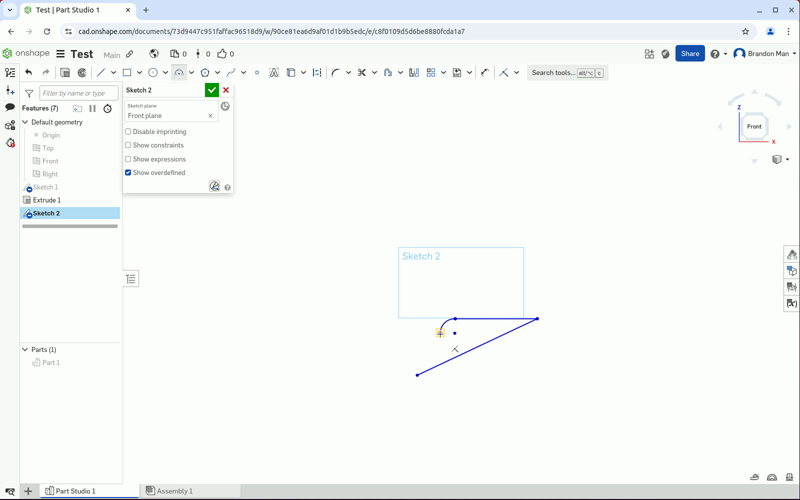
scroll(6)
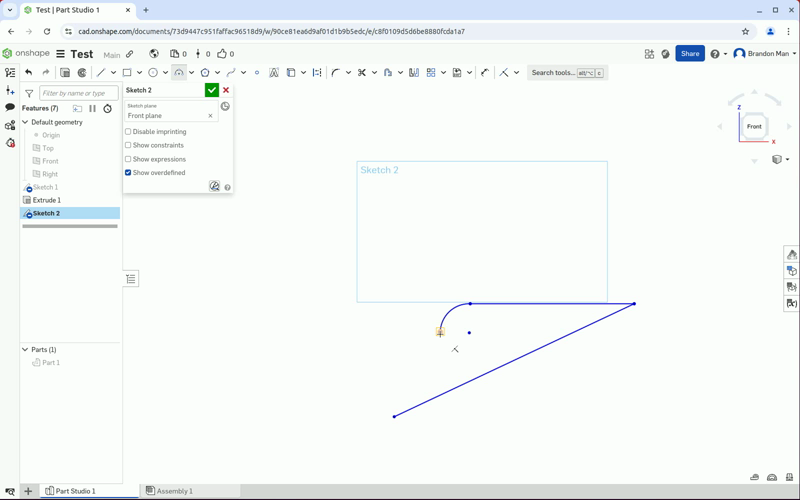
scroll(6)
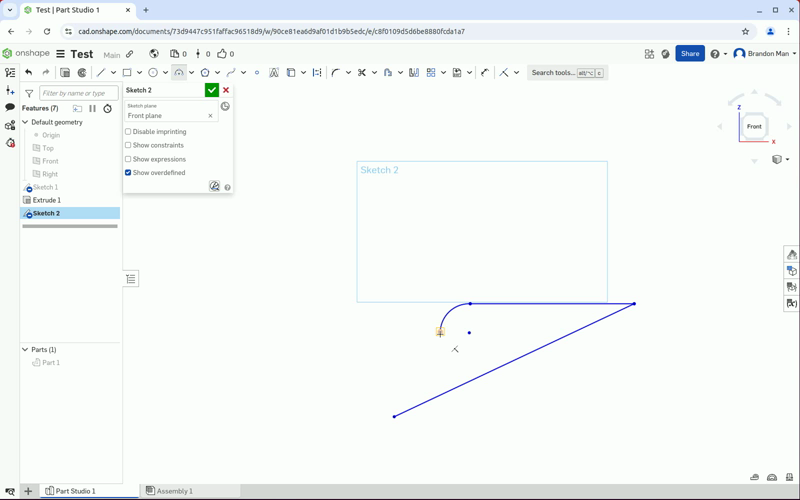
scroll(6)
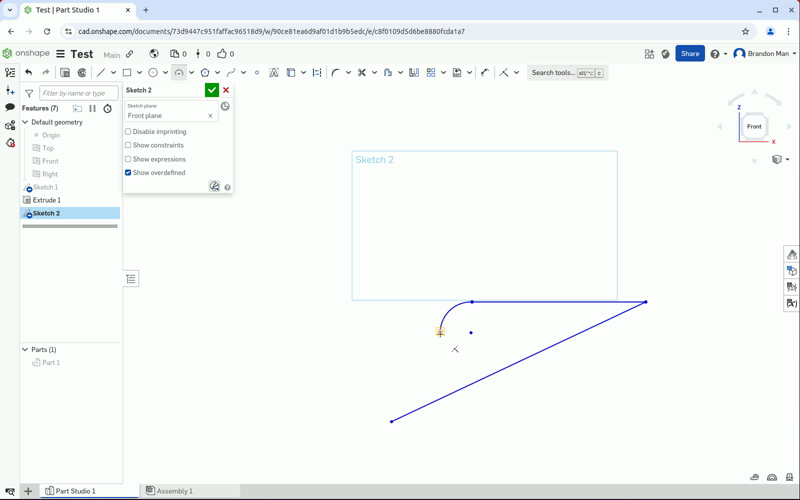
scroll(6)
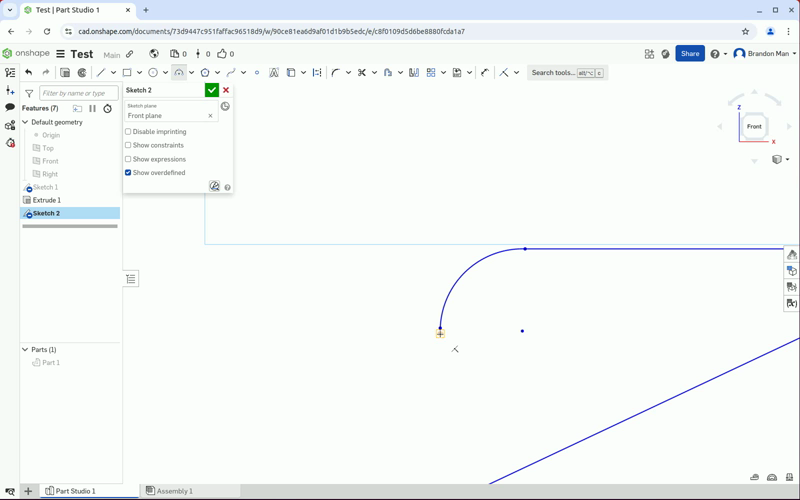
scroll(6)
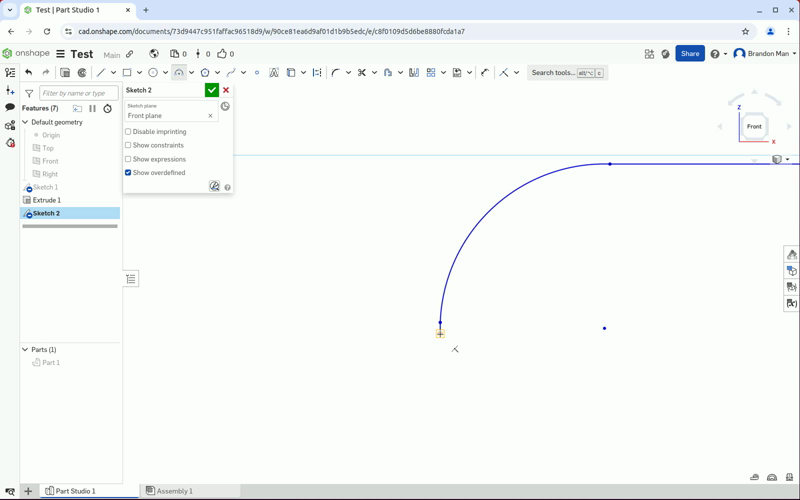
click(440, 333)
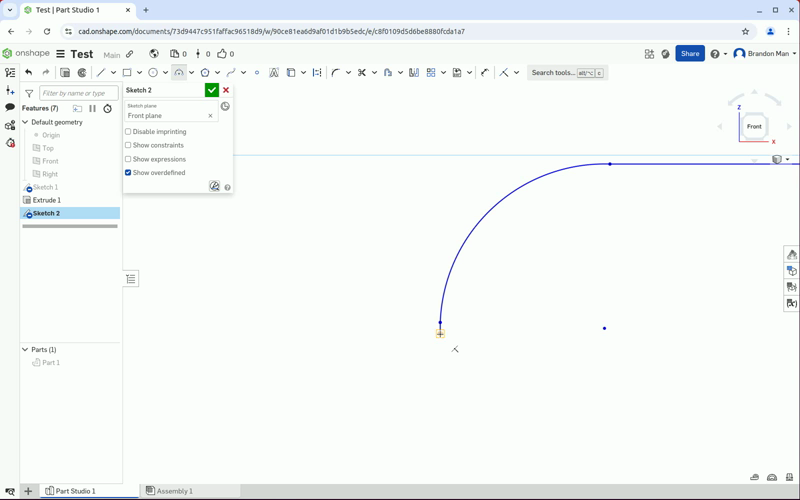
scroll(-6)
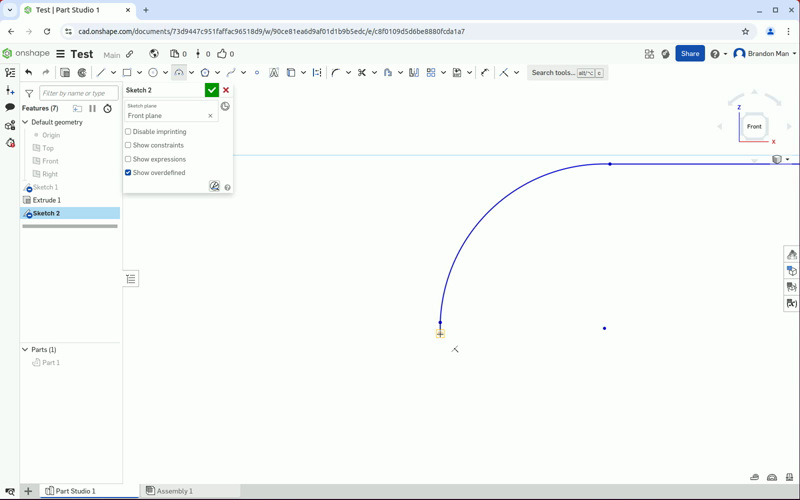
scroll(-6)
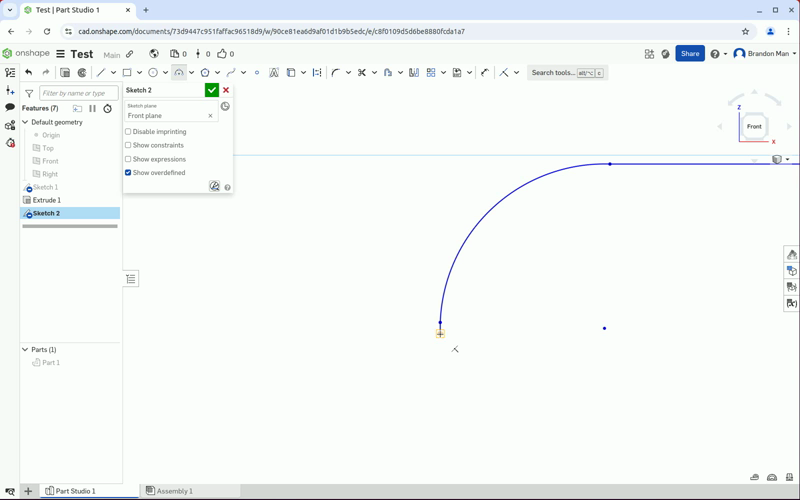
scroll(-6)
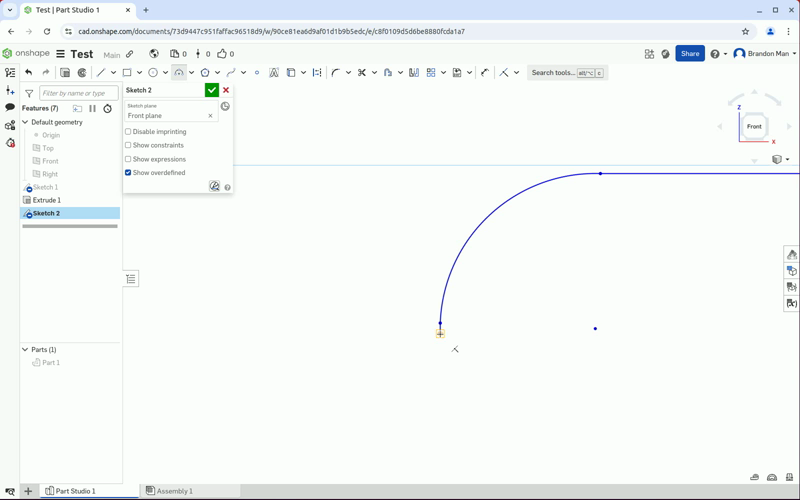
scroll(-6)
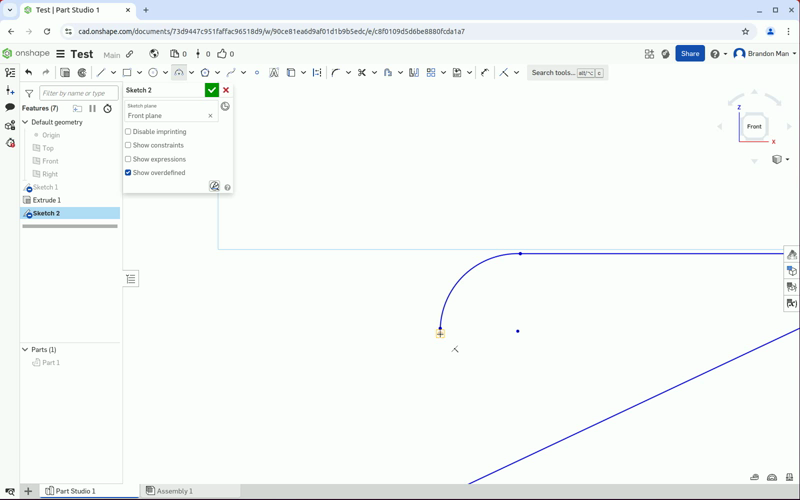
scroll(-6)
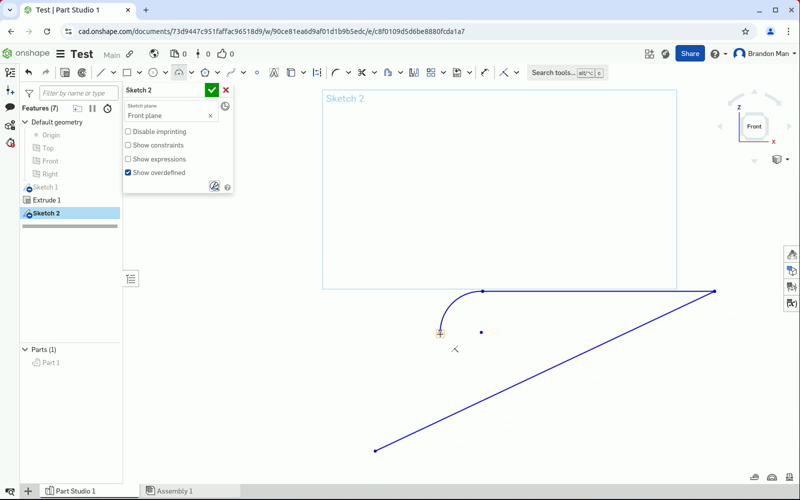
scroll(-6)
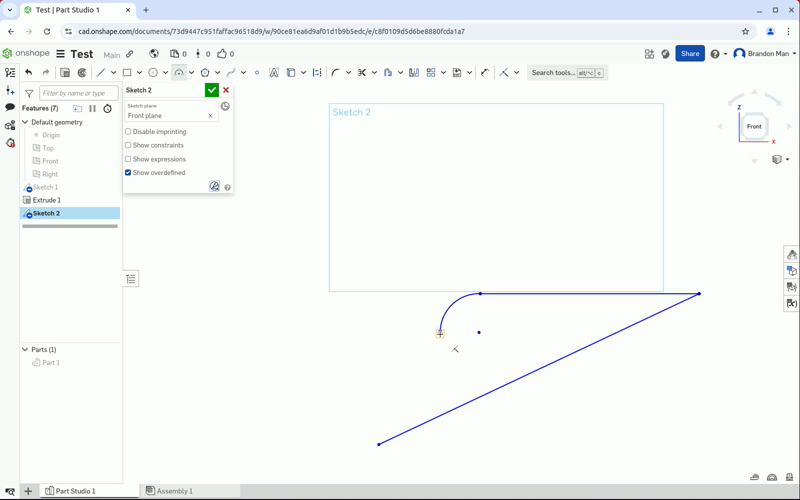
scroll(-6)
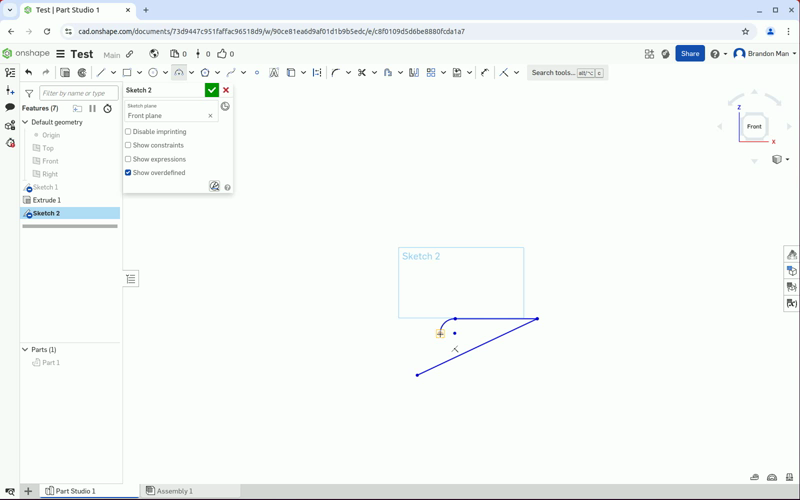
mouse_move(417, 375)
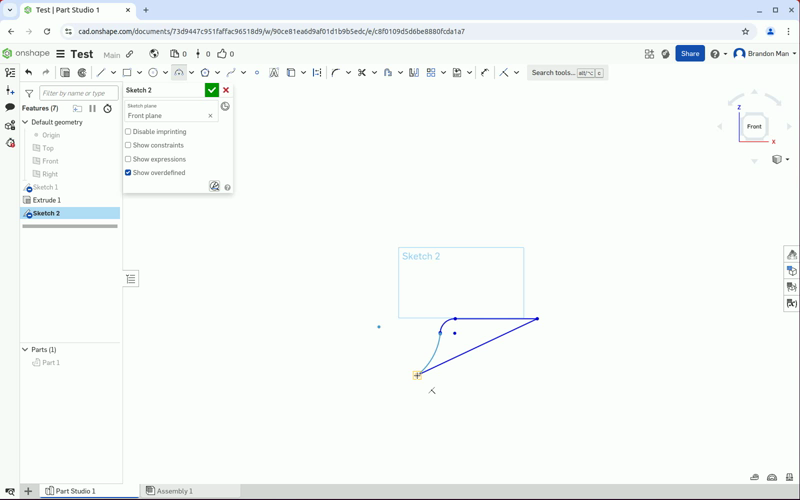
click(417, 375)
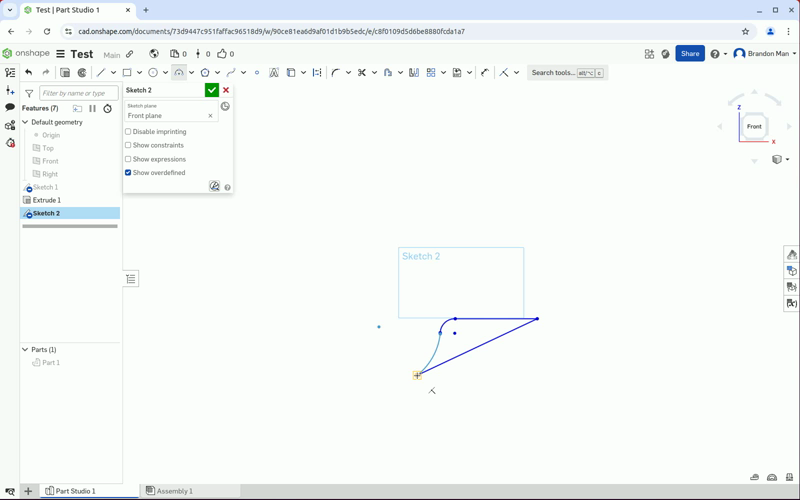
key_down(shift)
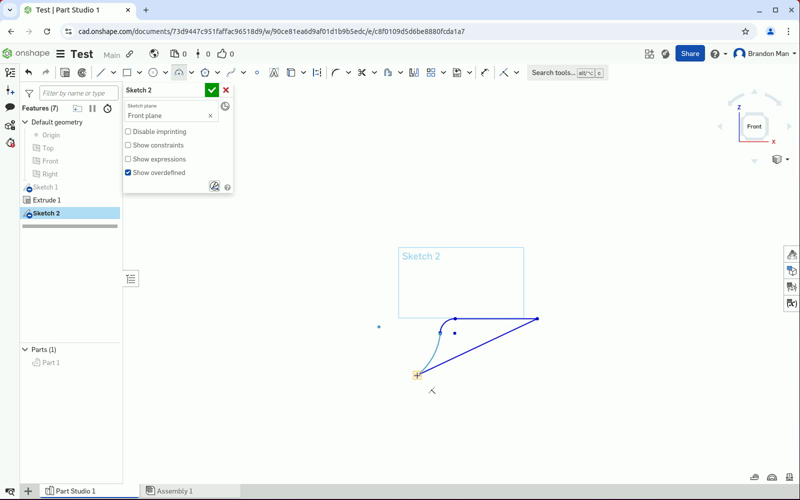
mouse_move(434, 357)
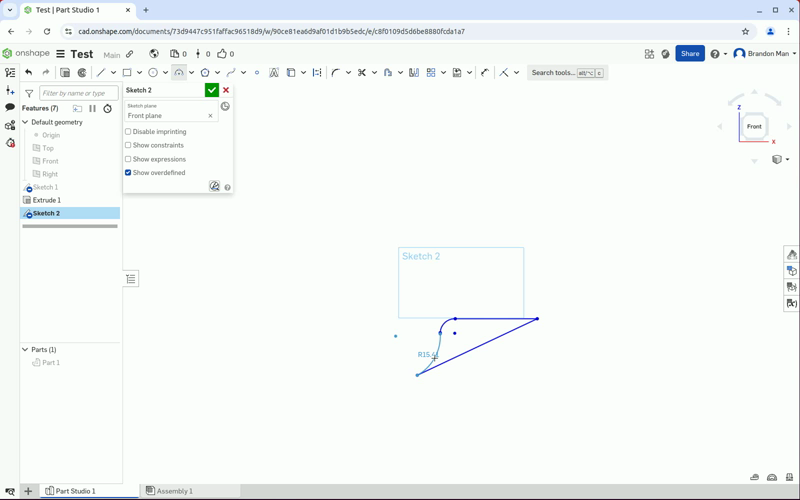
click(434, 357)
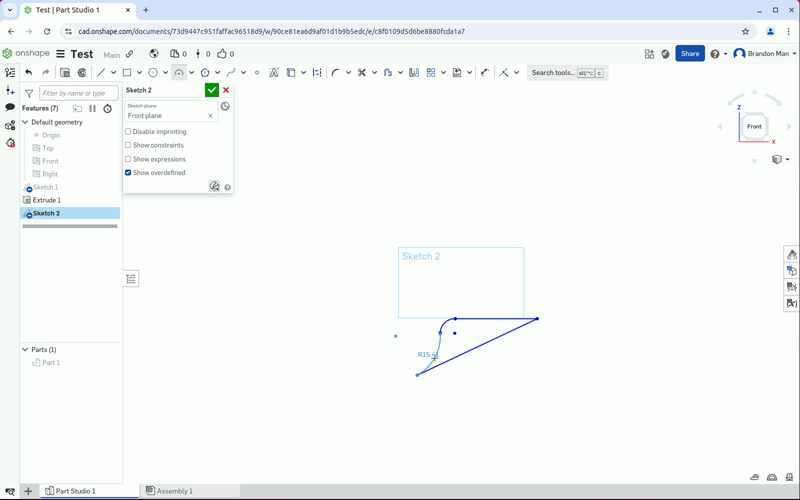
key_up(shift)
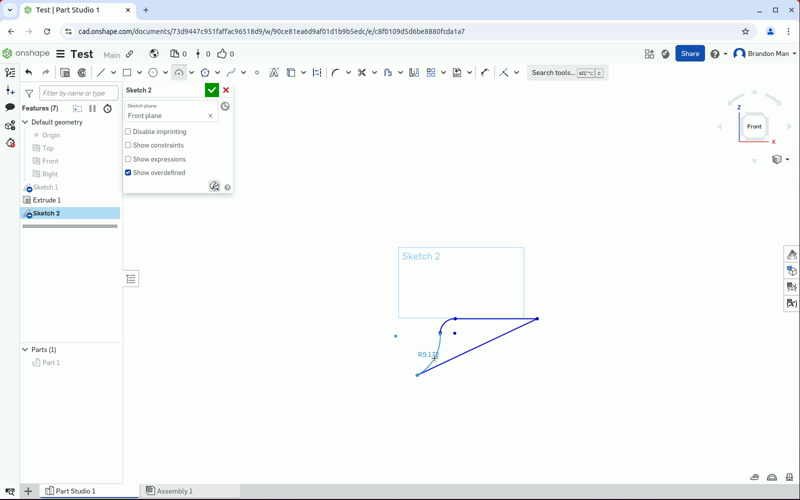
key(esc)
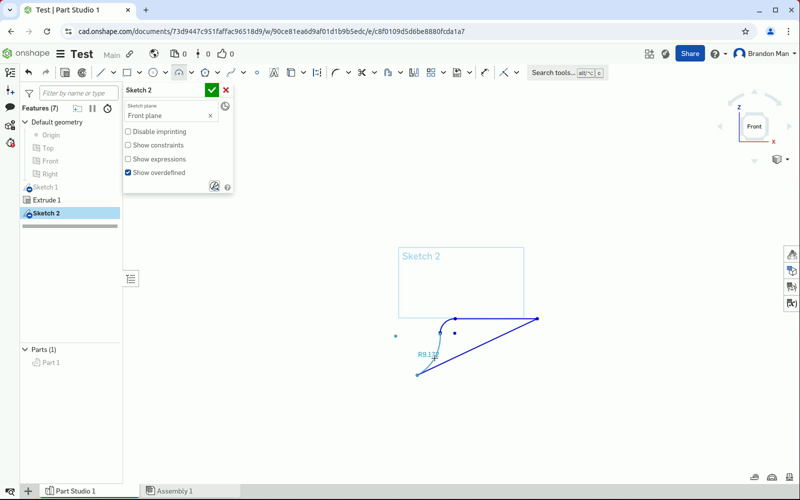
mouse_move(445, 354)
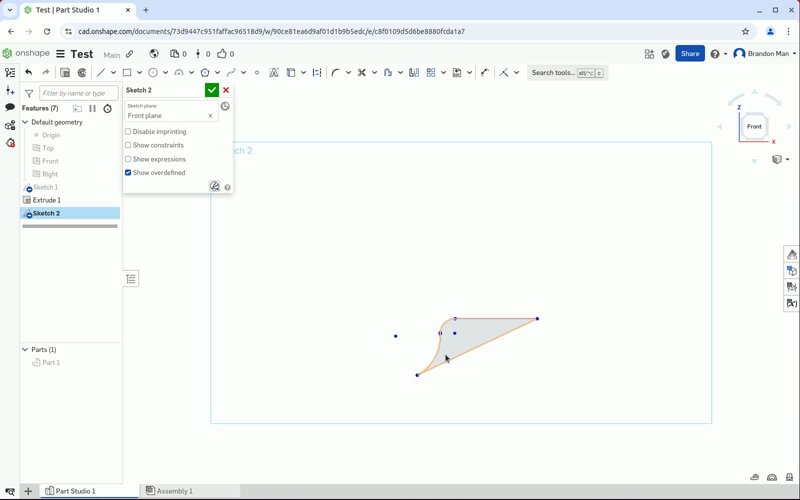
click(445, 354)
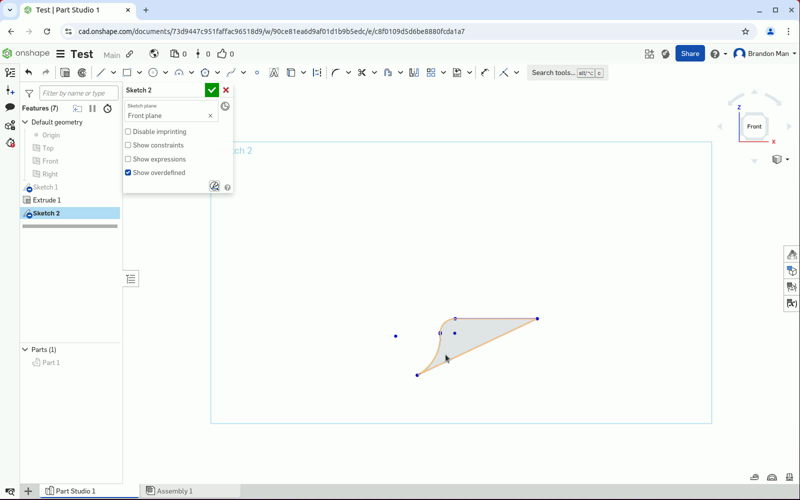
mouse_move(73, 352)
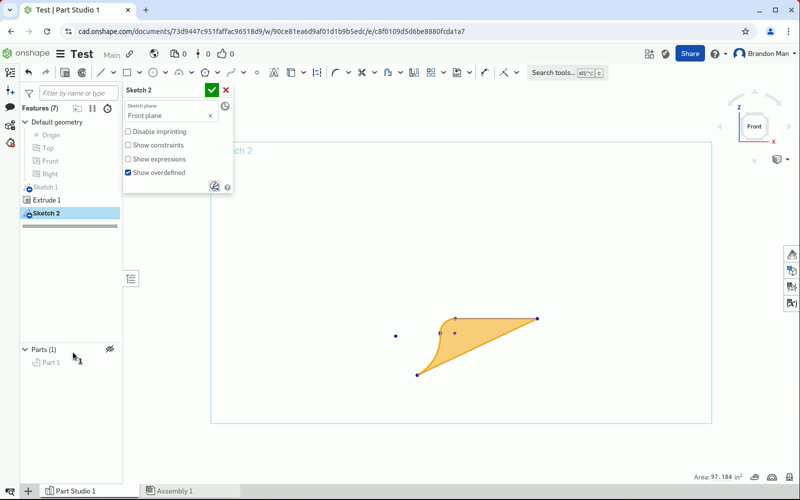
key(shift+y)
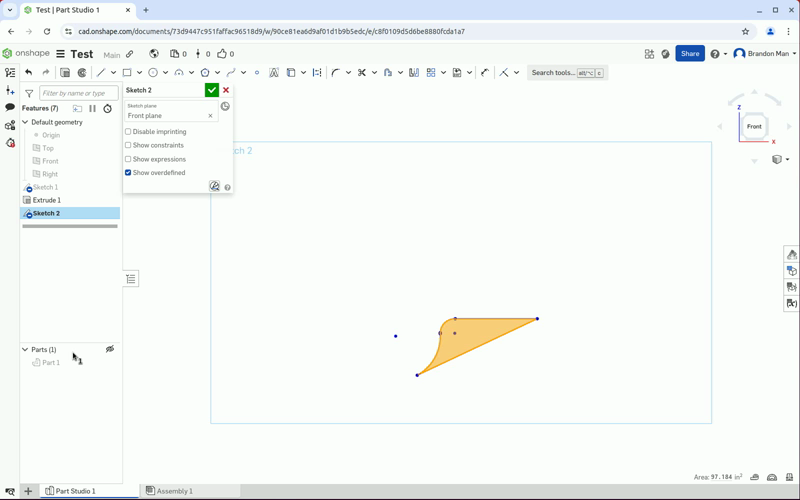
key(shift+e)
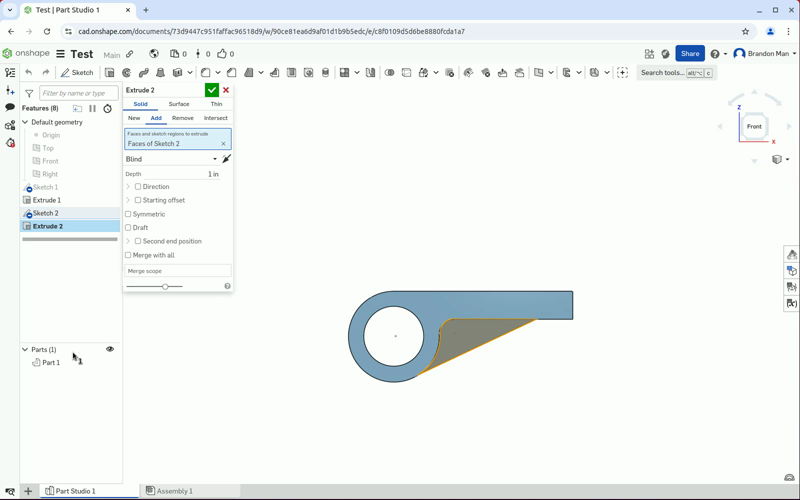
mouse_move(143, 106)
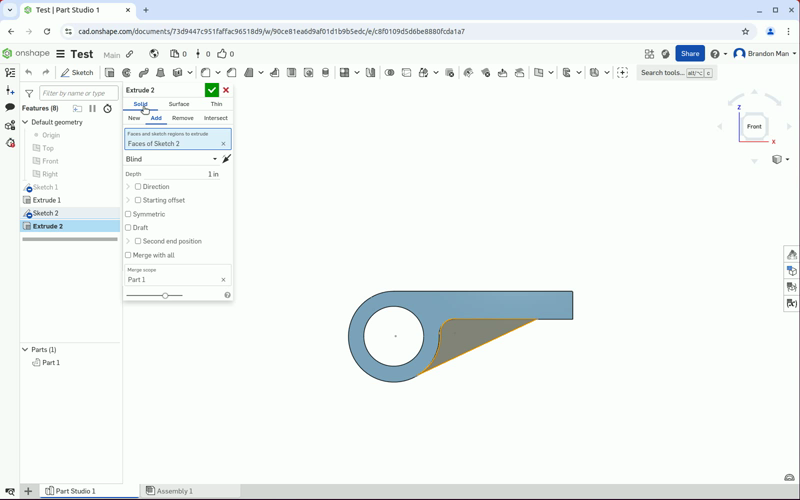
click(143, 106)
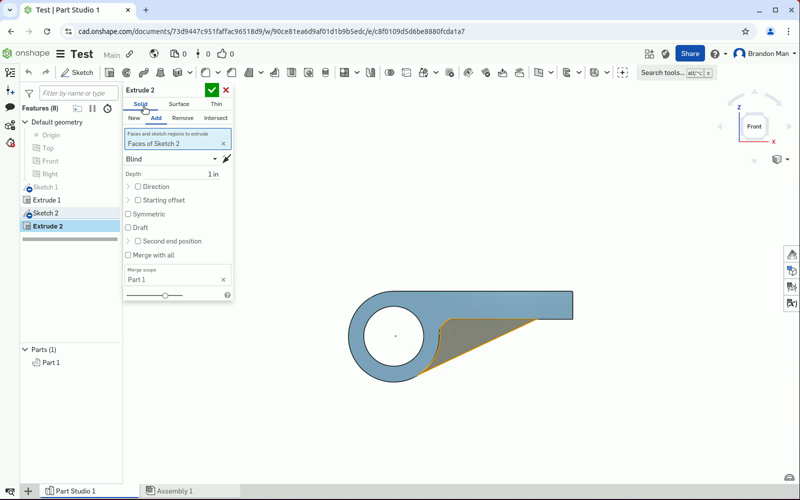
mouse_move(137, 120)
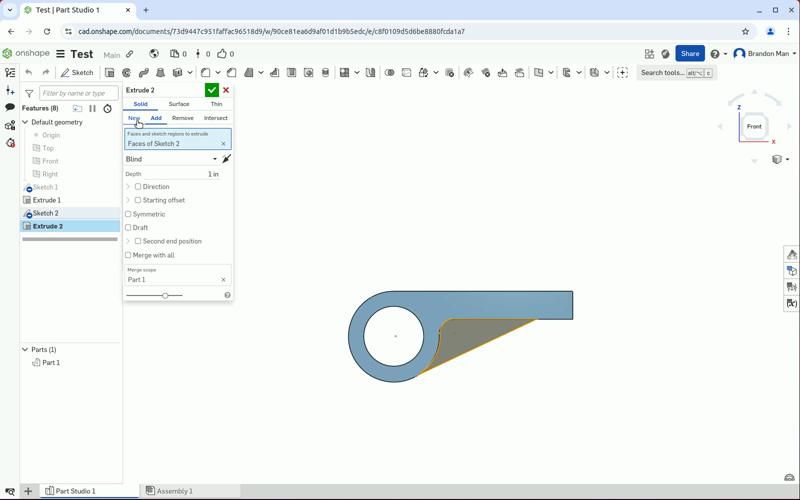
click(137, 120)
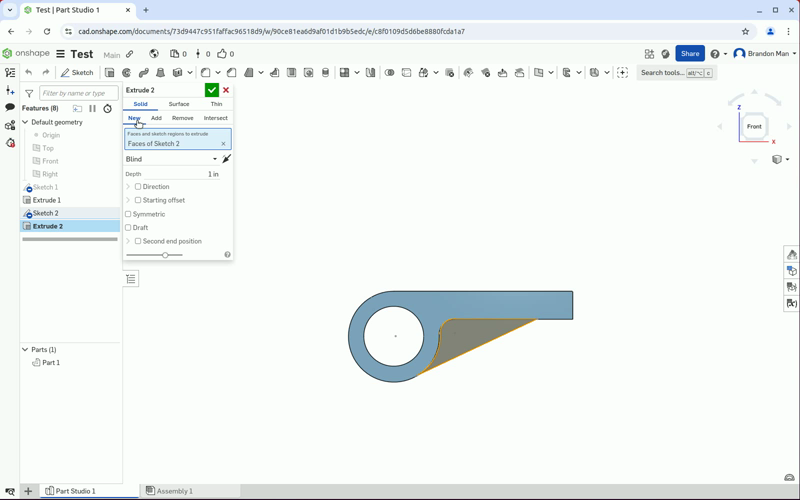
key(tab, 4)
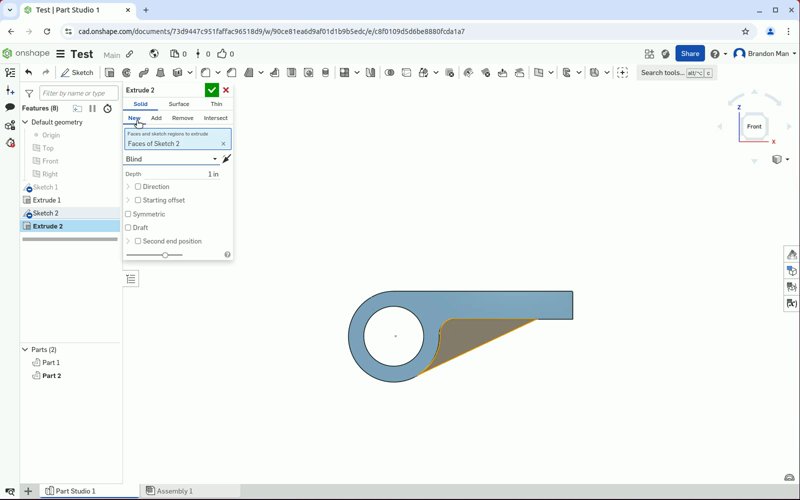
text(2.888)
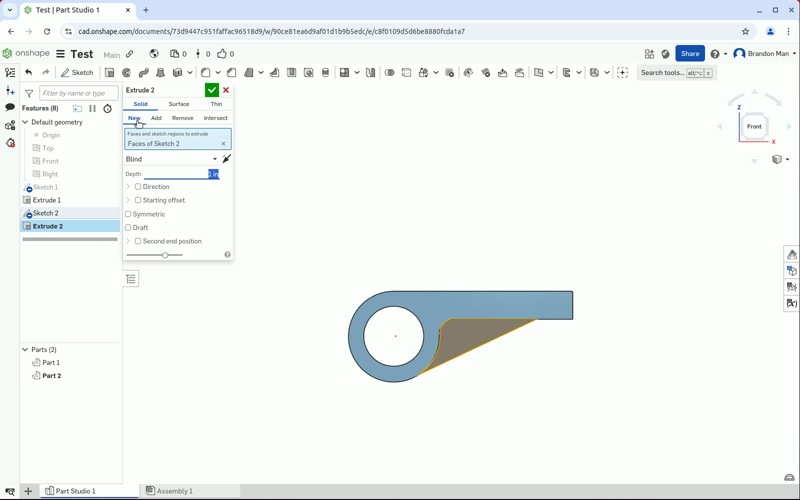
key(tab, 3)
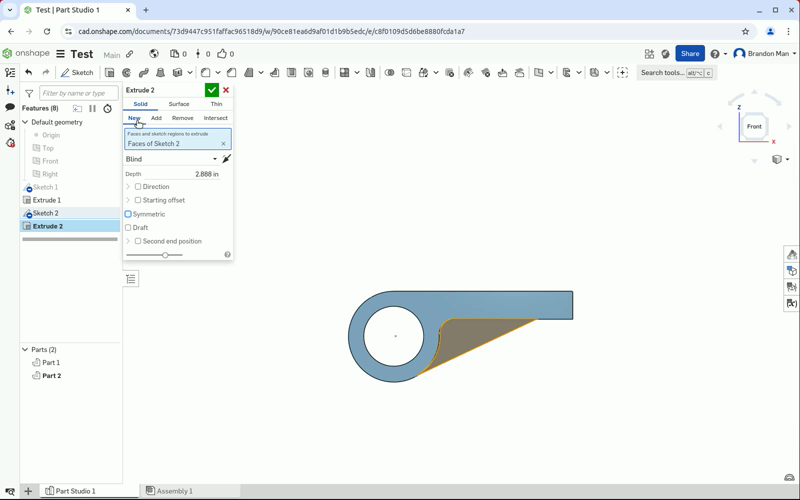
key(space)
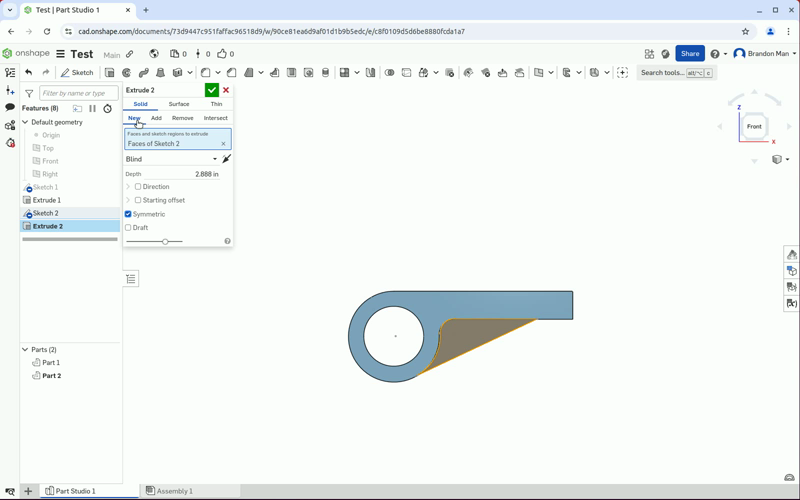
key(enter)
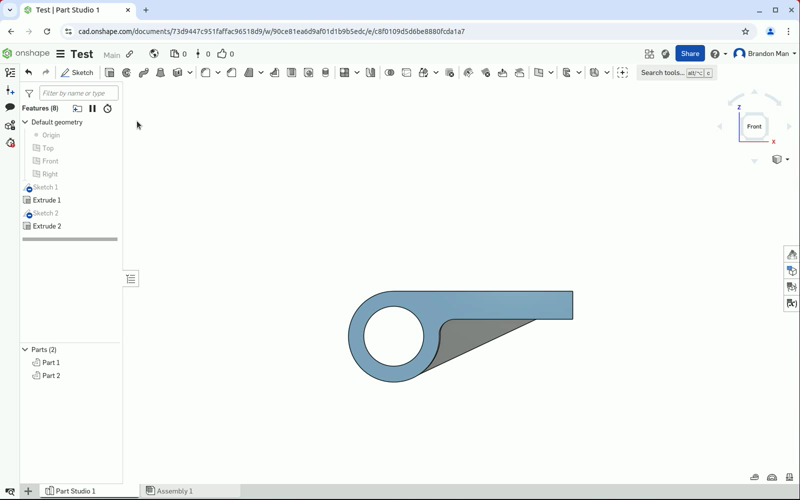
key(shift+h)
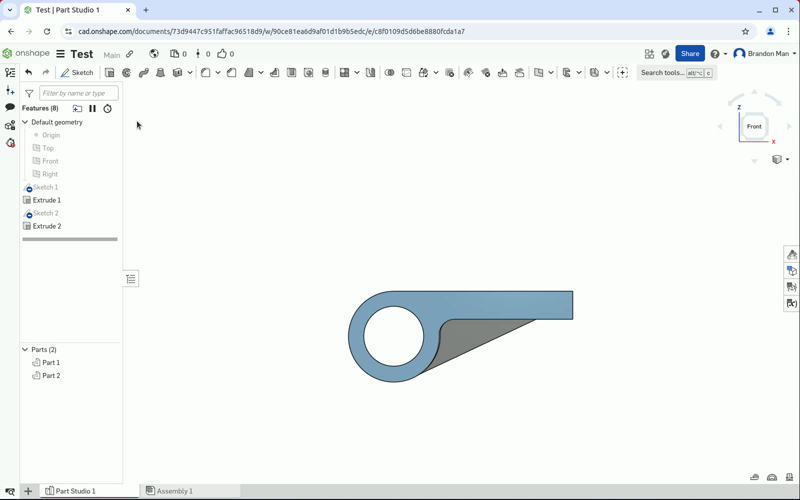
key(shift+h)
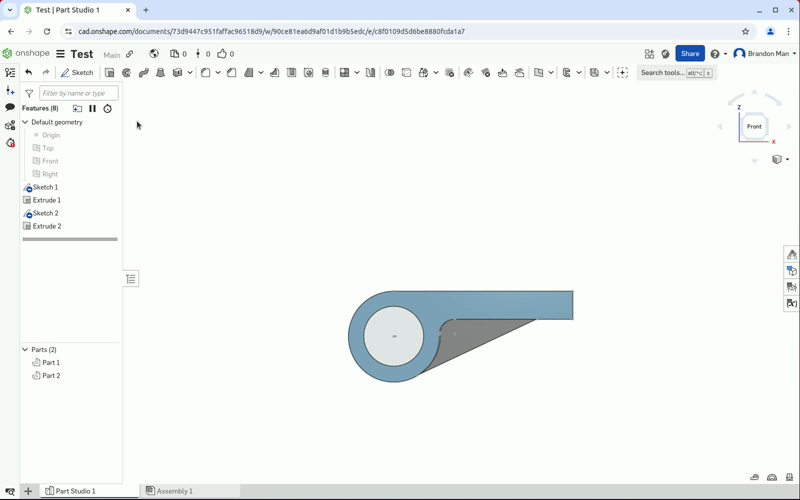
mouse_move(73, 189)
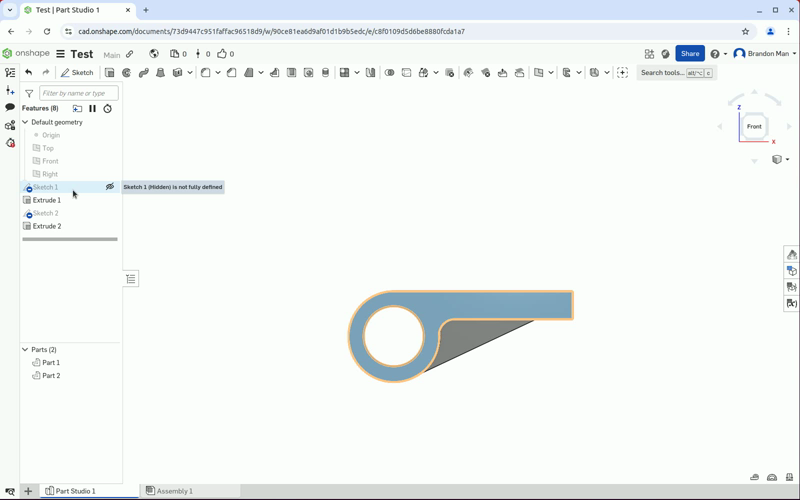
click(73, 189)
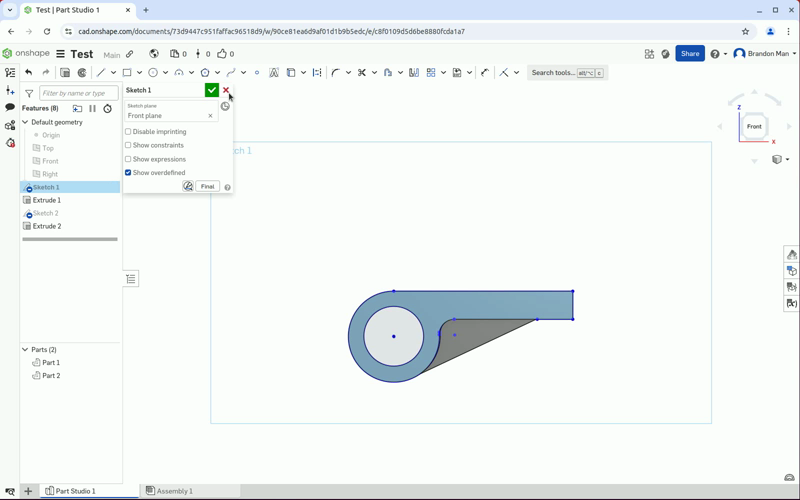
mouse_move(229, 92)
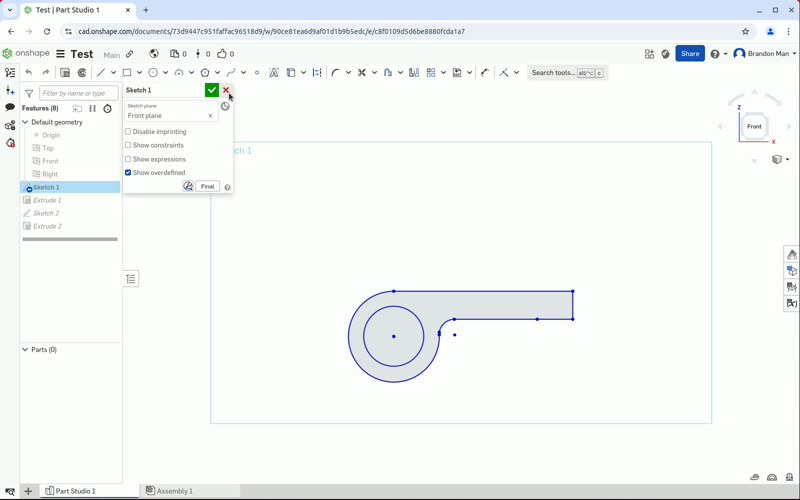
click(229, 92)
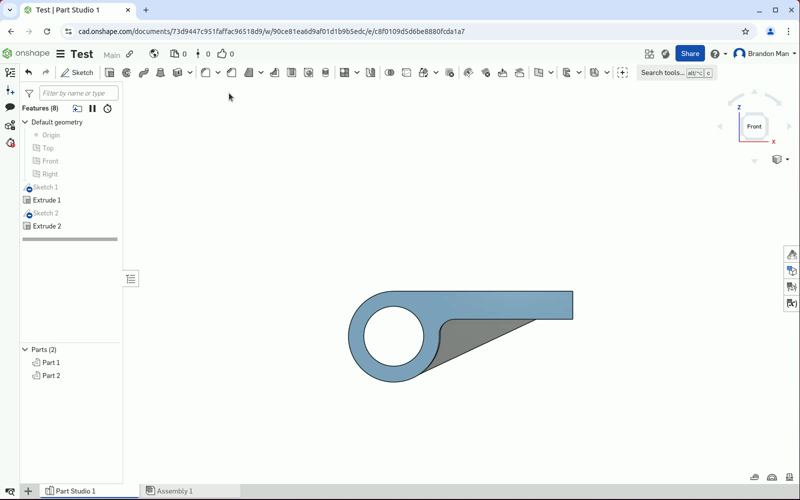
mouse_move(73, 352)
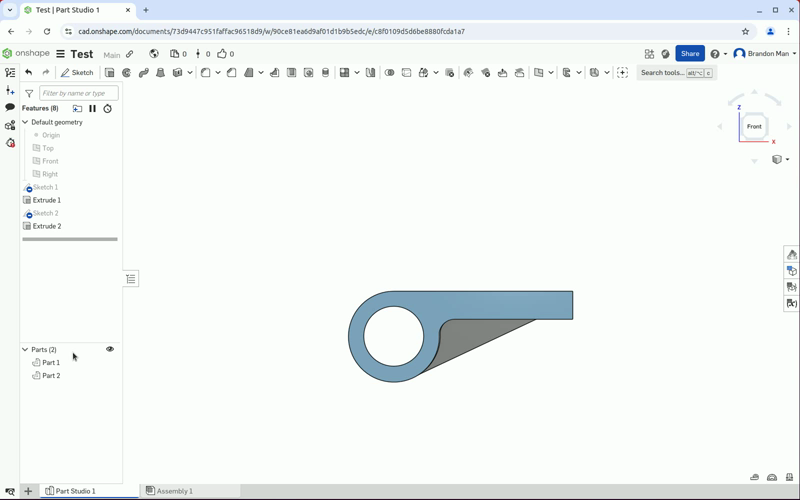
key(y)
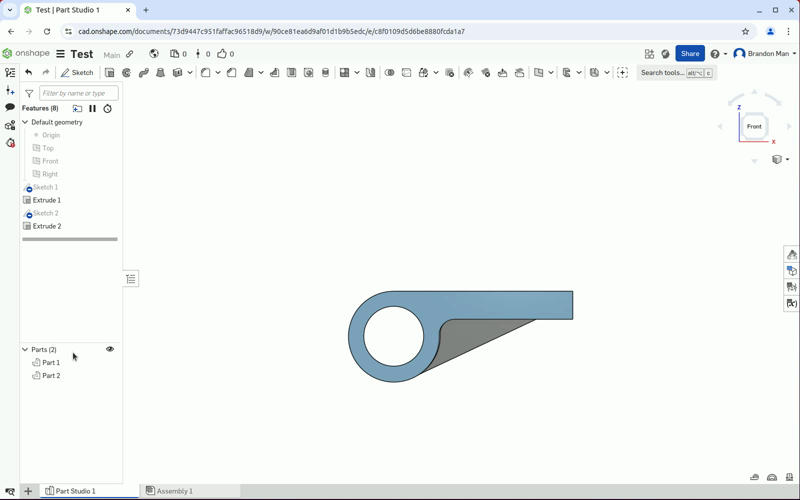
key(shift+p)
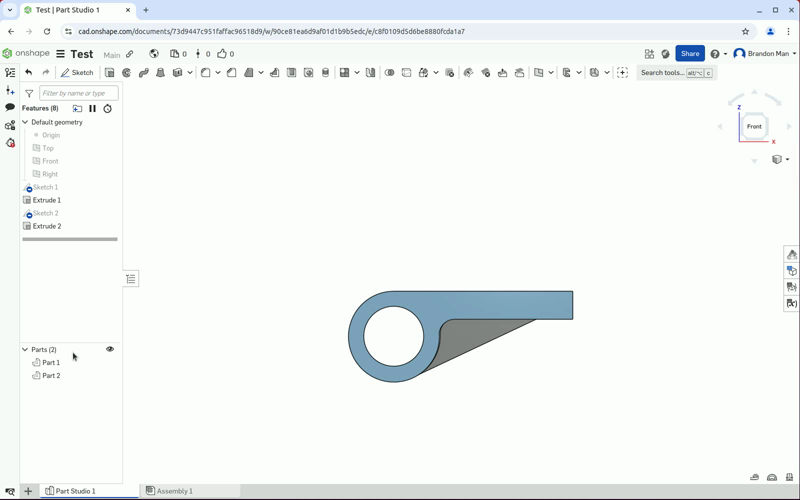
key(space)
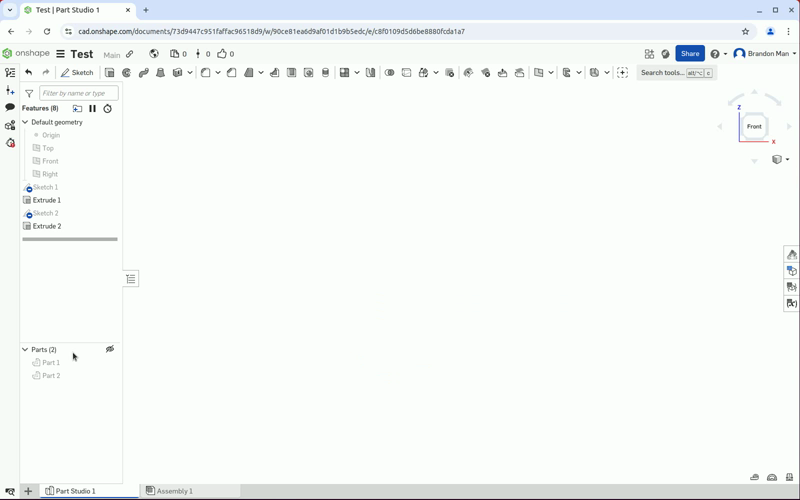
key_down(shift)
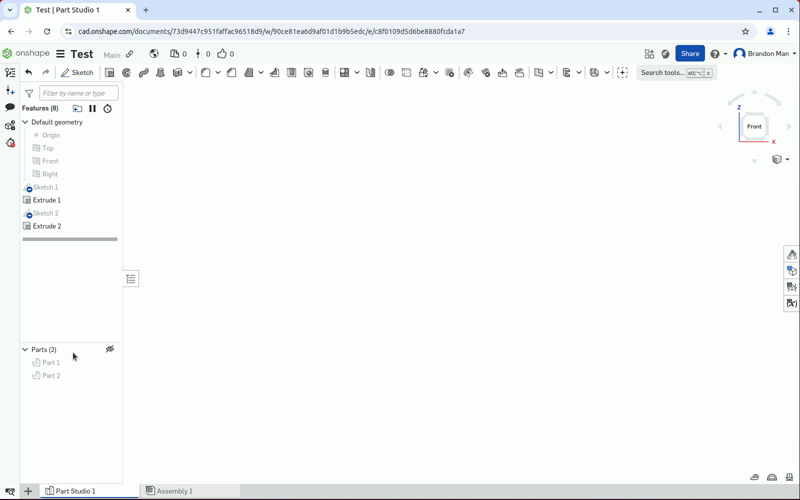
key(down)
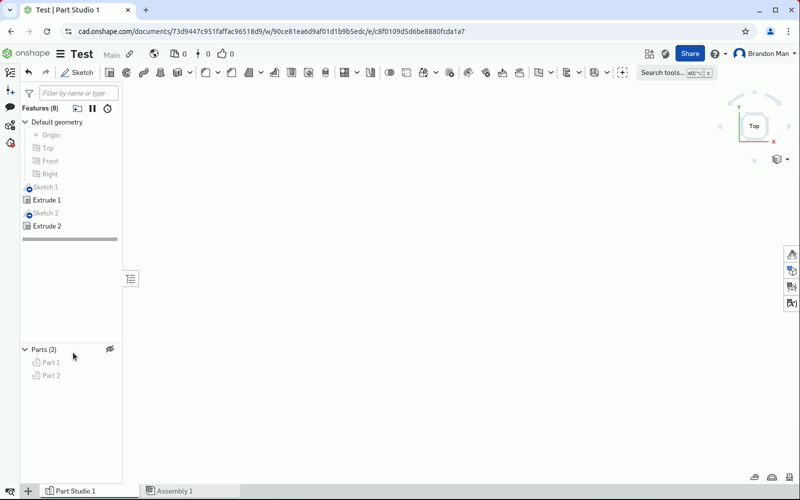
key_up(shift)
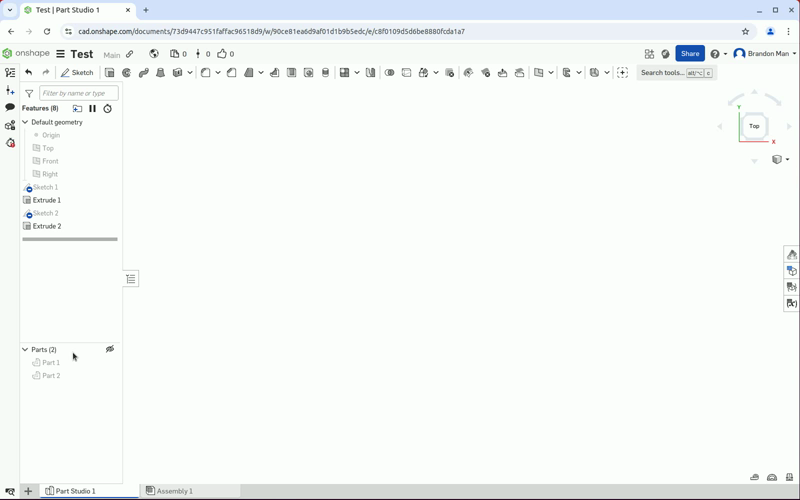
mouse_move(73, 352)
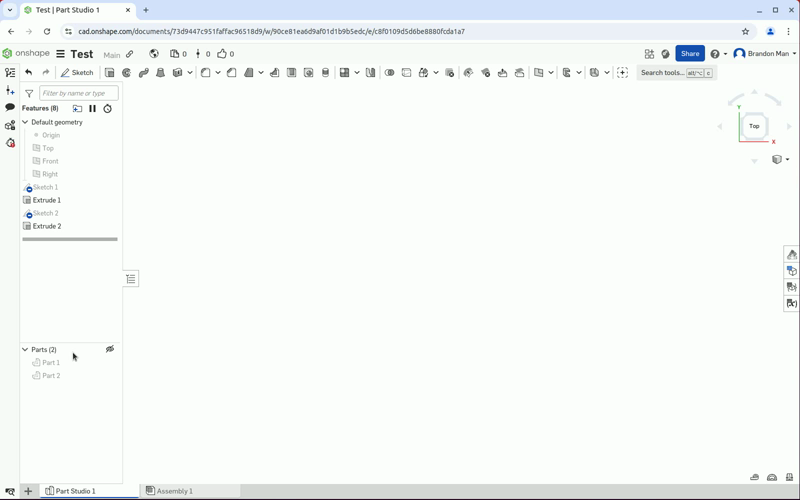
key(shift+y)
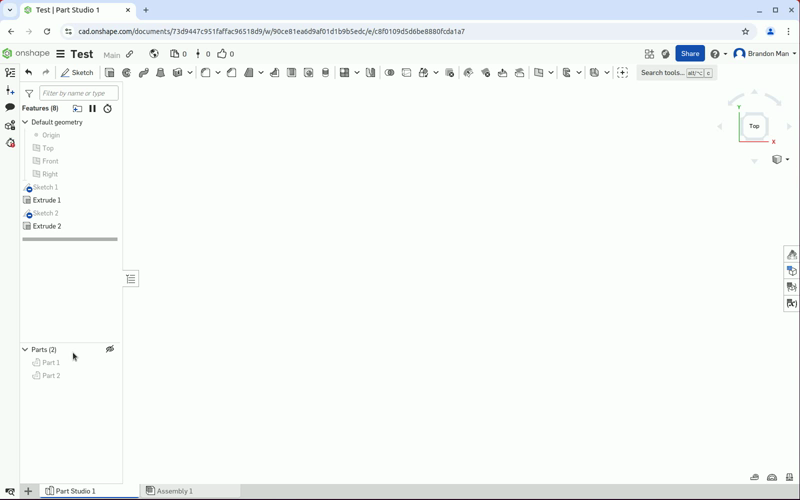
key(shift+s)
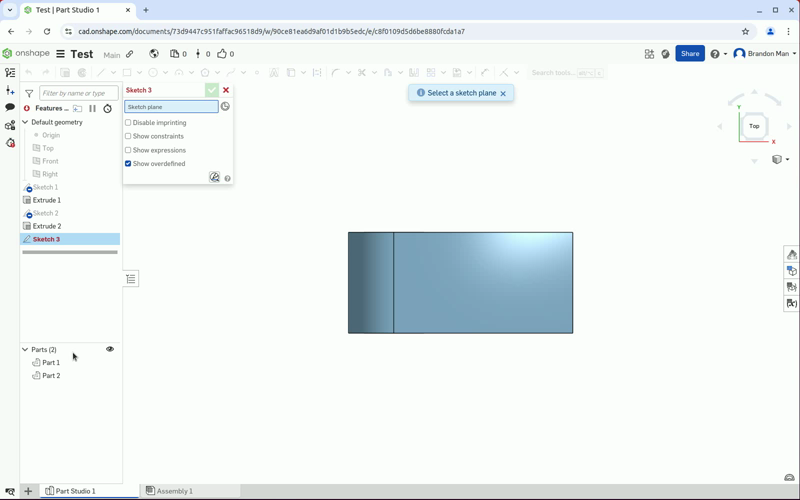
mouse_move(73, 150)
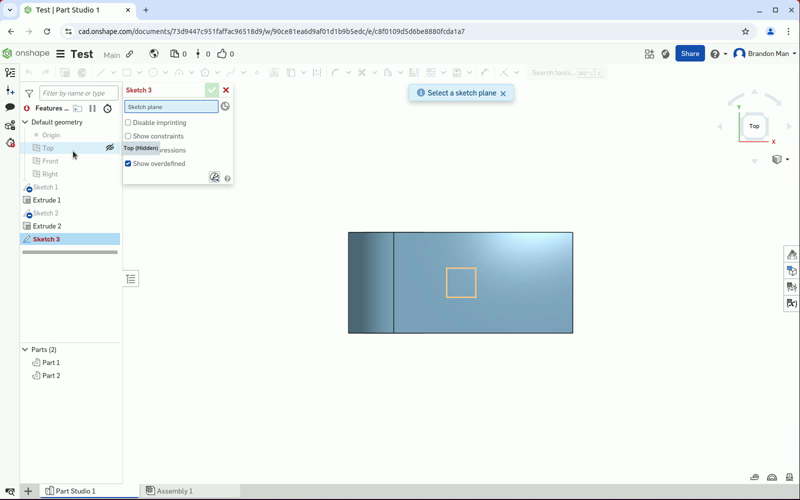
click(73, 150)
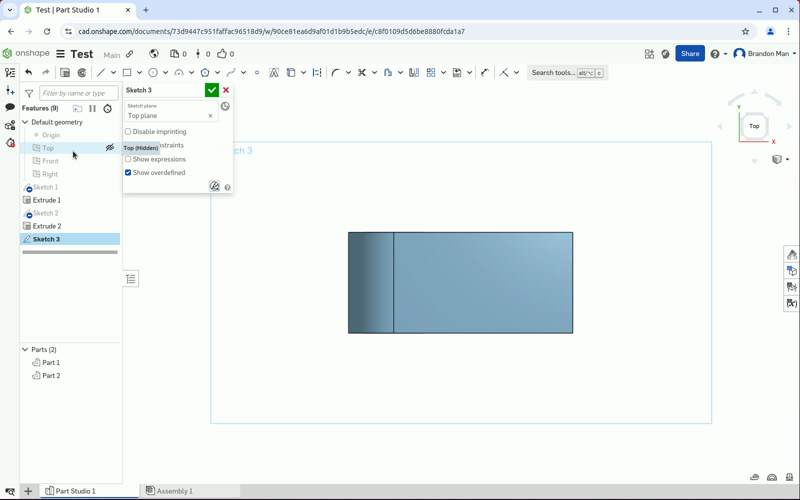
mouse_move(73, 352)
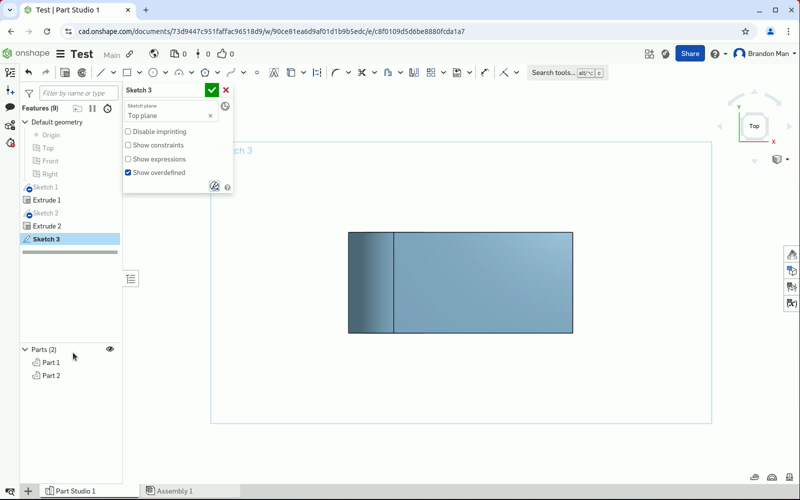
key(y)
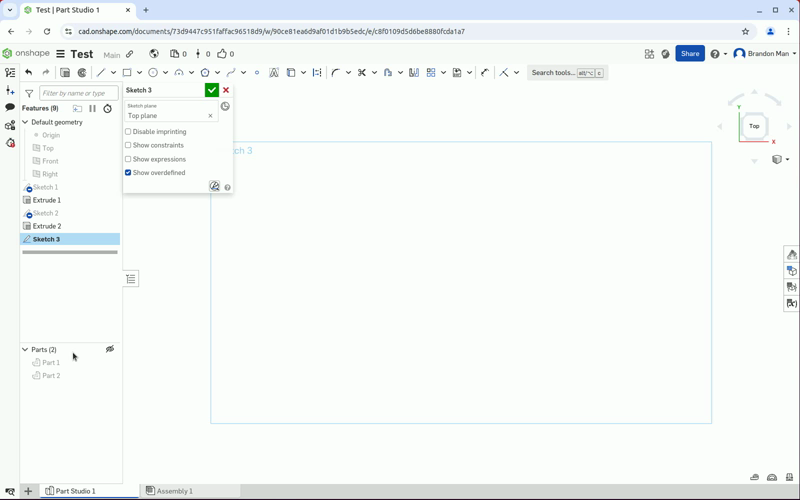
key(a)
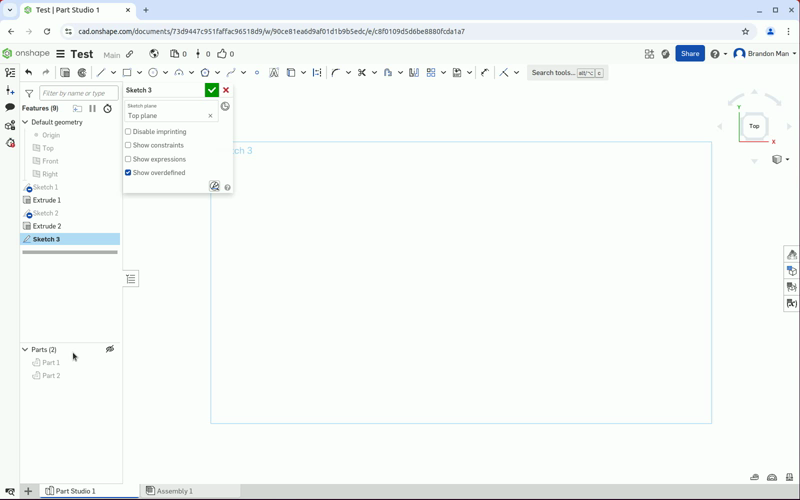
key_down(shift)
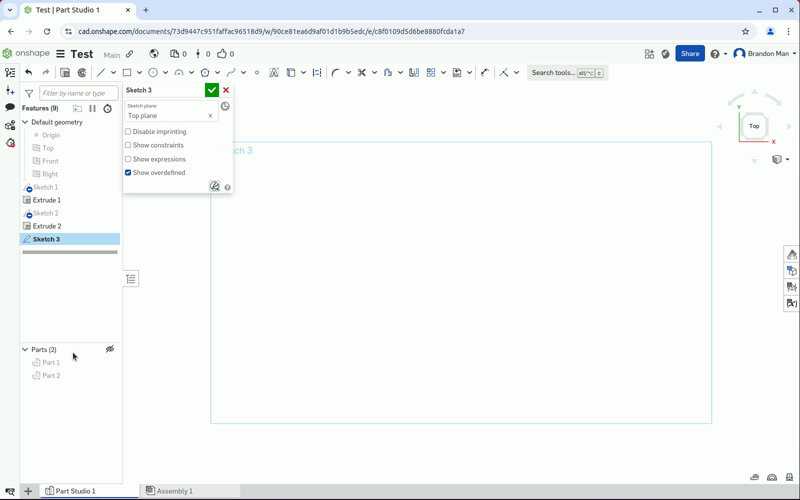
mouse_move(479, 313)
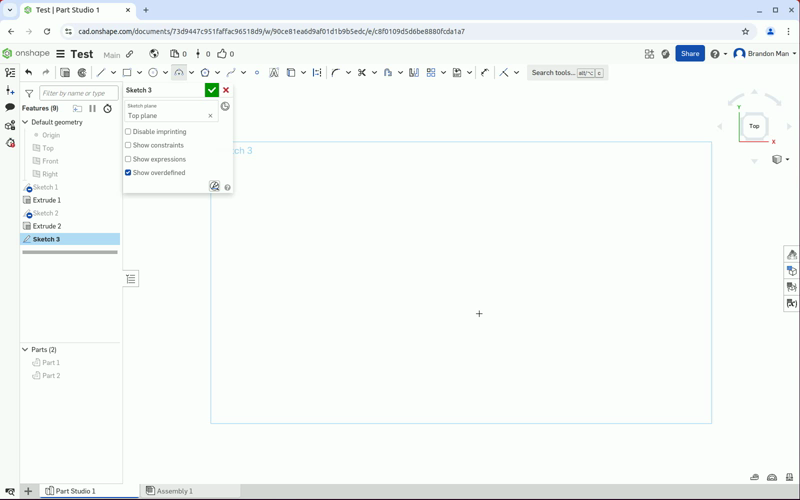
click(479, 313)
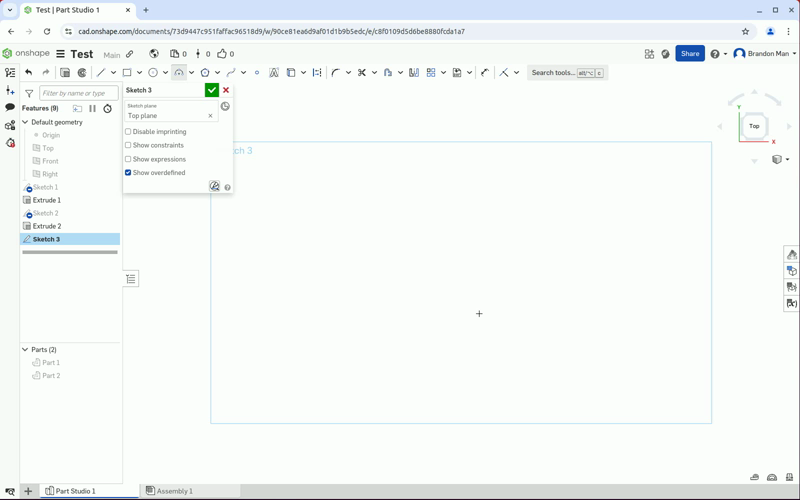
key_up(shift)
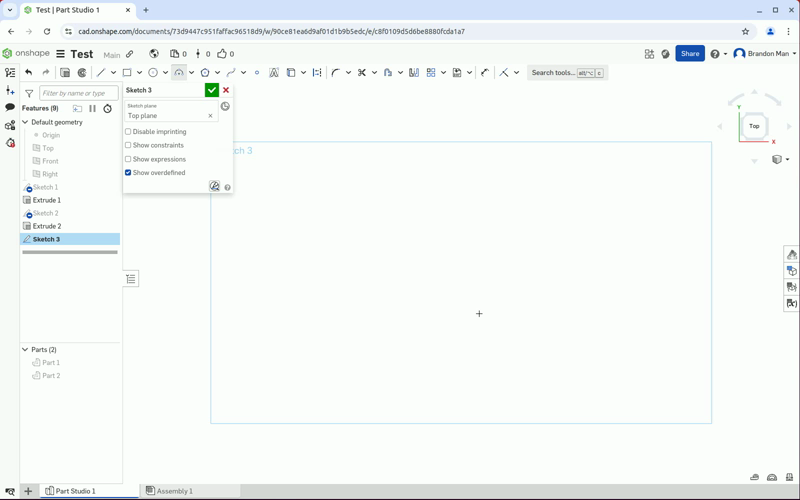
key_down(shift)
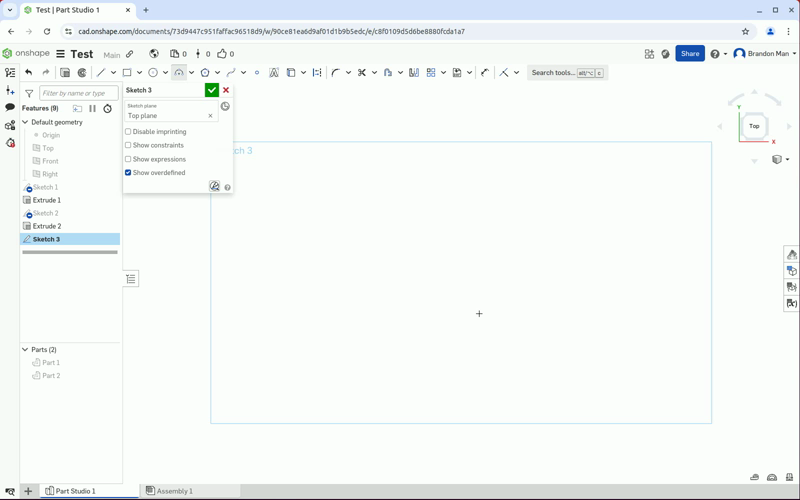
mouse_move(510, 331)
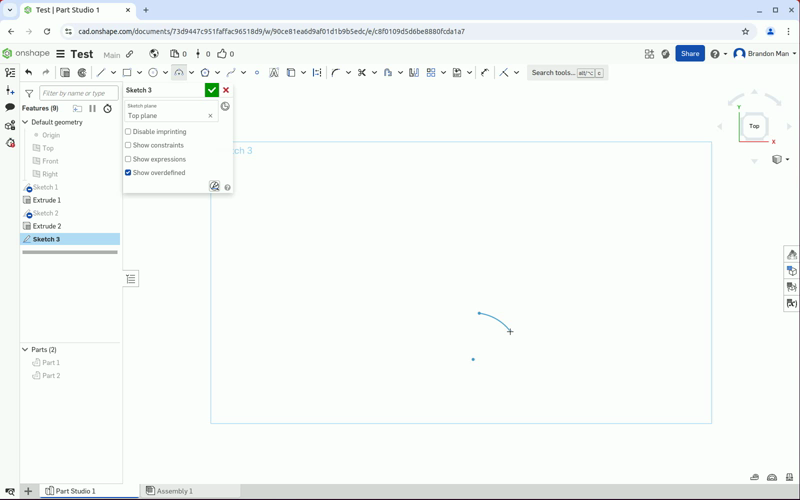
click(510, 331)
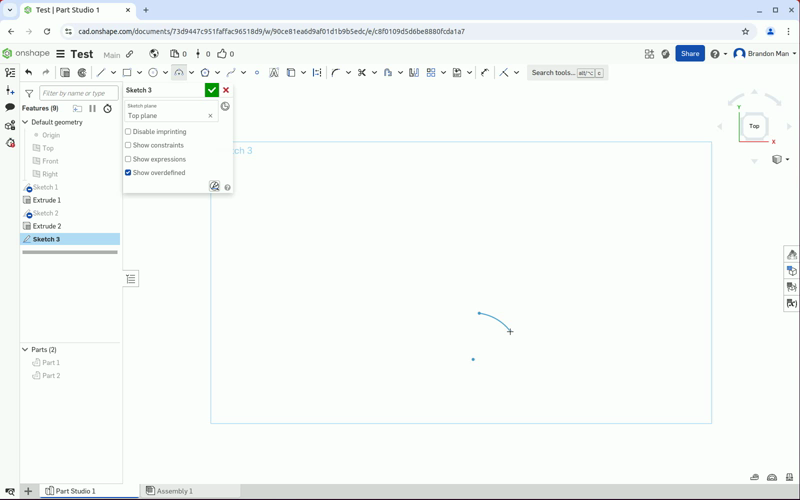
mouse_move(489, 331)
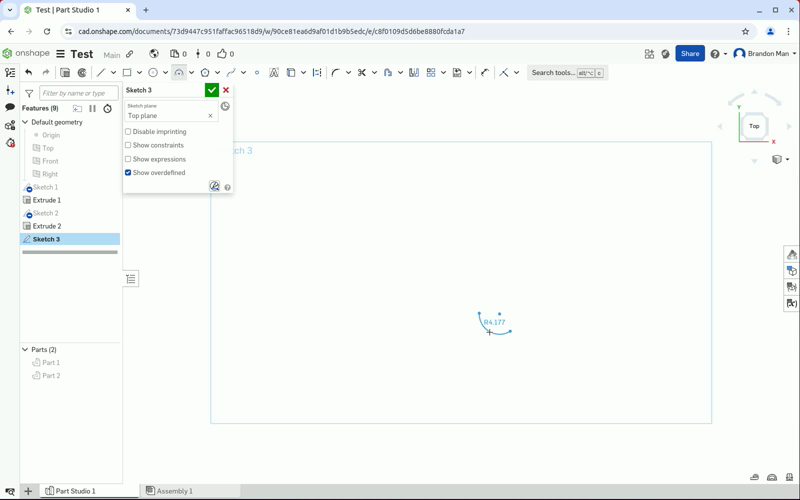
click(489, 331)
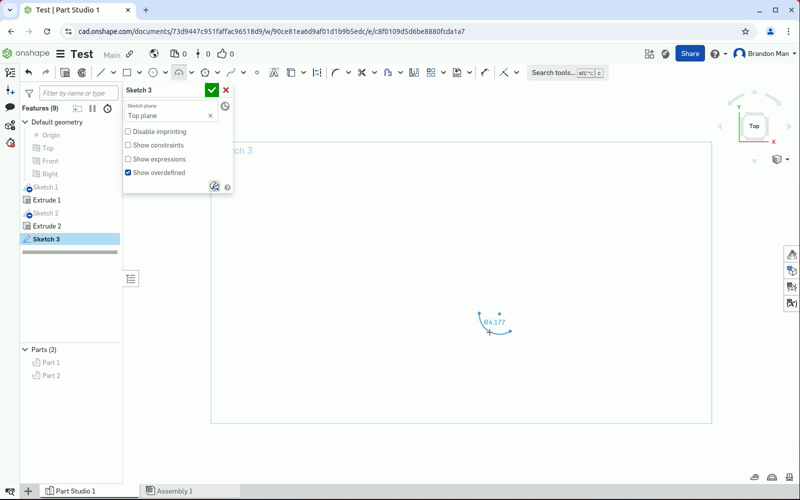
key_up(shift)
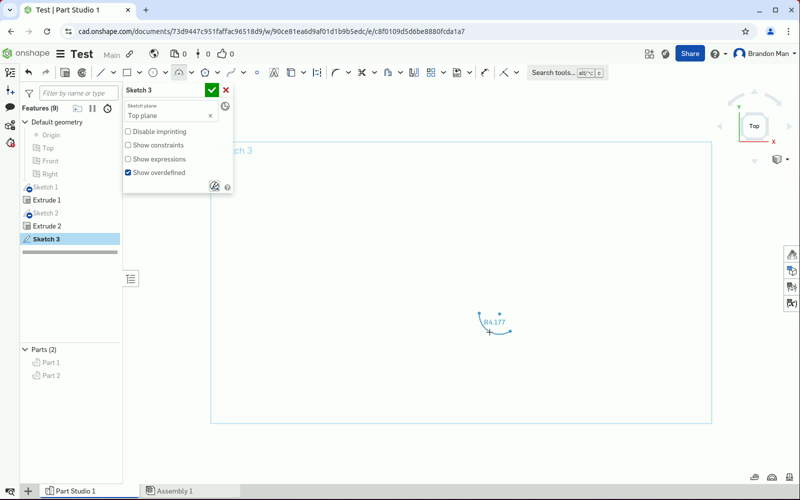
key(esc)
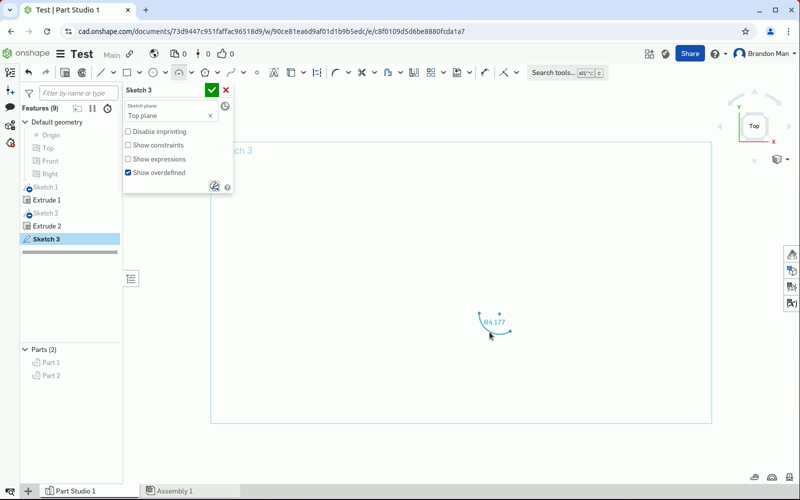
key(l)
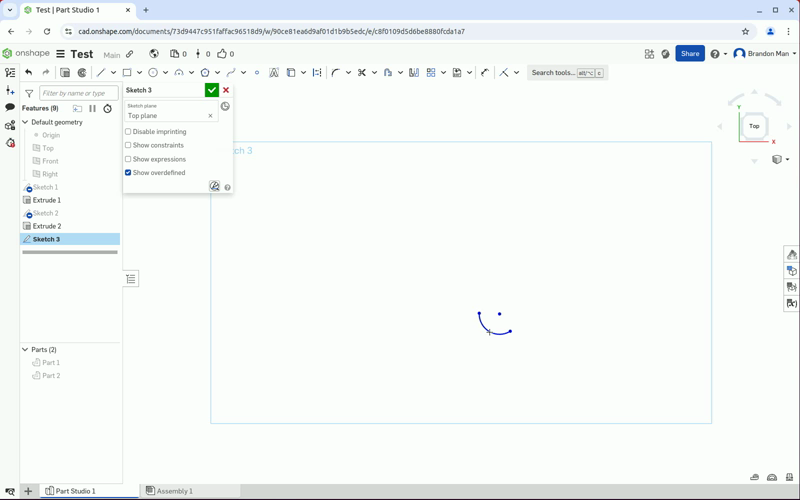
mouse_move(510, 331)
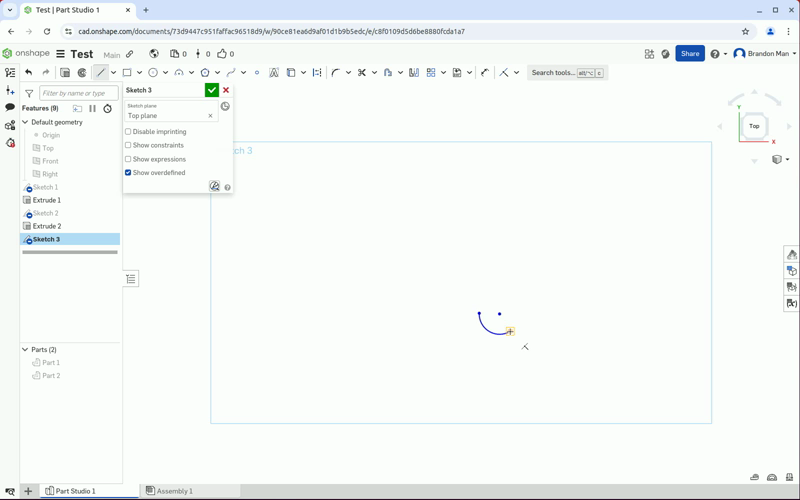
click(510, 331)
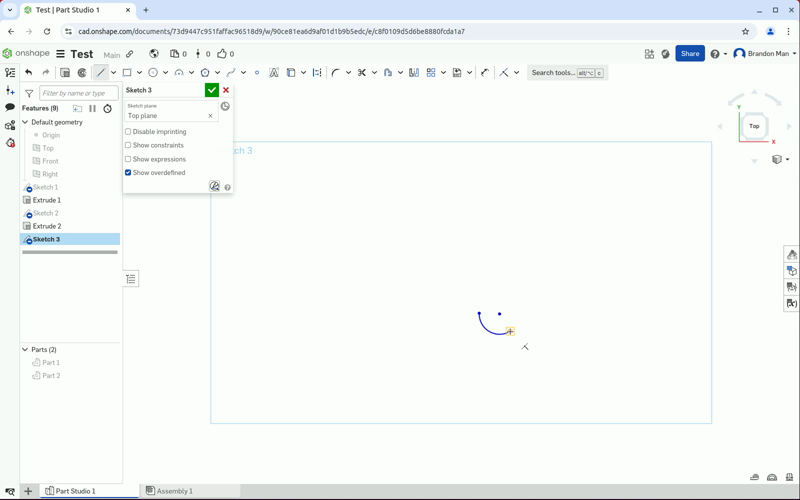
key_down(shift)
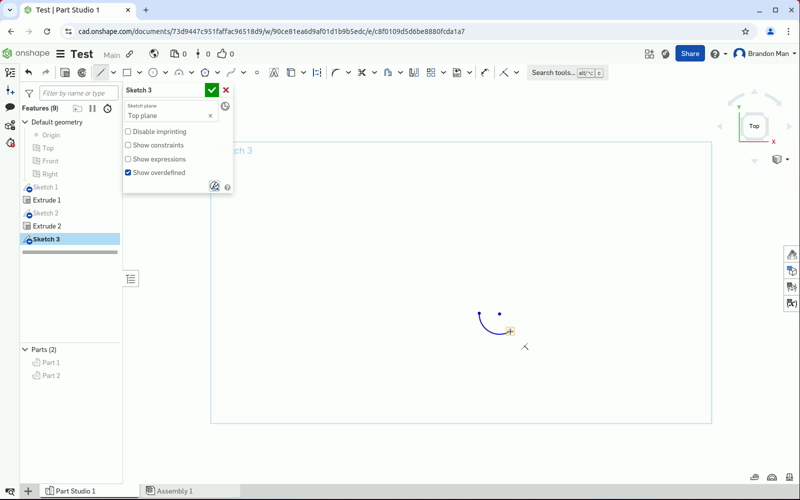
mouse_move(563, 300)
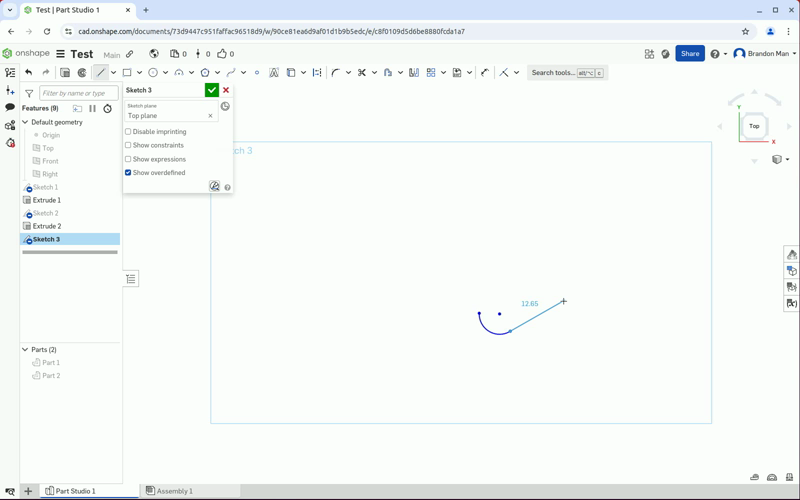
click(563, 300)
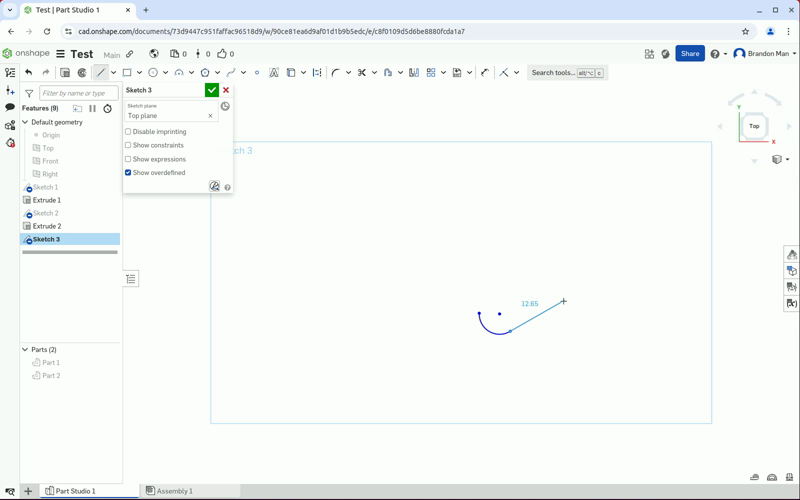
key_up(shift)
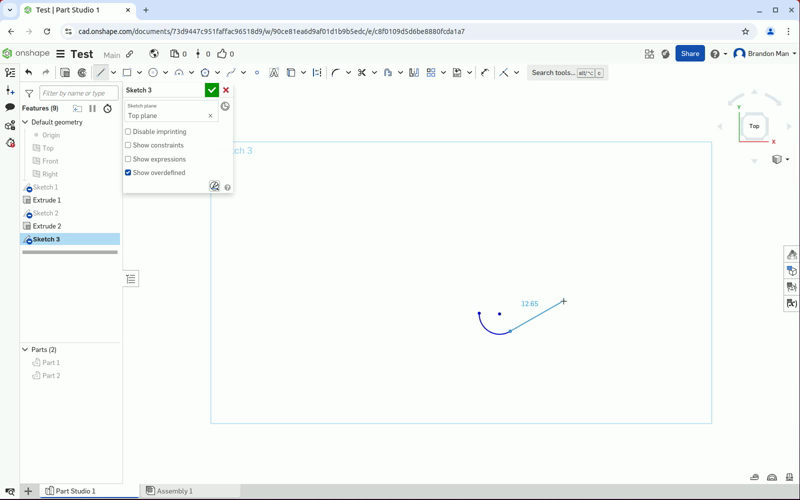
key(esc)
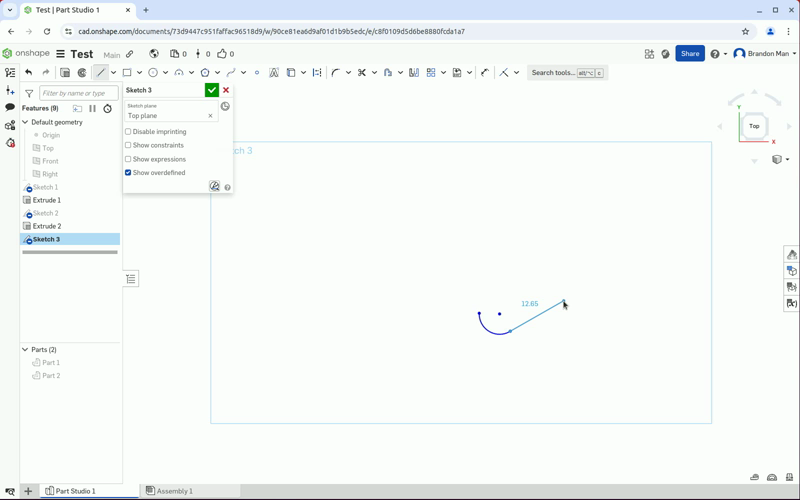
key(a)
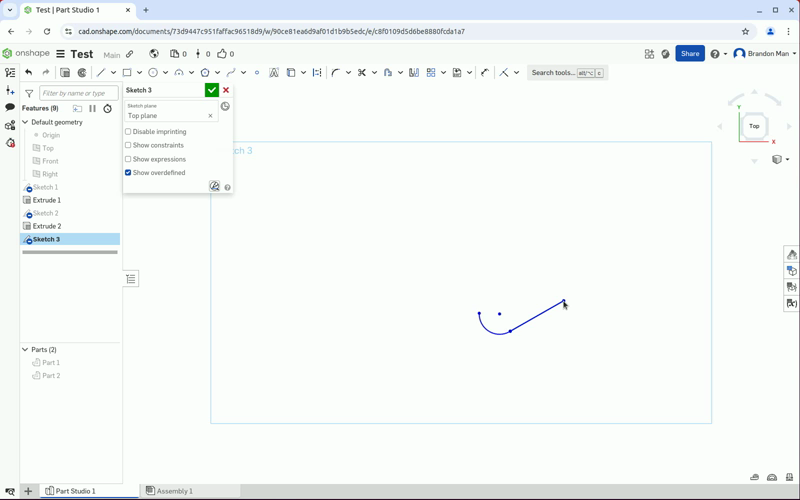
mouse_move(563, 300)
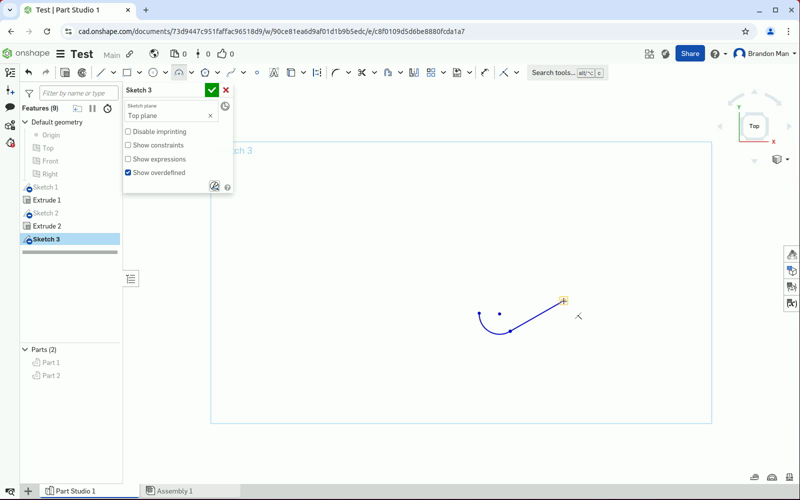
click(563, 300)
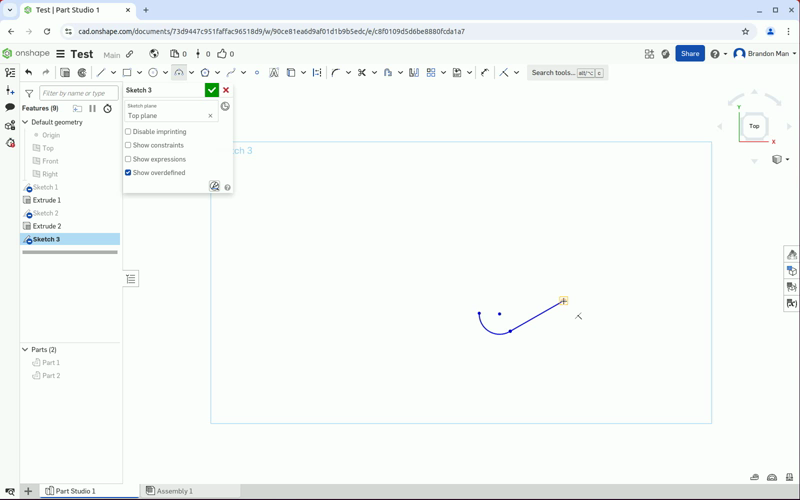
key_down(shift)
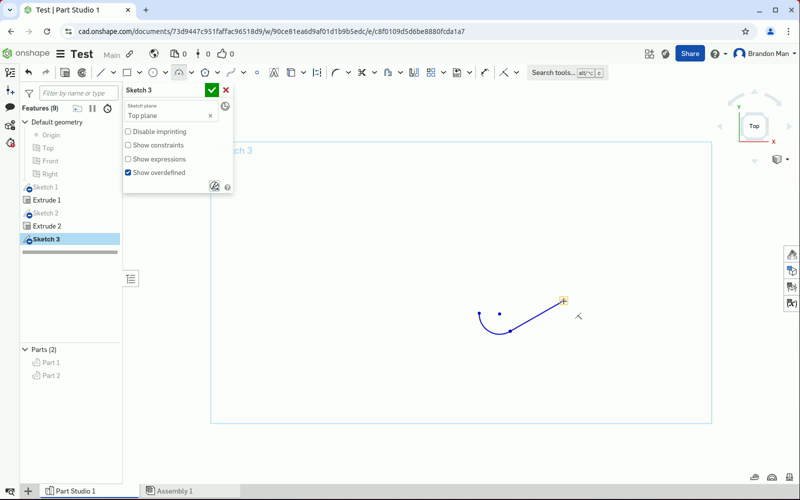
mouse_move(563, 264)
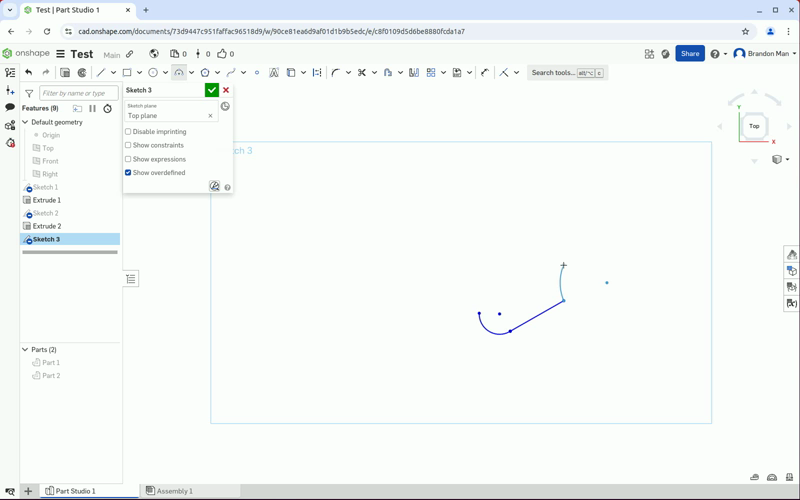
click(563, 264)
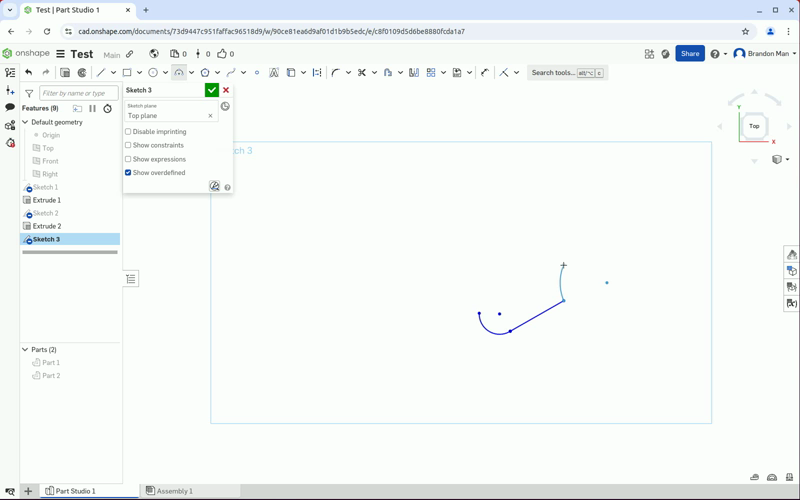
mouse_move(573, 282)
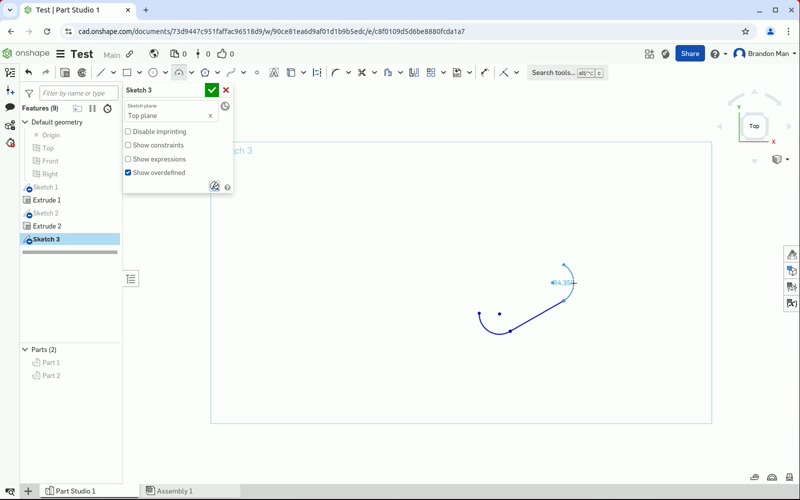
click(573, 282)
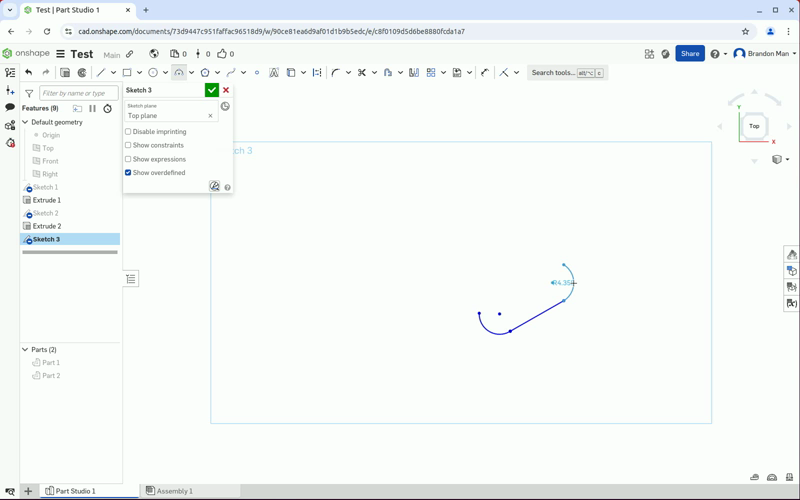
key_up(shift)
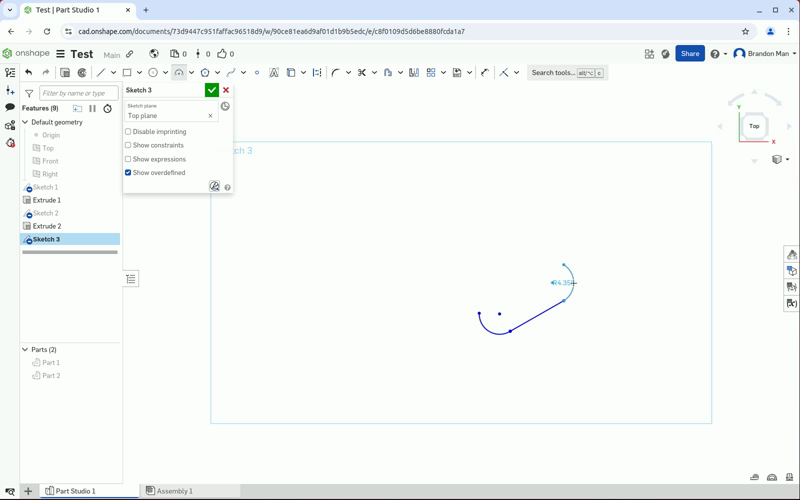
key(esc)
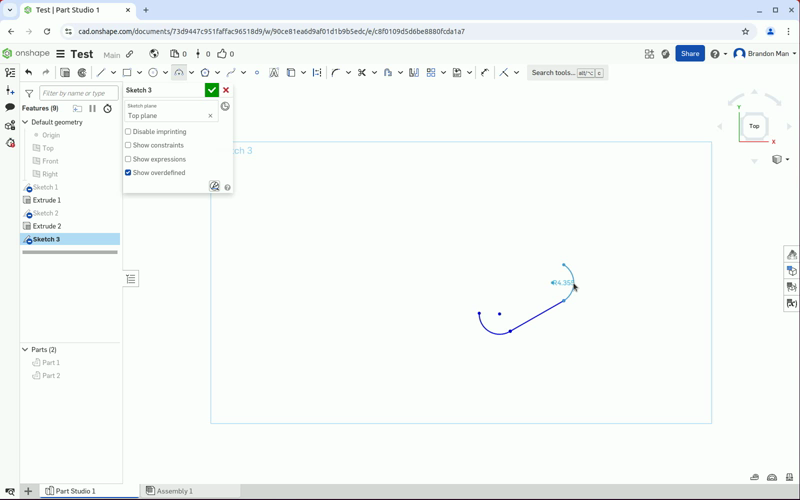
key(l)
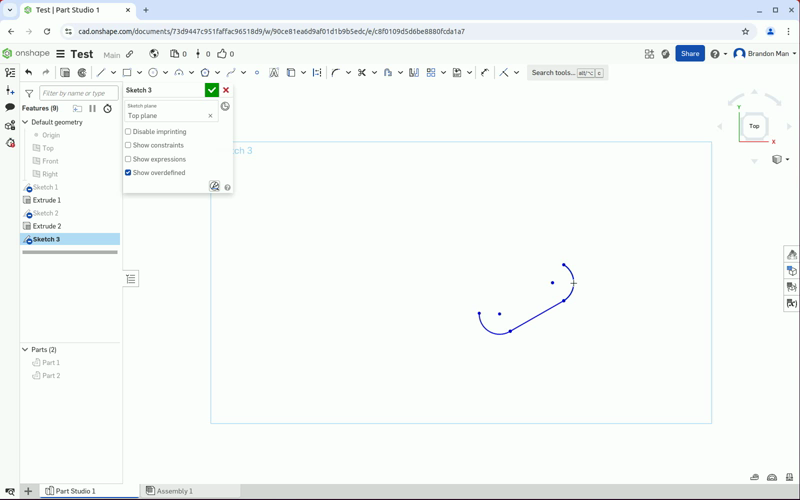
mouse_move(563, 264)
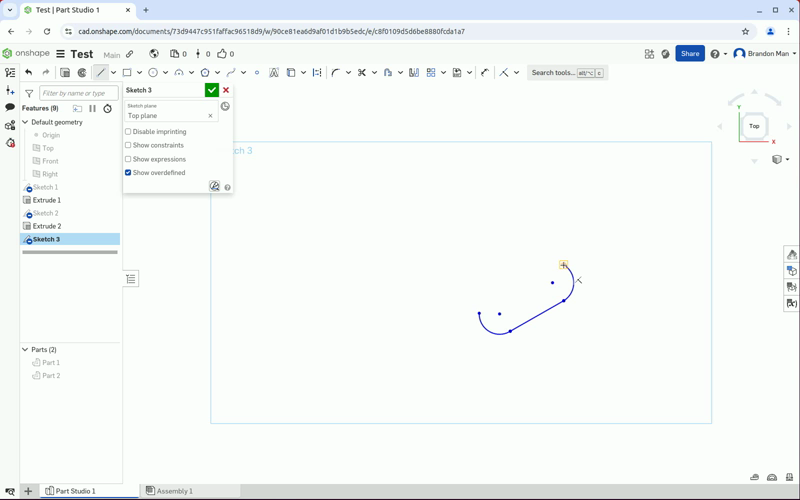
click(563, 264)
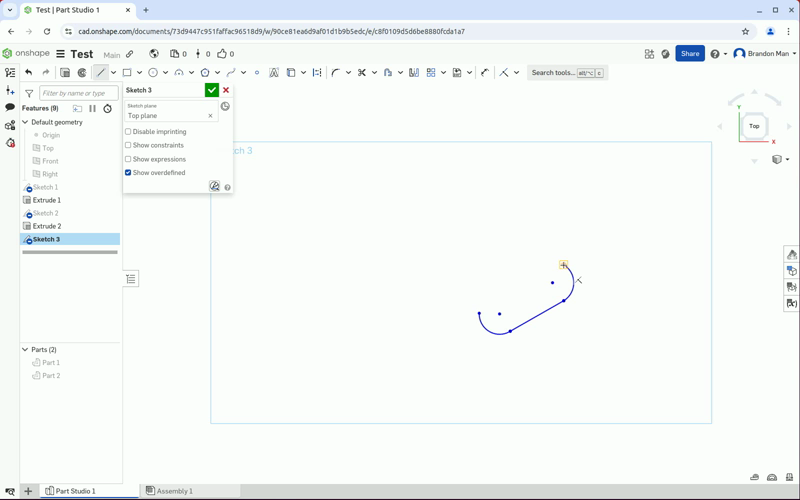
key_down(shift)
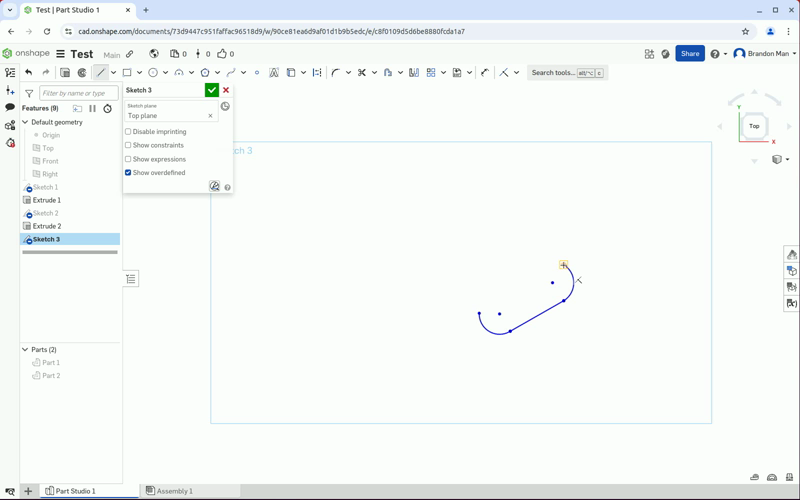
mouse_move(510, 235)
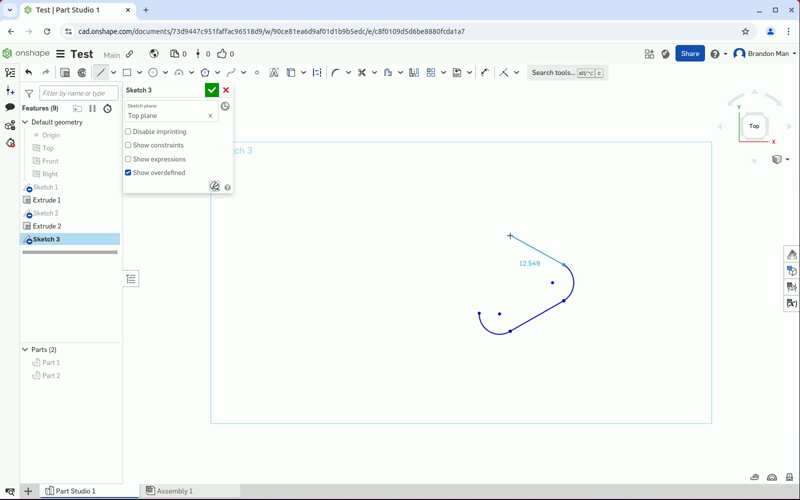
click(510, 235)
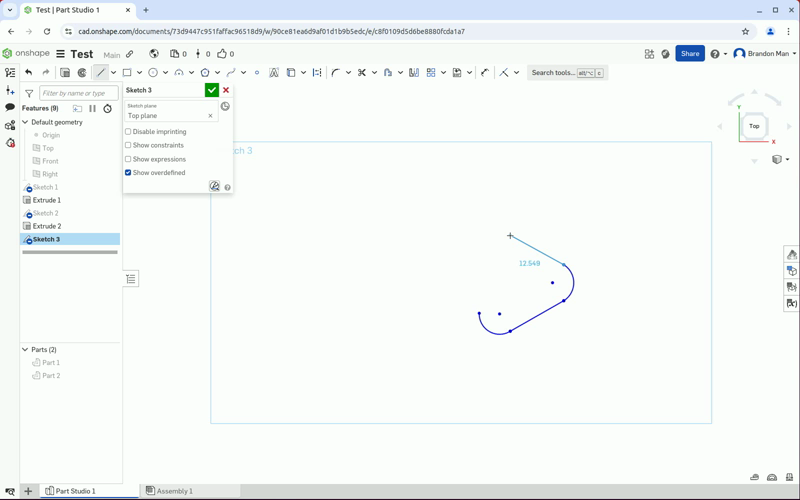
key_up(shift)
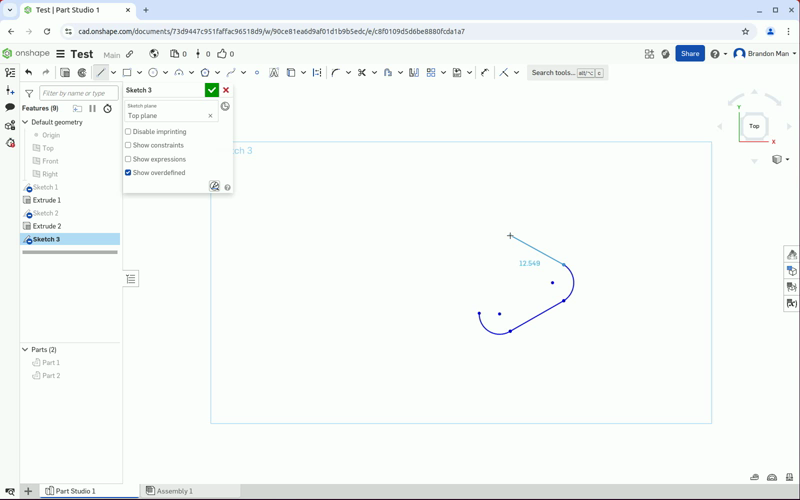
key(esc)
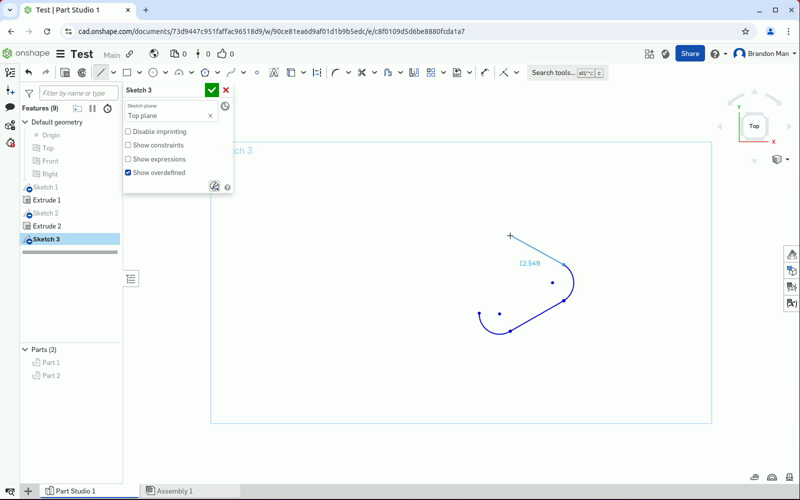
key(a)
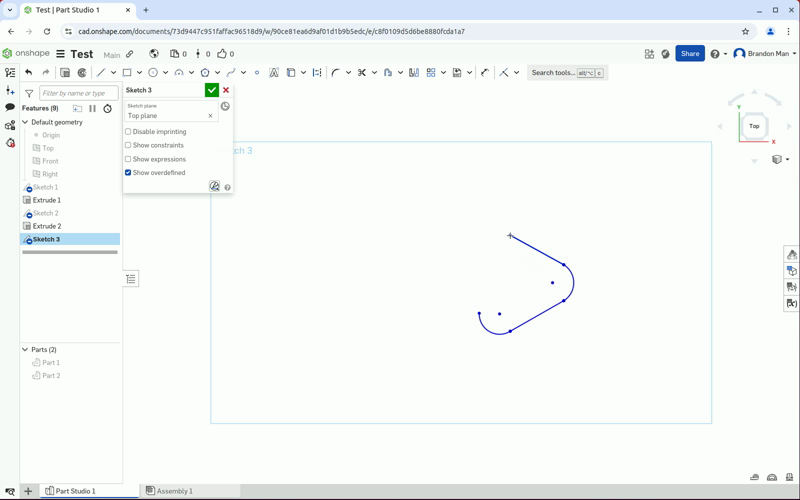
mouse_move(510, 235)
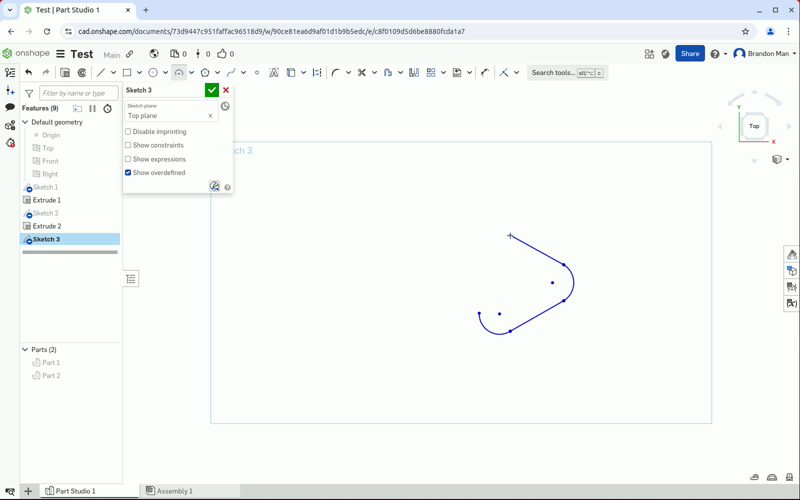
click(510, 235)
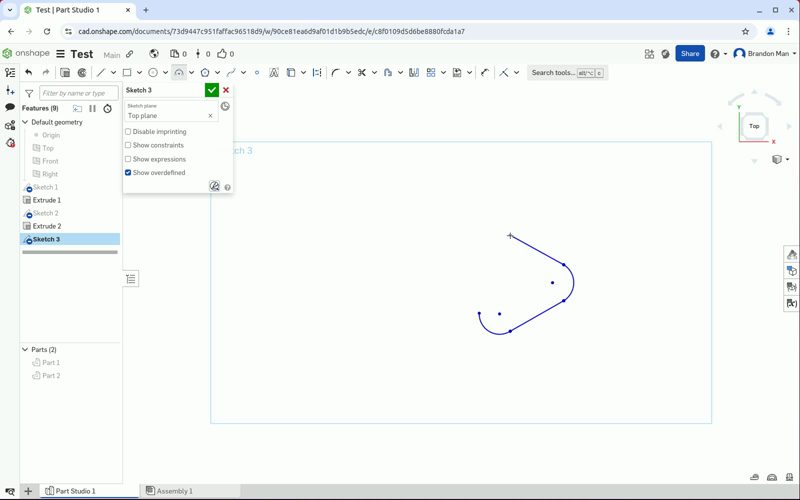
key_down(shift)
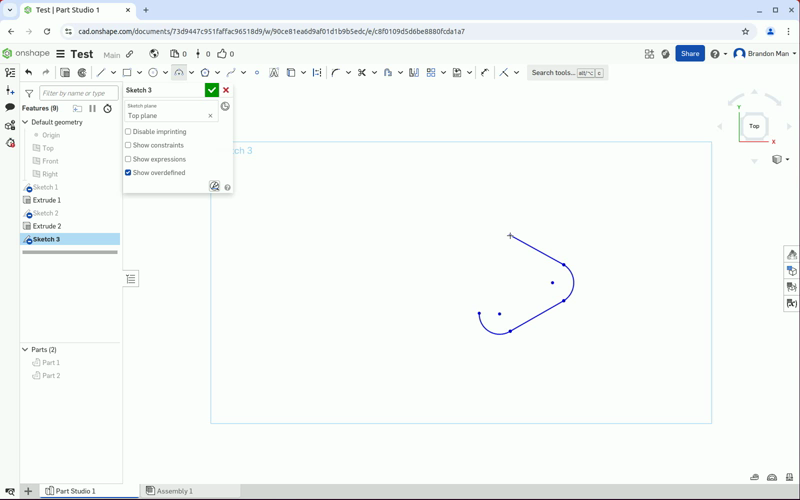
mouse_move(479, 252)
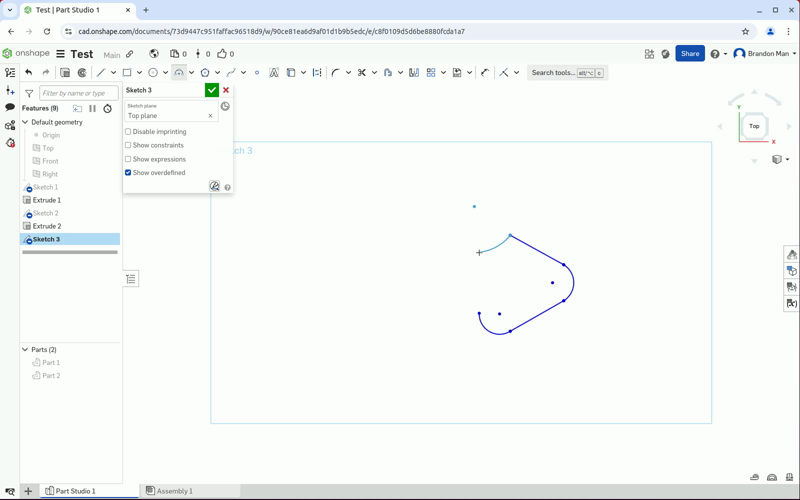
click(479, 252)
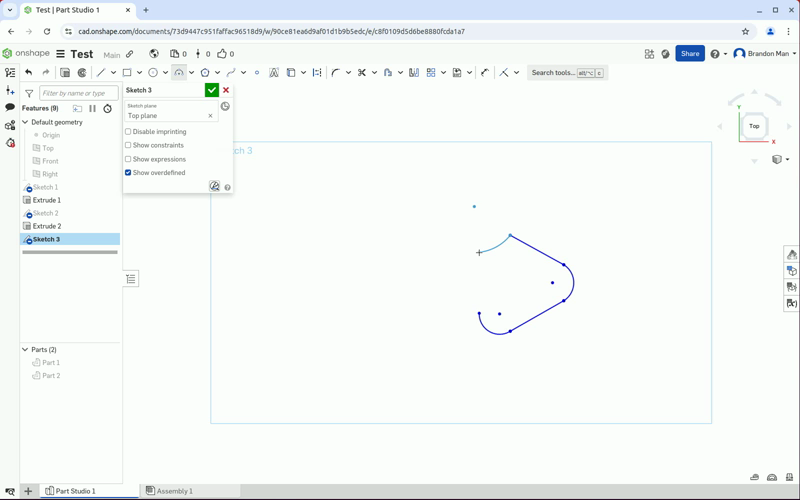
mouse_move(489, 234)
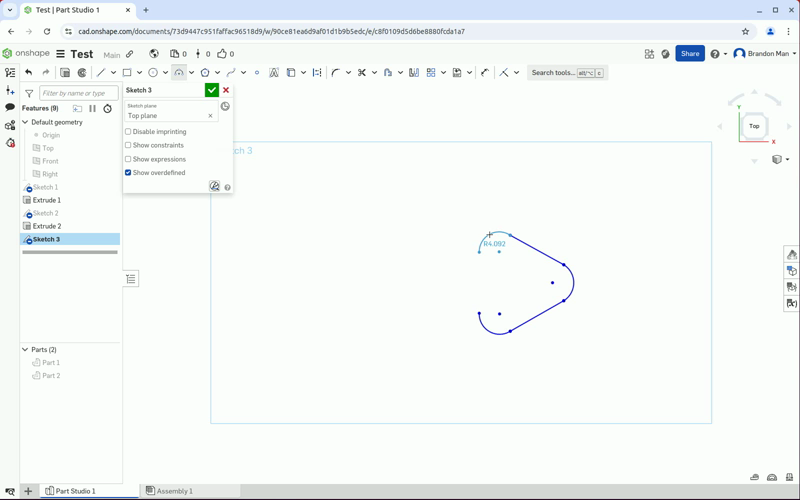
click(489, 234)
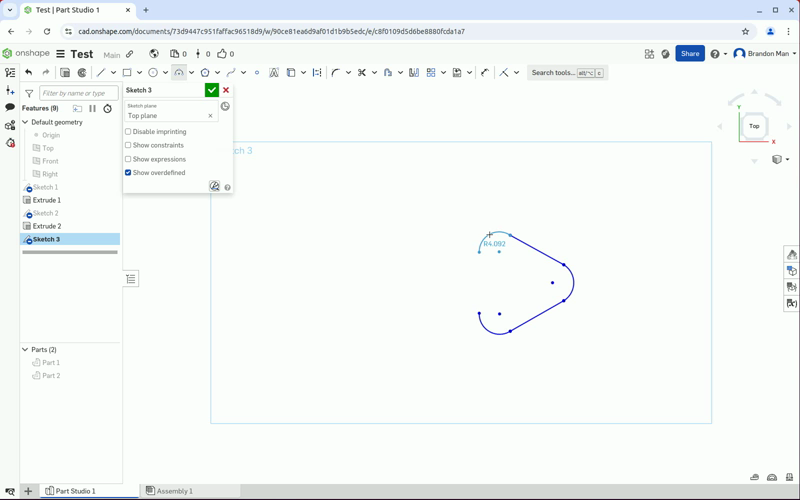
key_up(shift)
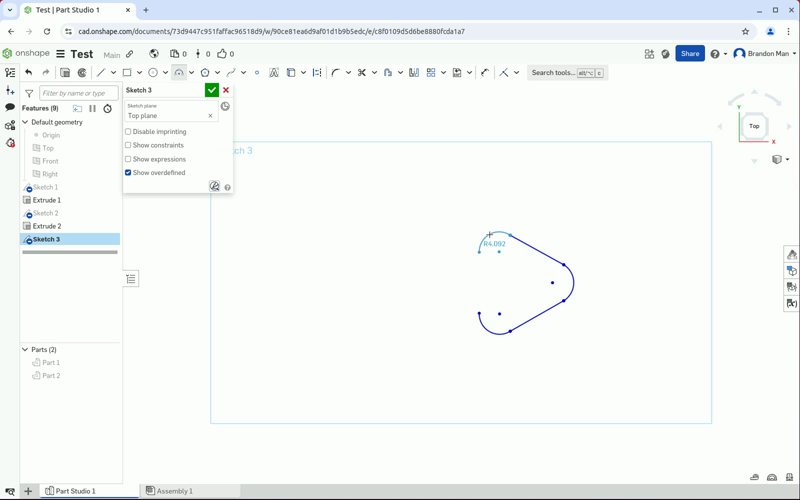
key(esc)
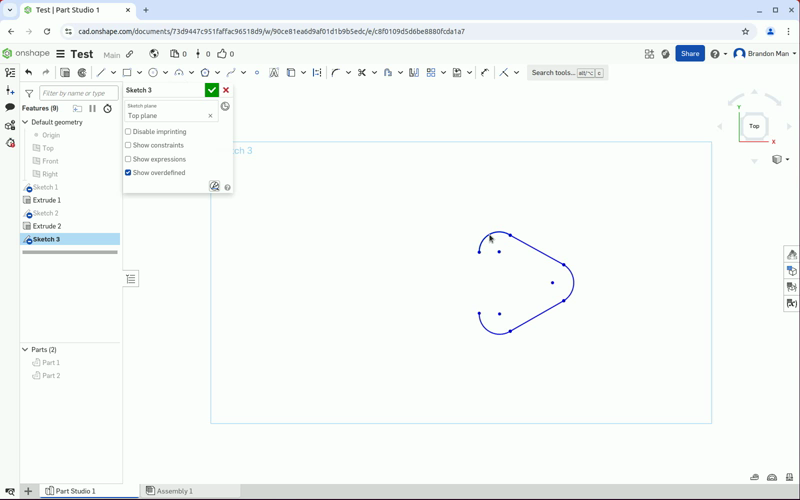
key(l)
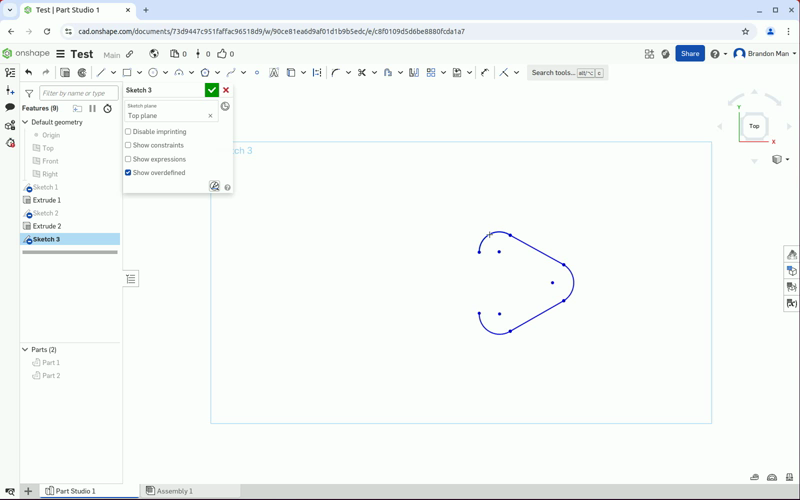
mouse_move(479, 252)
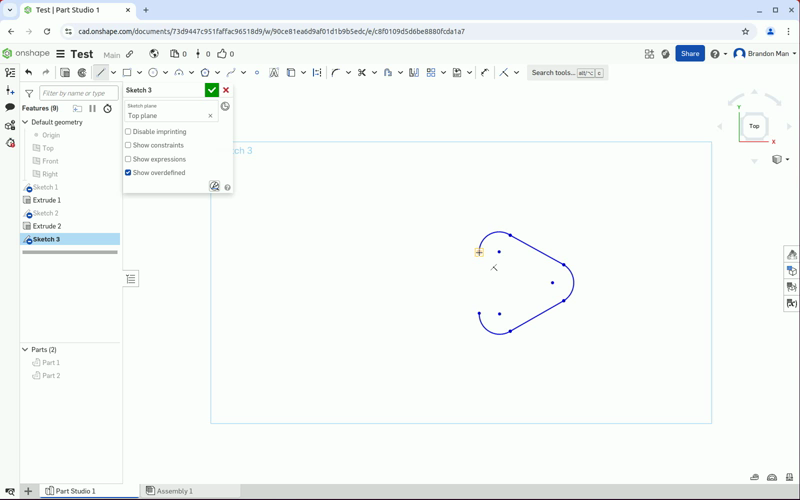
click(479, 252)
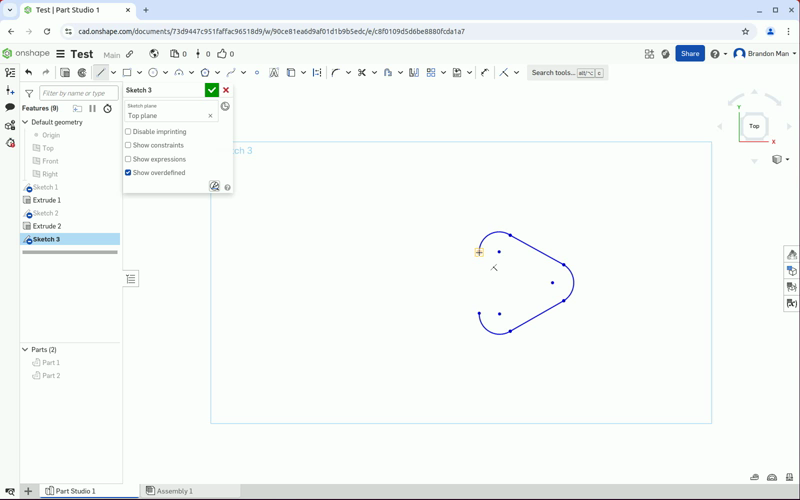
key_down(shift)
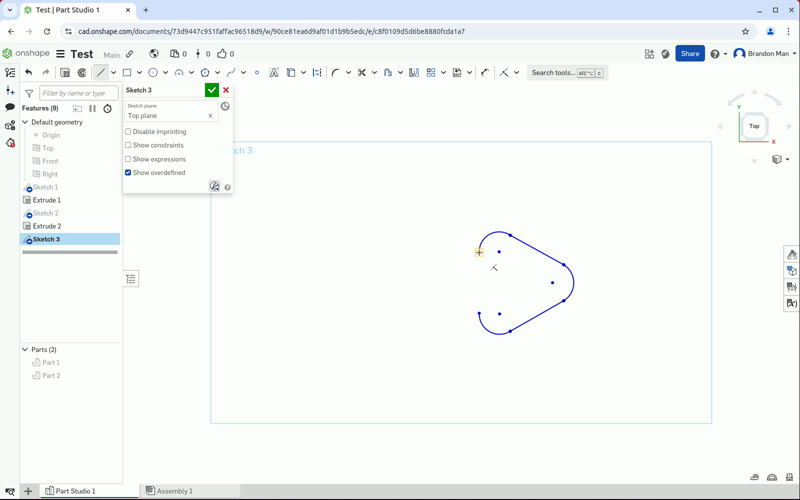
mouse_move(479, 313)
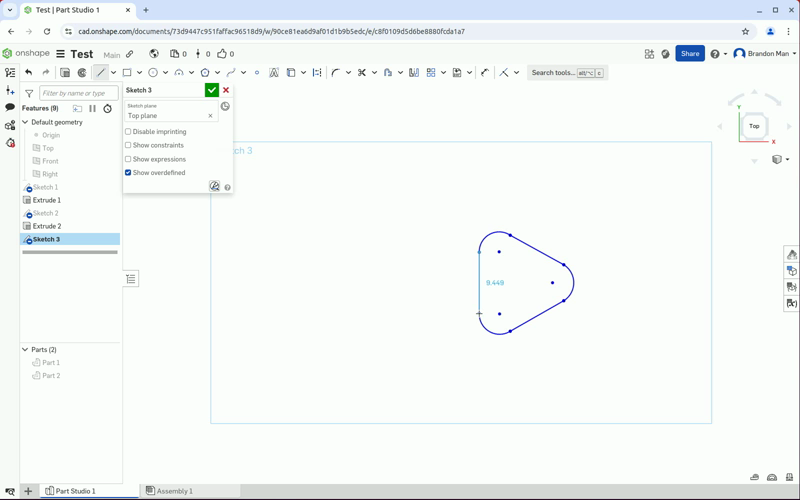
key_up(shift)
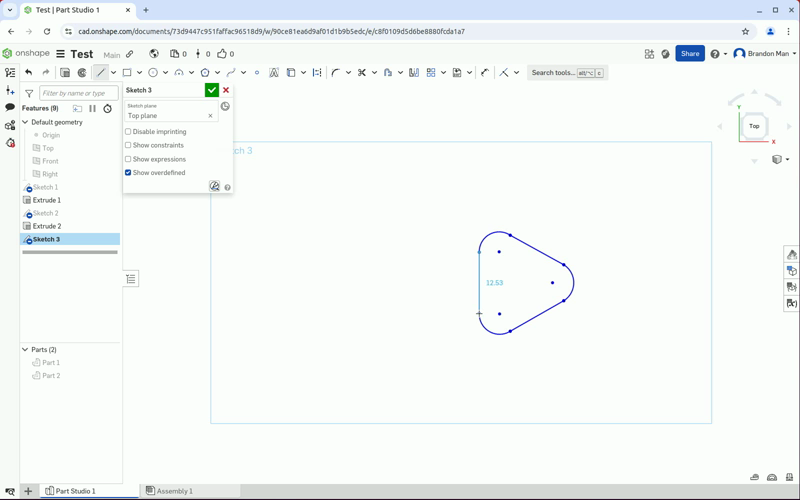
click(479, 313)
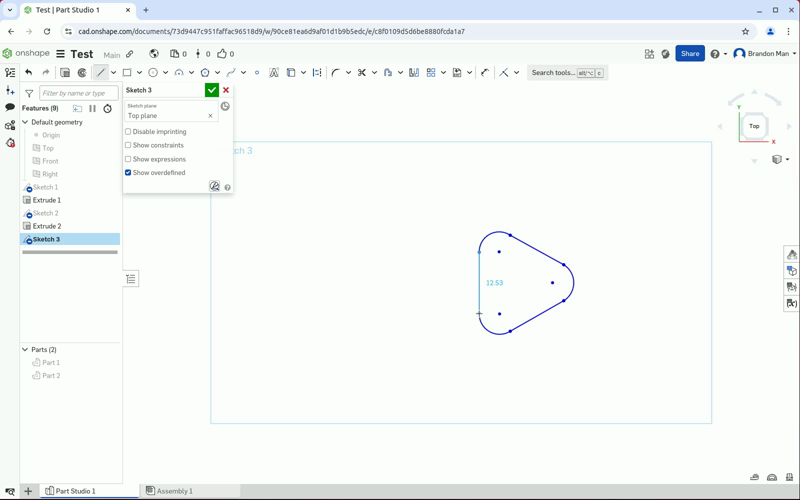
key(esc)
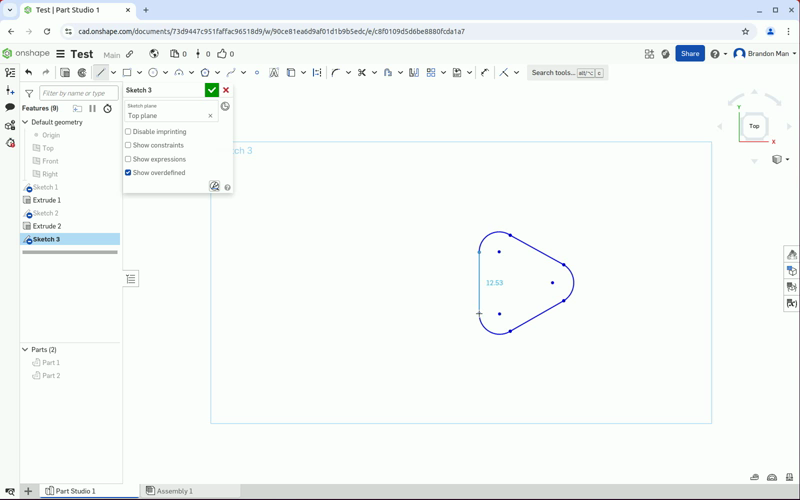
key(c)
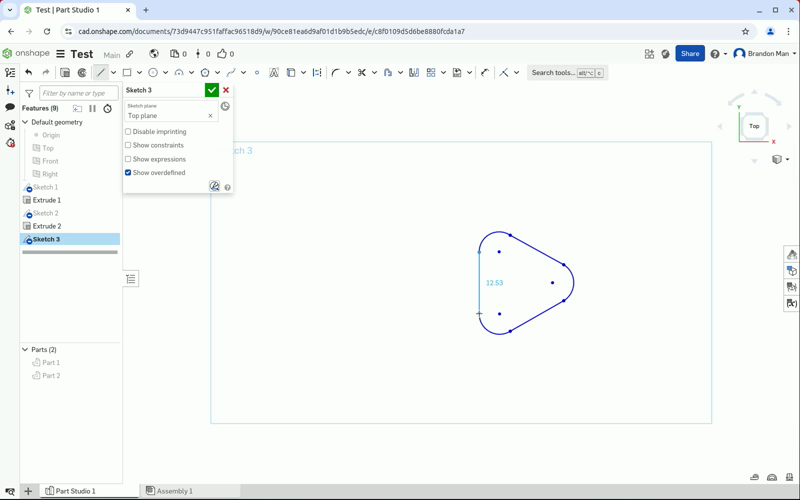
key_down(shift)
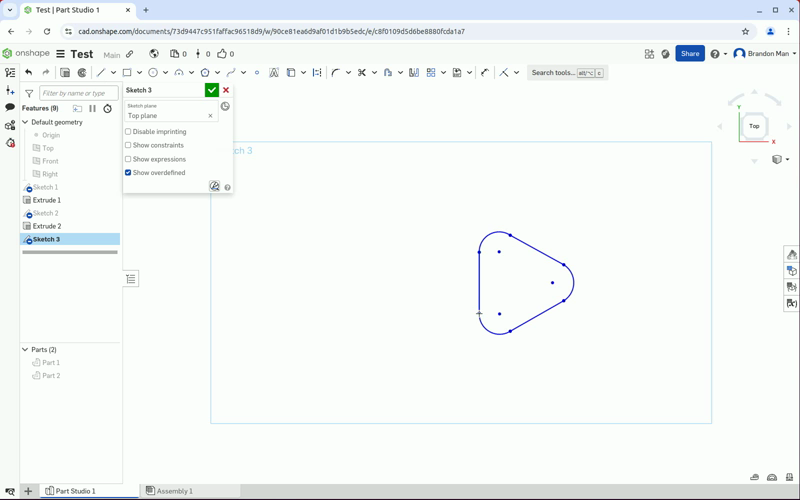
mouse_move(500, 313)
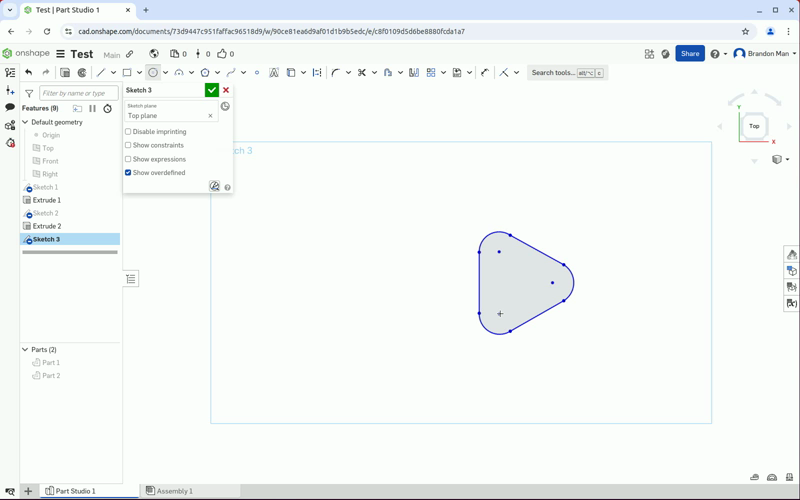
click(500, 313)
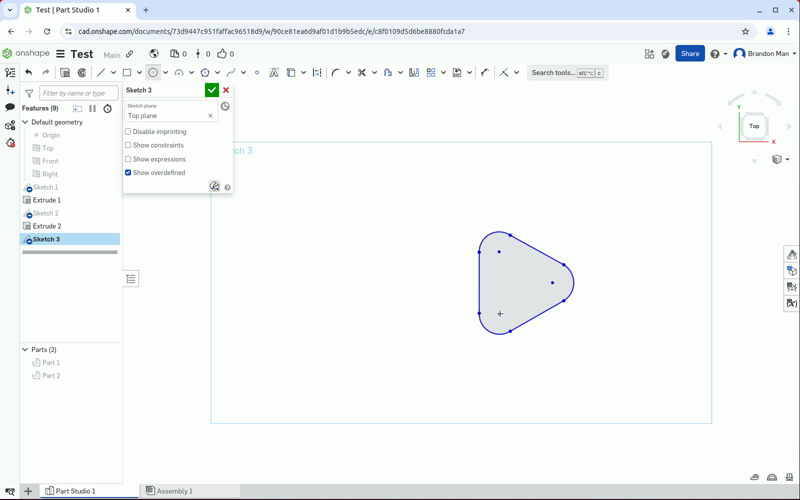
key_up(shift)
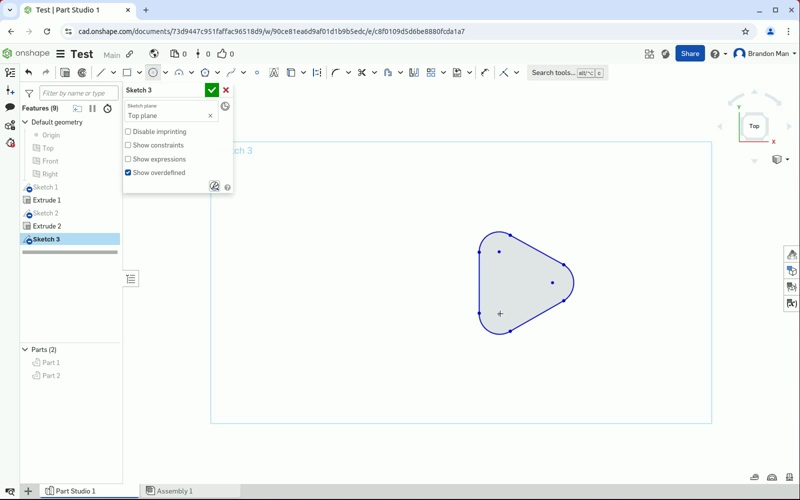
mouse_move(509, 313)
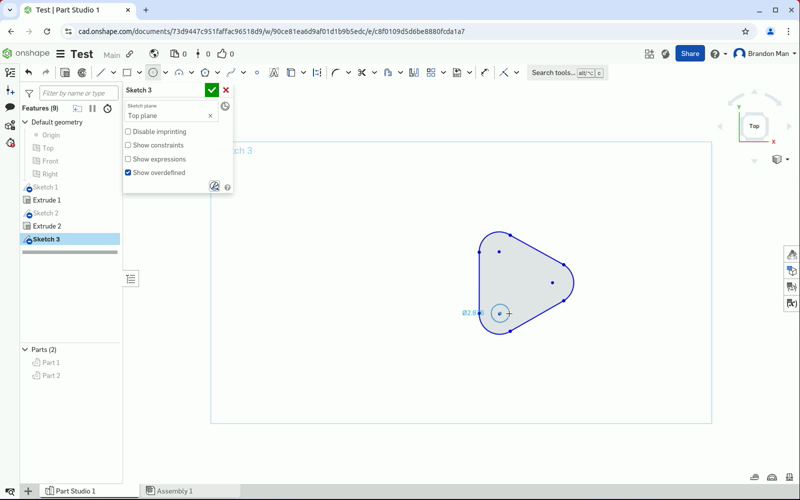
click(509, 313)
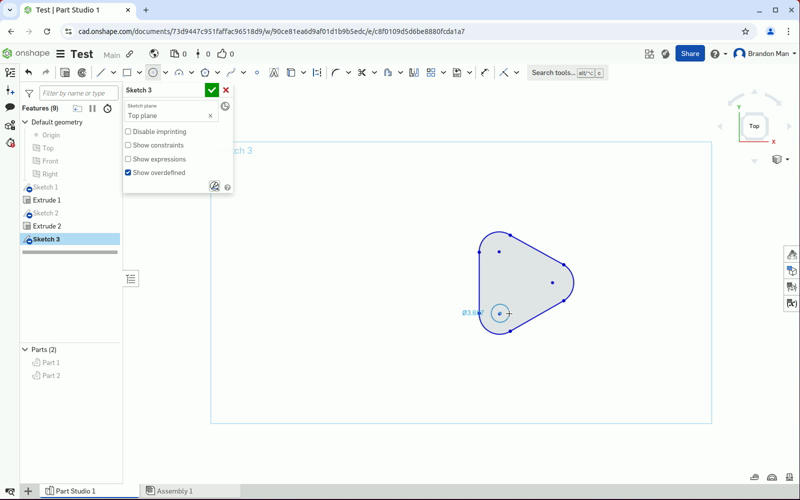
key(esc)
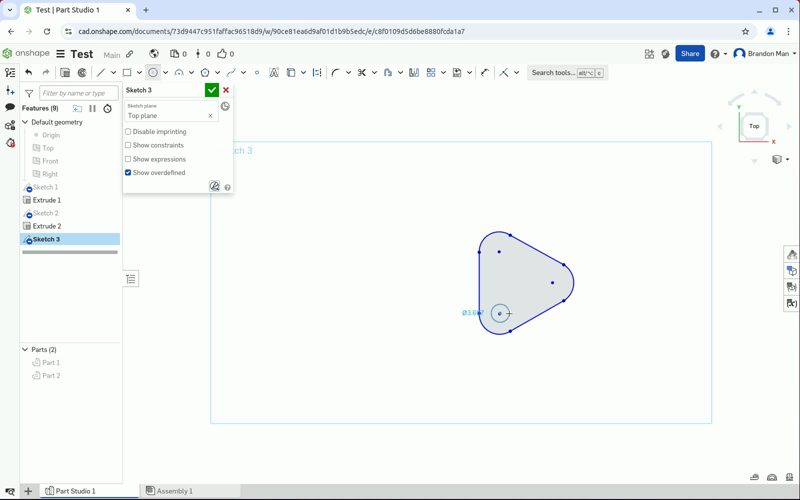
key(c)
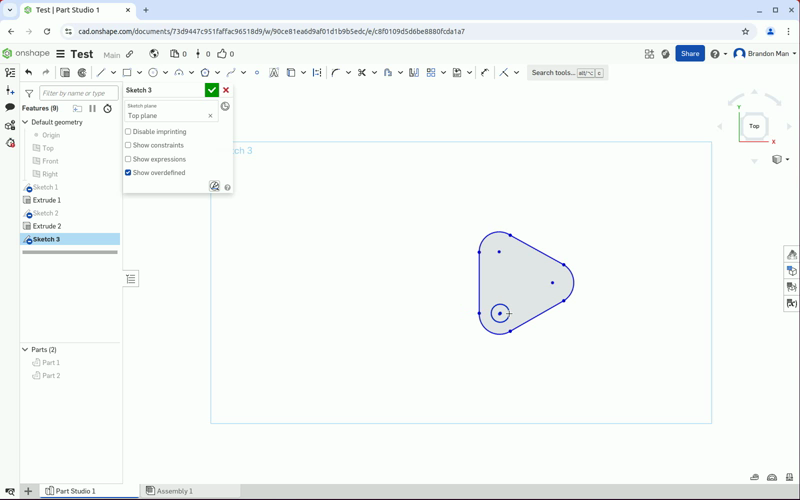
key_down(shift)
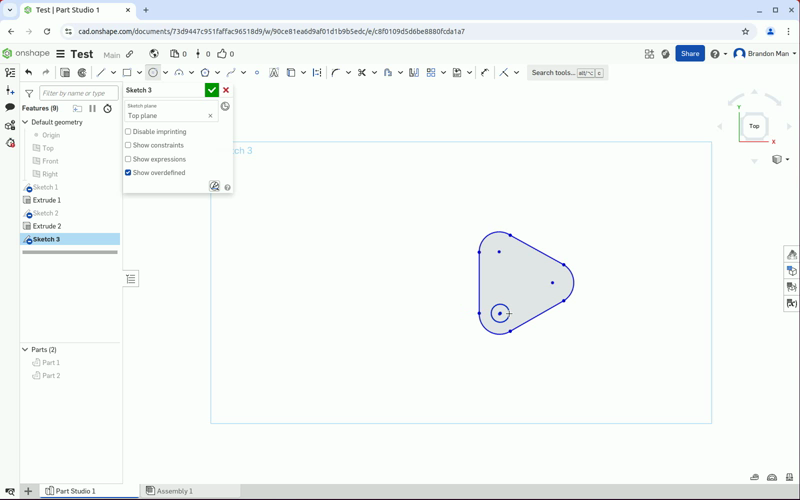
mouse_move(500, 252)
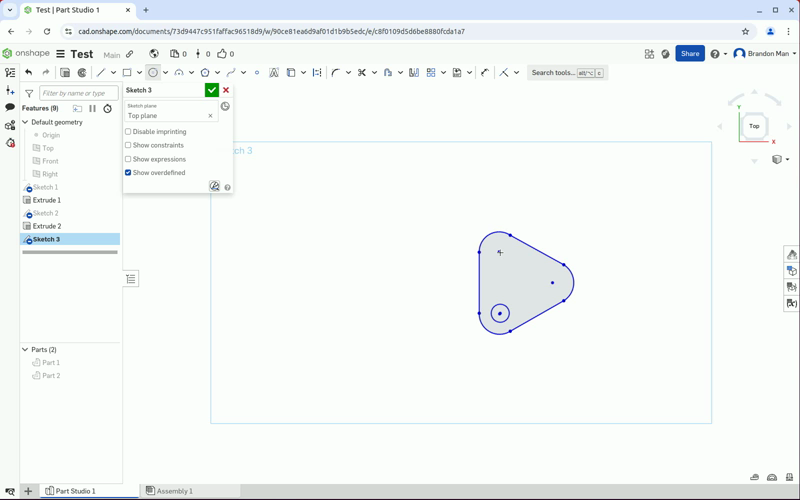
scroll(6)
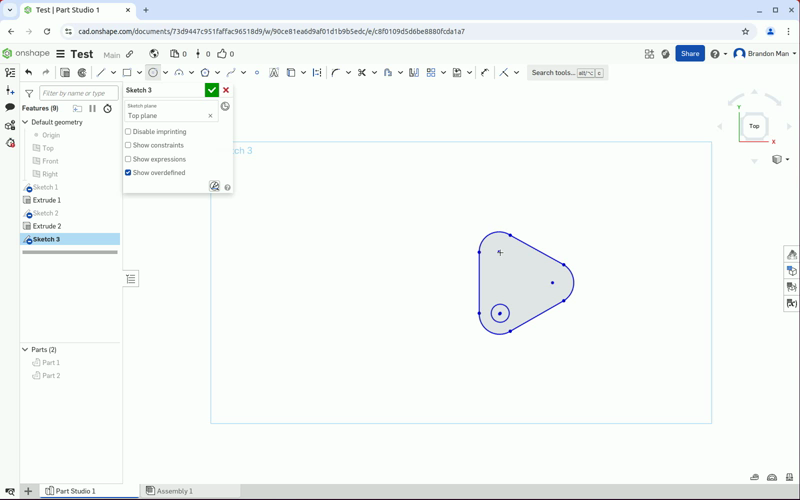
scroll(6)
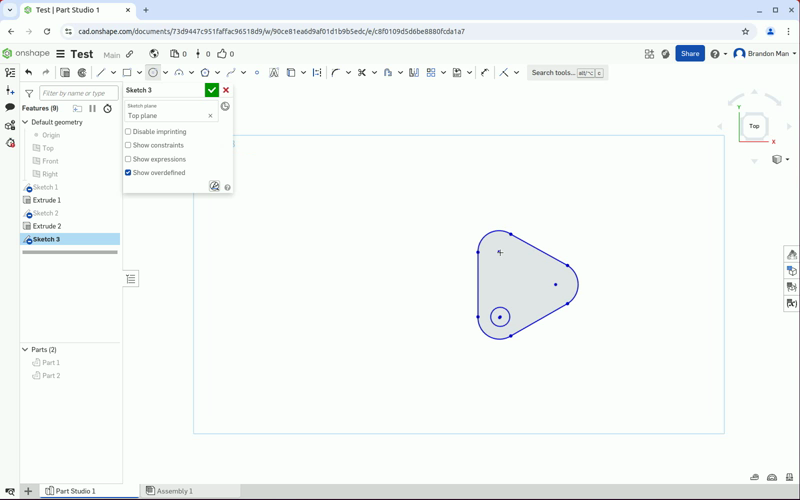
scroll(6)
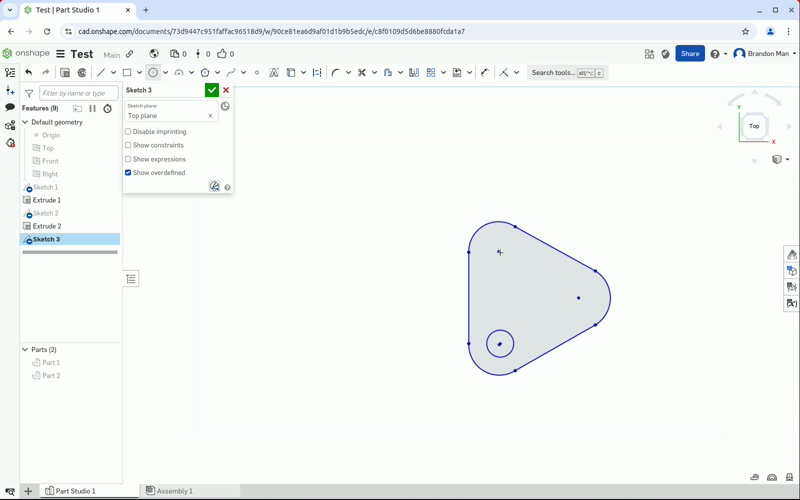
scroll(6)
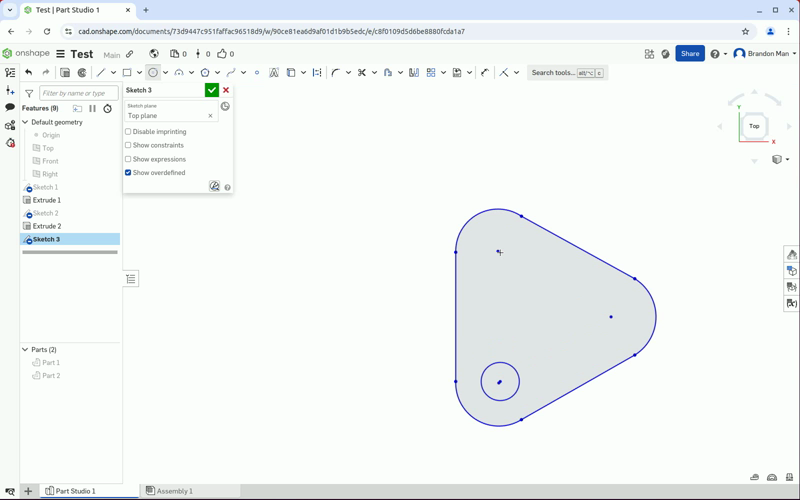
scroll(6)
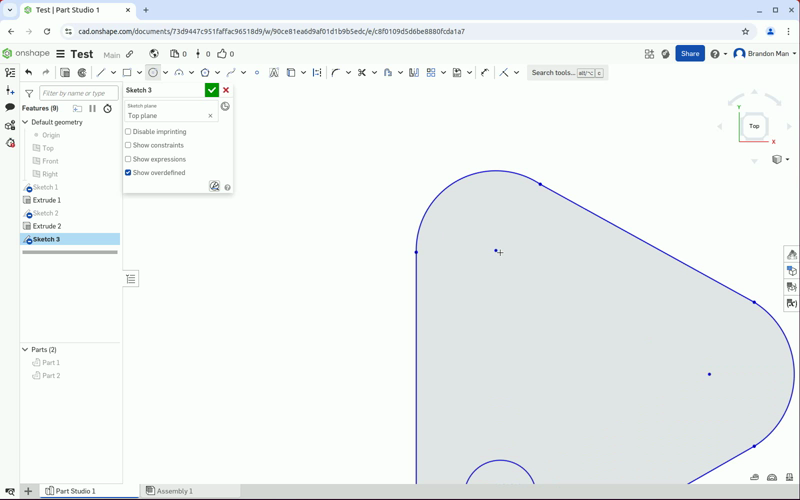
scroll(6)
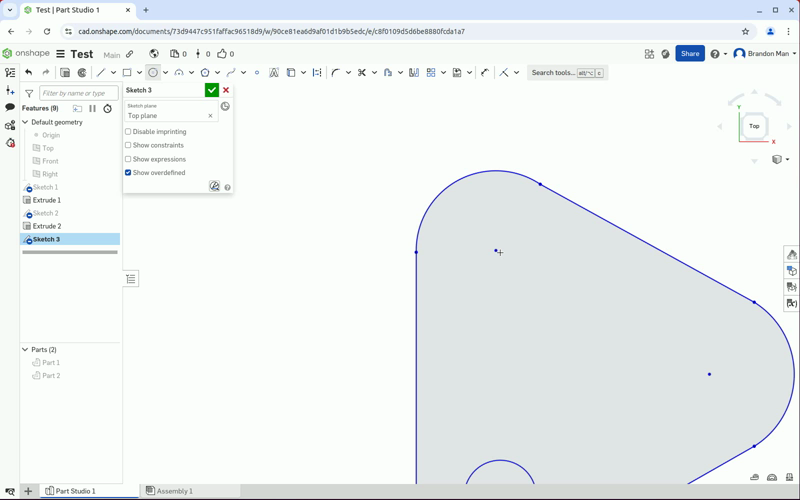
scroll(6)
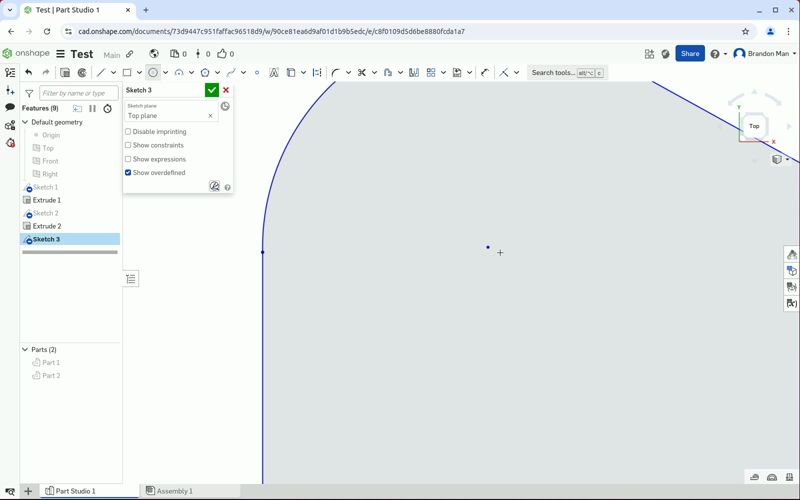
click(500, 252)
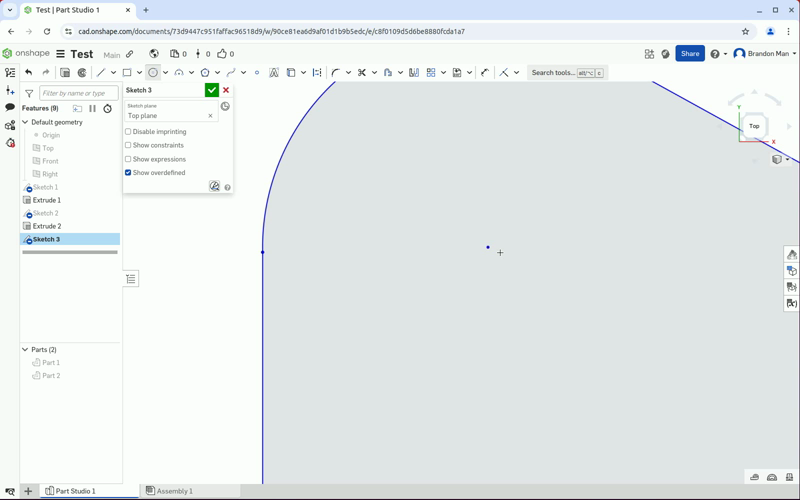
scroll(-6)
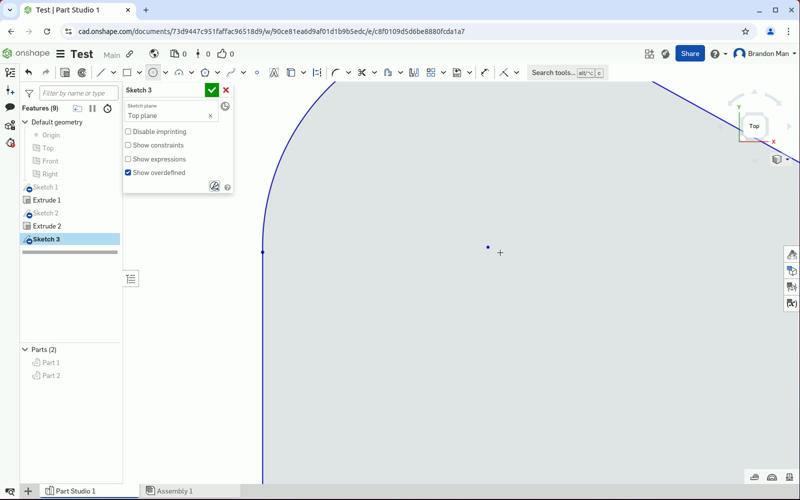
scroll(-6)
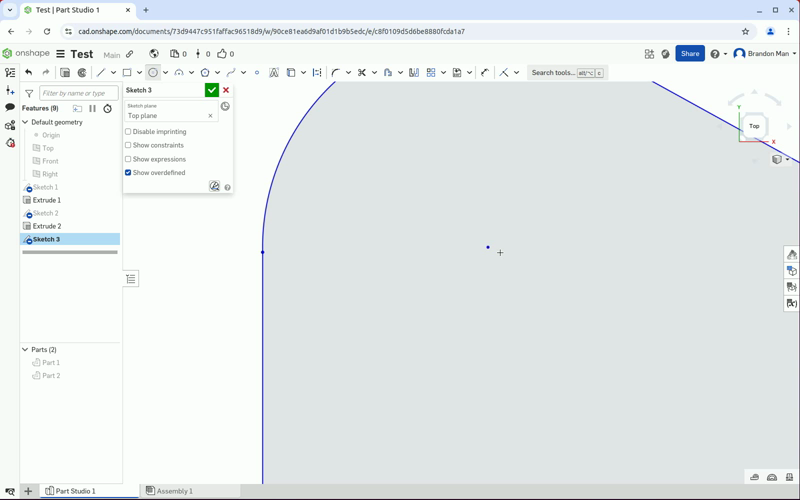
scroll(-6)
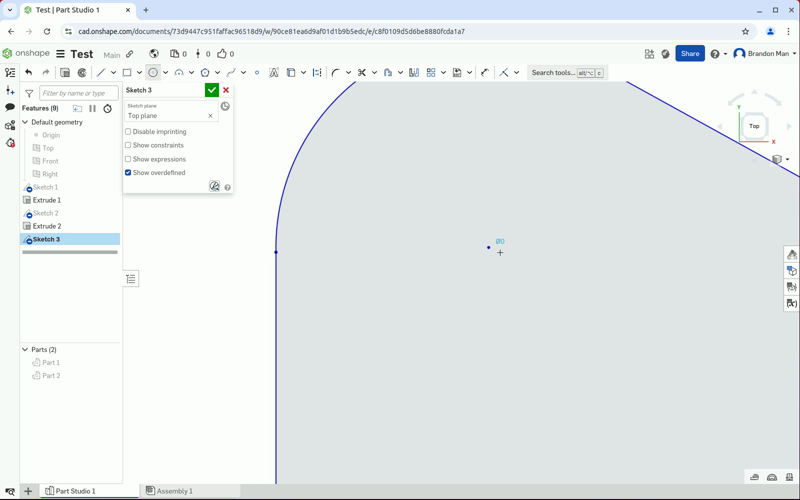
scroll(-6)
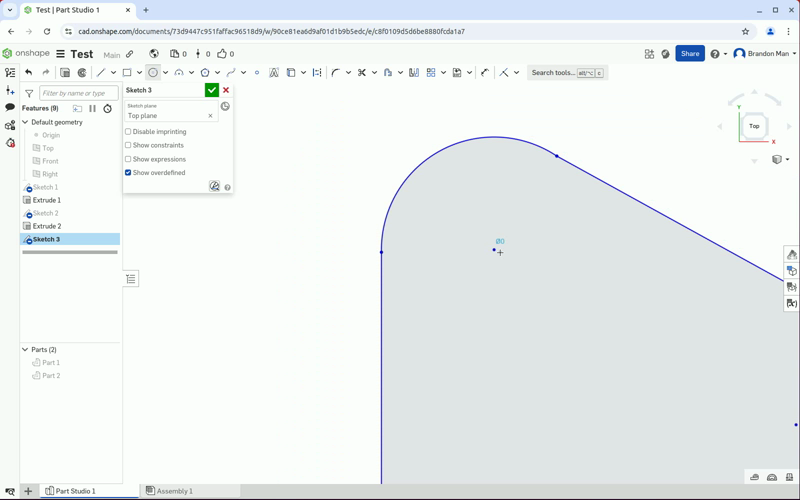
scroll(-6)
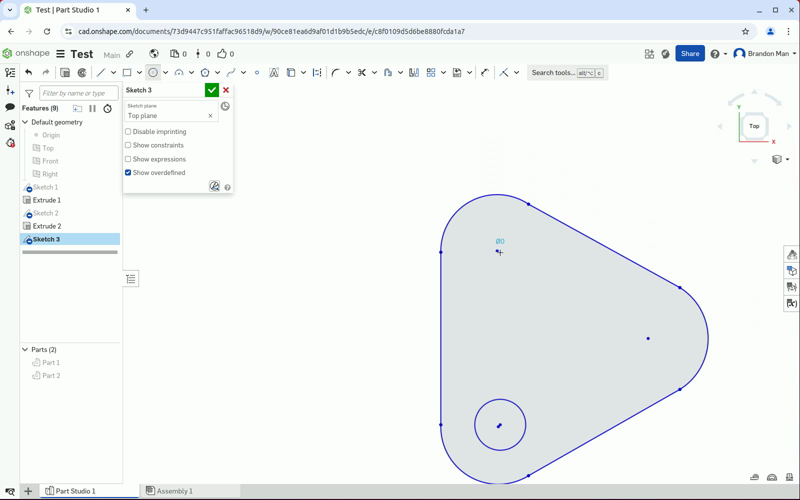
scroll(-6)
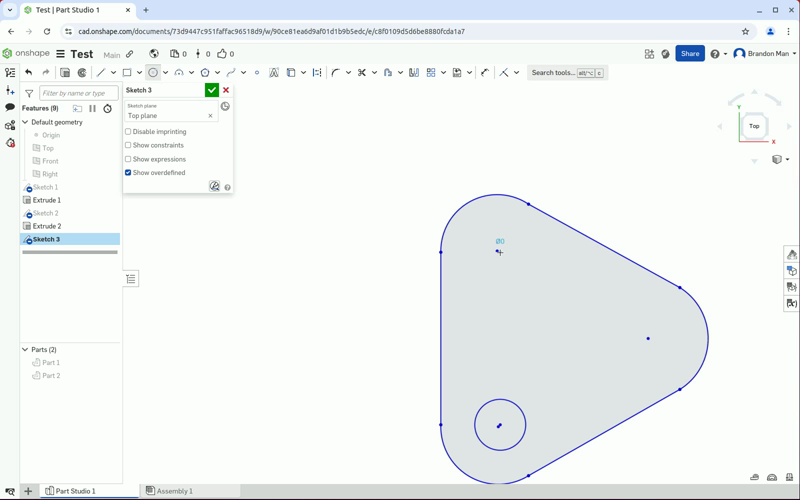
scroll(-6)
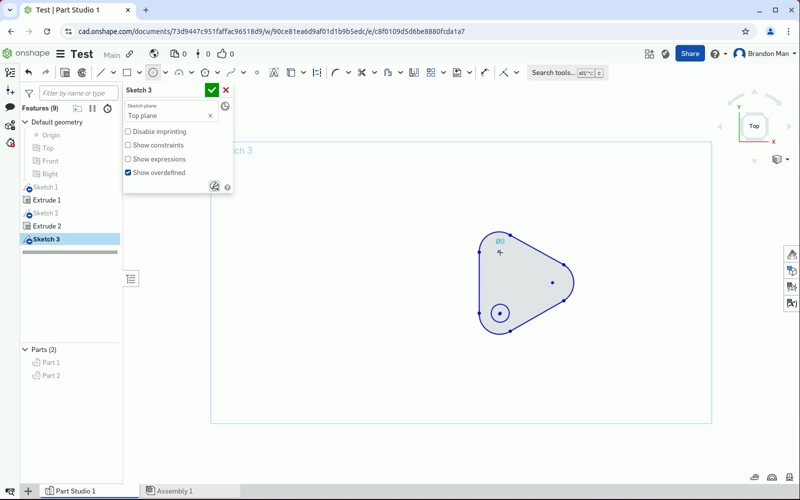
key_up(shift)
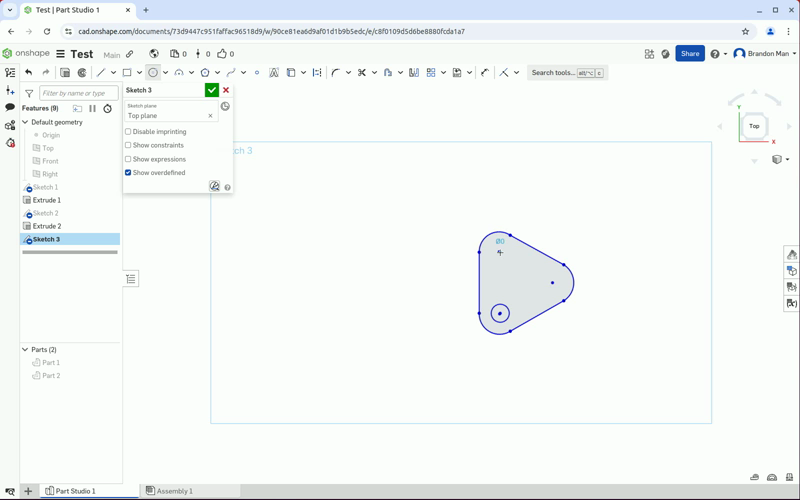
mouse_move(509, 252)
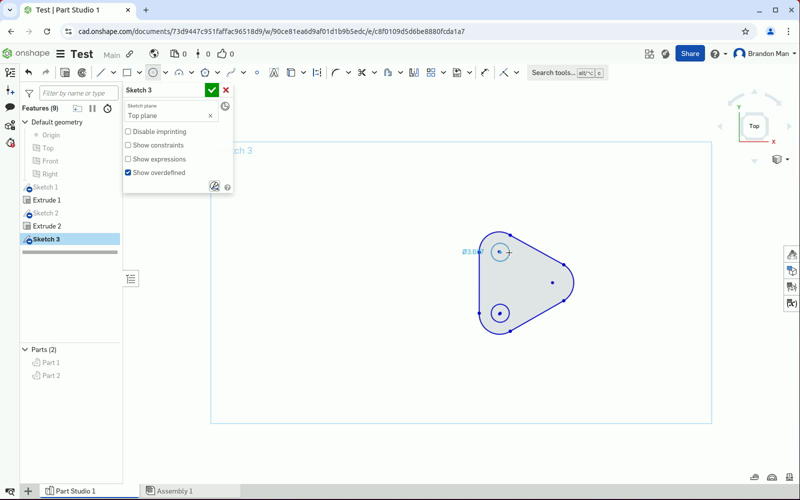
click(509, 252)
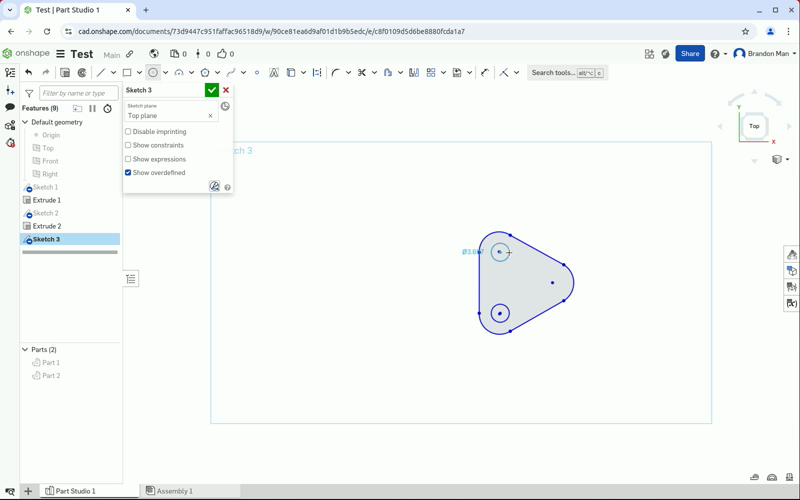
key(esc)
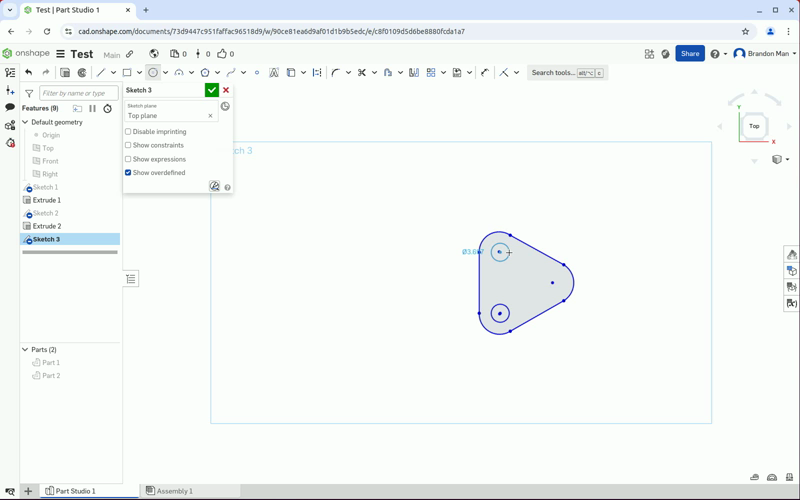
key(c)
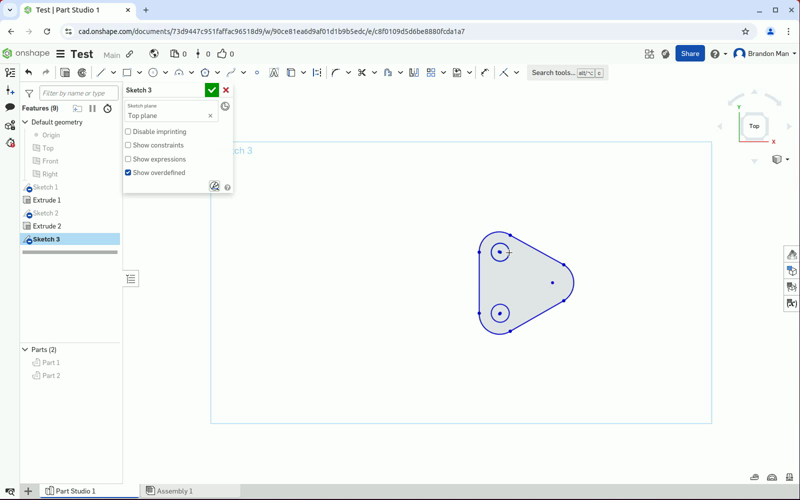
key_down(shift)
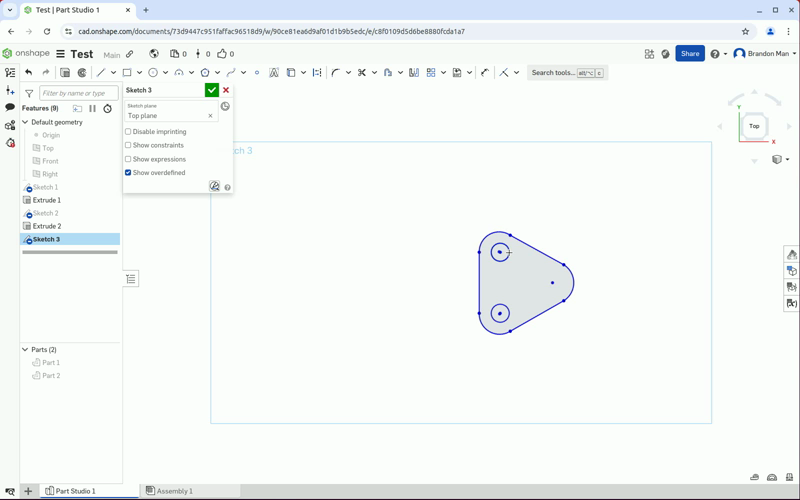
mouse_move(552, 282)
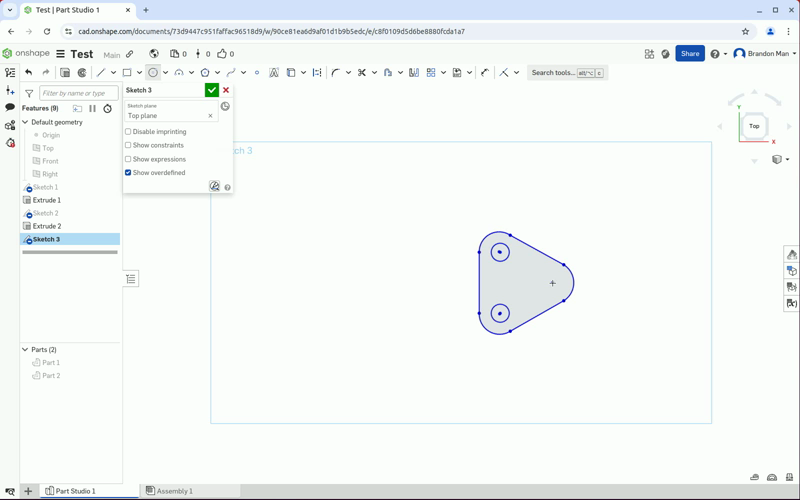
scroll(6)
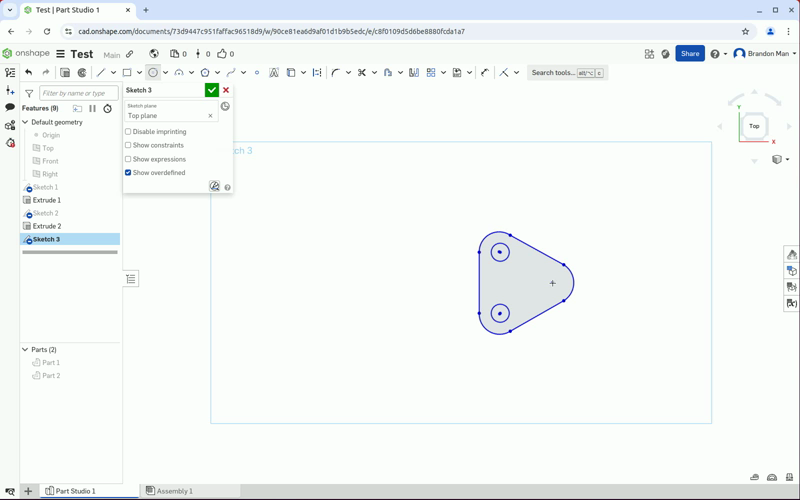
scroll(6)
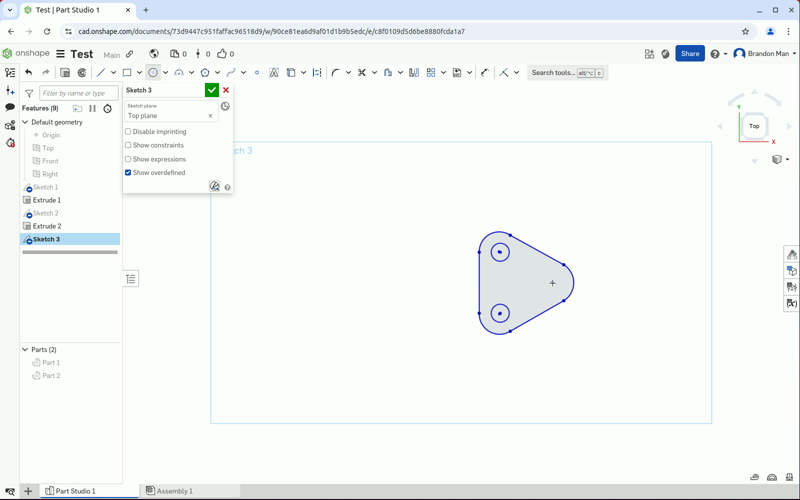
scroll(6)
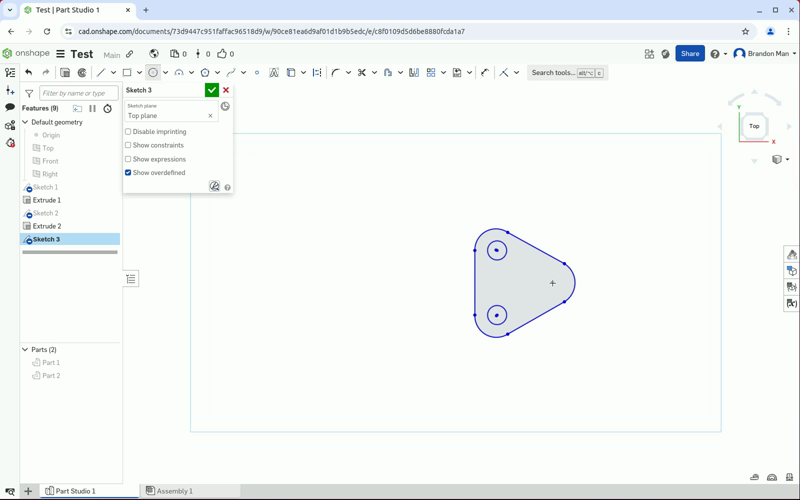
scroll(6)
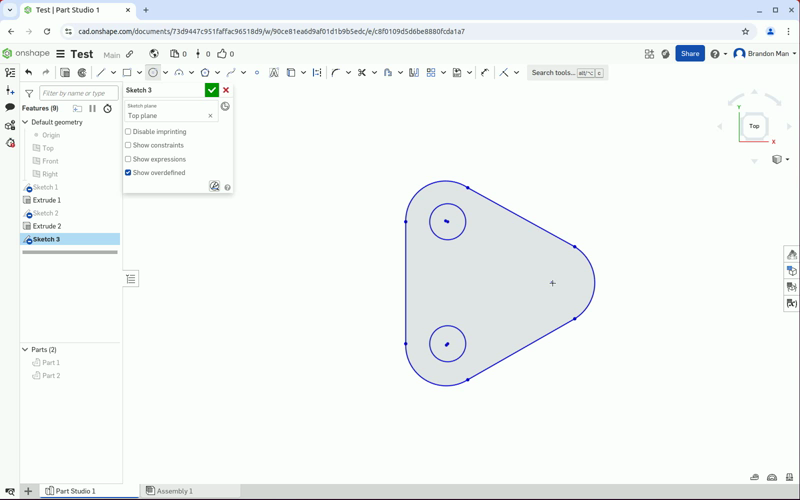
scroll(6)
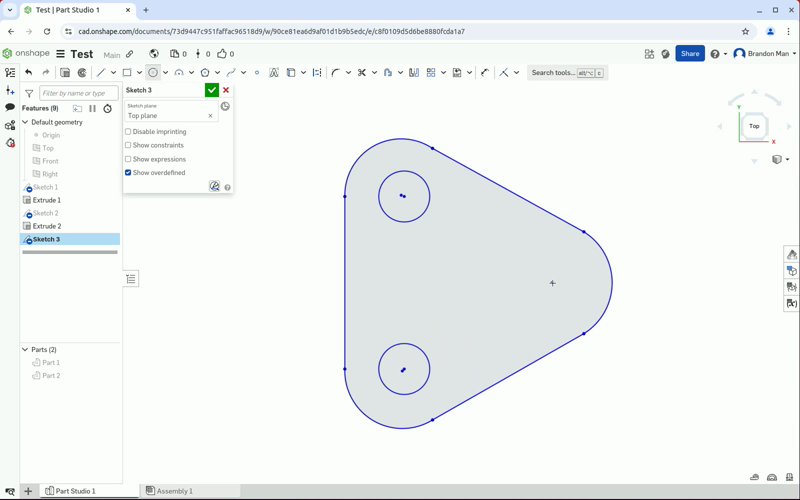
scroll(6)
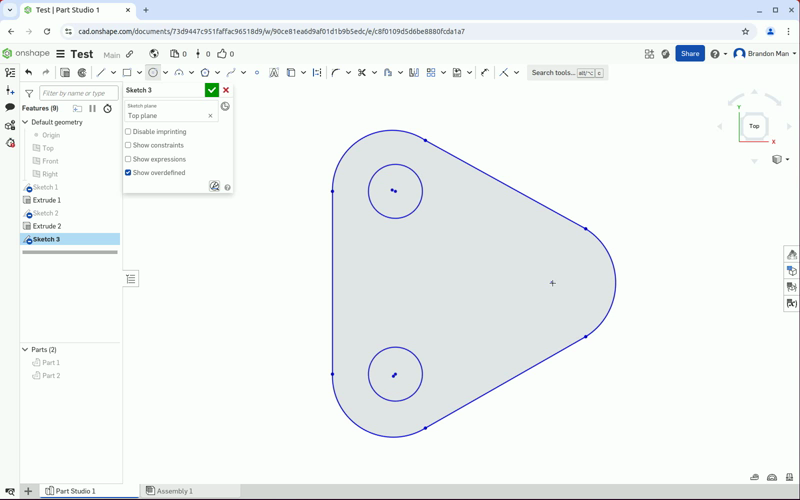
scroll(6)
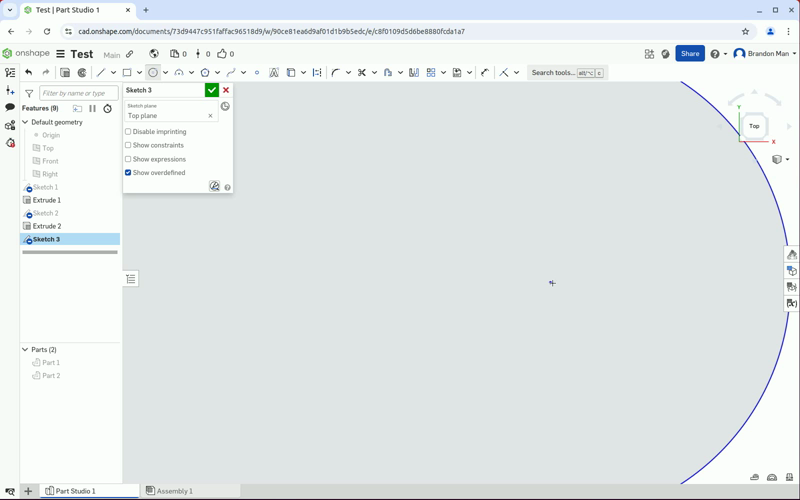
click(552, 282)
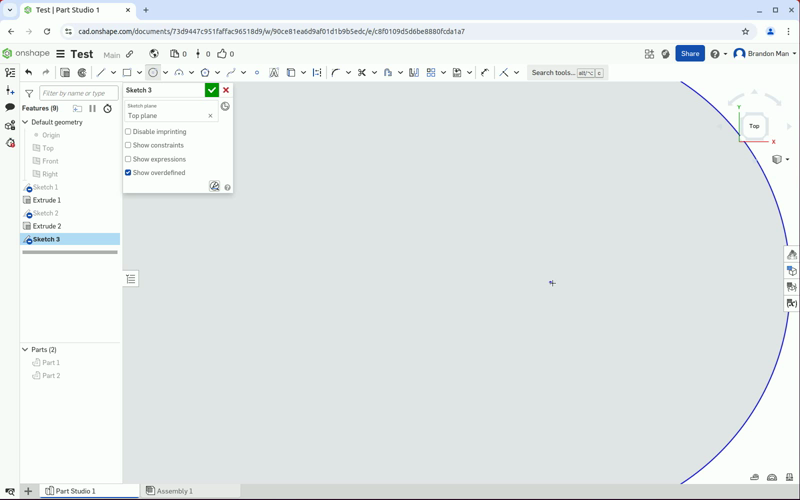
scroll(-6)
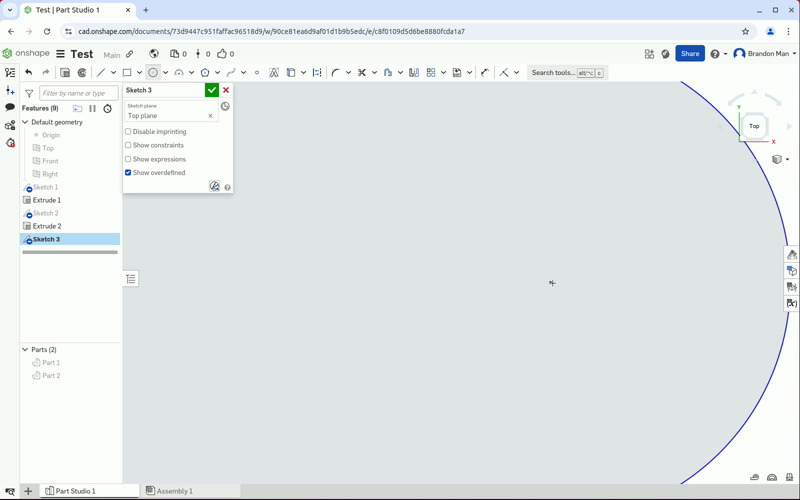
scroll(-6)
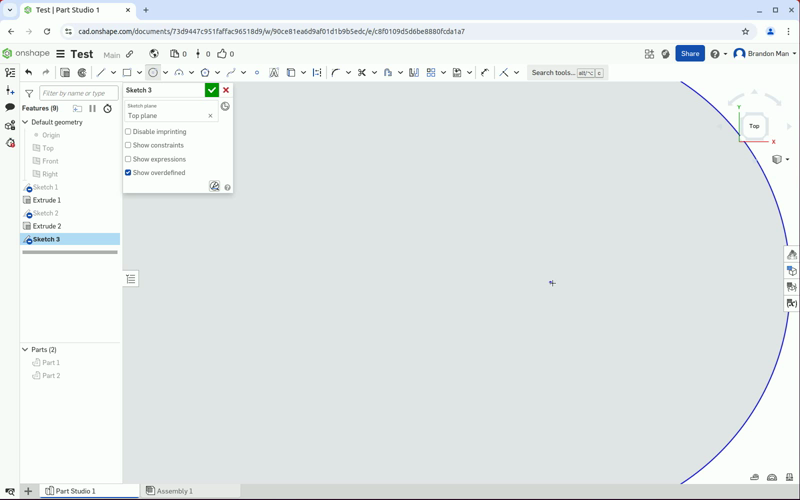
scroll(-6)
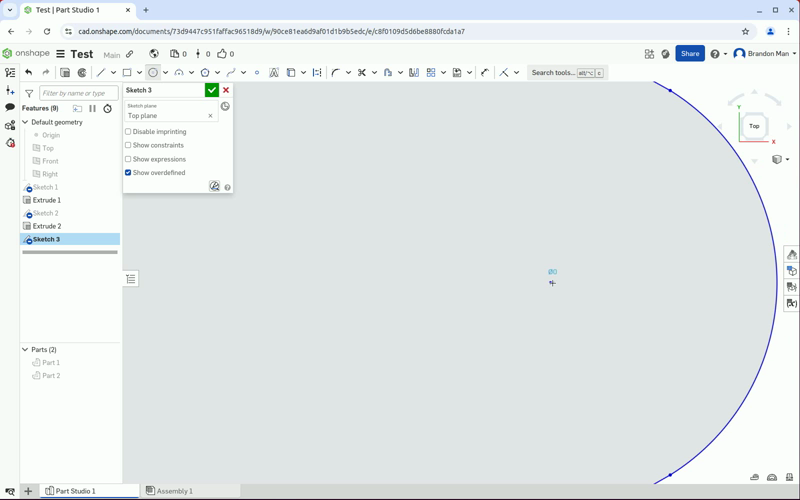
scroll(-6)
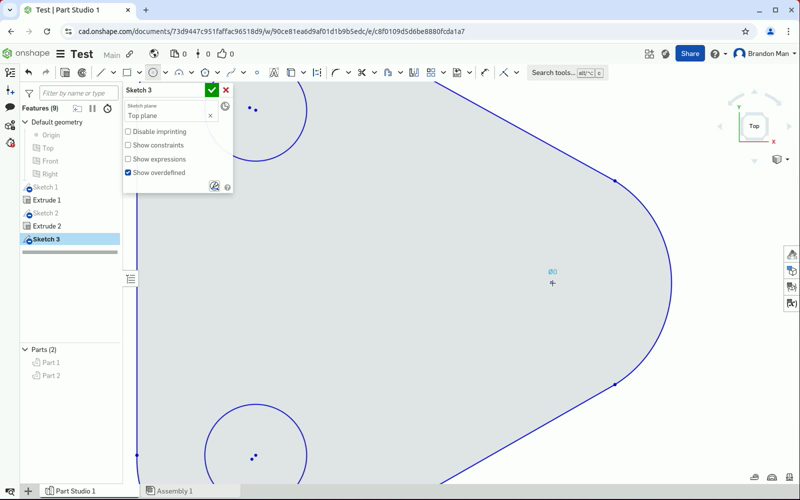
scroll(-6)
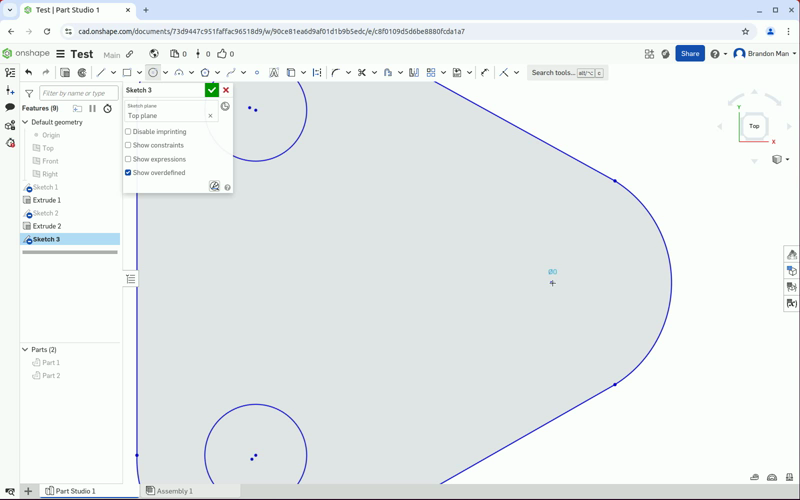
scroll(-6)
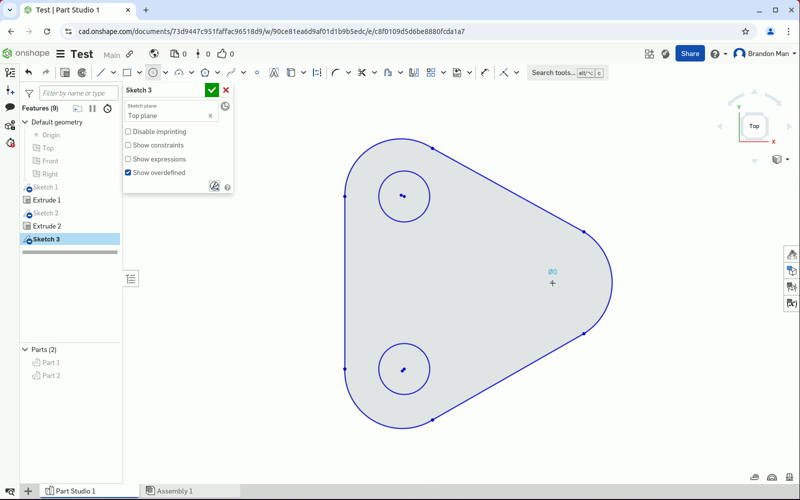
scroll(-6)
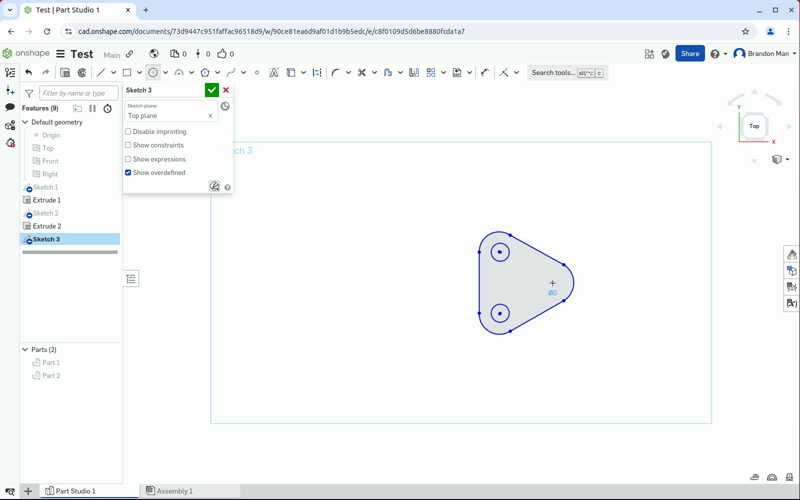
key_up(shift)
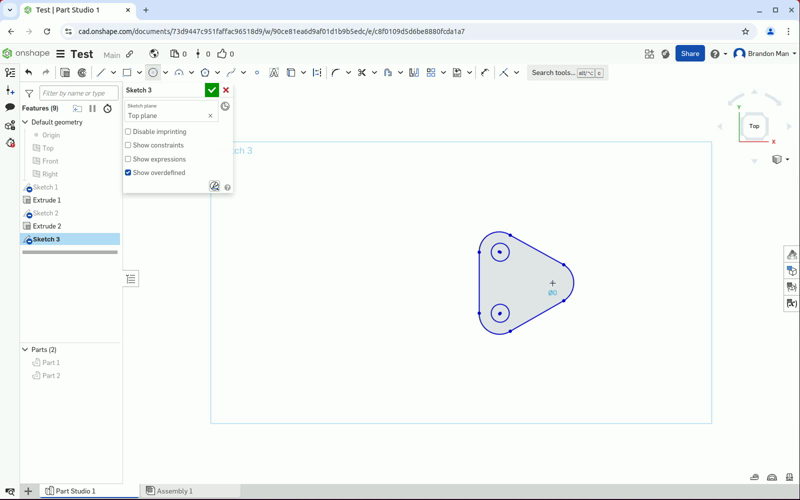
mouse_move(561, 282)
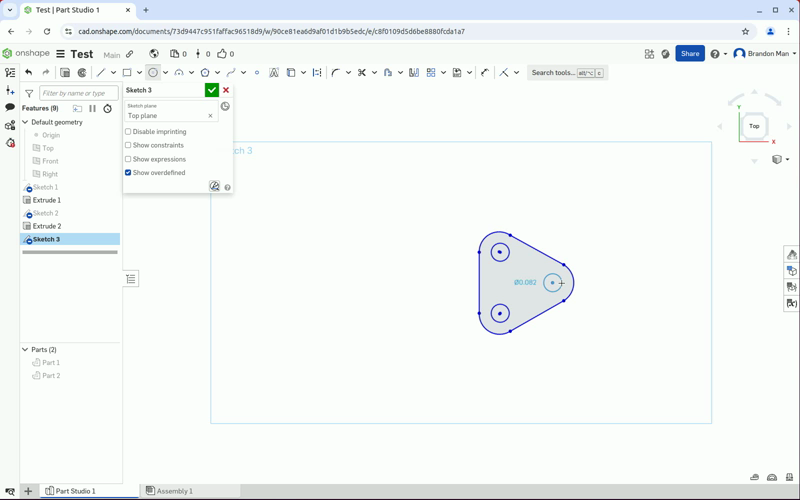
click(561, 282)
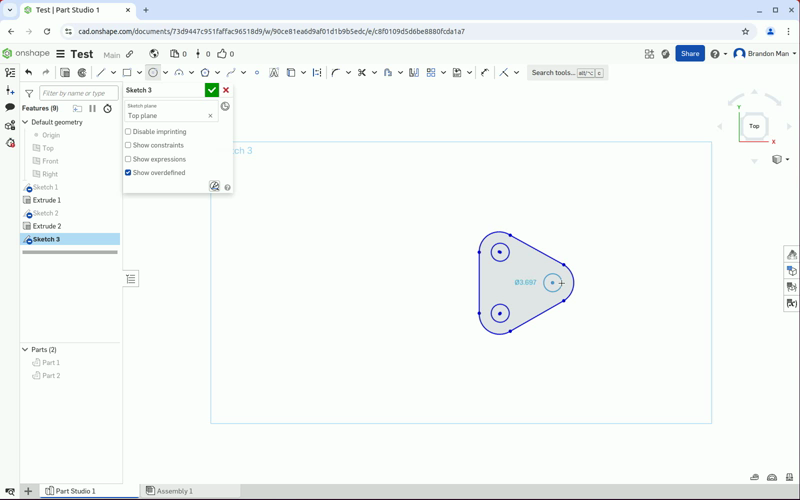
key(esc)
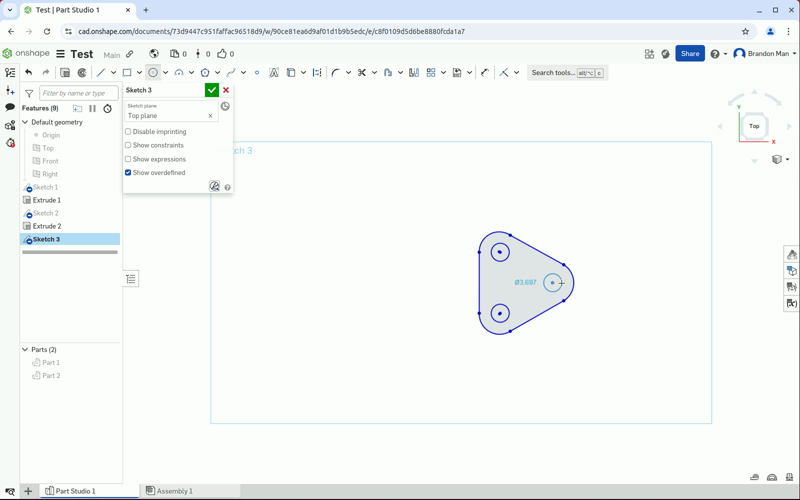
mouse_move(506, 294)
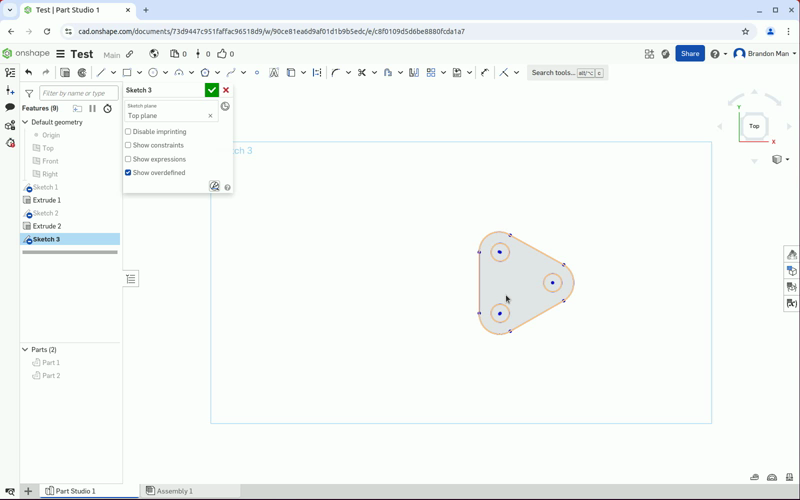
click(506, 294)
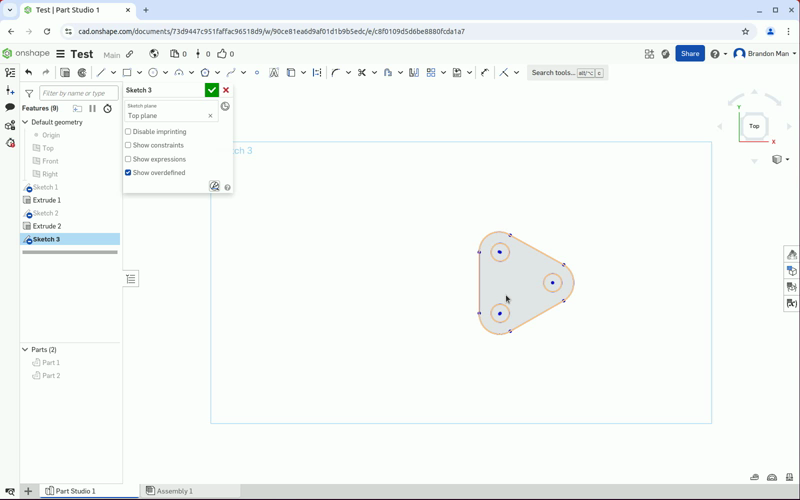
mouse_move(73, 352)
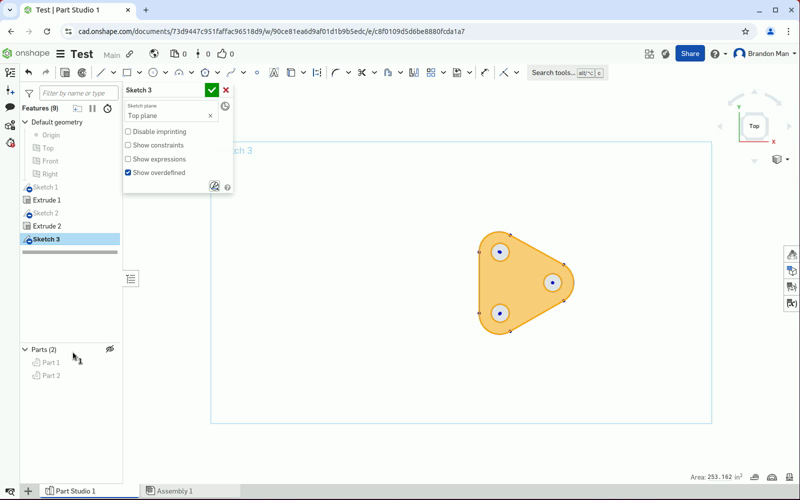
key(shift+y)
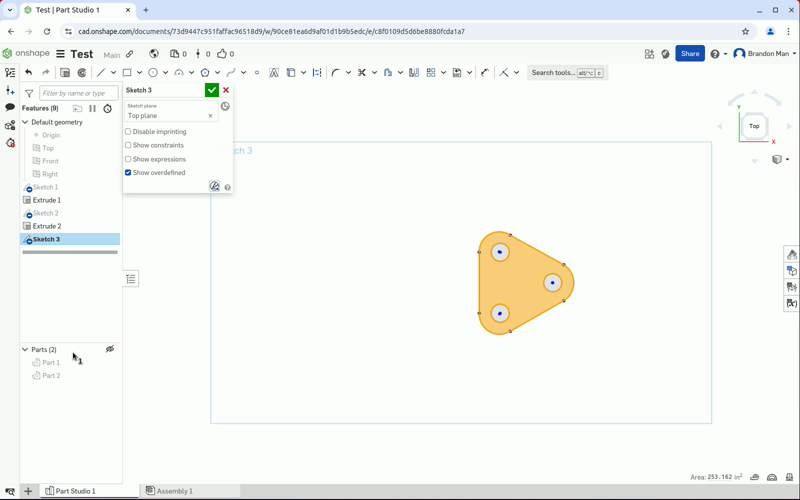
key(shift+e)
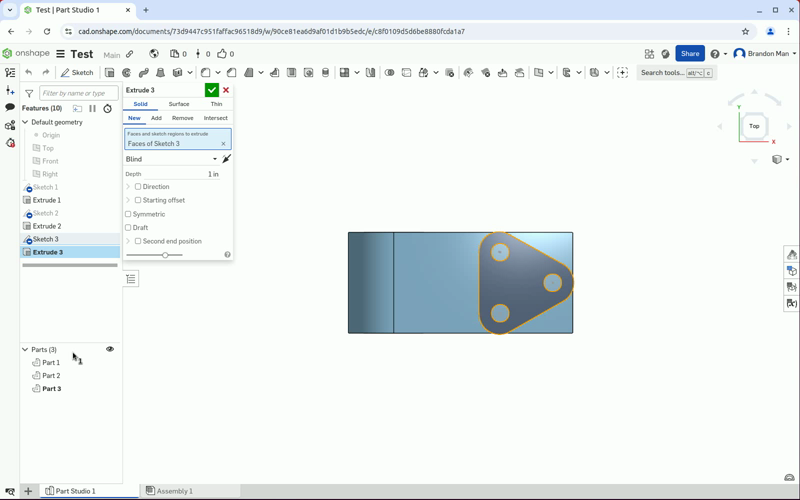
mouse_move(143, 106)
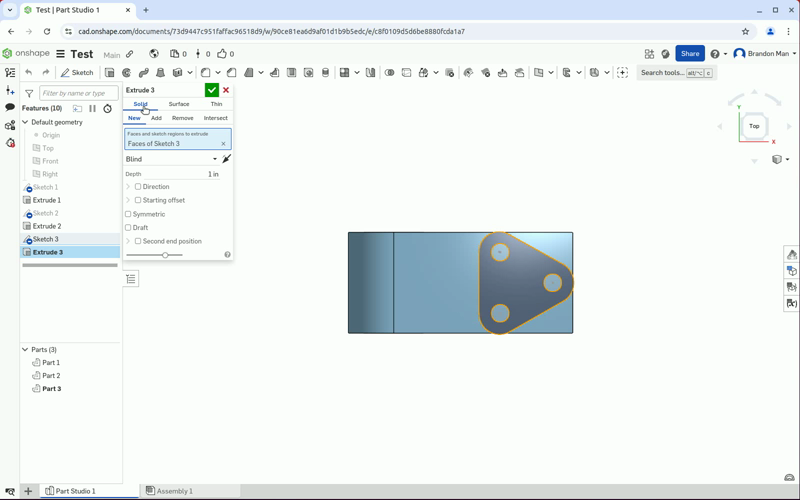
click(143, 106)
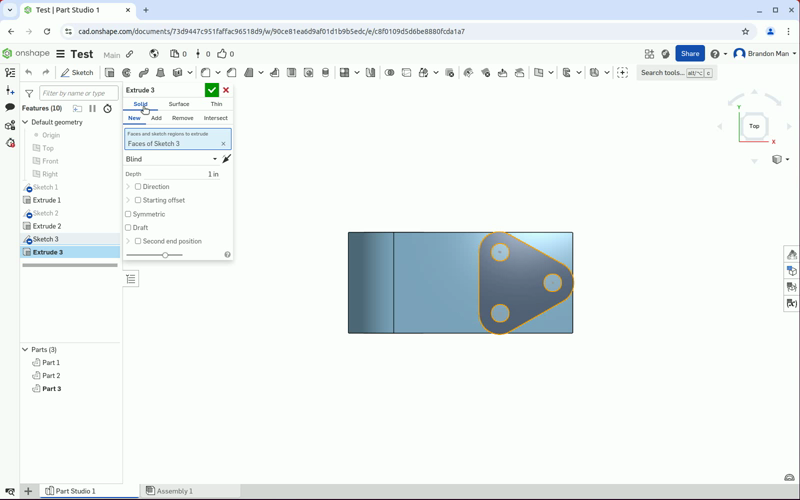
mouse_move(137, 120)
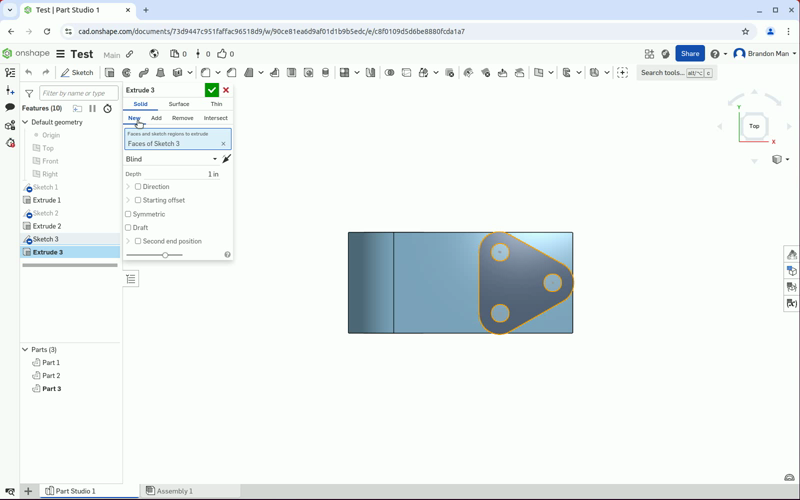
click(137, 120)
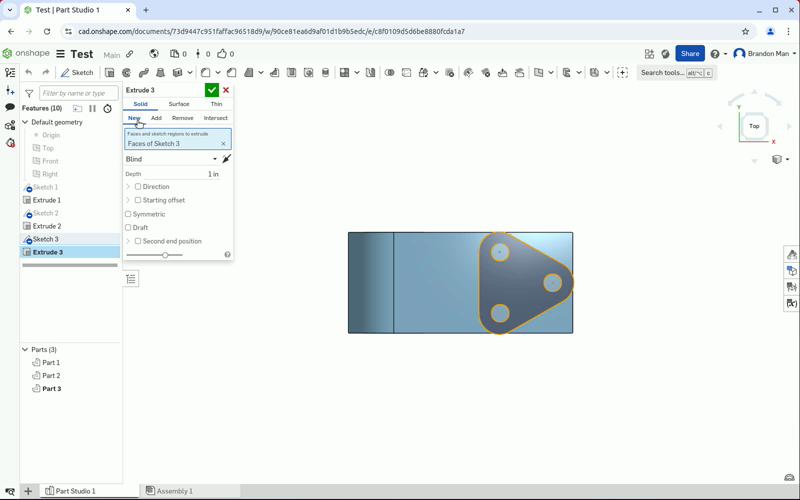
key(tab, 4)
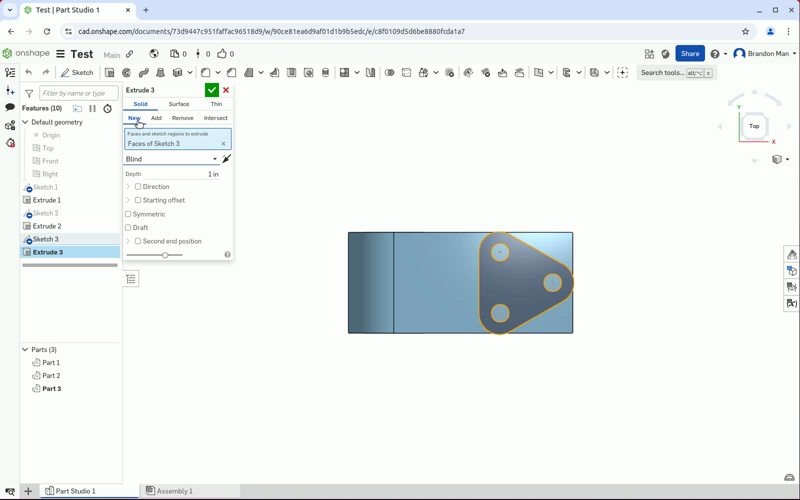
text(-1.685)
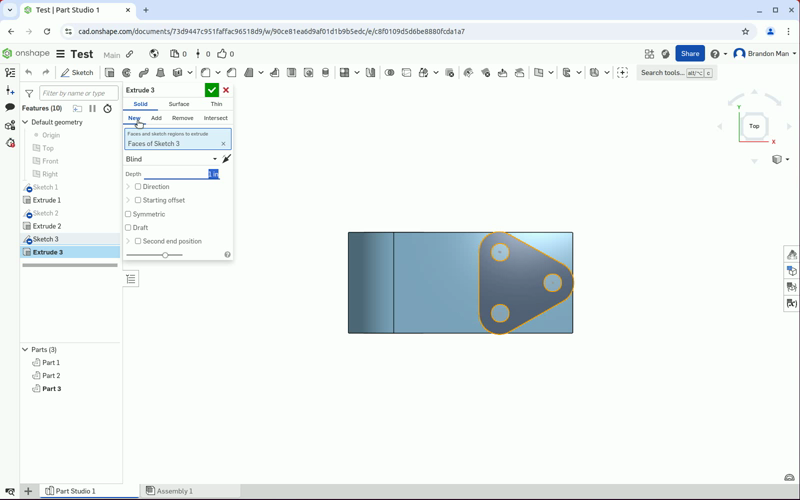
key(enter)
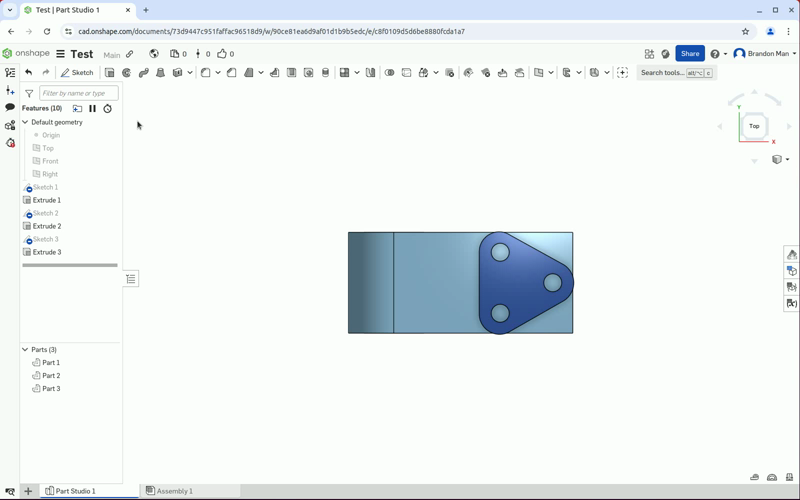
key(shift+h)
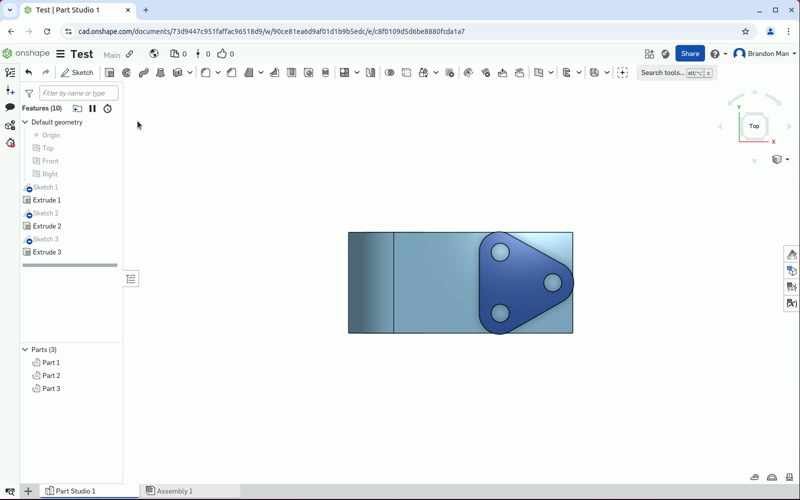
key(shift+h)
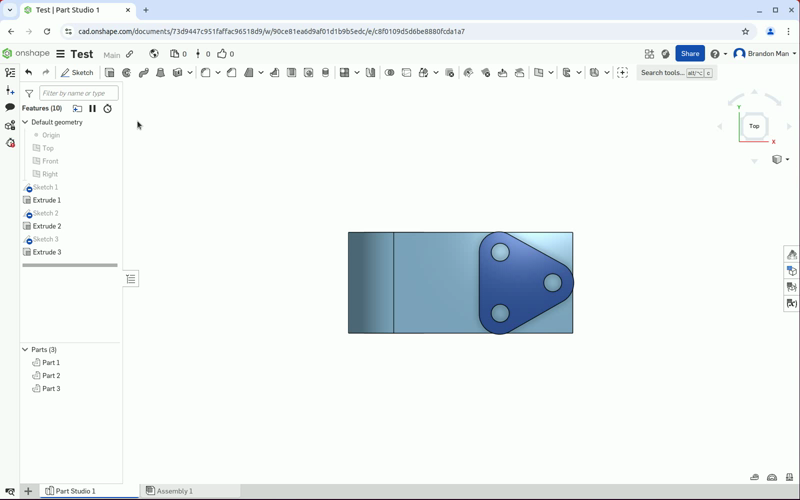
key(shift+7)
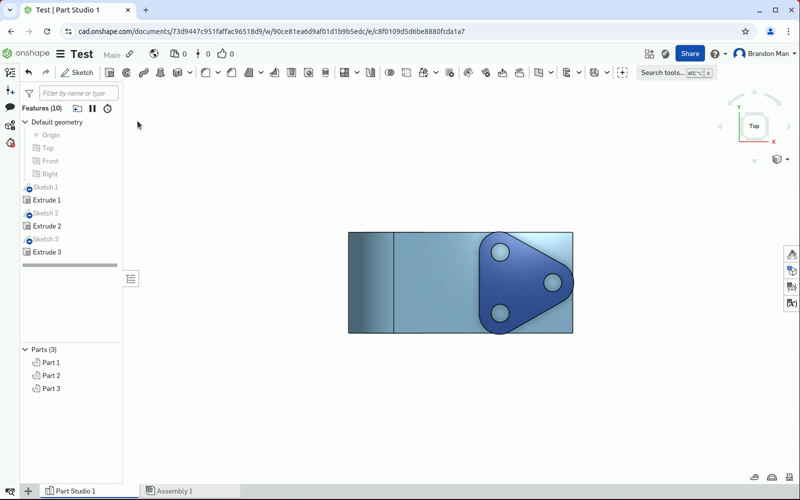
key(up, 3)
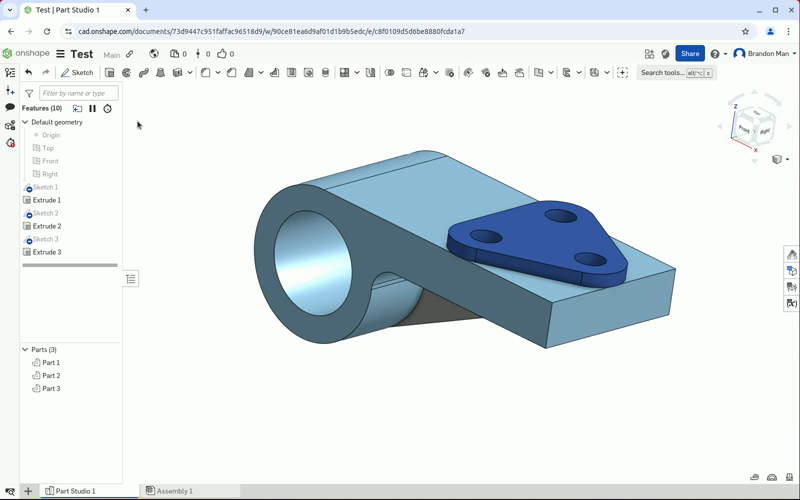
key(left, 3)
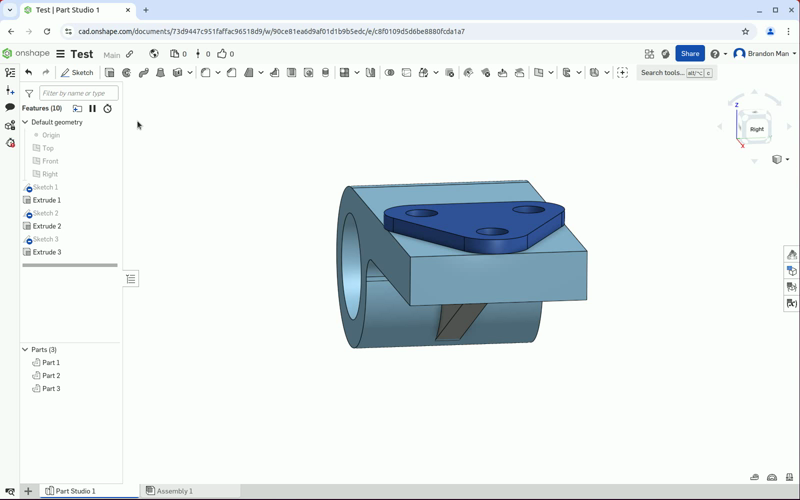
key(right, 3)
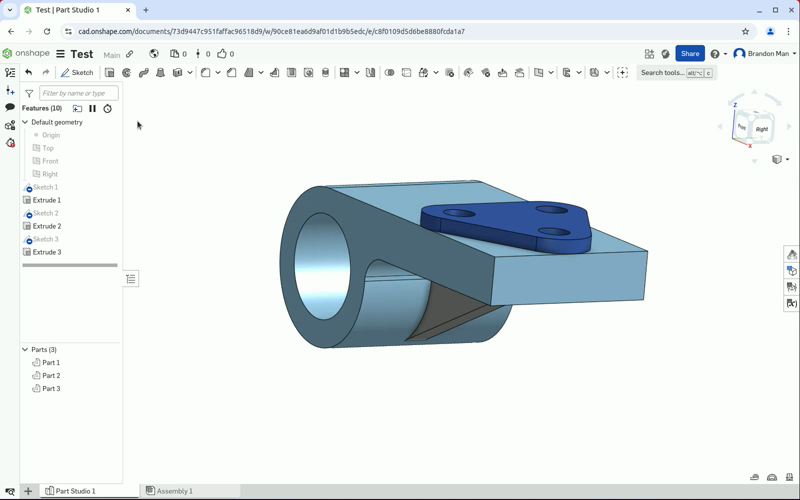
key(down, 3)
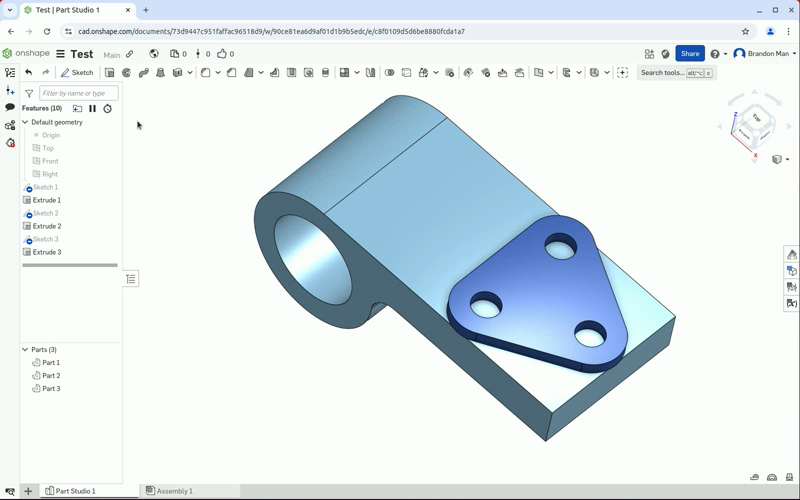
mouse_move(73, 189)
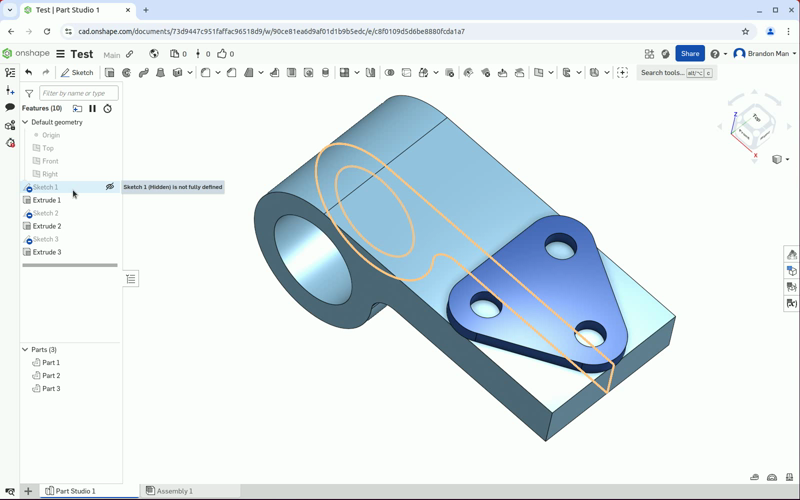
click(73, 189)